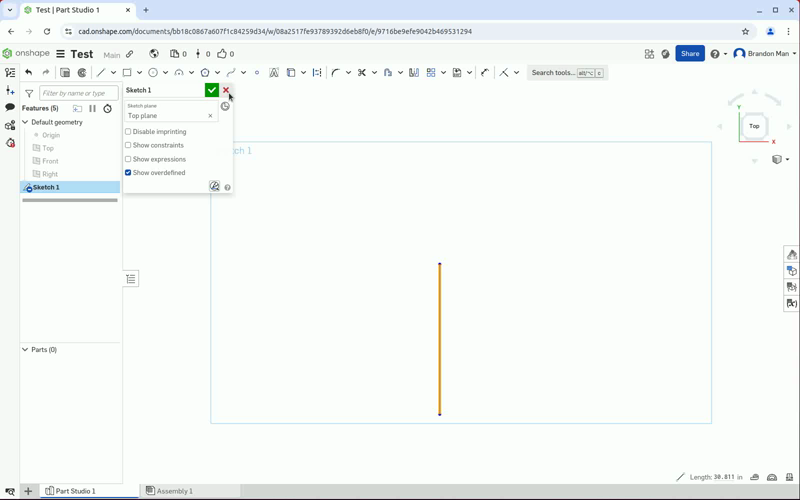
key(shift+h)
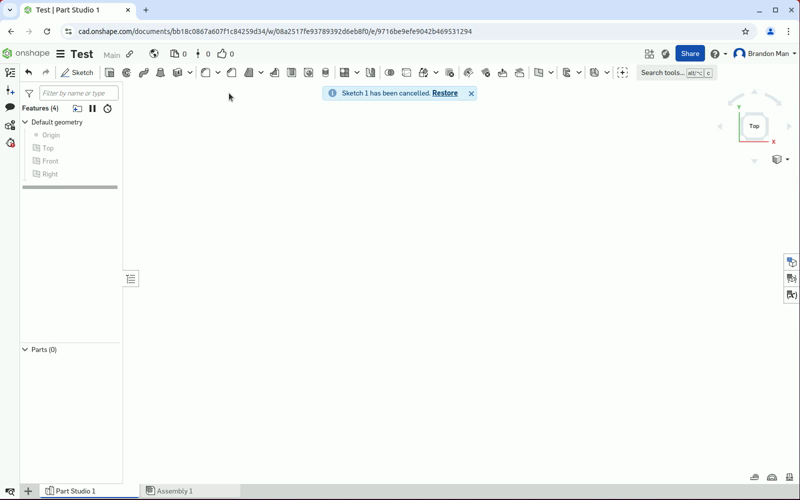
mouse_move(73, 352)
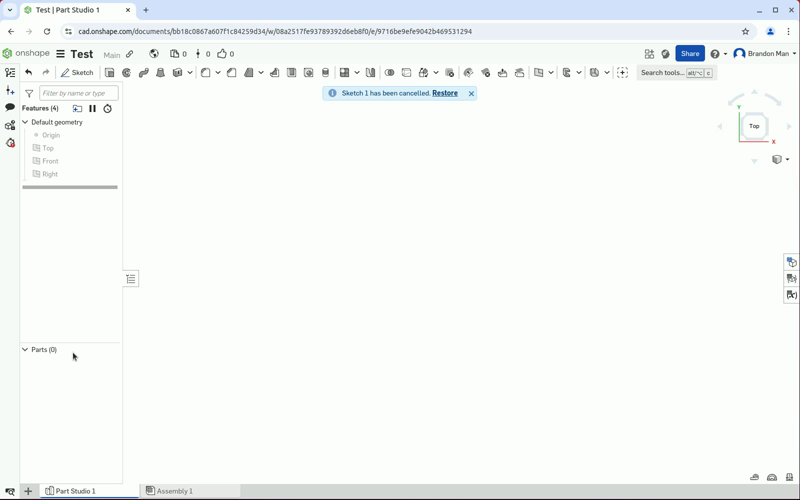
key(y)
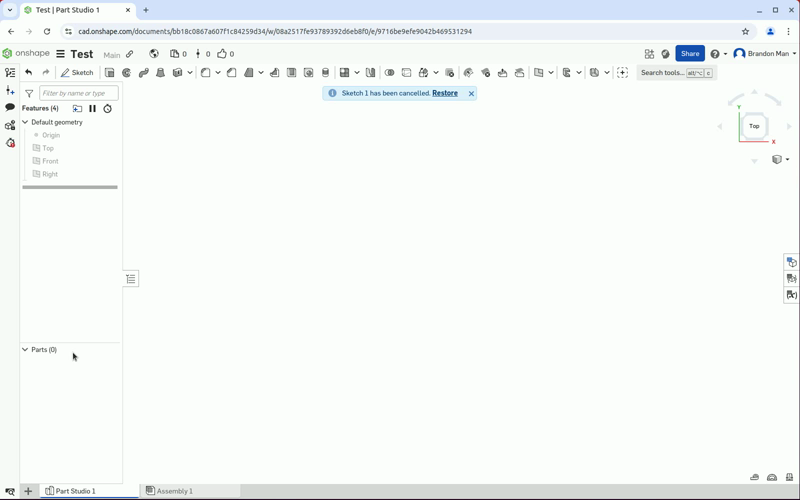
key(shift+p)
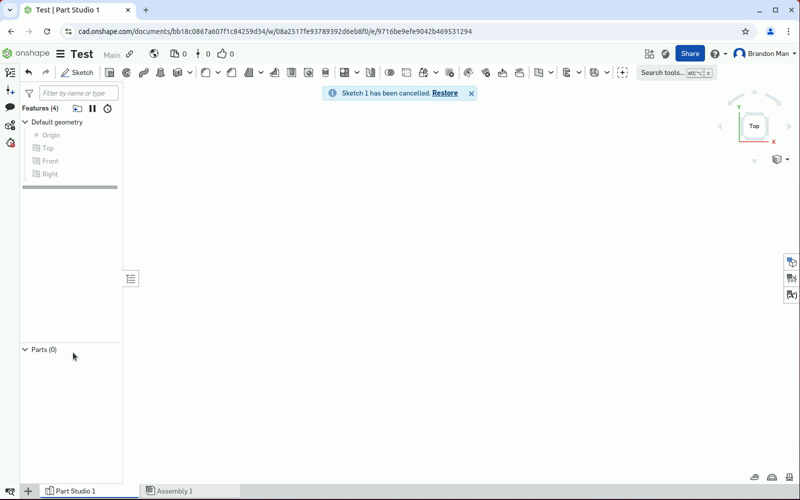
key(space)
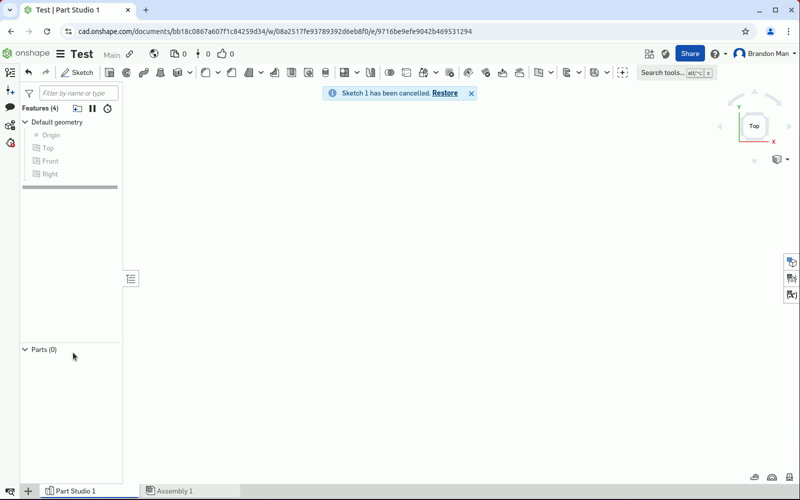
key_down(shift)
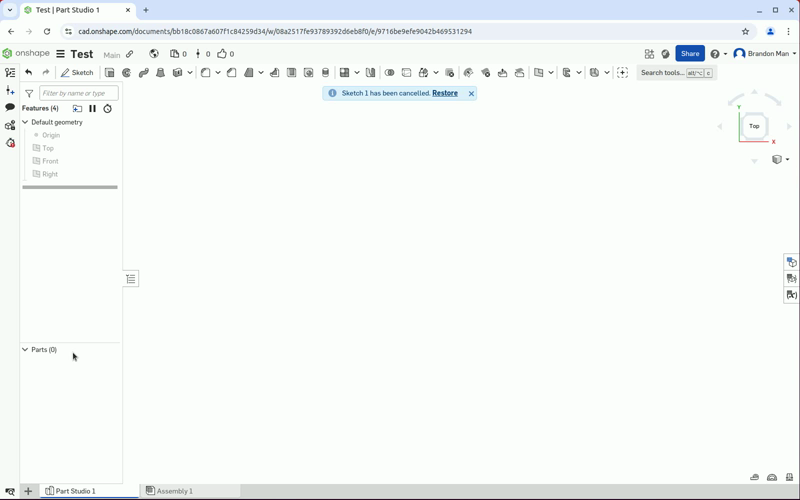
key(up)
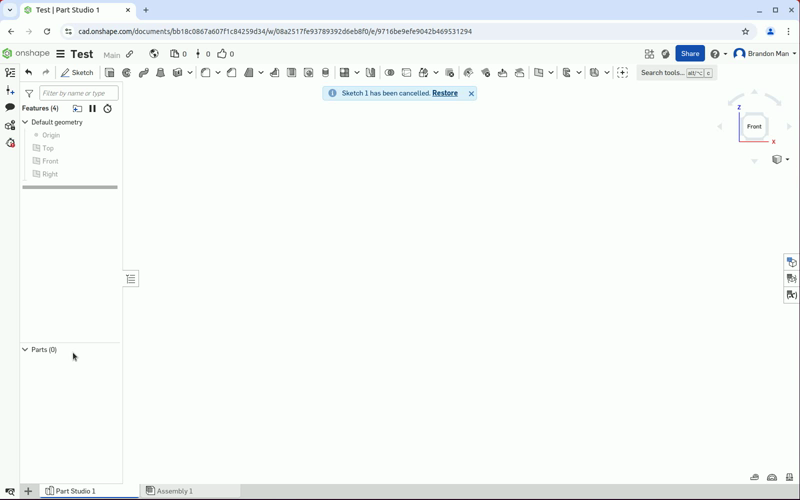
key_up(shift)
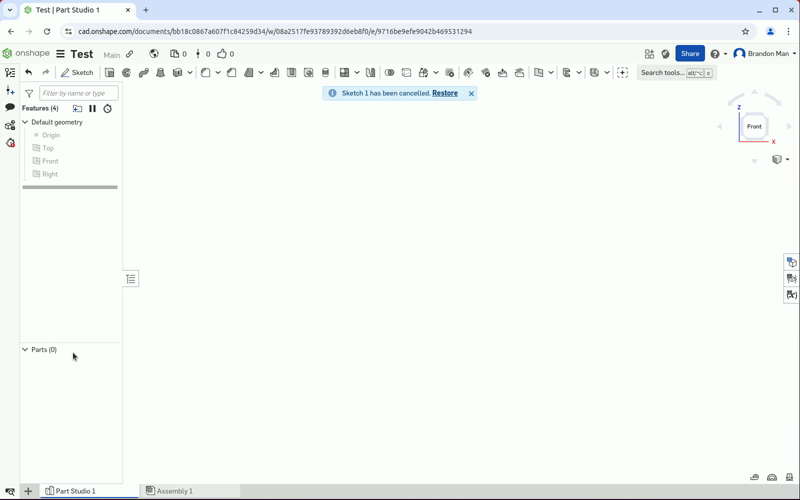
mouse_move(73, 352)
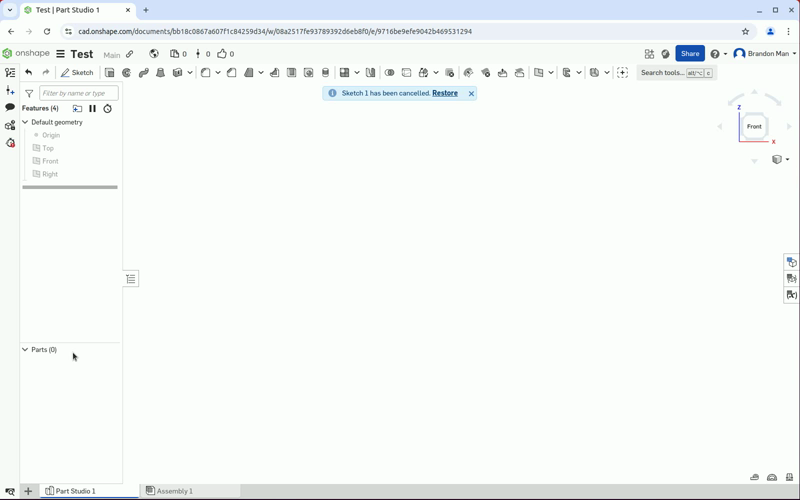
key(shift+y)
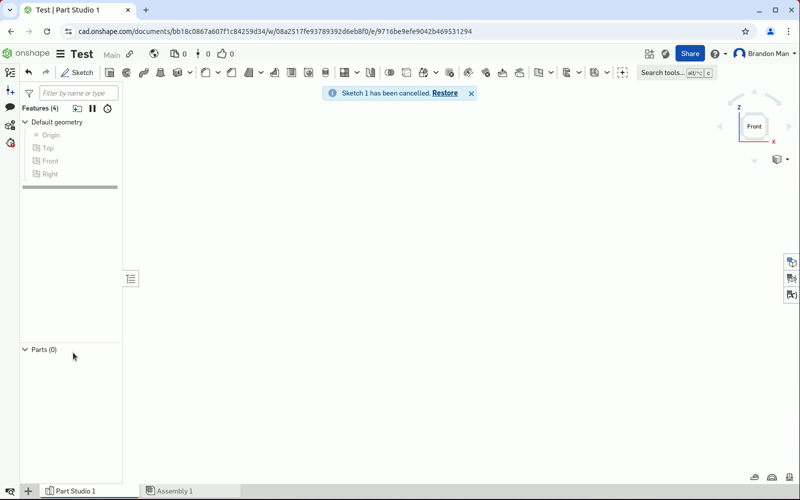
key(shift+s)
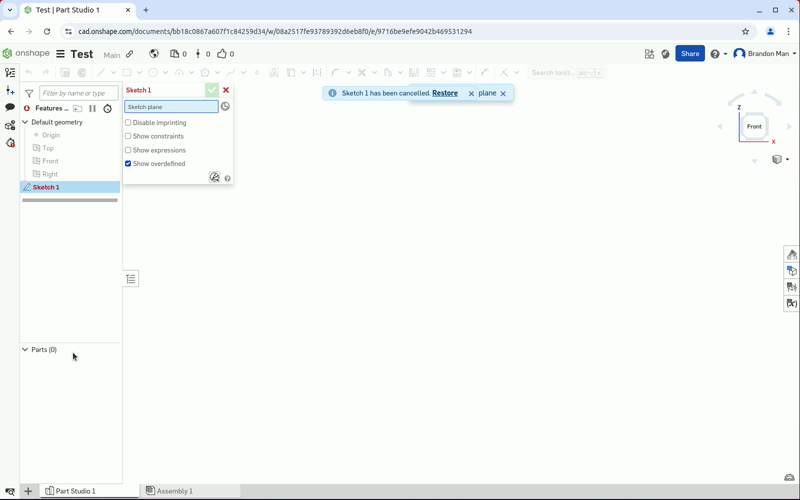
mouse_move(73, 163)
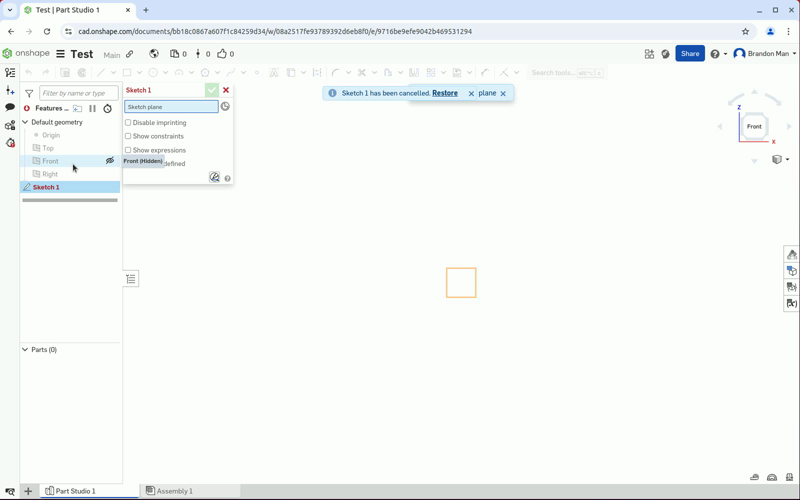
click(73, 163)
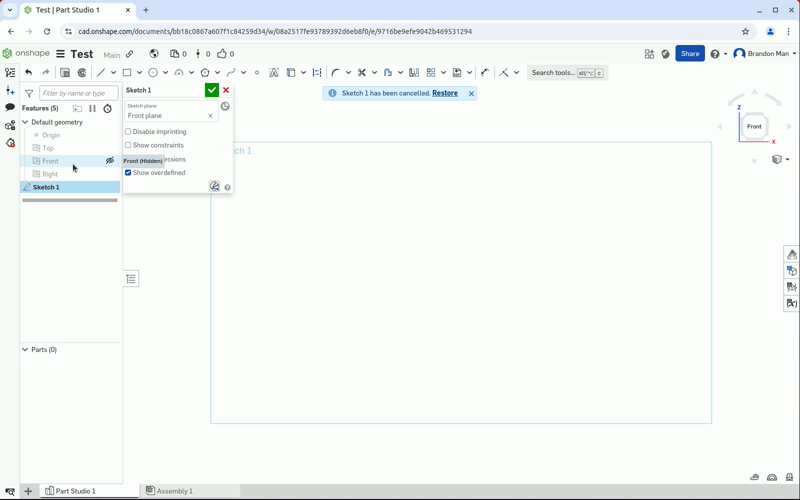
mouse_move(73, 352)
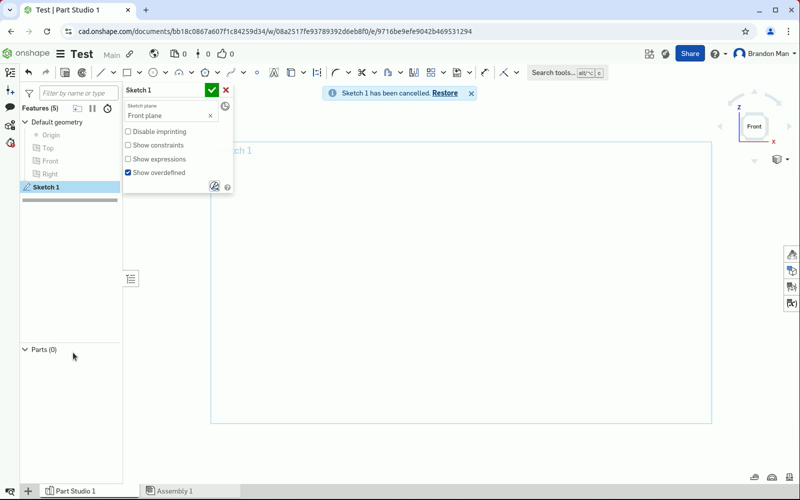
key(y)
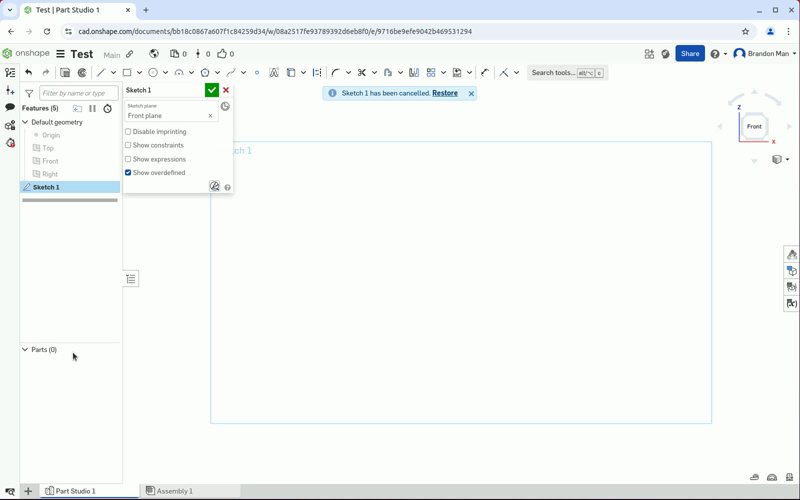
key(l)
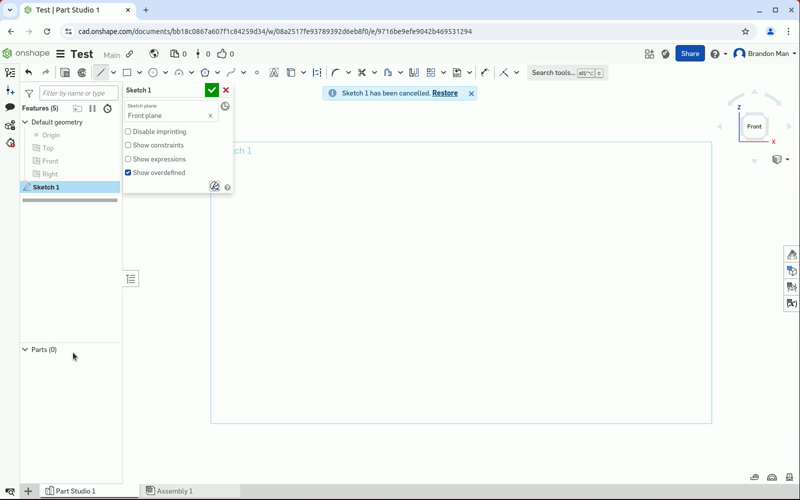
key_down(shift)
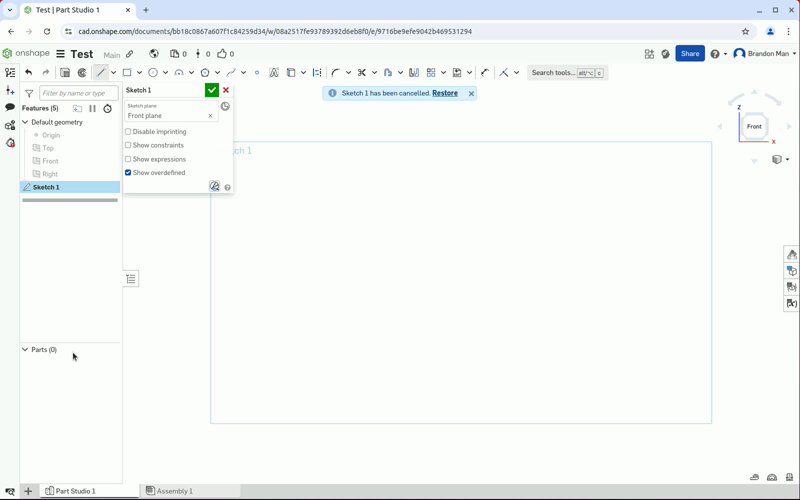
mouse_move(348, 354)
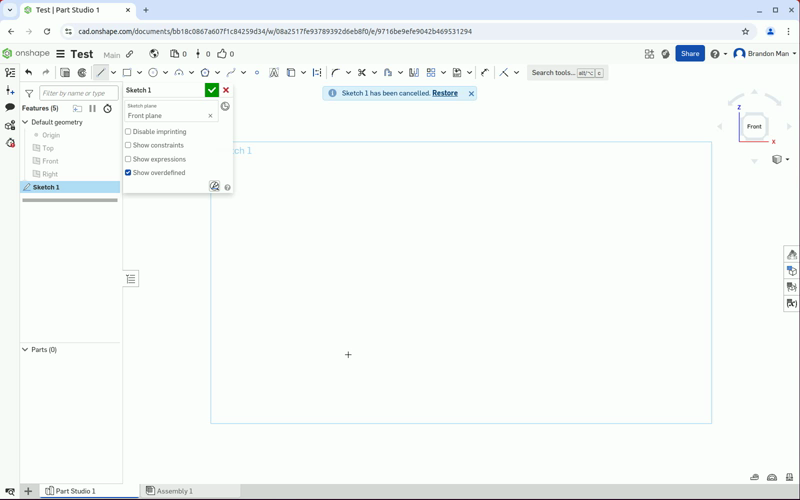
click(348, 354)
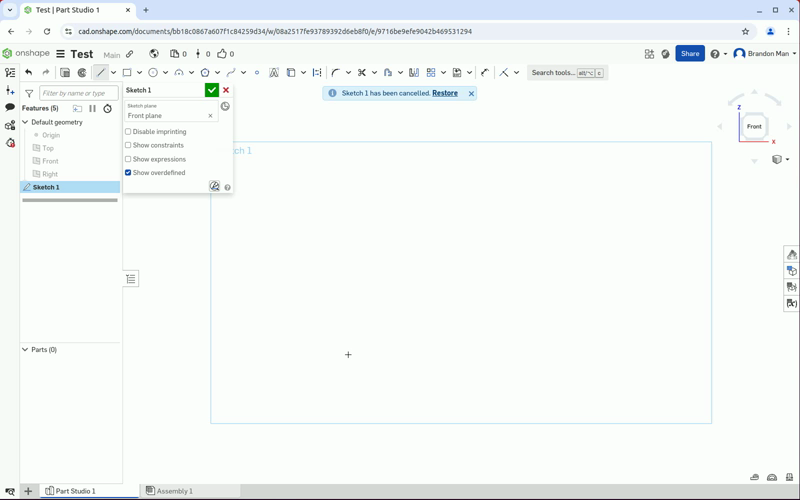
key_up(shift)
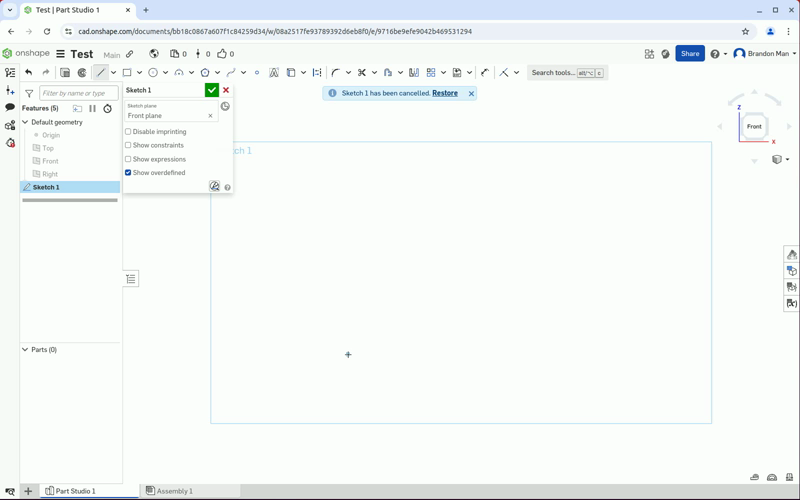
key_down(shift)
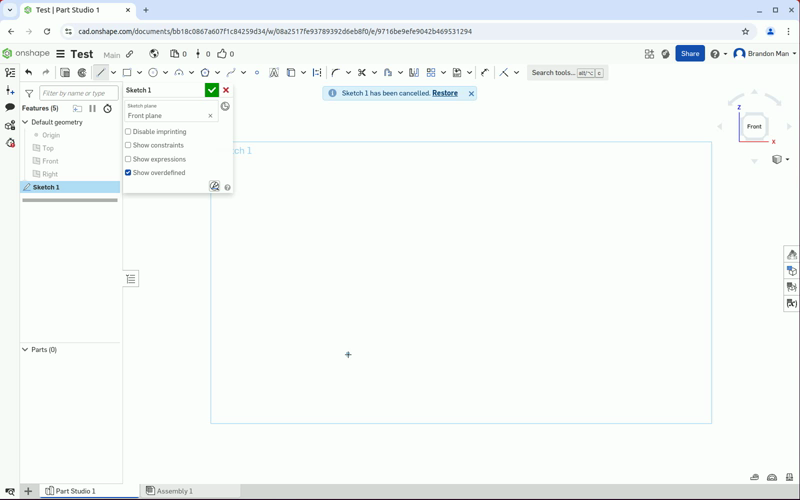
mouse_move(460, 354)
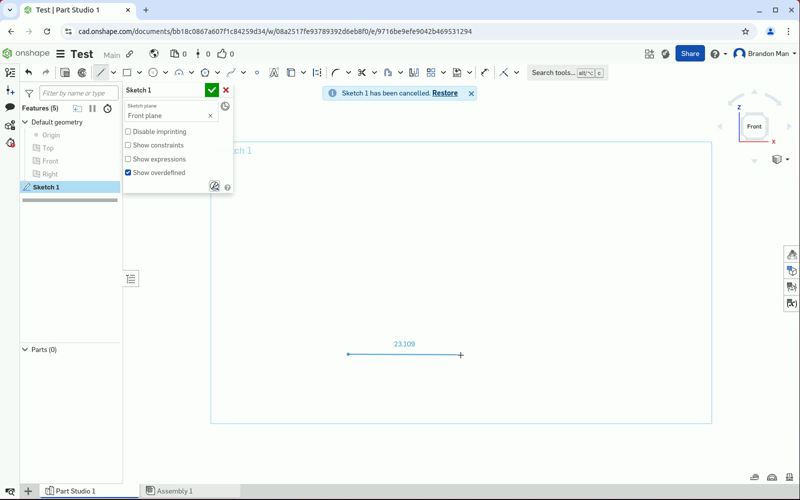
click(460, 354)
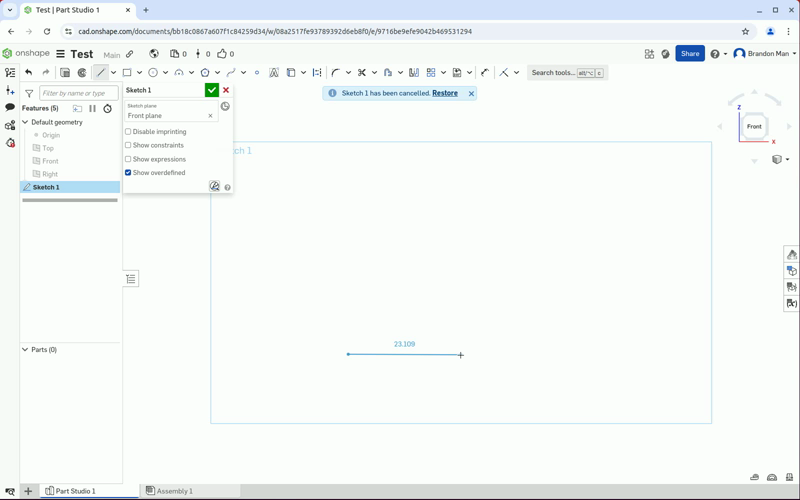
key_up(shift)
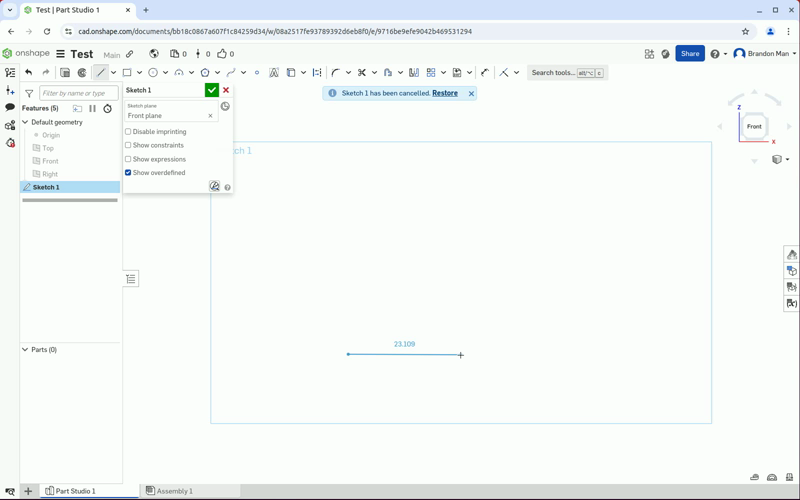
key_down(shift)
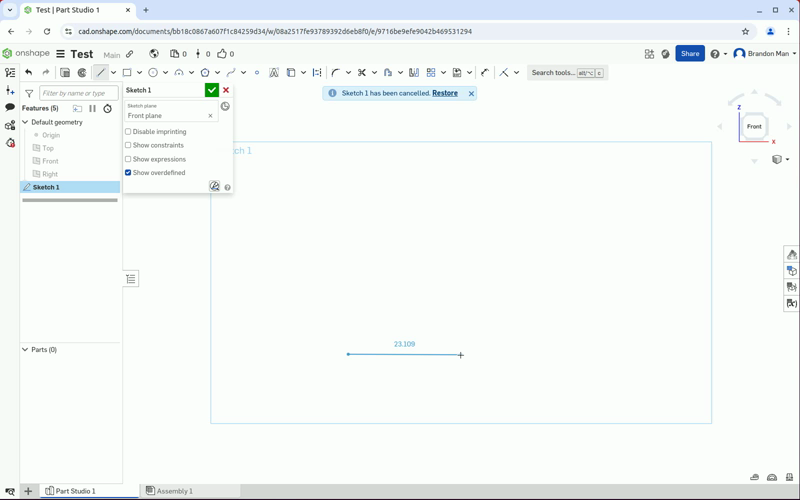
mouse_move(460, 283)
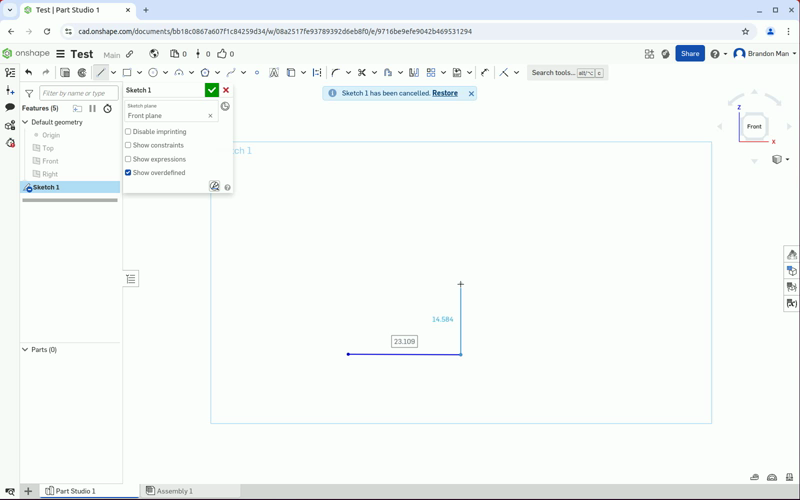
click(460, 283)
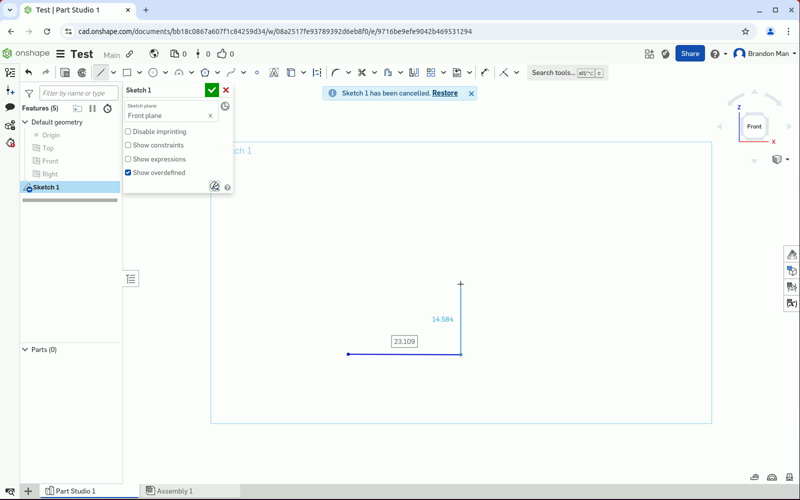
key_up(shift)
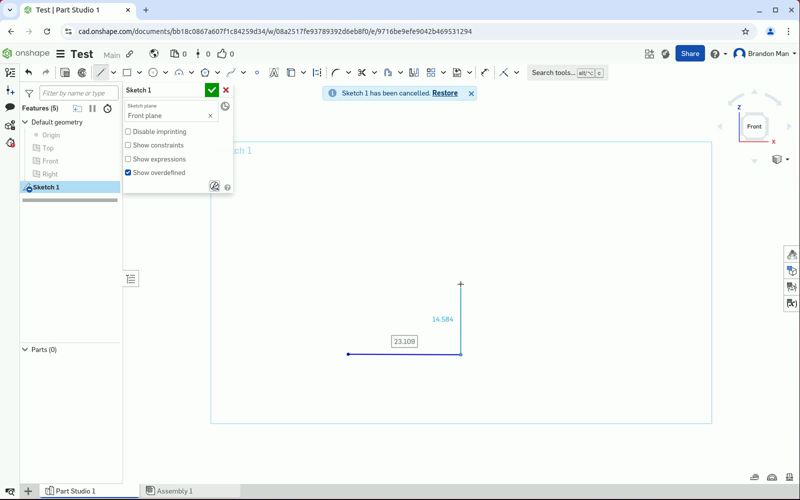
key_down(shift)
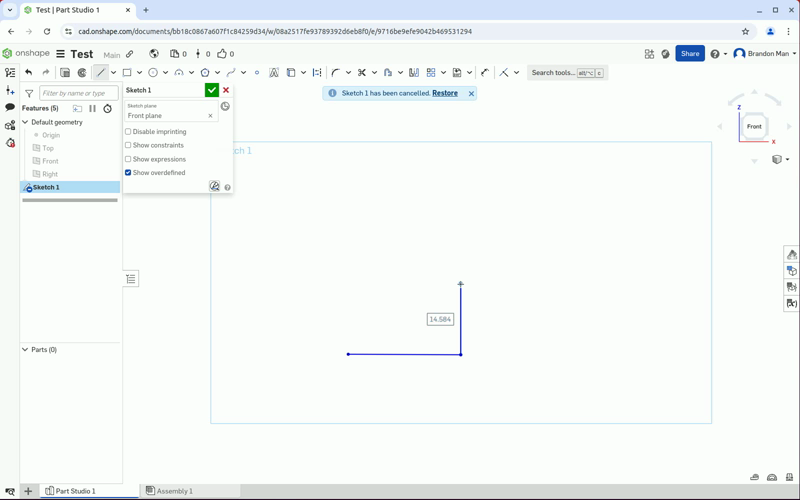
mouse_move(490, 283)
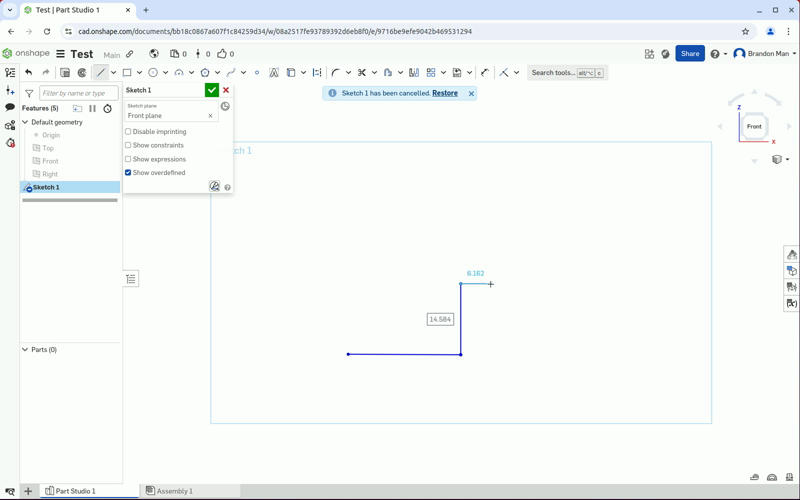
mouse_move(445, 283)
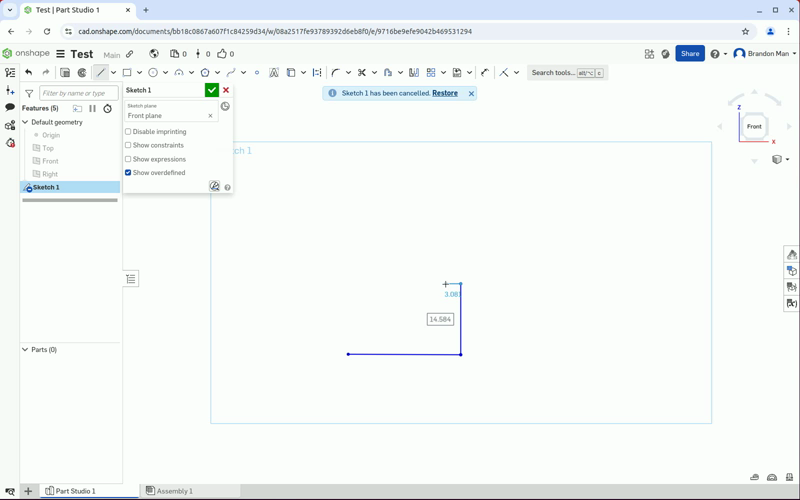
click(445, 283)
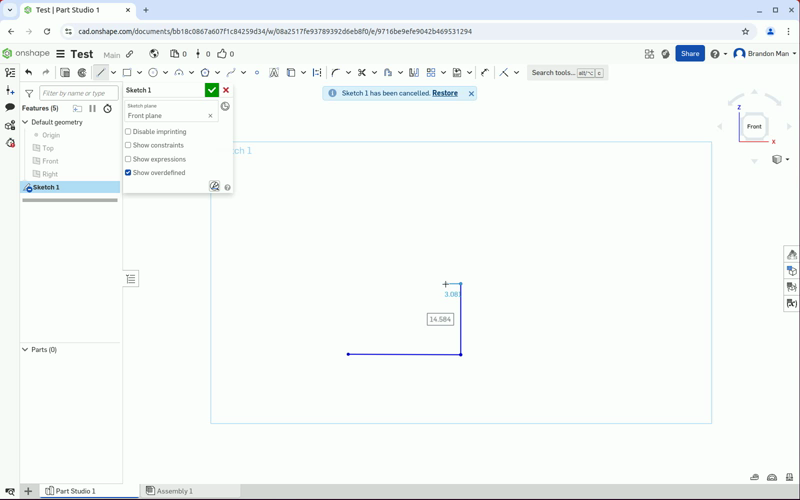
key_up(shift)
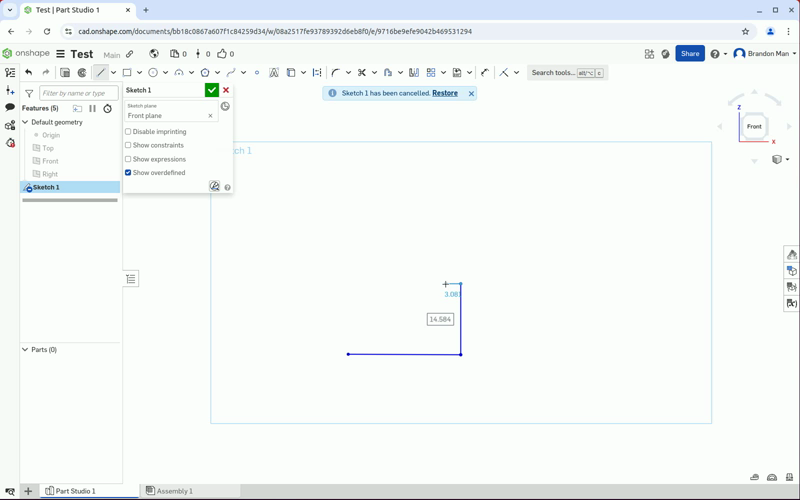
key_down(shift)
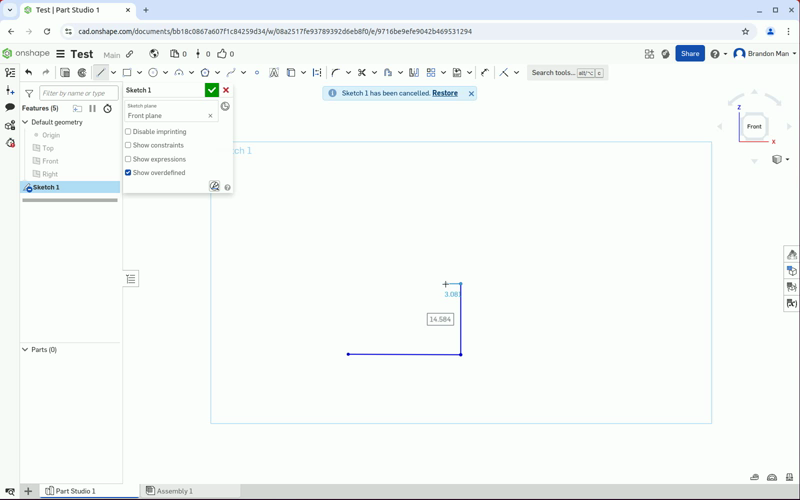
mouse_move(475, 283)
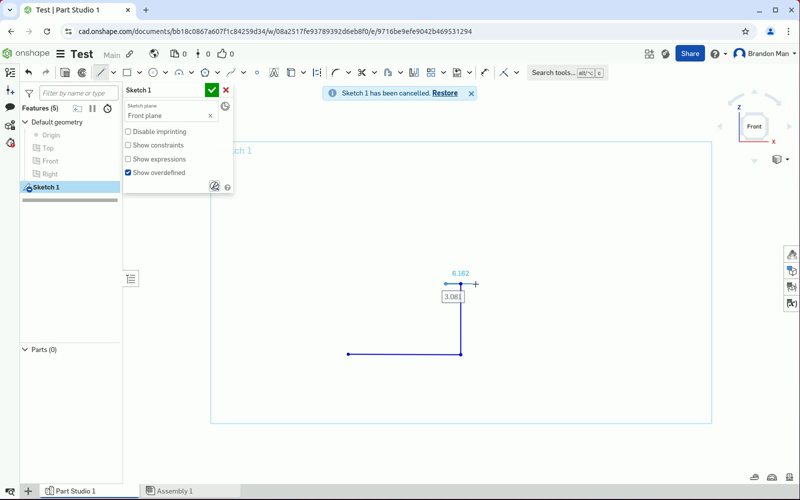
mouse_move(445, 339)
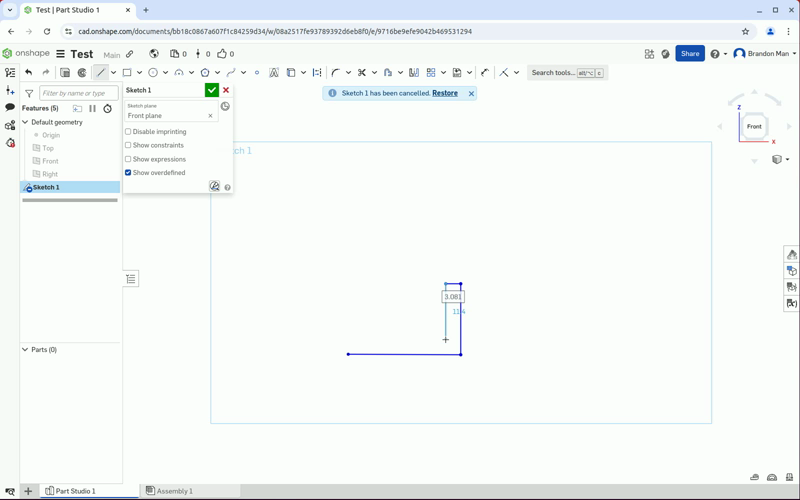
click(445, 339)
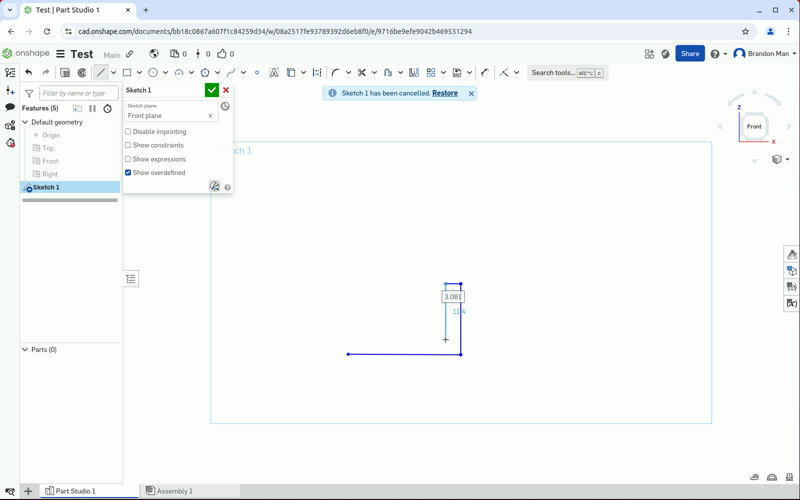
key_up(shift)
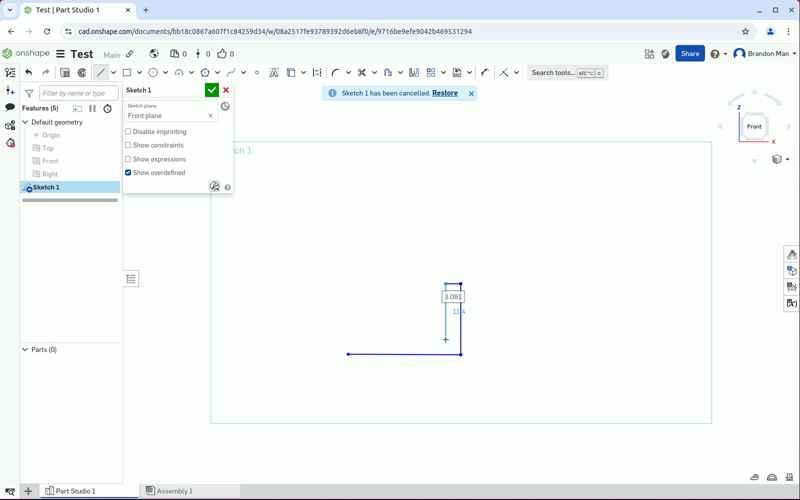
key_down(shift)
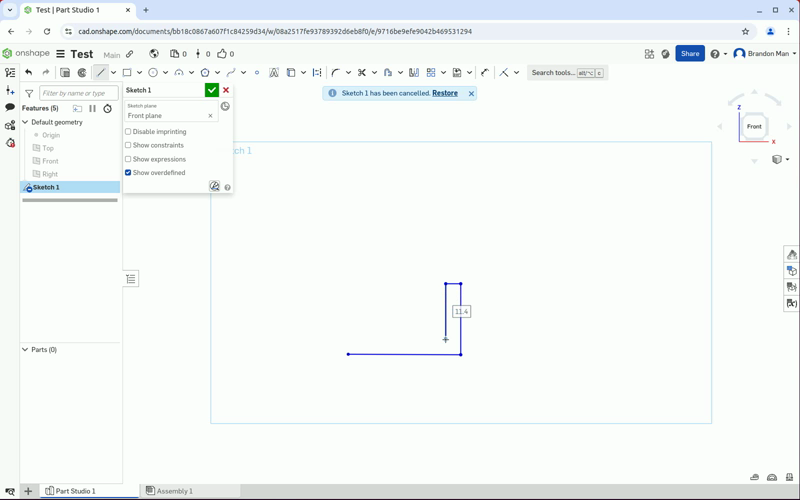
mouse_move(348, 339)
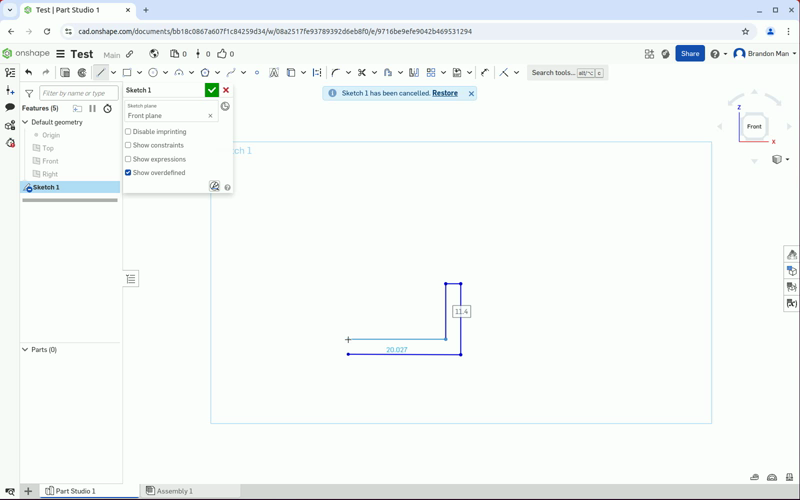
click(348, 339)
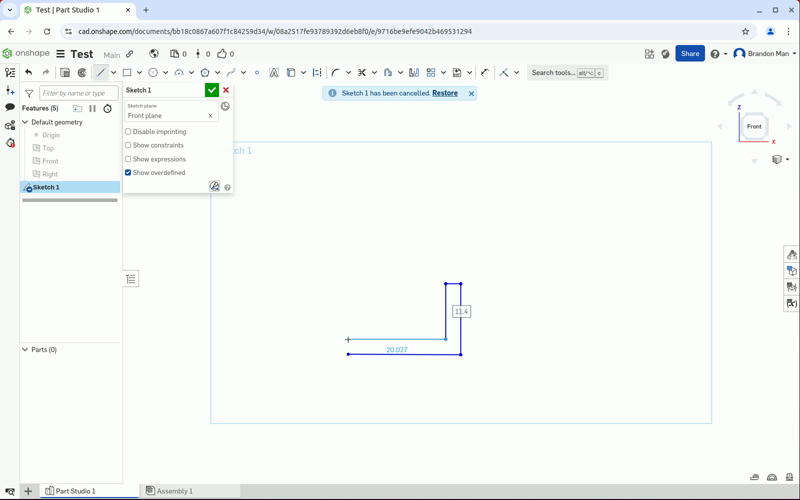
key_up(shift)
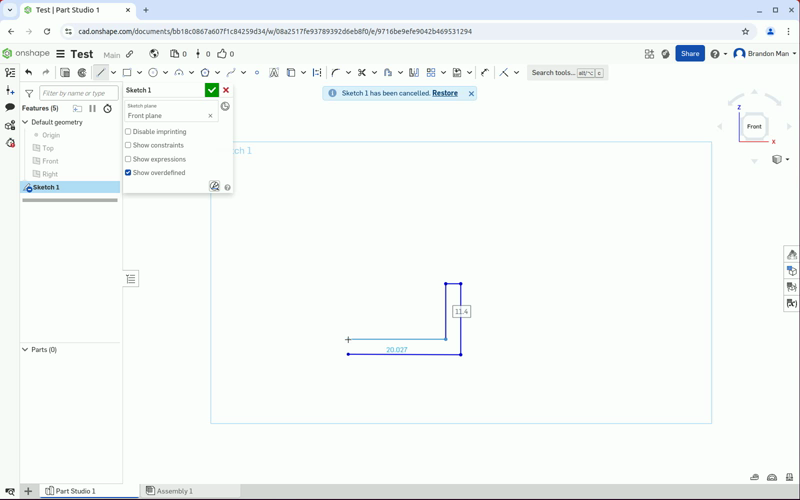
mouse_move(378, 339)
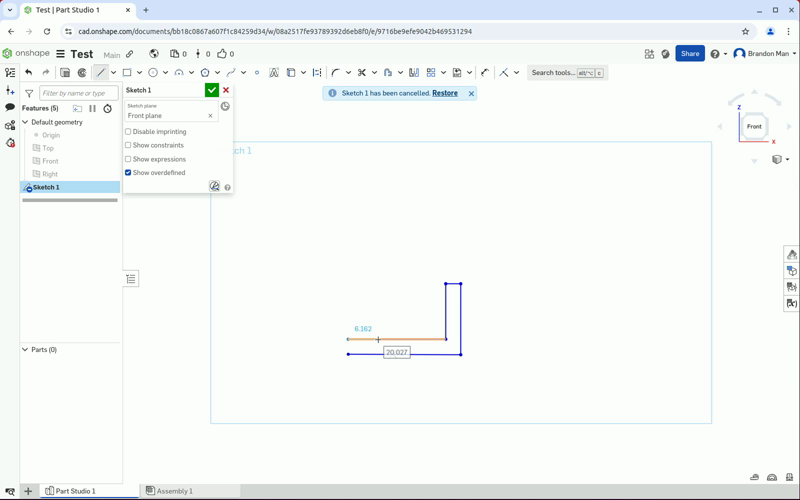
key_down(shift)
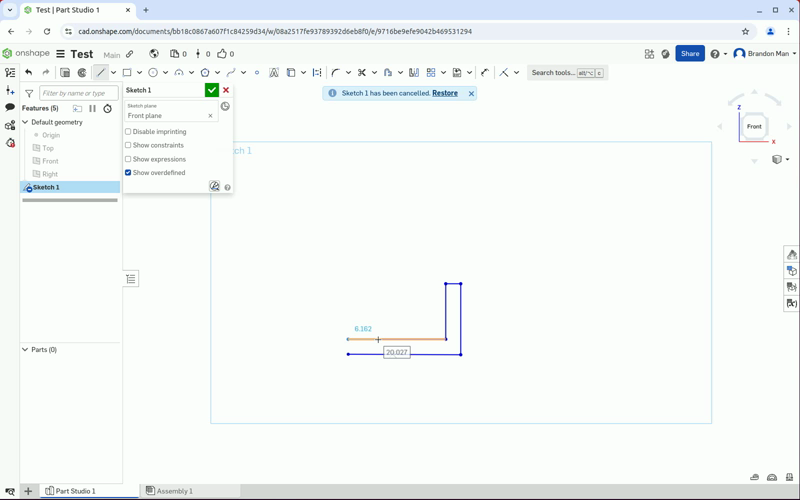
mouse_move(348, 354)
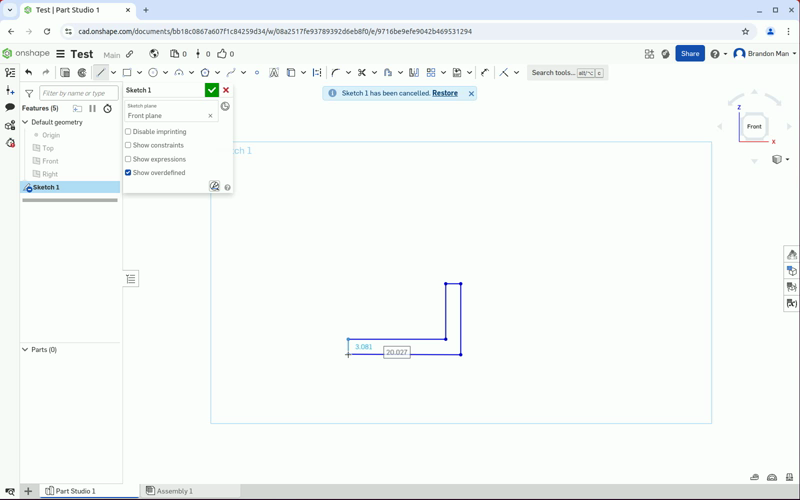
key_up(shift)
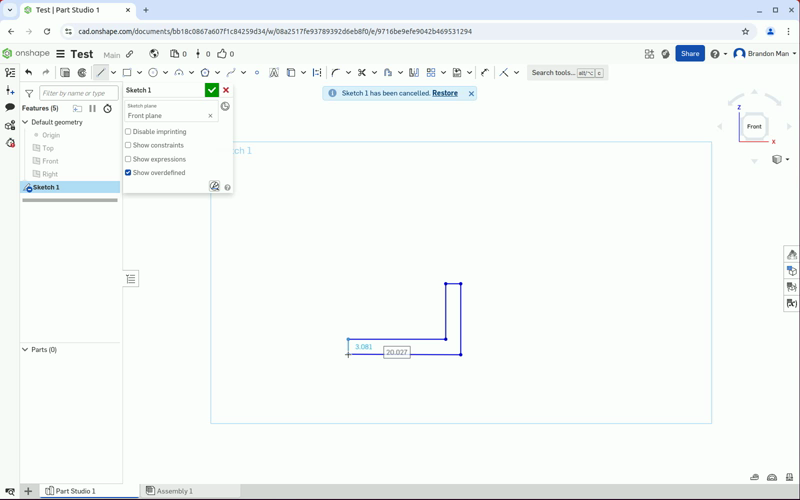
click(348, 354)
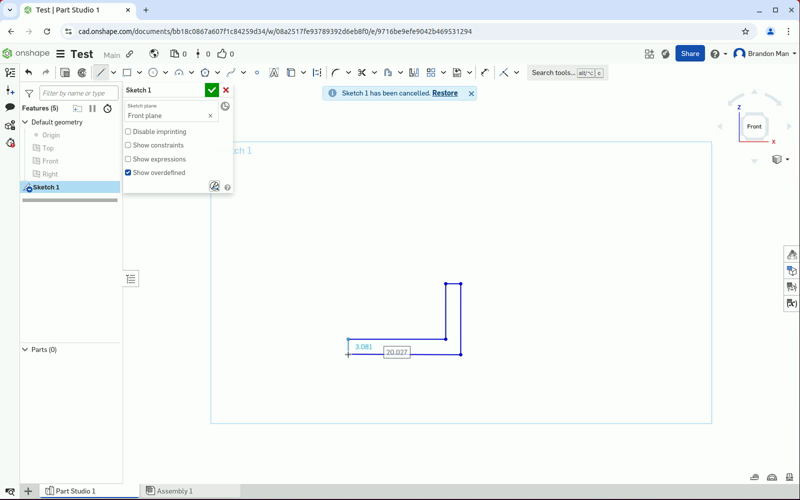
key(esc)
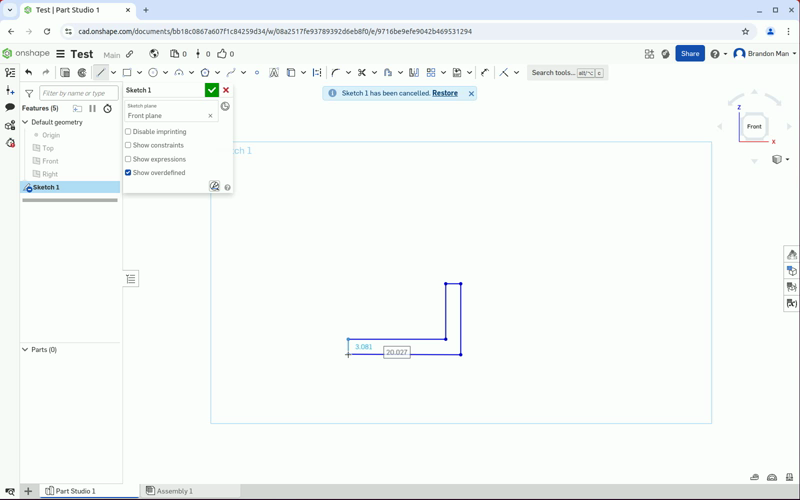
mouse_move(456, 298)
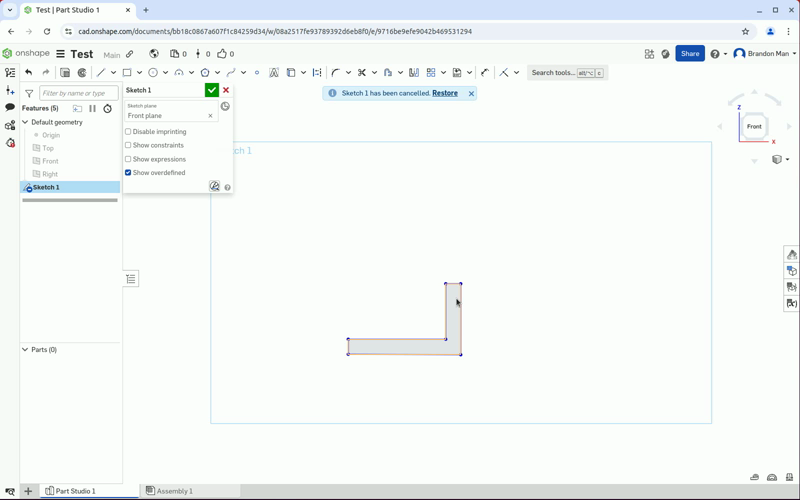
click(456, 298)
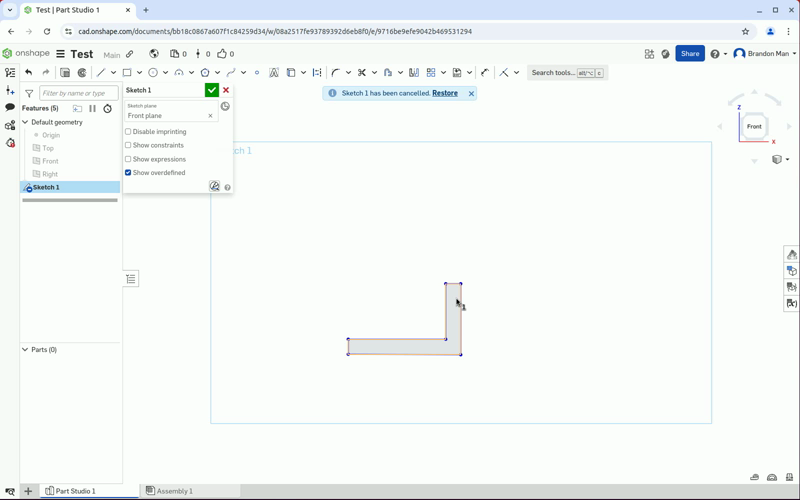
mouse_move(73, 352)
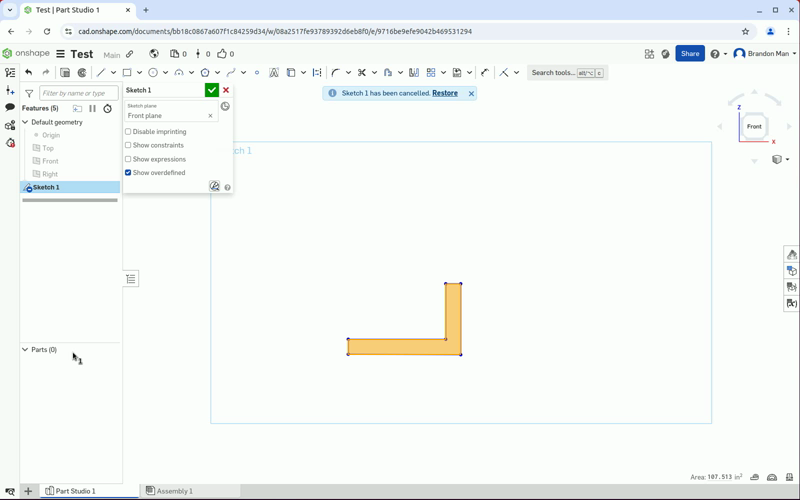
key(shift+y)
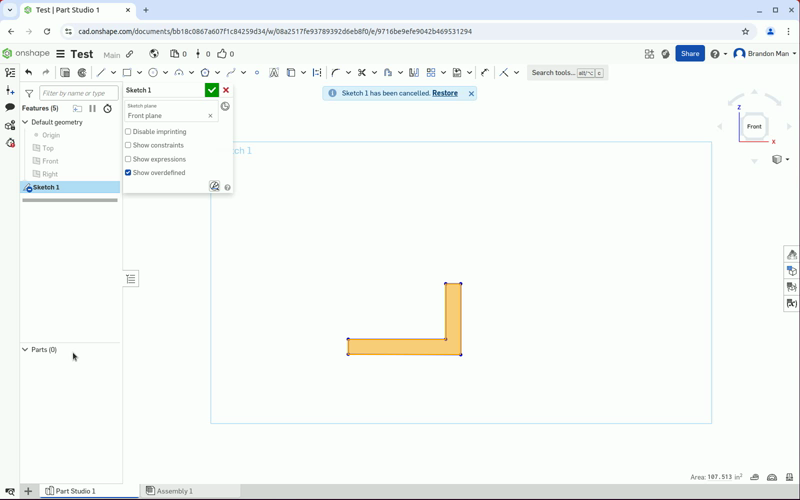
key(shift+e)
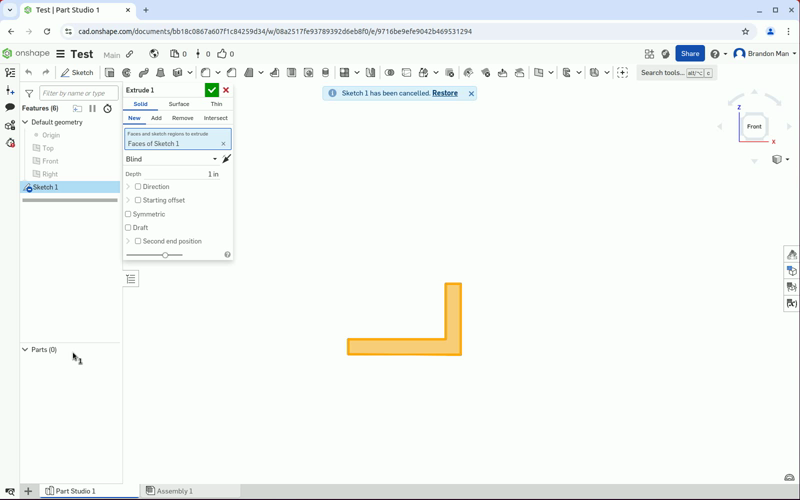
mouse_move(143, 106)
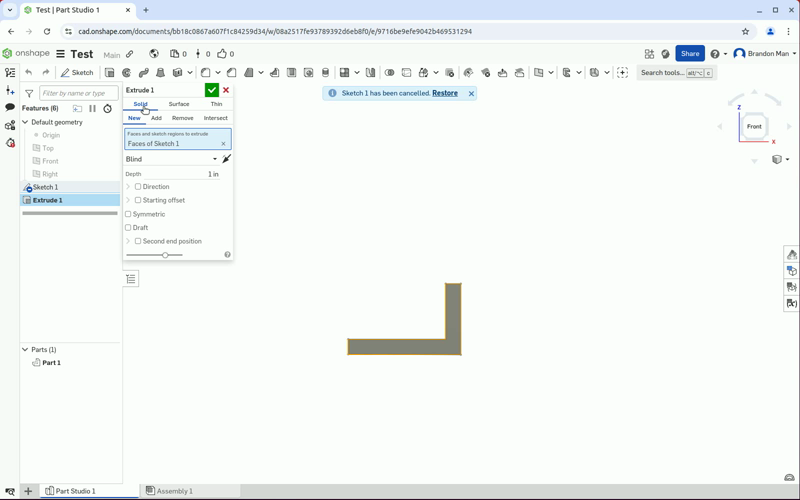
click(143, 106)
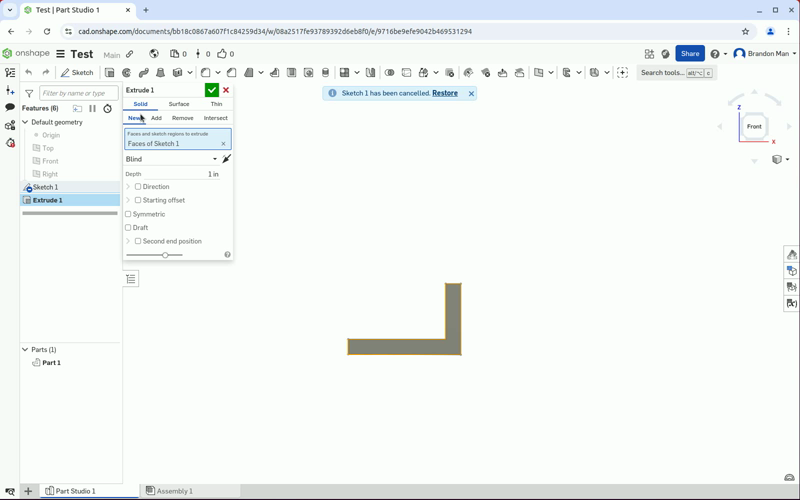
mouse_move(137, 120)
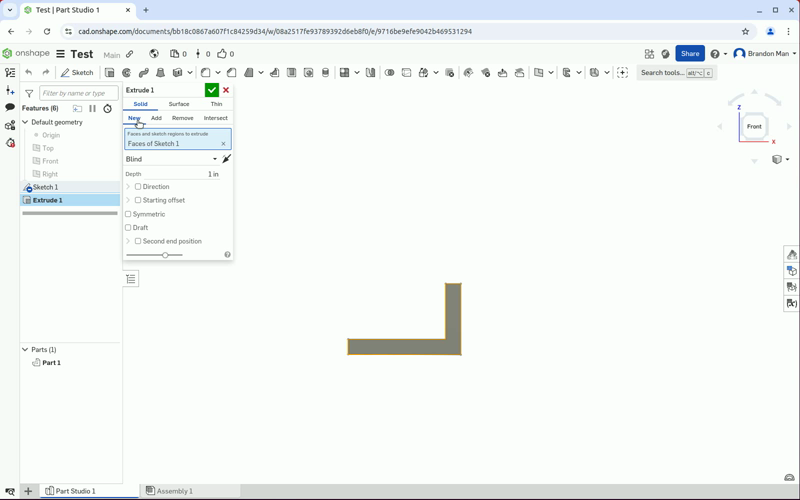
click(137, 120)
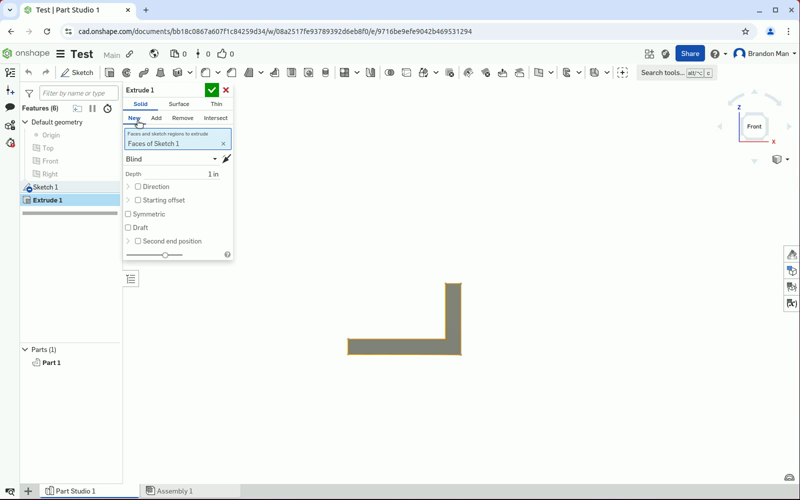
key(tab, 4)
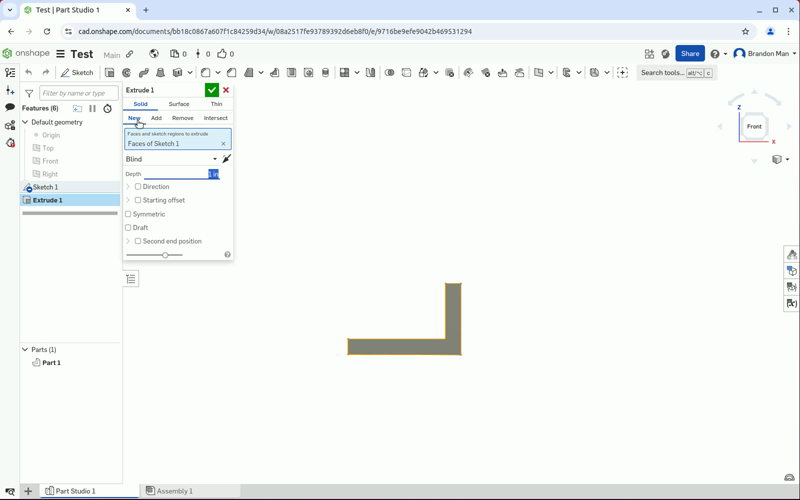
text(1.926)
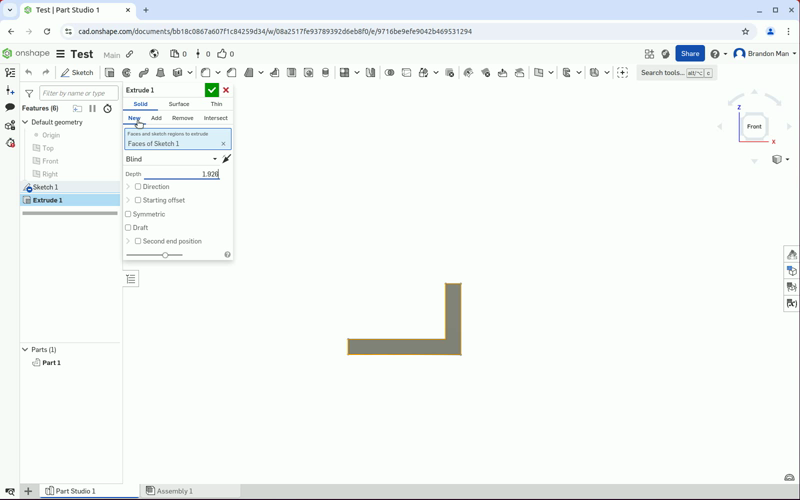
key(enter)
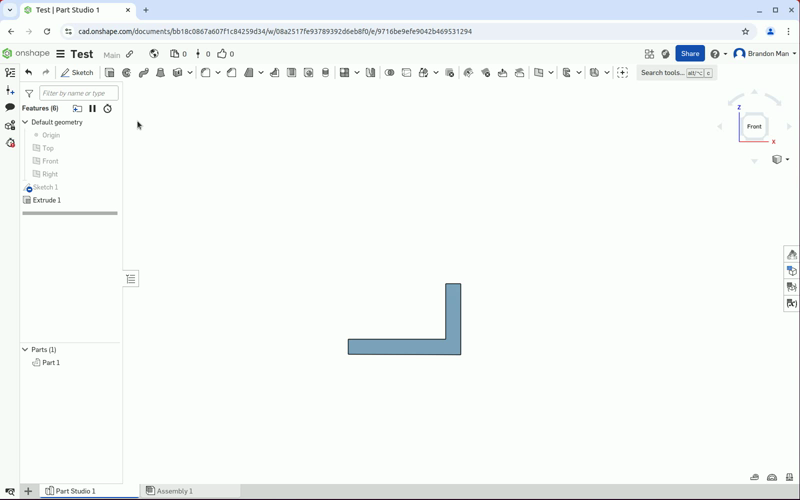
key(shift+h)
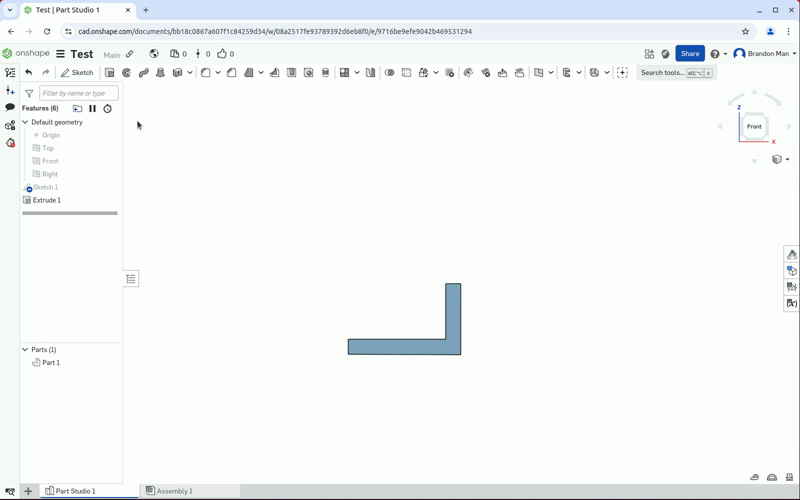
key(shift+h)
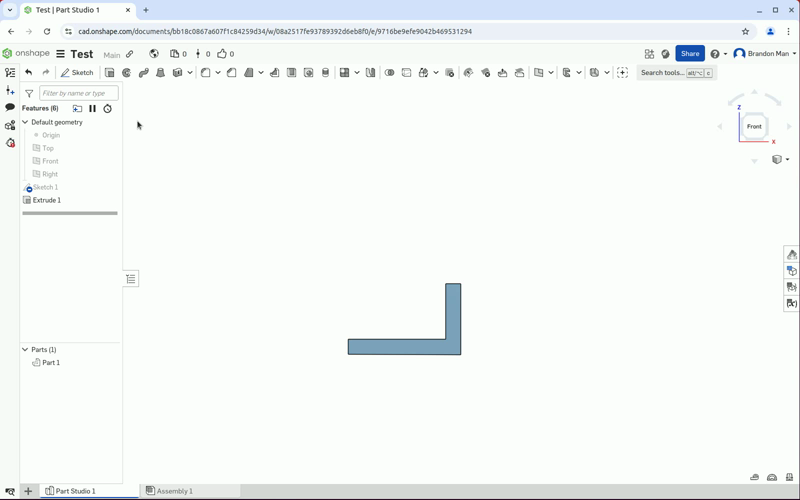
mouse_move(73, 189)
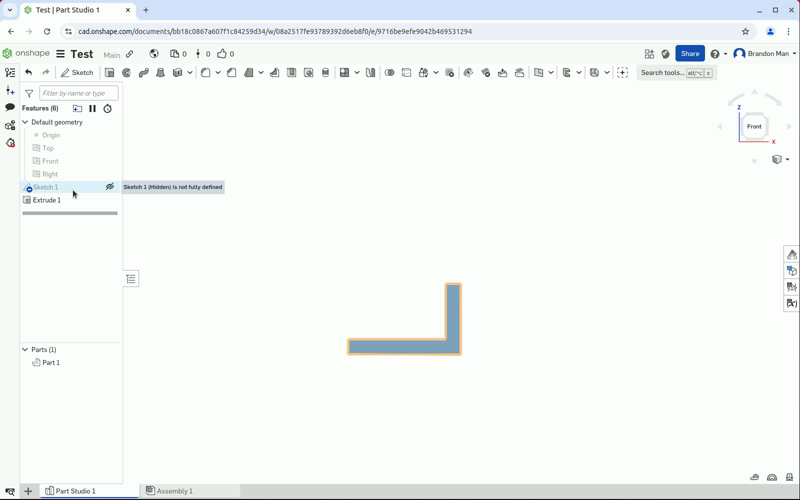
click(73, 189)
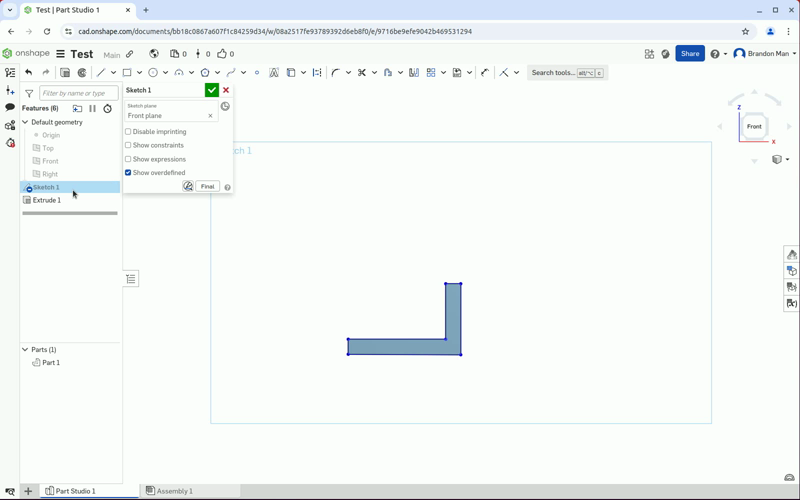
mouse_move(229, 92)
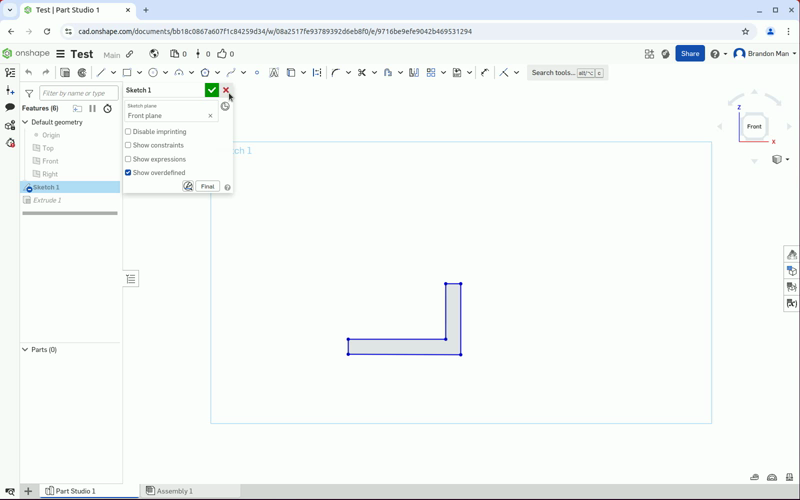
click(229, 92)
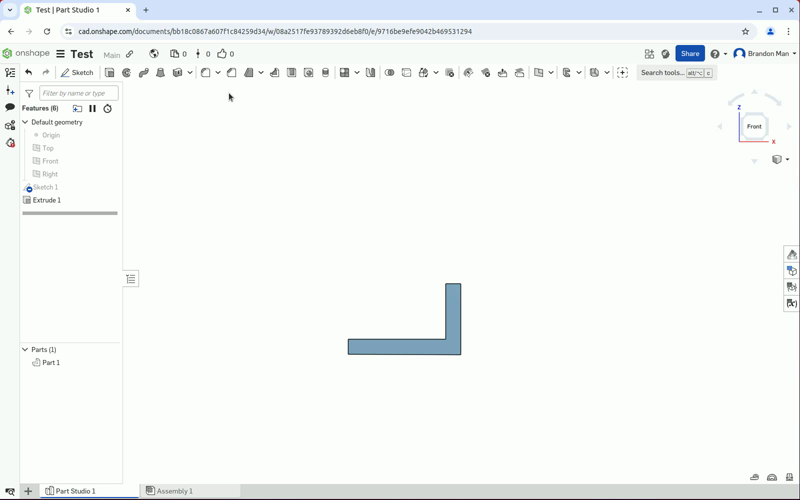
mouse_move(73, 352)
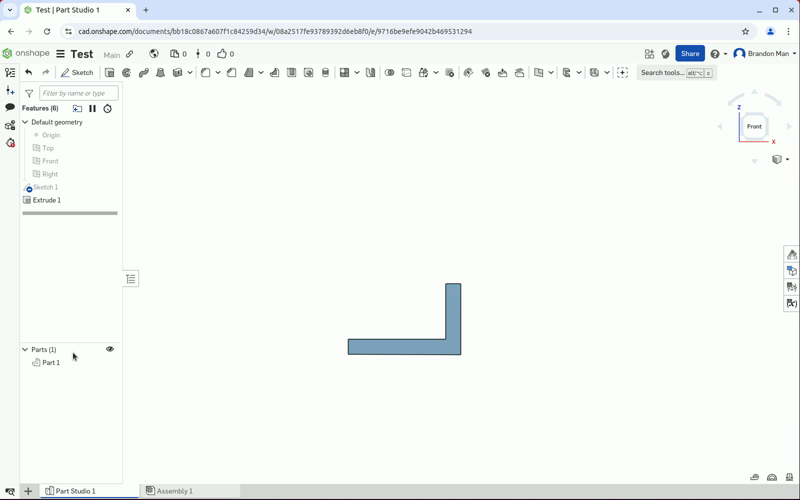
key(y)
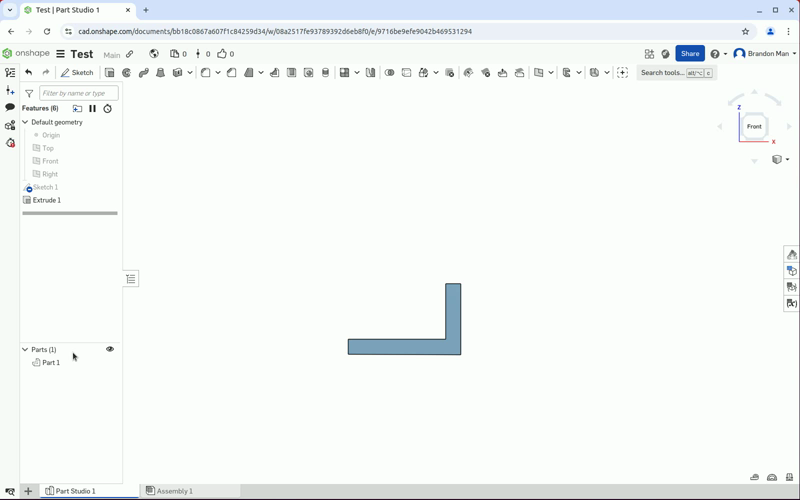
key(shift+p)
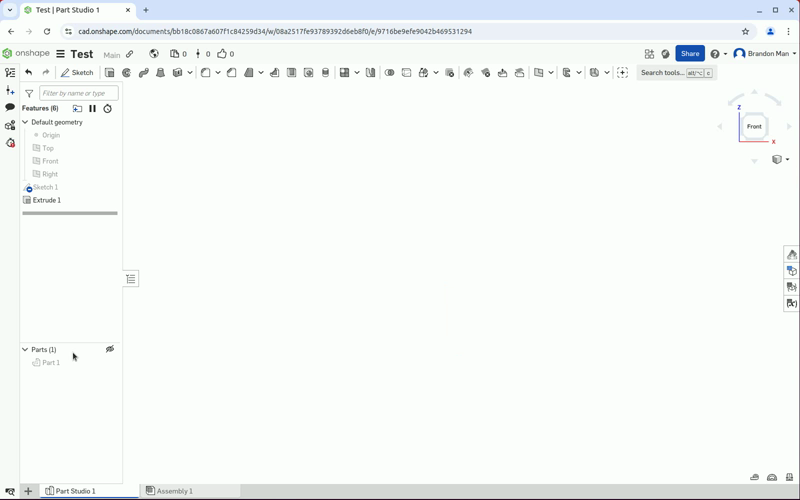
key(space)
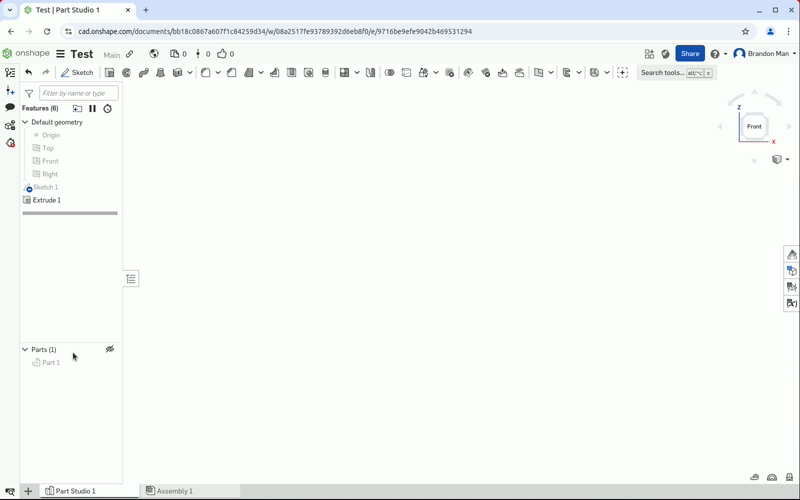
key_down(shift)
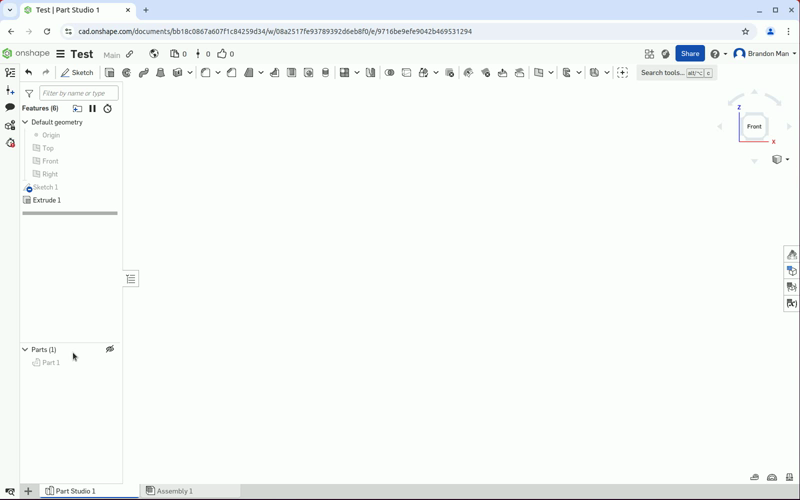
key(down)
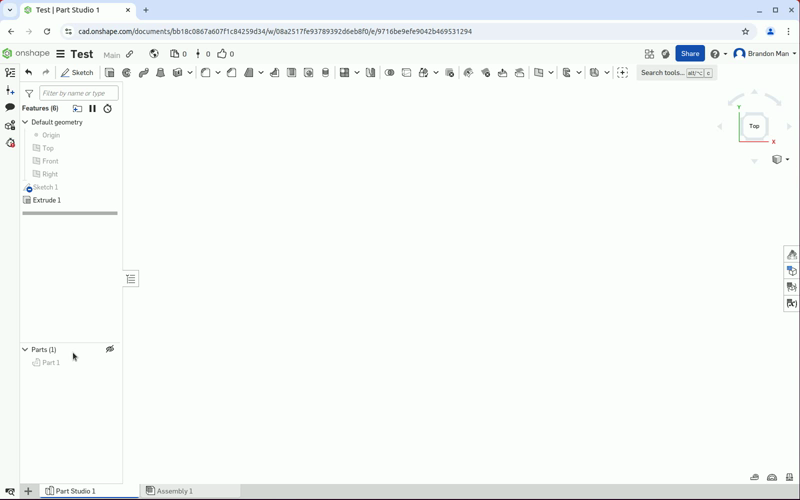
key_up(shift)
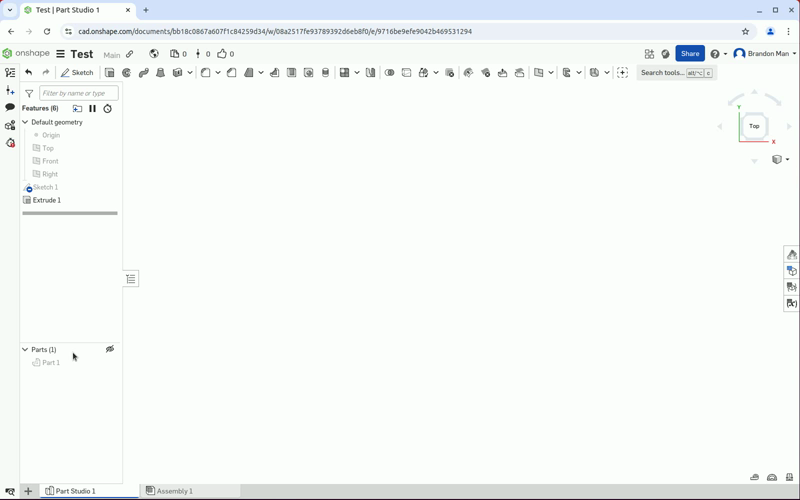
mouse_move(73, 352)
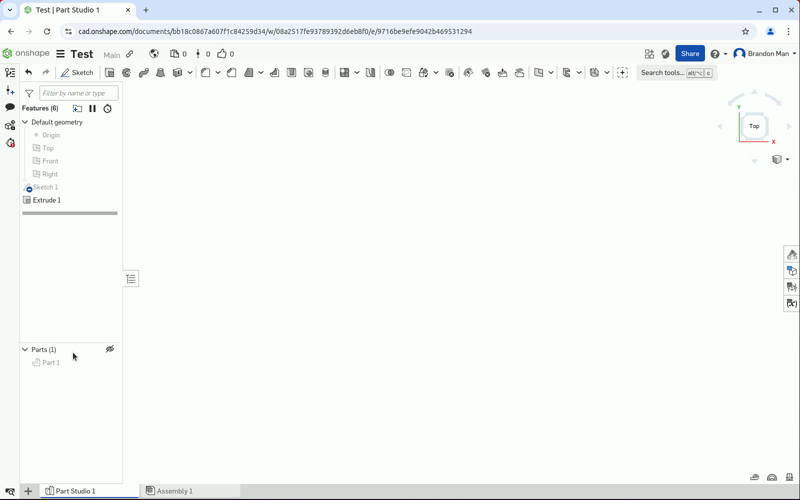
key(shift+y)
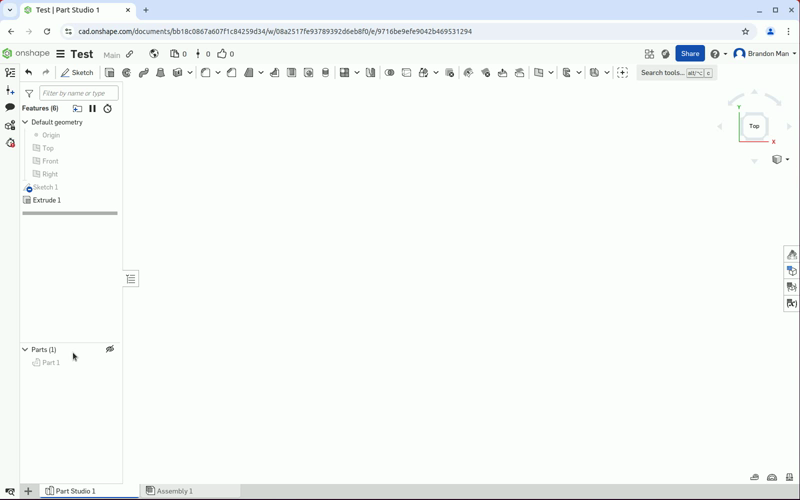
key(shift+s)
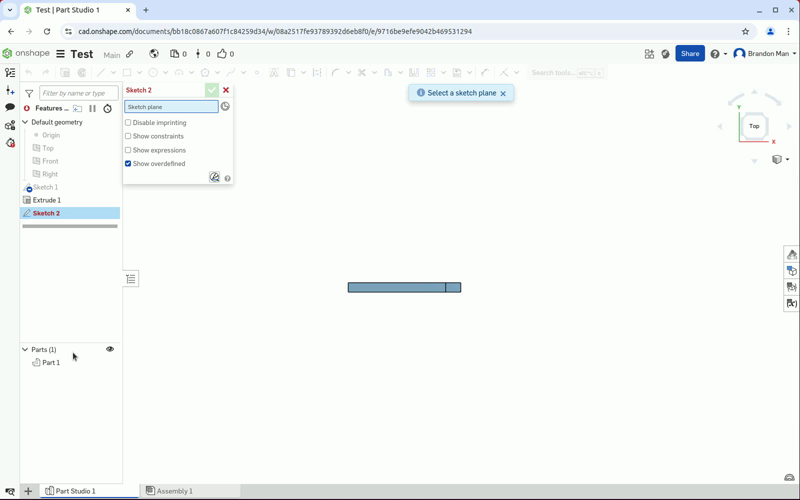
mouse_move(73, 150)
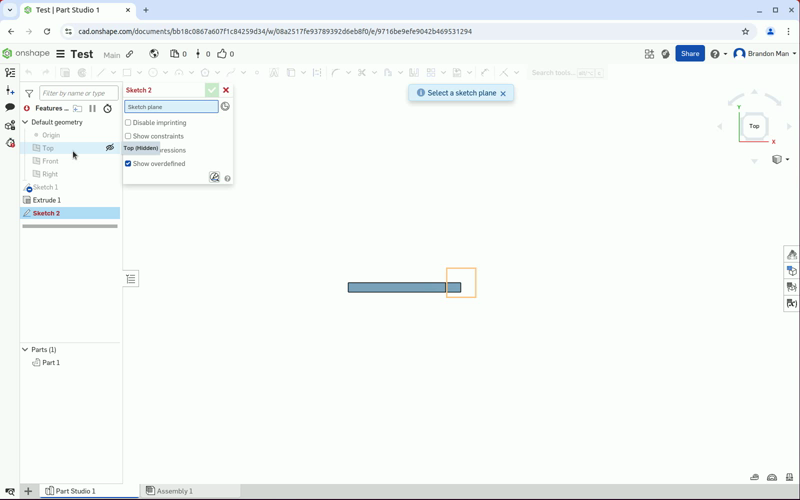
click(73, 150)
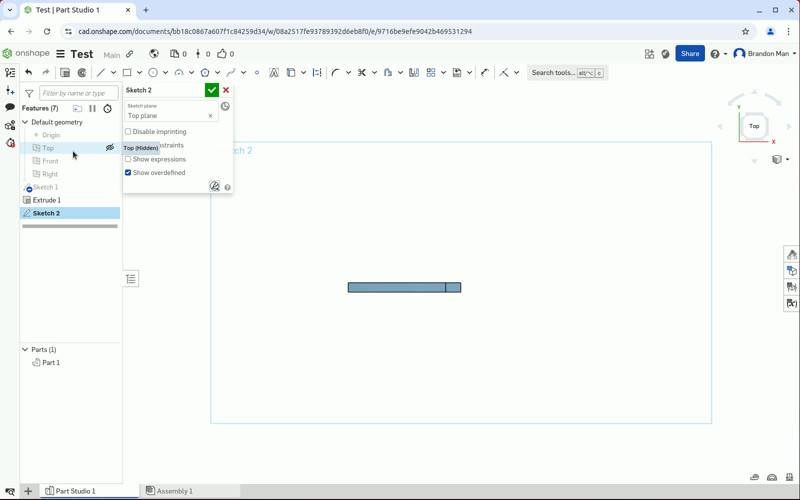
mouse_move(73, 352)
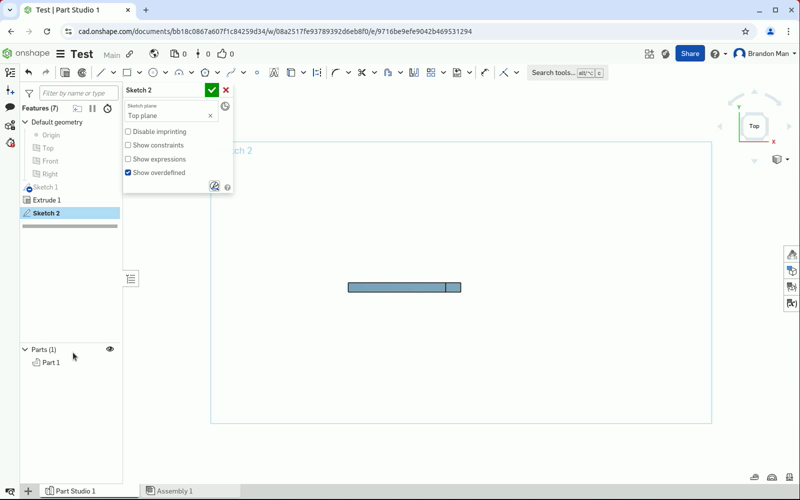
key(y)
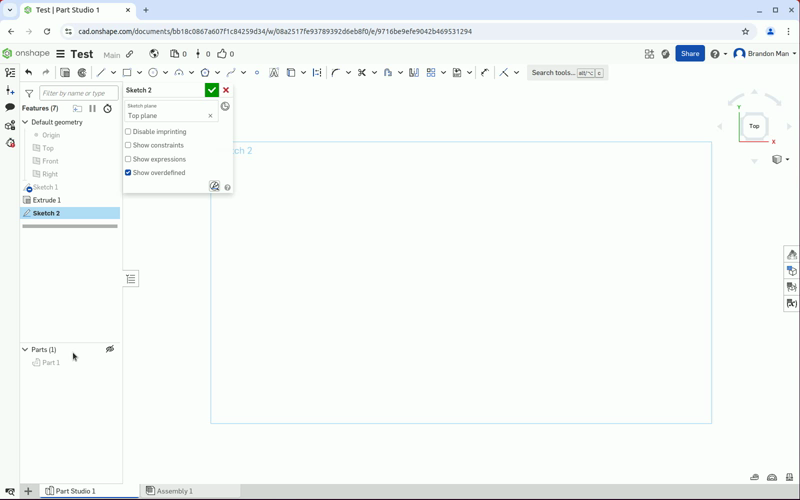
key(l)
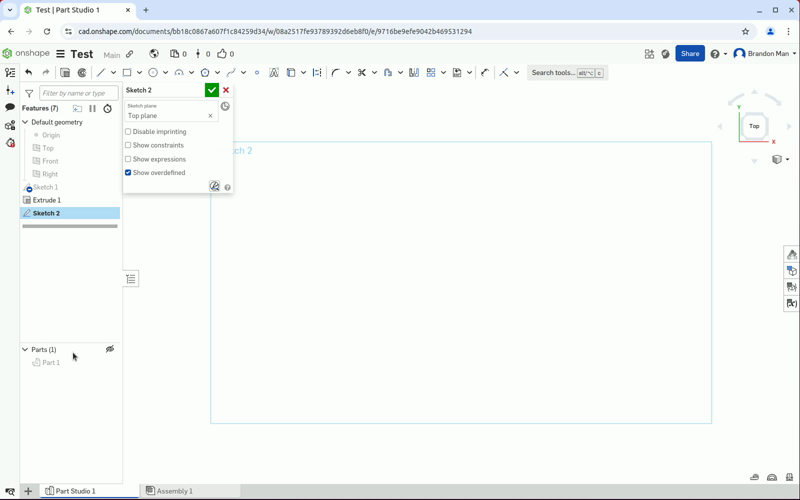
key_down(shift)
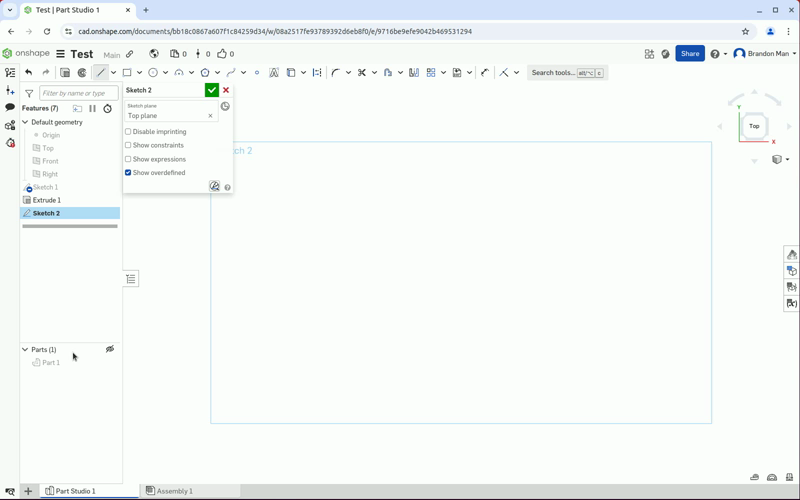
mouse_move(450, 292)
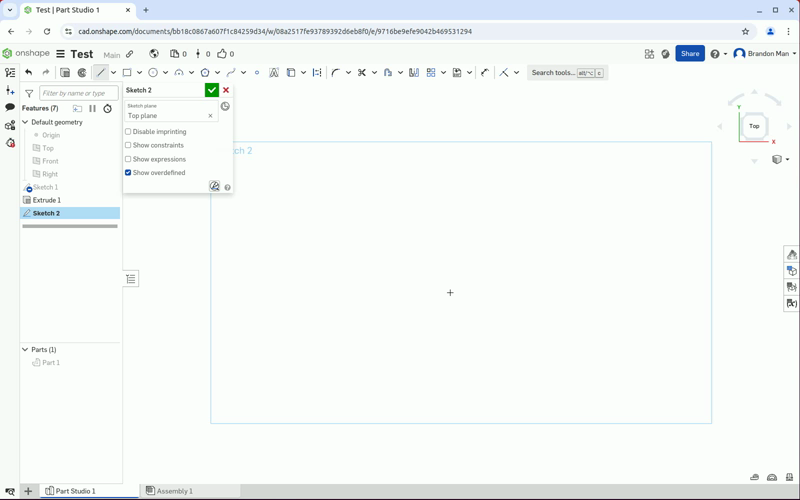
click(450, 292)
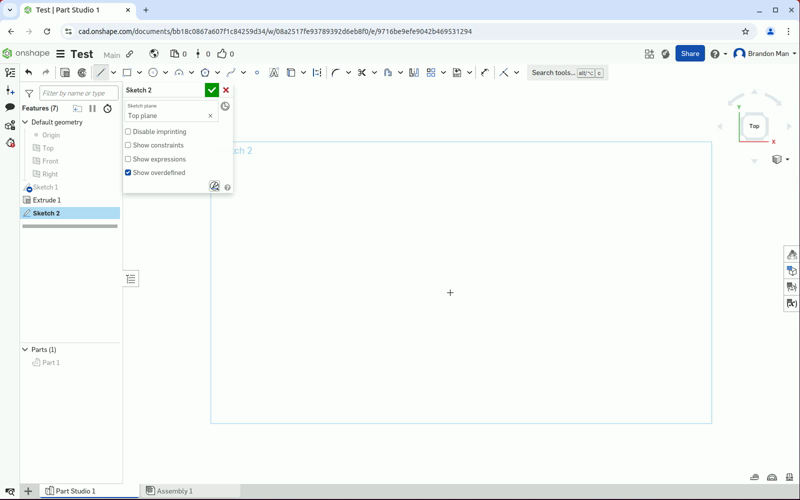
key_up(shift)
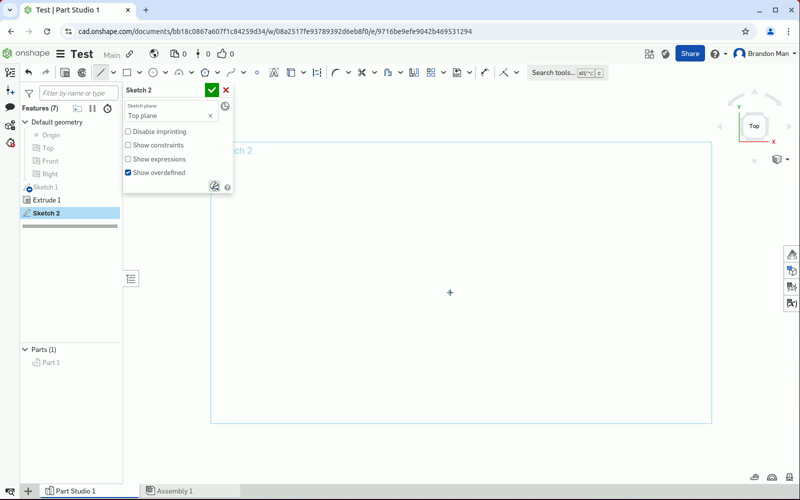
key_down(shift)
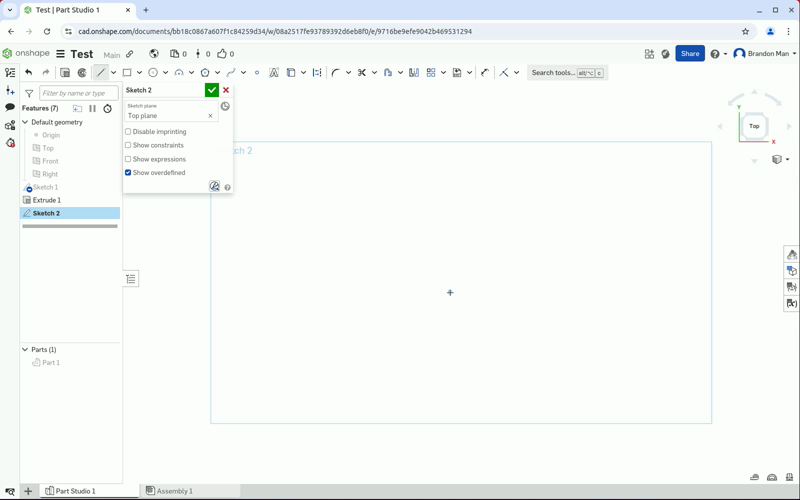
mouse_move(480, 292)
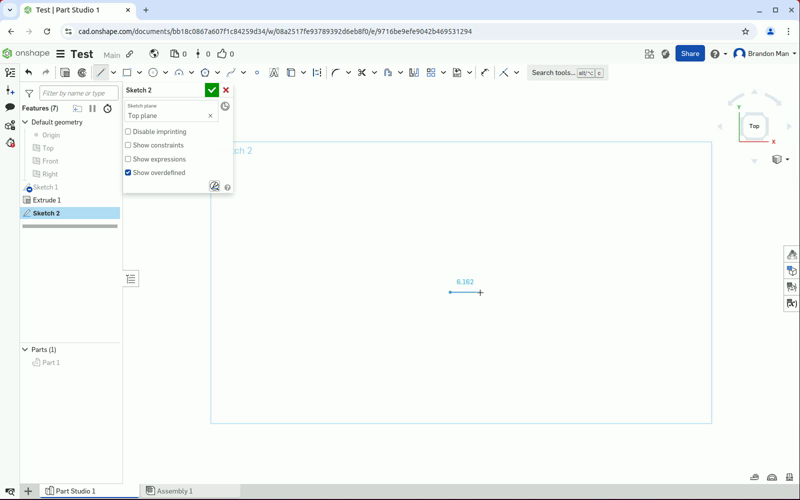
mouse_move(457, 292)
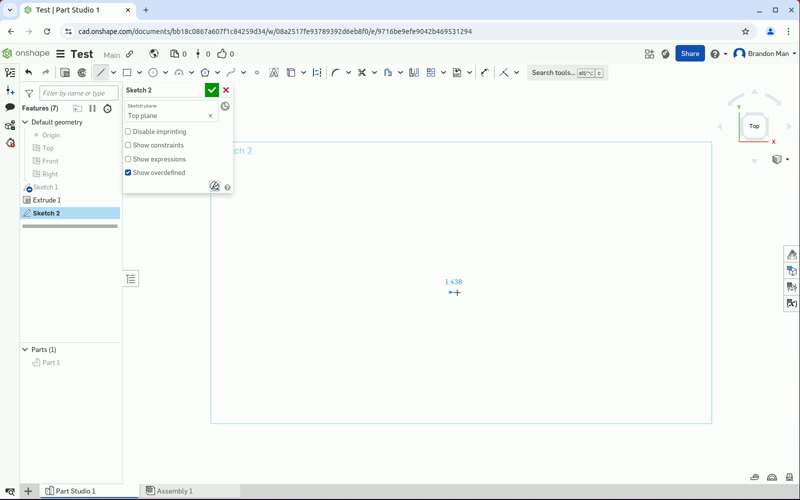
scroll(6)
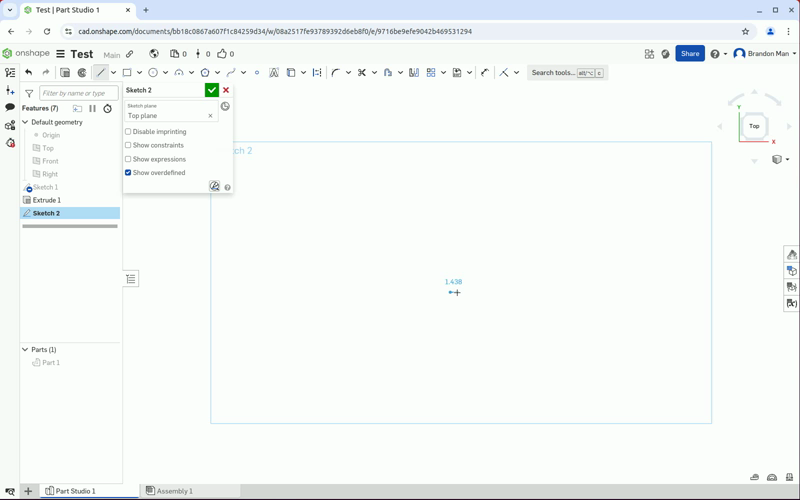
scroll(6)
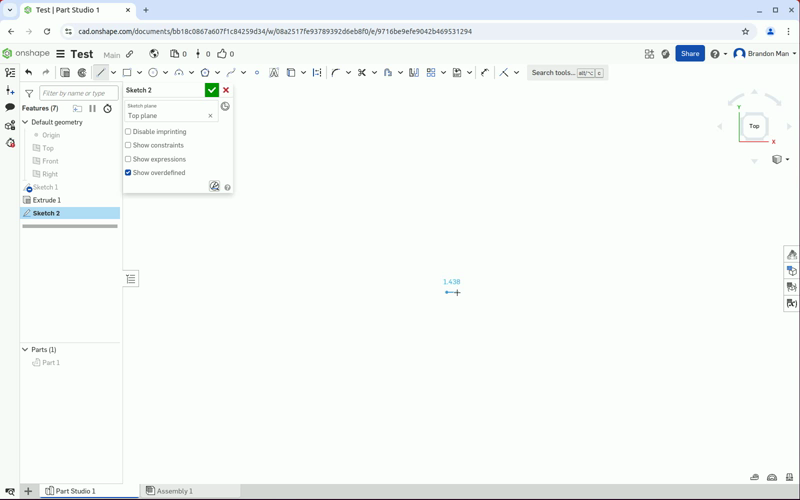
scroll(6)
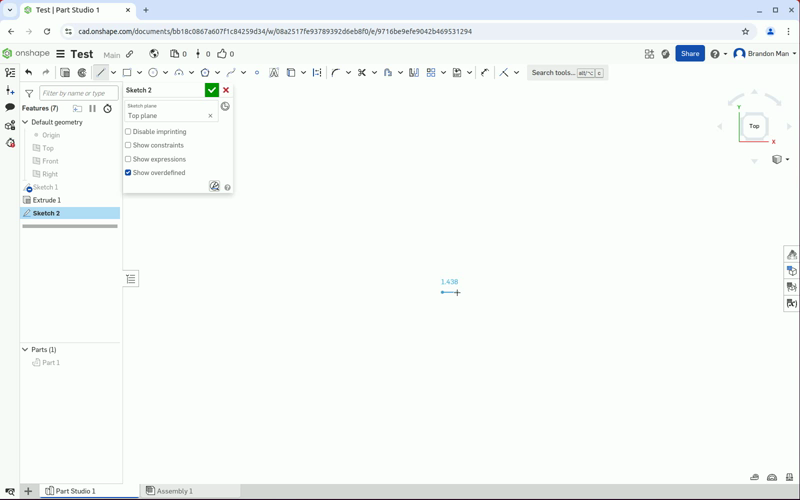
scroll(6)
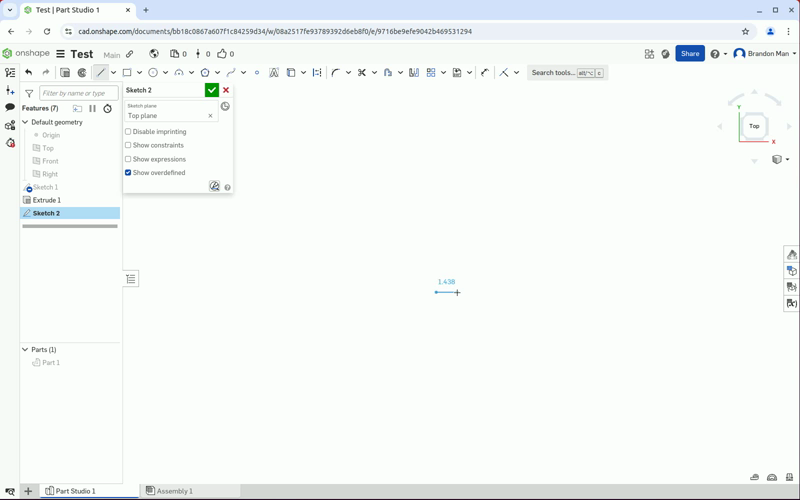
scroll(6)
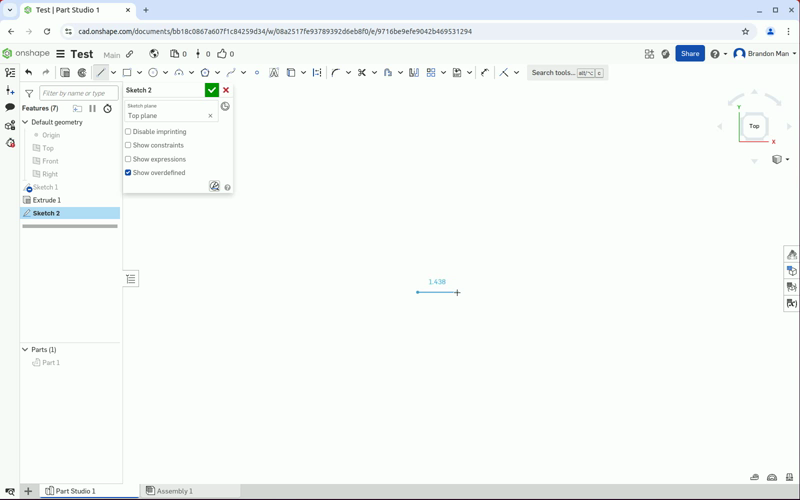
scroll(6)
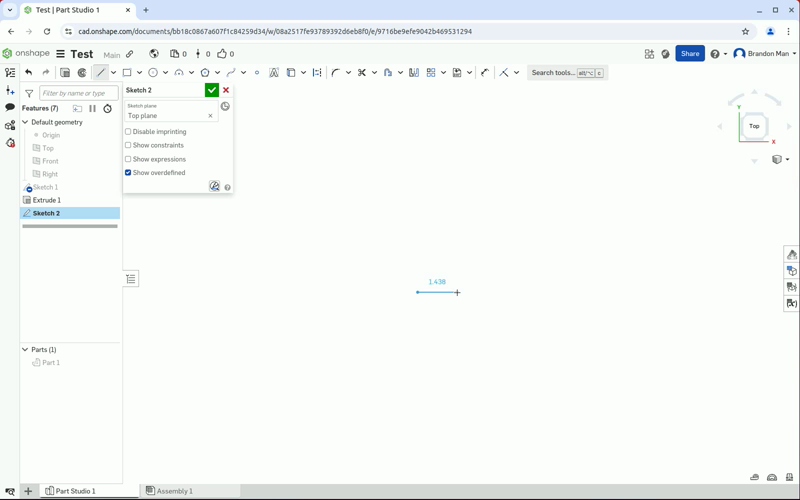
scroll(6)
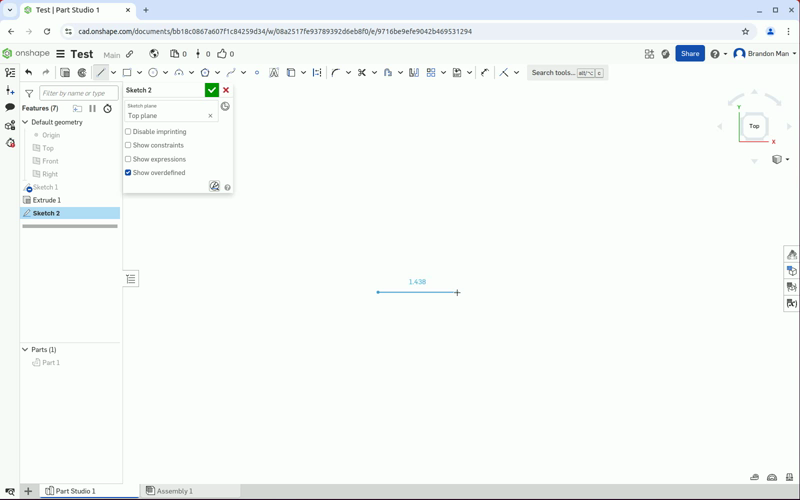
click(457, 292)
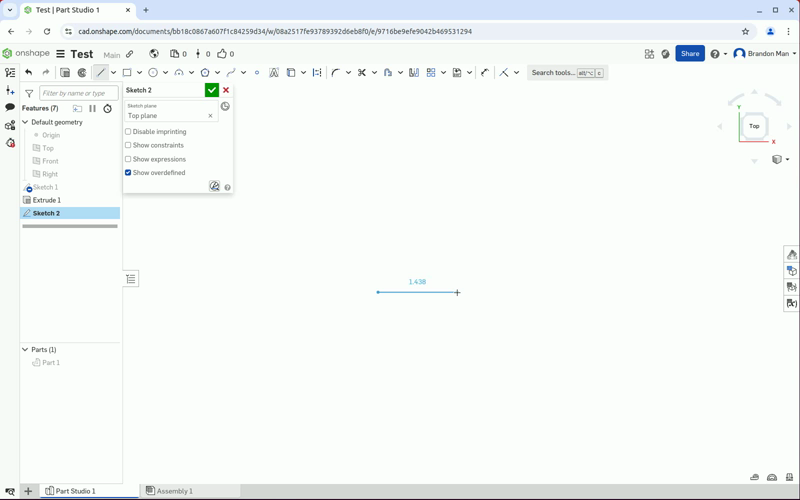
scroll(-6)
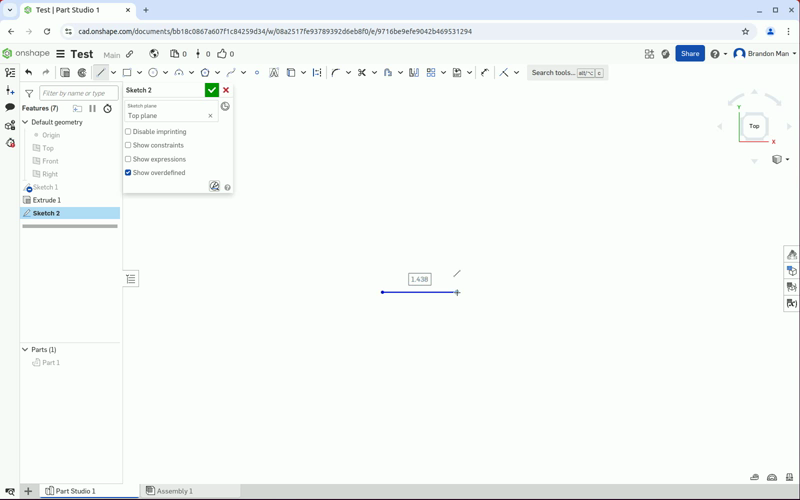
scroll(-6)
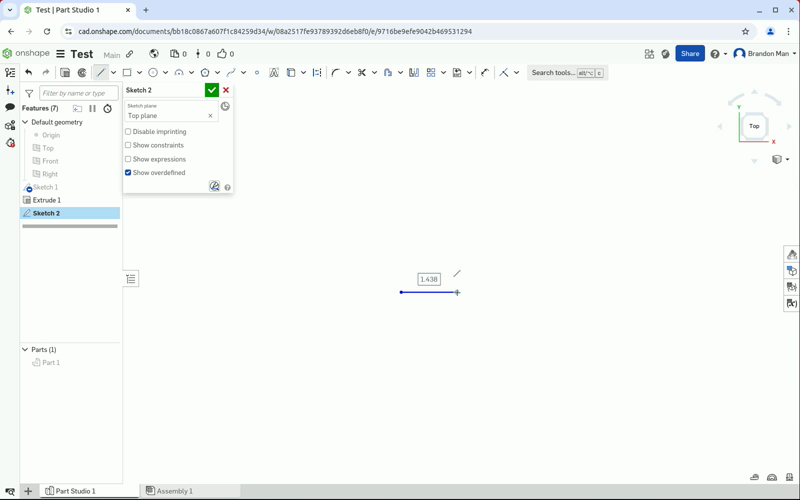
scroll(-6)
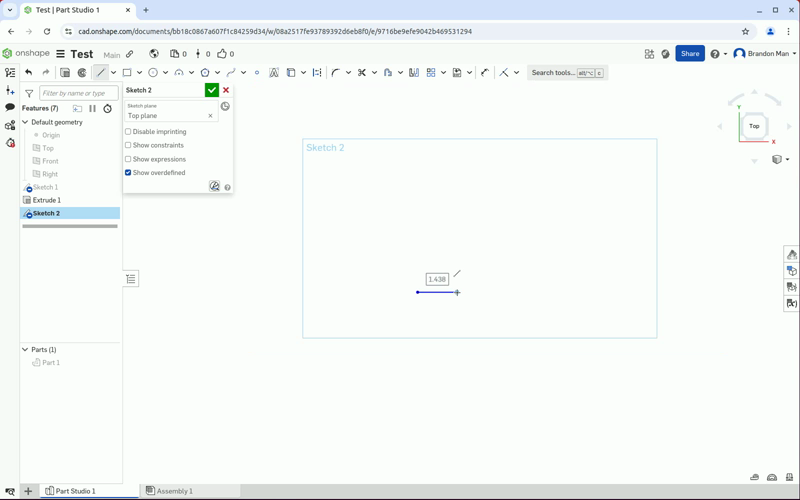
scroll(-6)
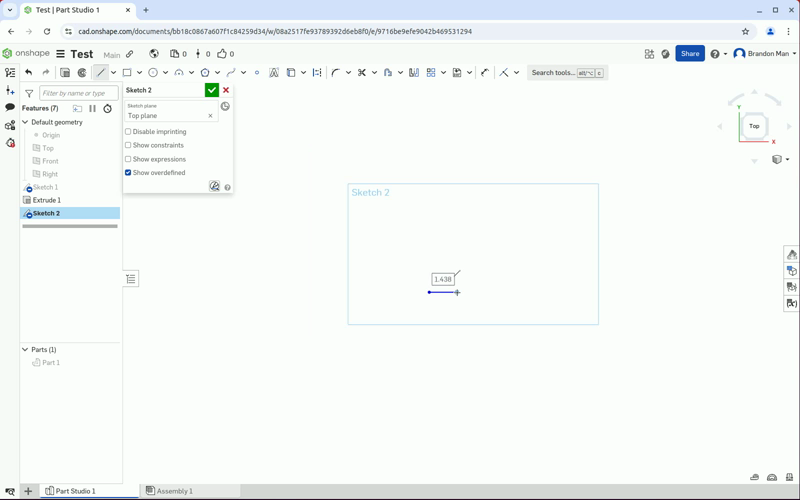
scroll(-6)
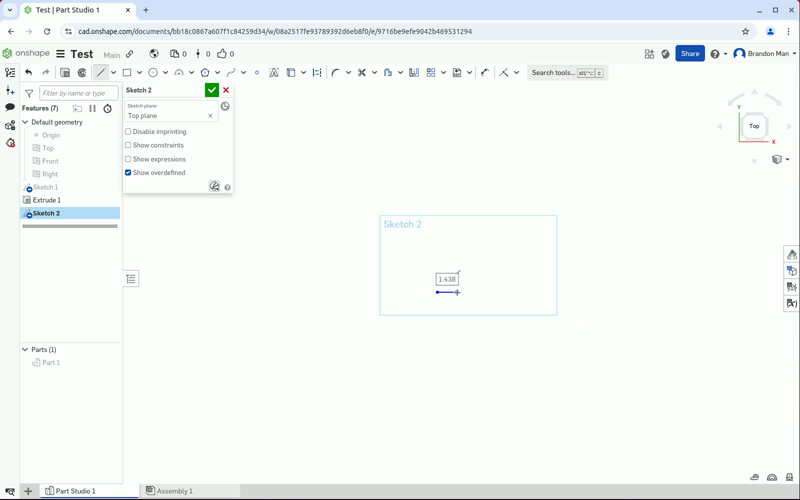
scroll(-6)
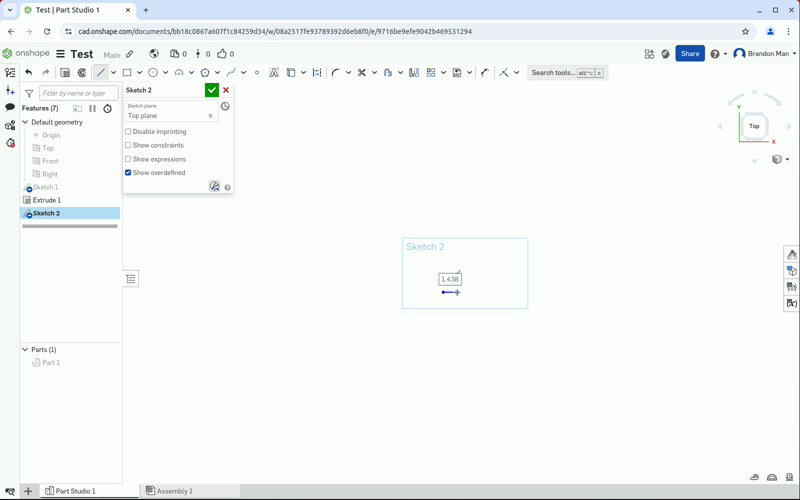
scroll(-6)
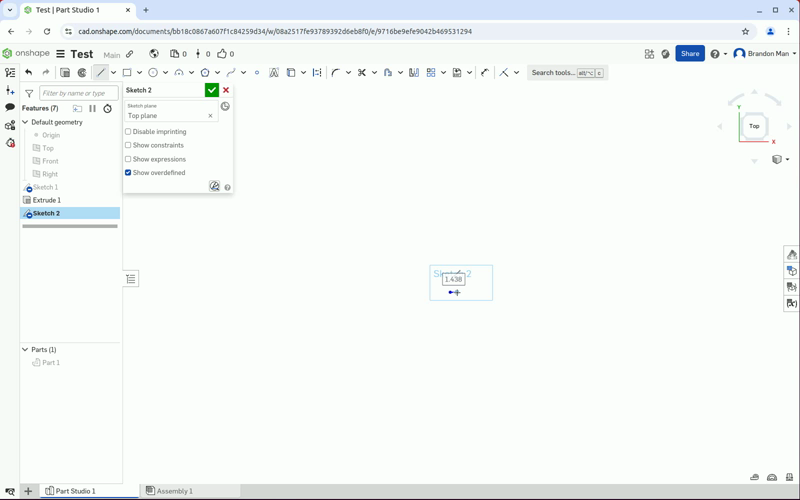
key_up(shift)
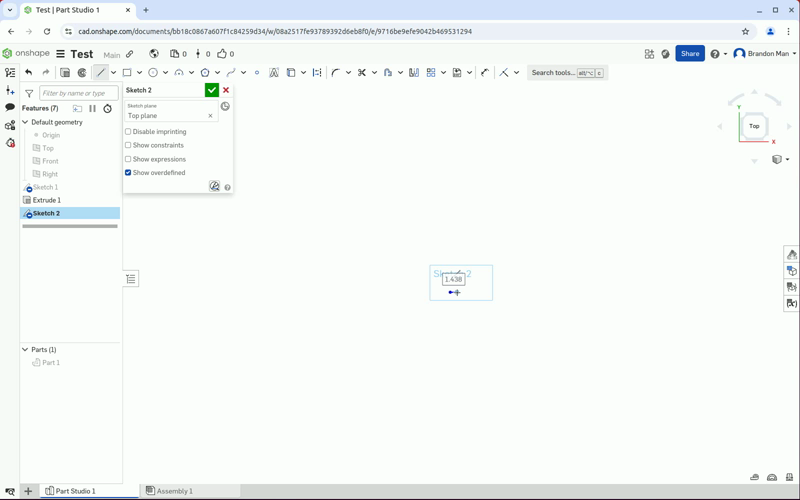
key_down(shift)
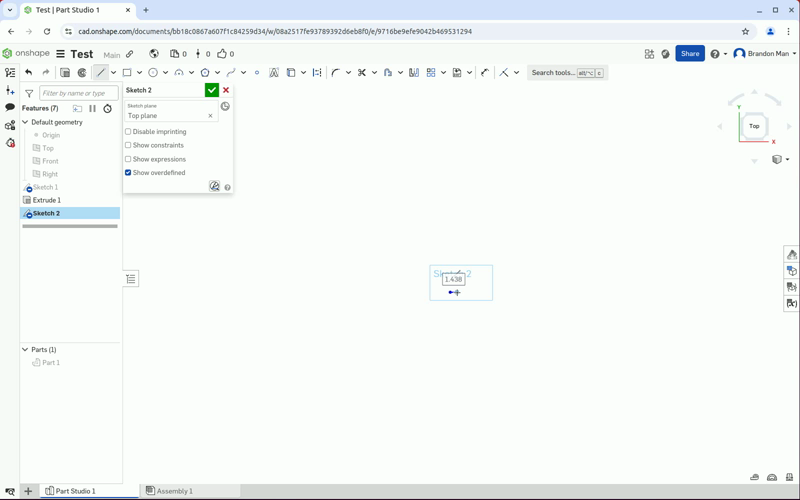
mouse_move(487, 292)
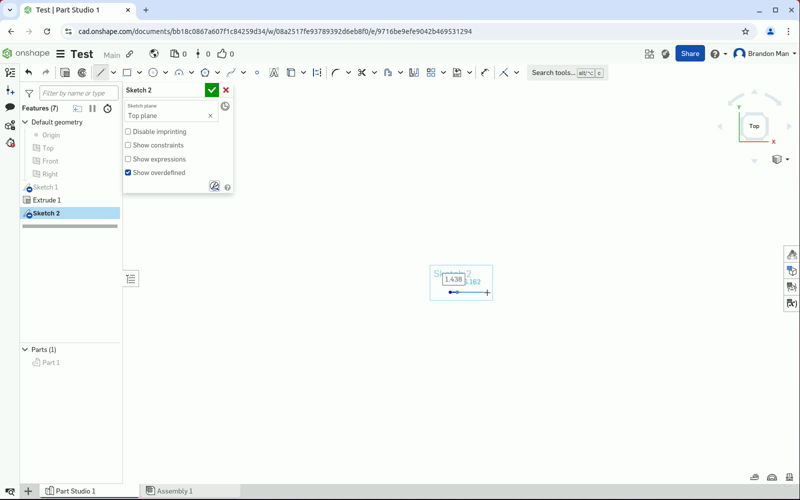
mouse_move(457, 285)
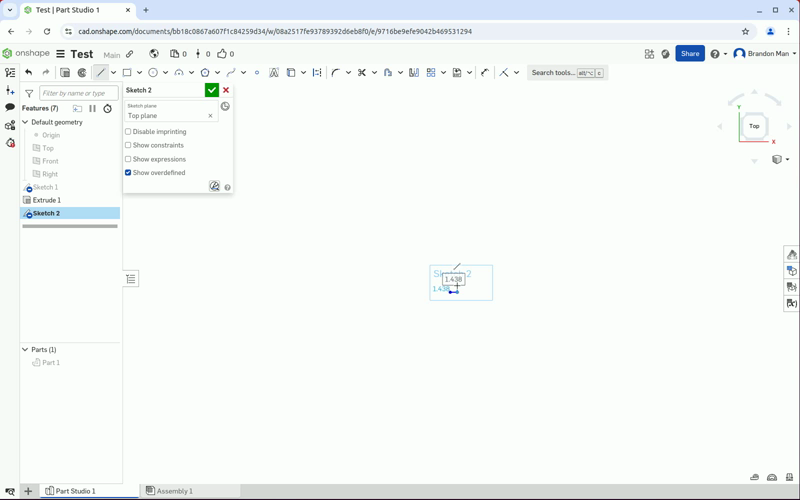
scroll(6)
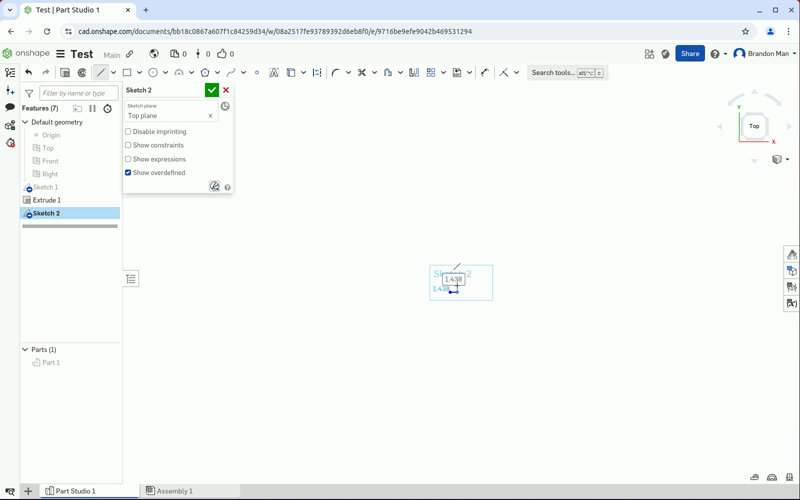
scroll(6)
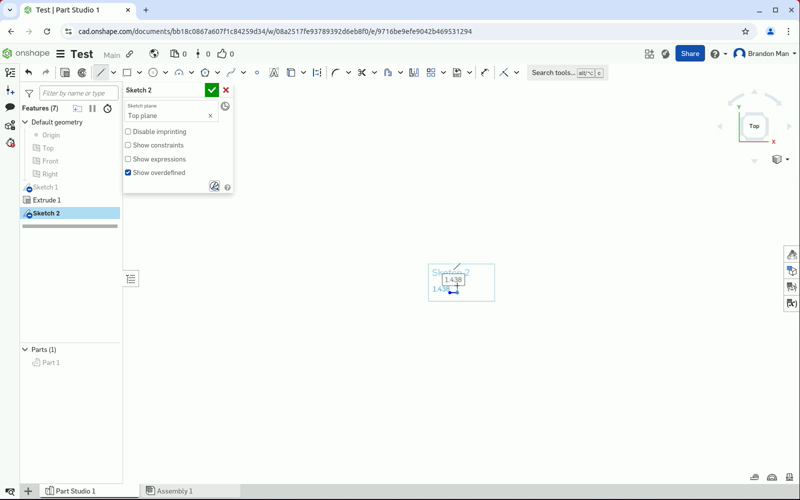
scroll(6)
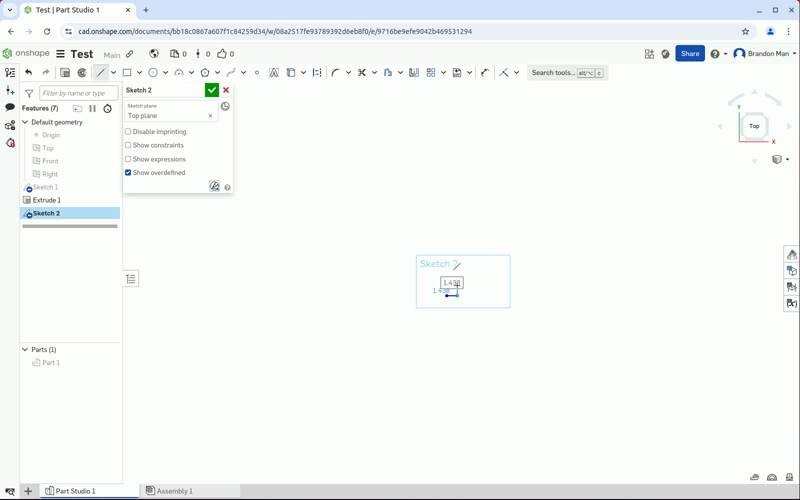
scroll(6)
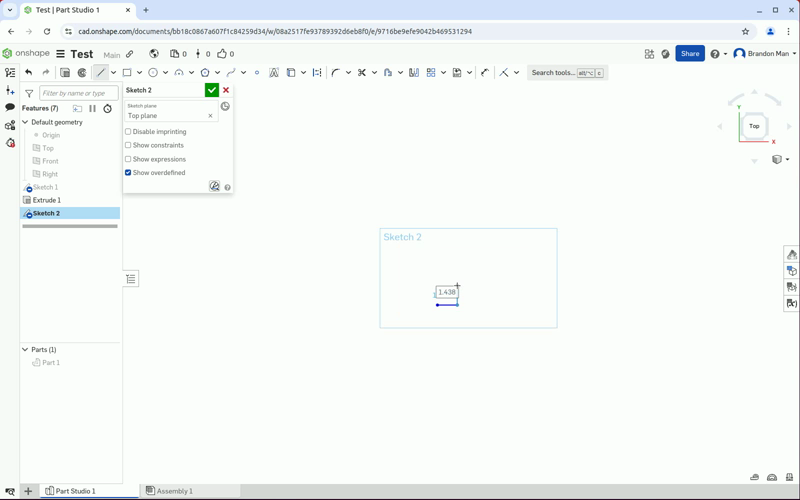
scroll(6)
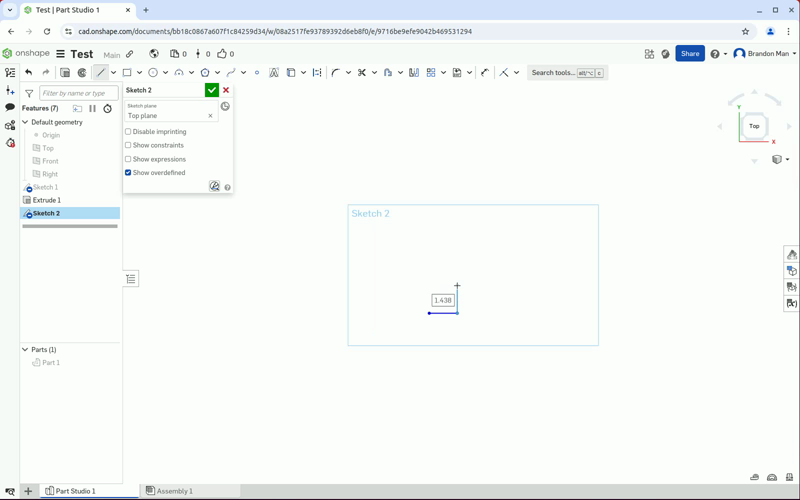
scroll(6)
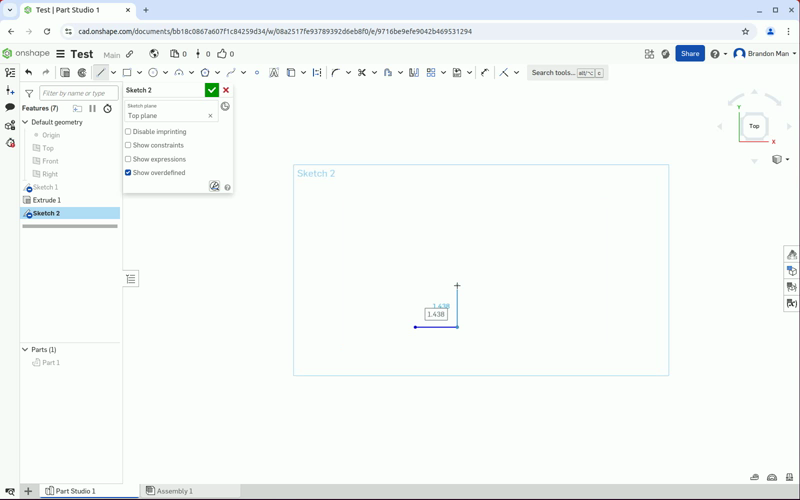
scroll(6)
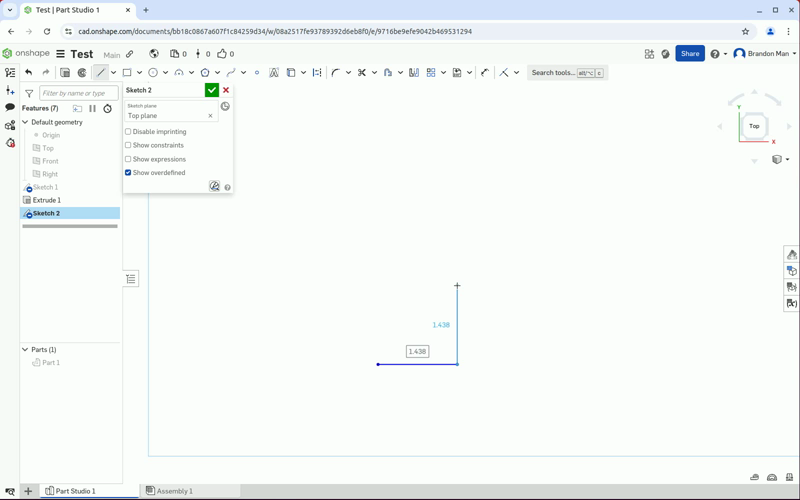
click(457, 285)
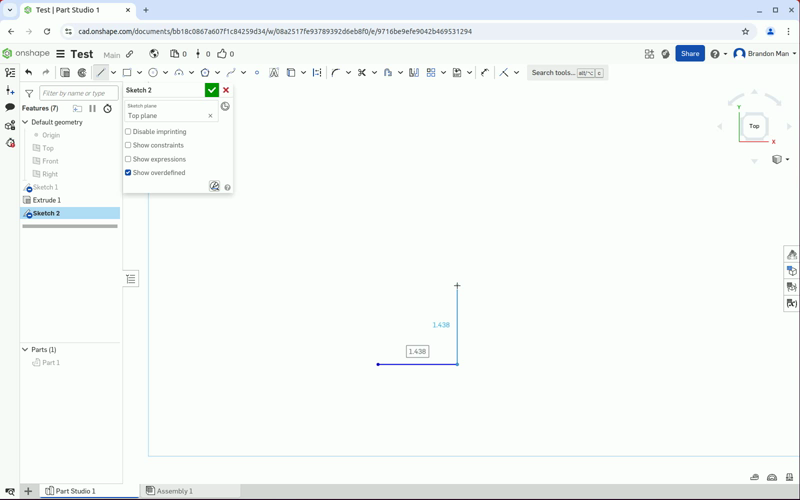
scroll(-6)
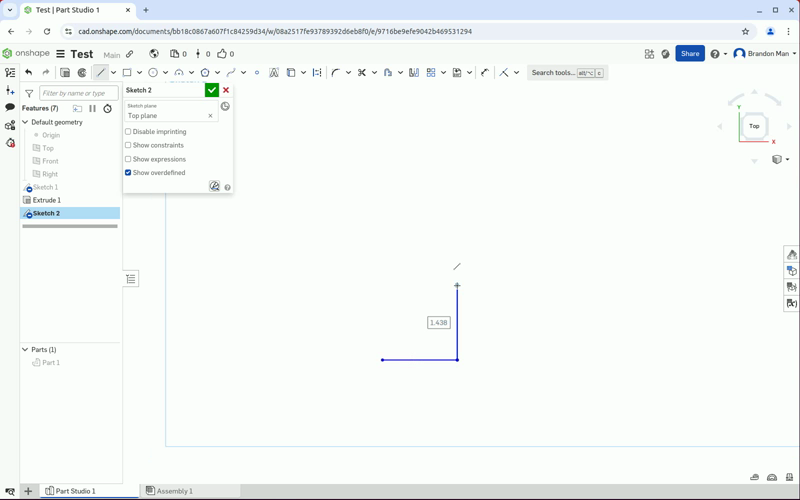
scroll(-6)
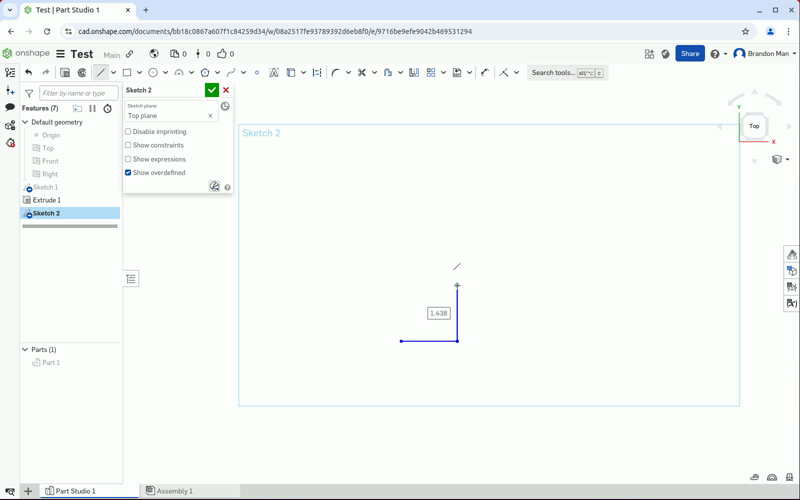
scroll(-6)
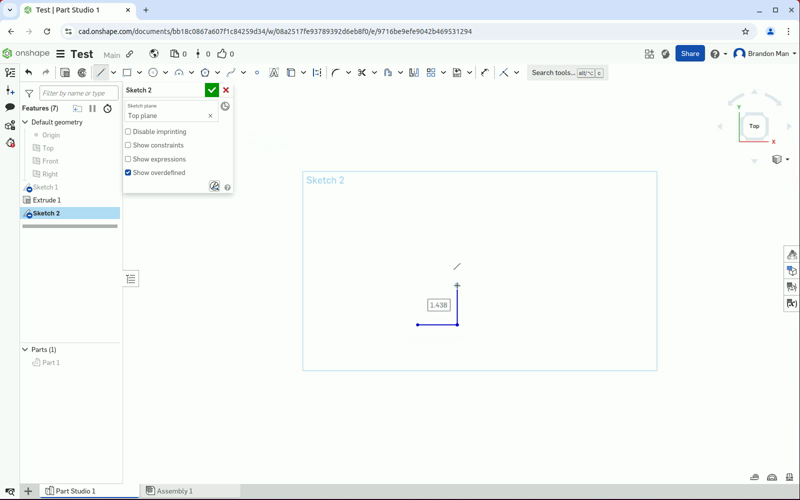
scroll(-6)
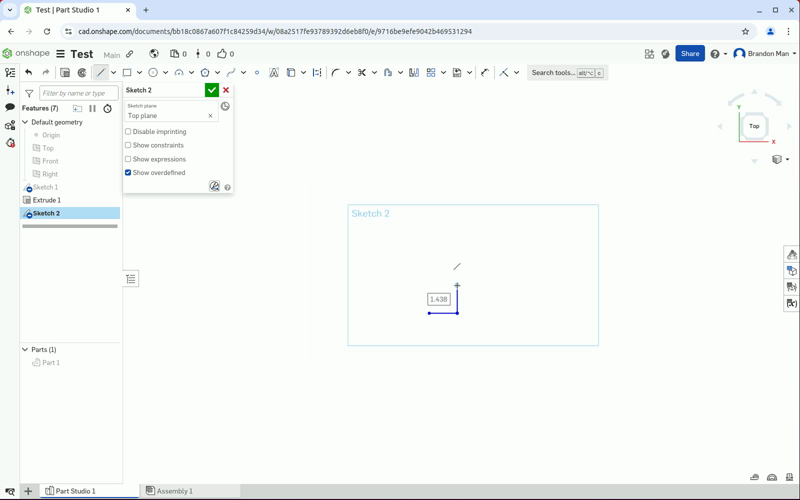
scroll(-6)
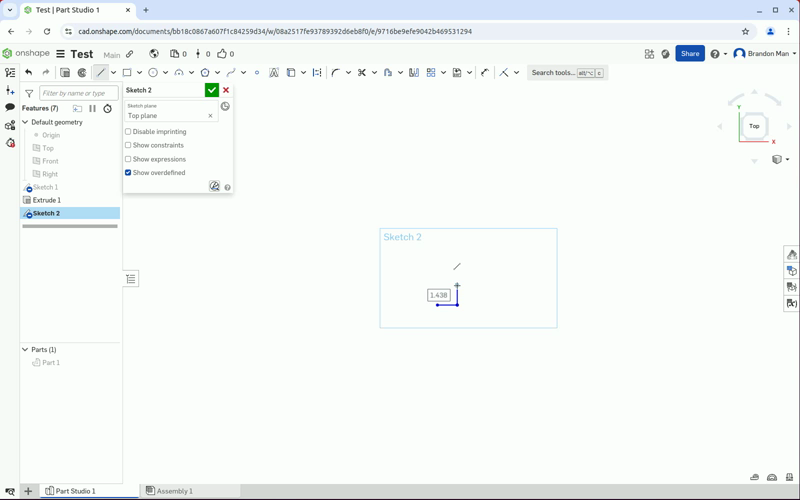
scroll(-6)
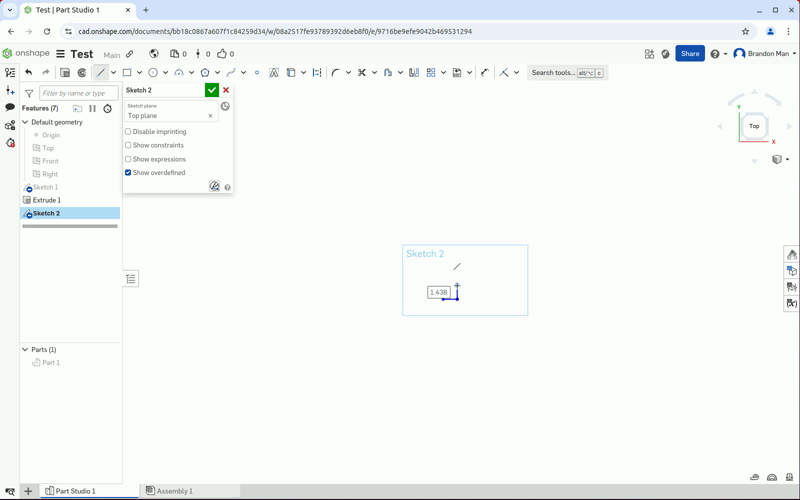
scroll(-6)
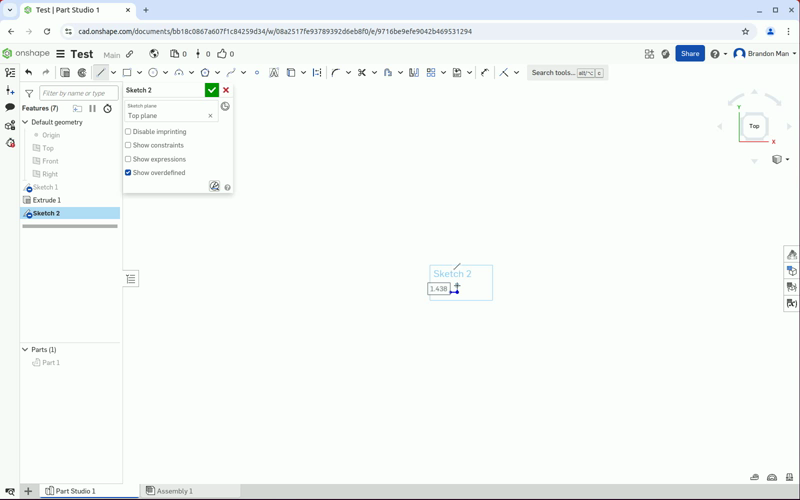
key_up(shift)
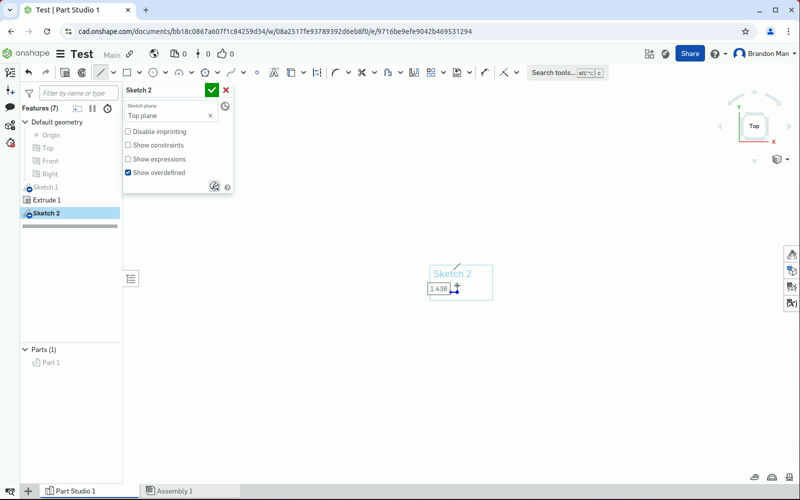
key_down(shift)
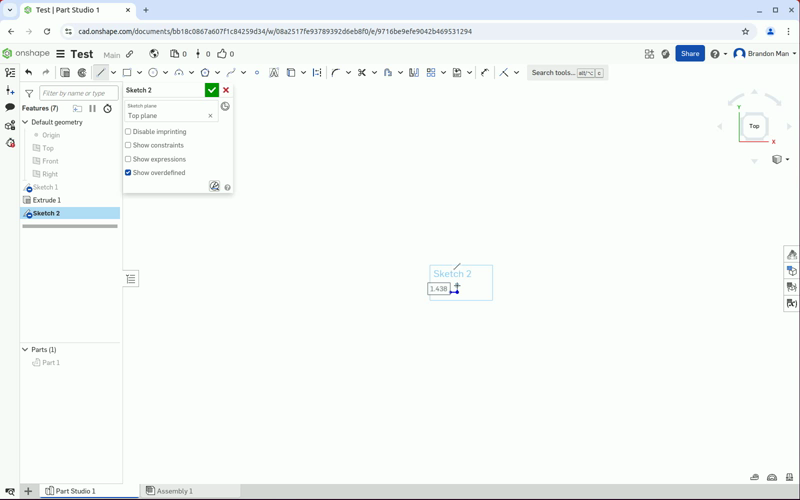
mouse_move(487, 285)
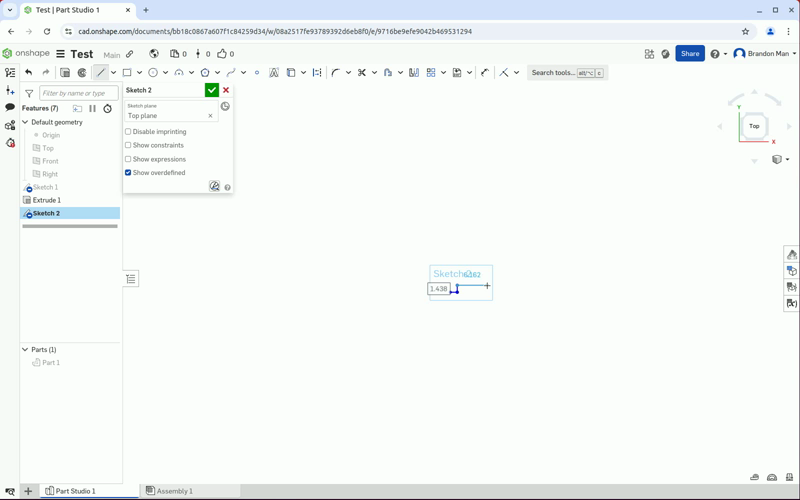
mouse_move(450, 285)
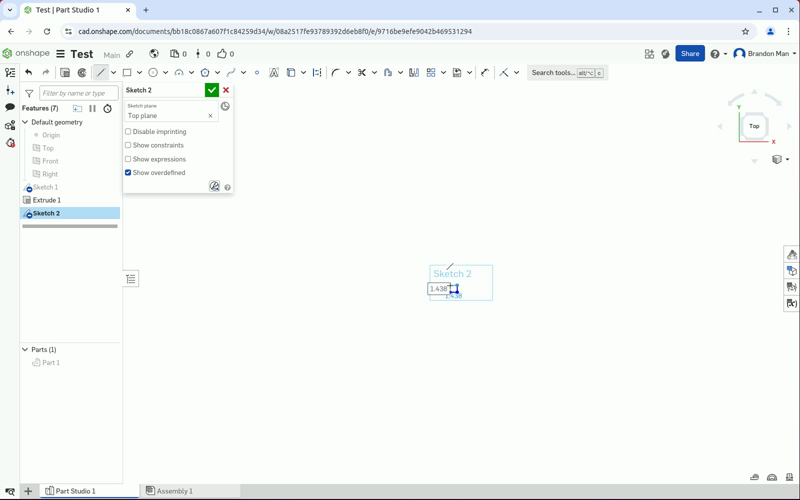
scroll(6)
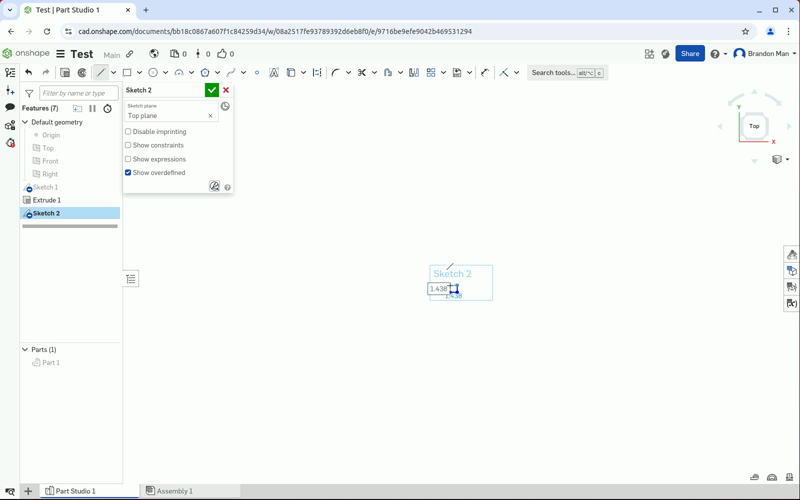
scroll(6)
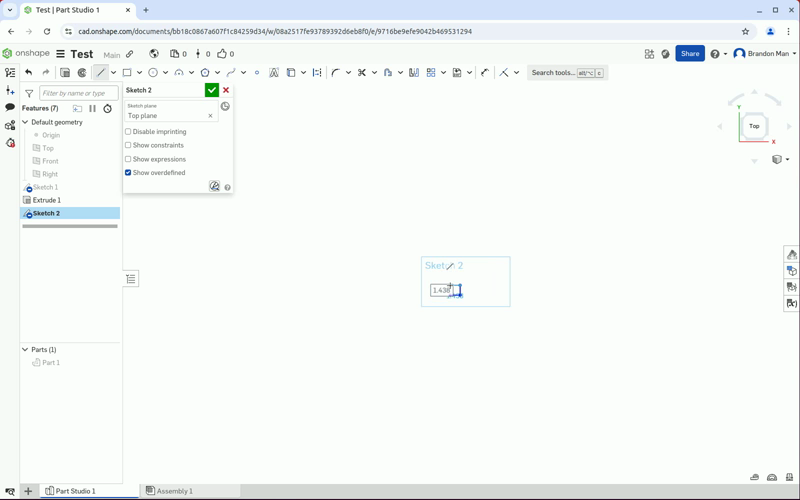
scroll(6)
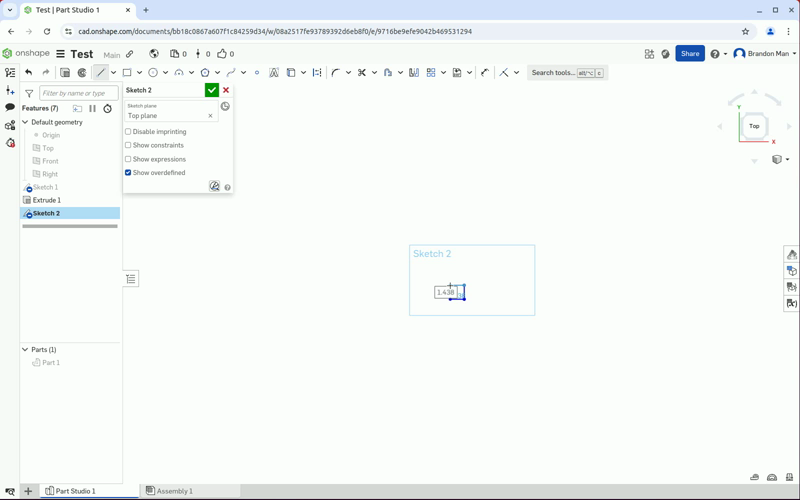
scroll(6)
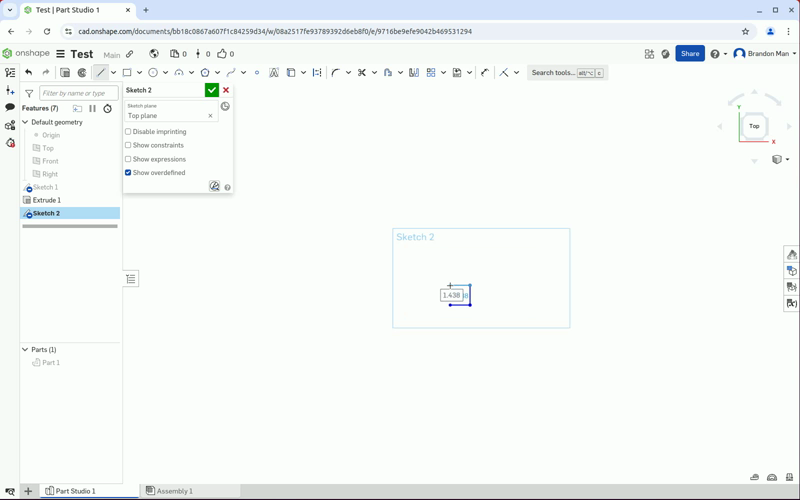
scroll(6)
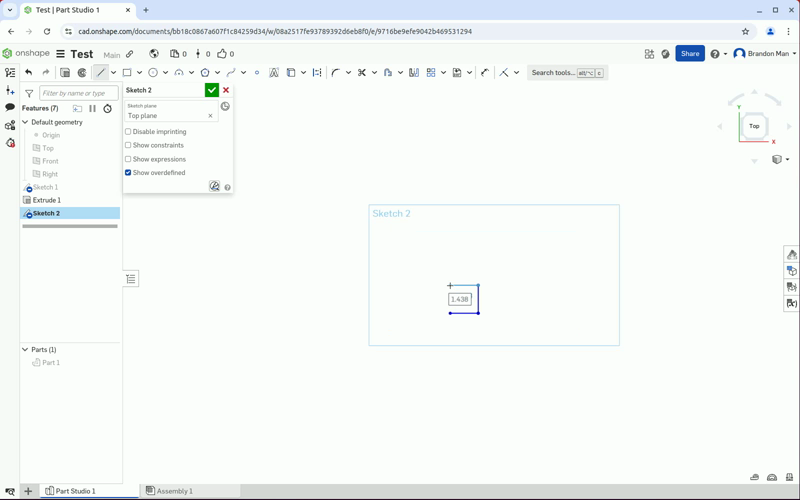
scroll(6)
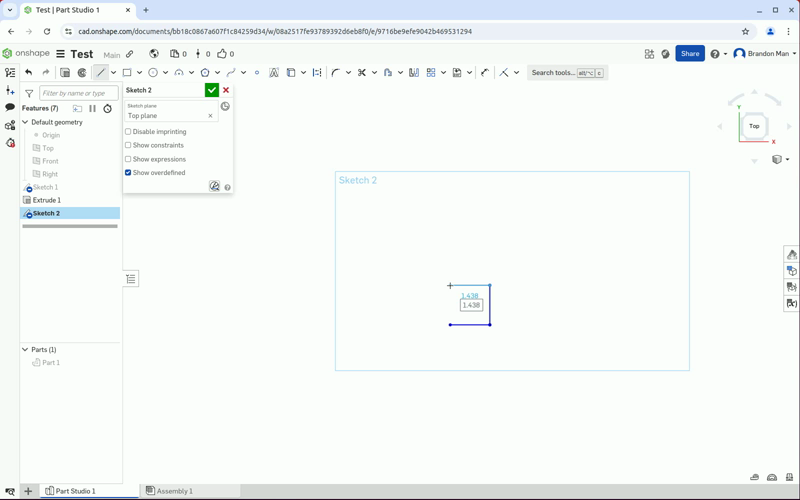
scroll(6)
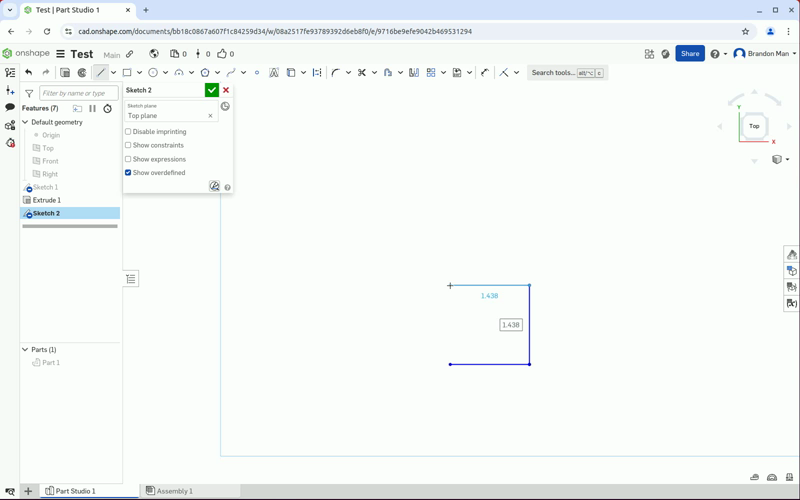
click(450, 285)
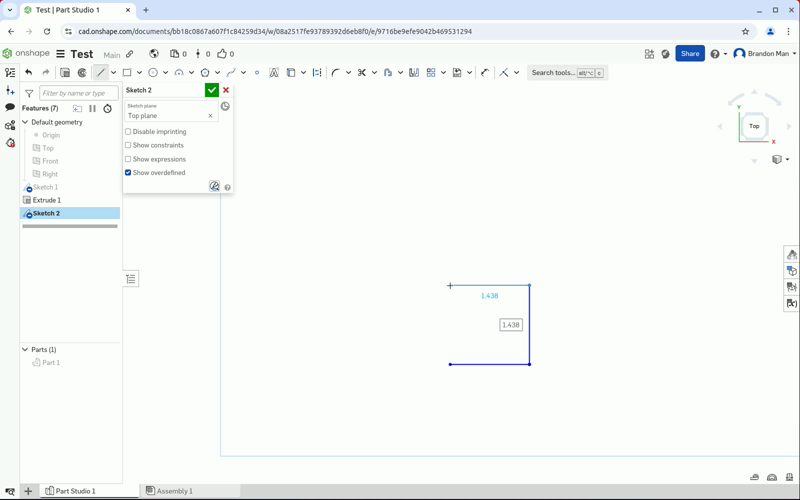
scroll(-6)
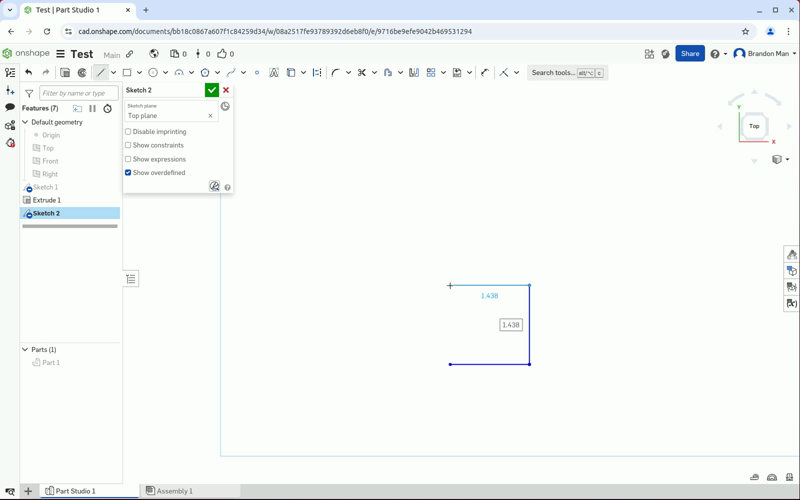
scroll(-6)
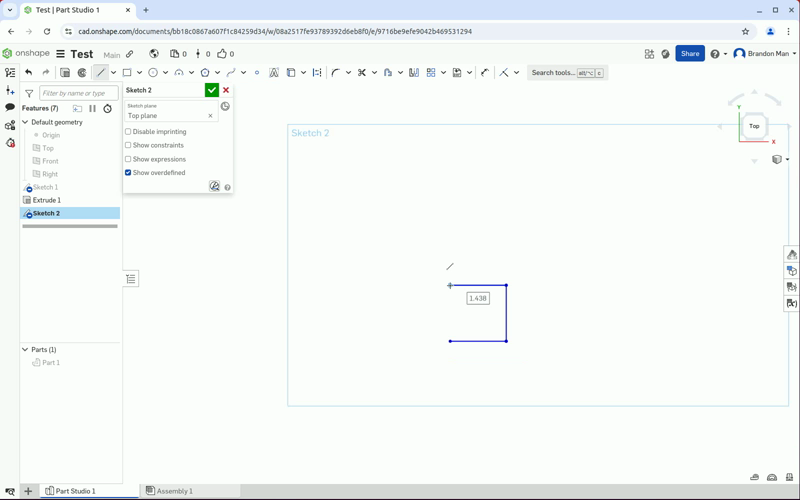
scroll(-6)
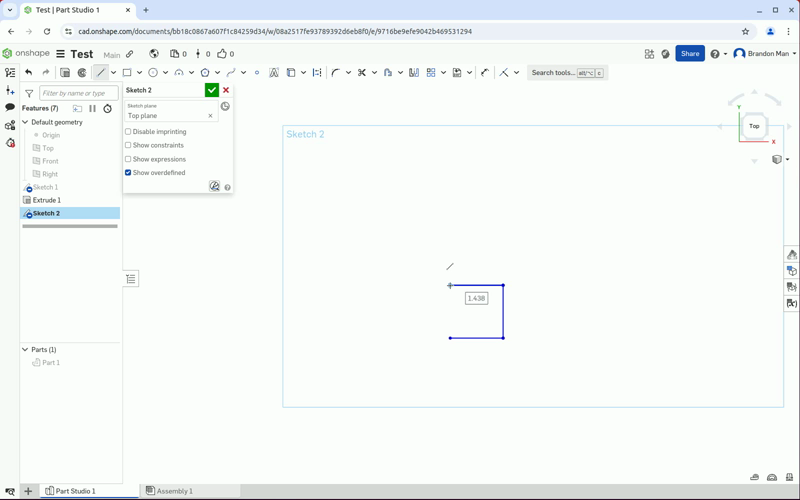
scroll(-6)
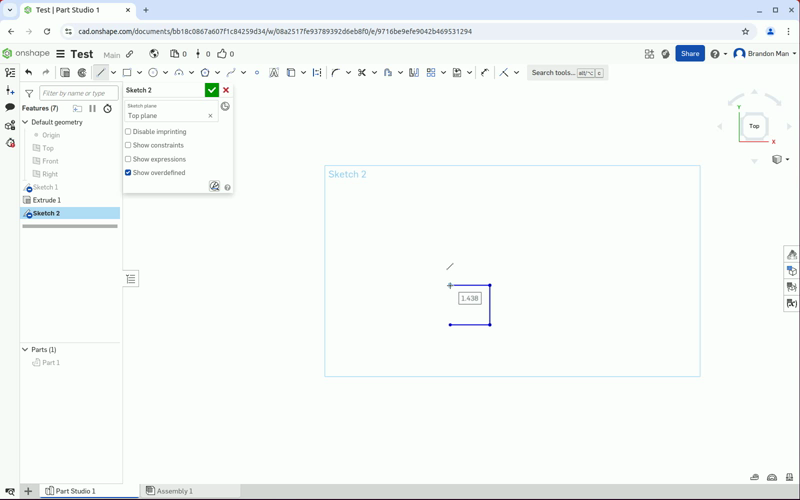
scroll(-6)
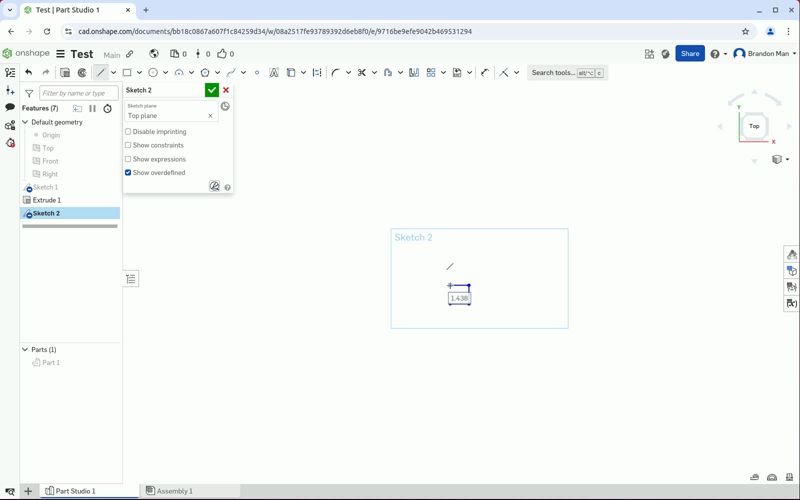
scroll(-6)
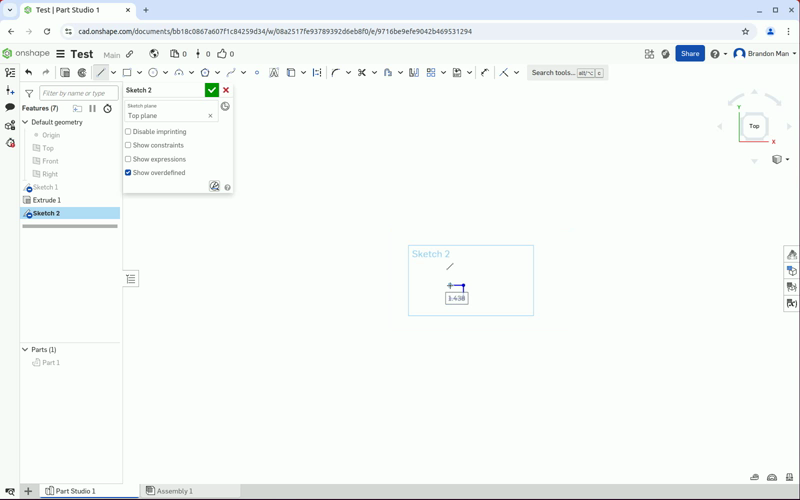
scroll(-6)
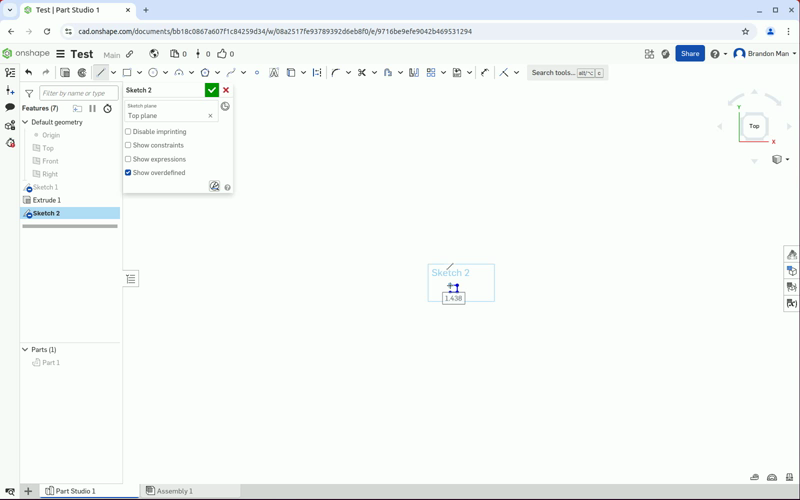
key_up(shift)
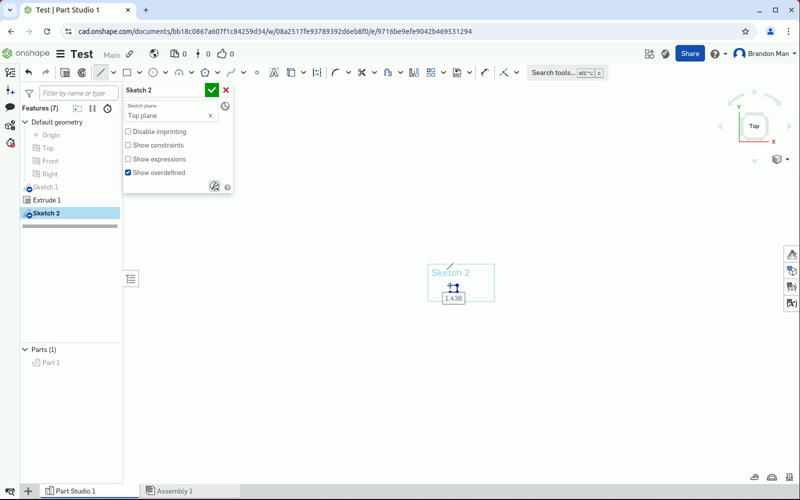
mouse_move(480, 285)
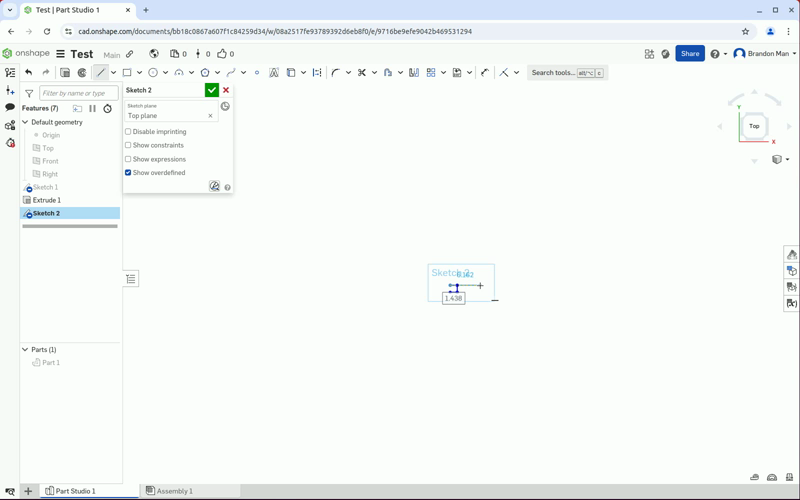
key_down(shift)
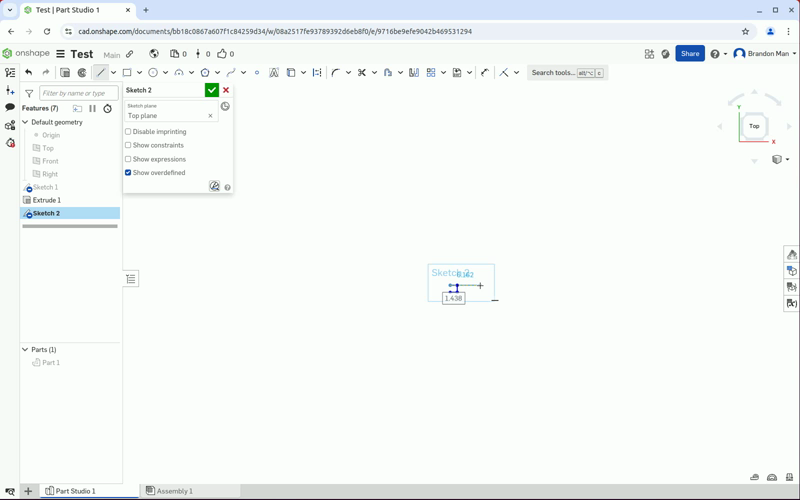
mouse_move(450, 292)
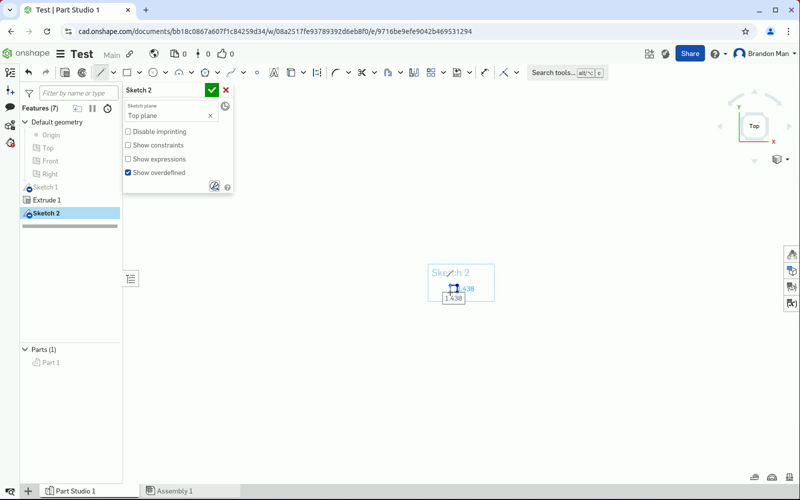
scroll(6)
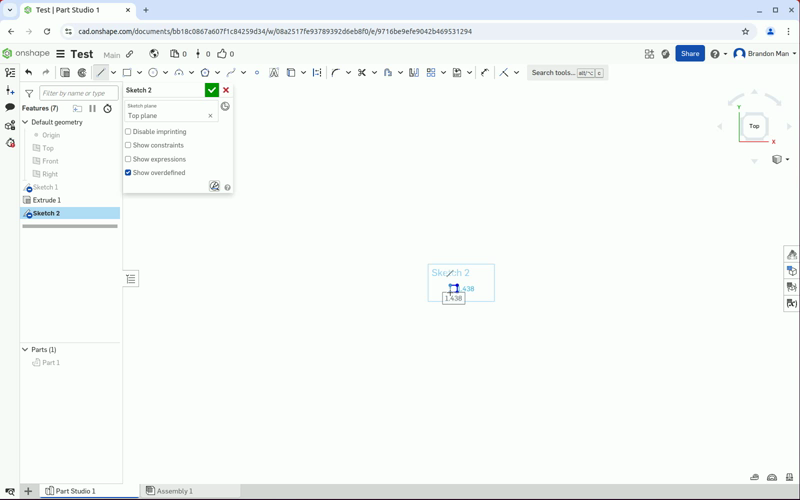
scroll(6)
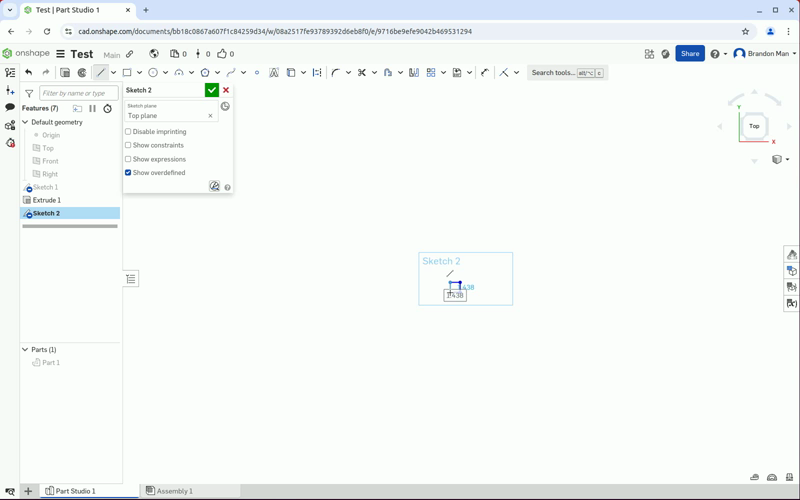
scroll(6)
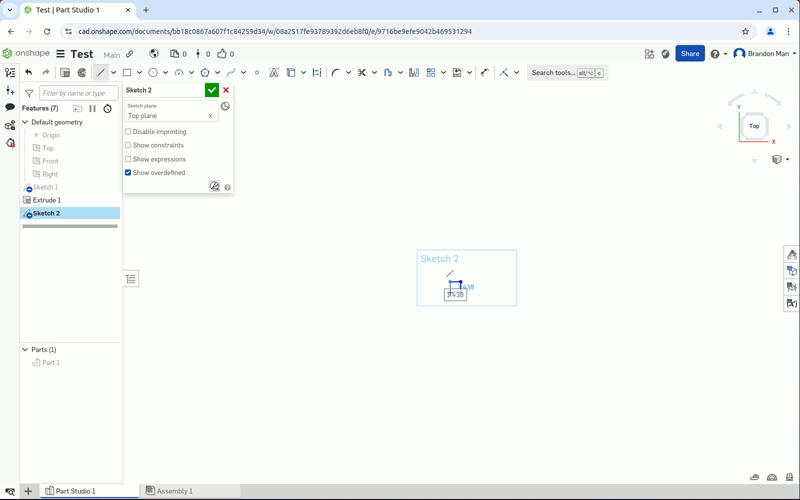
scroll(6)
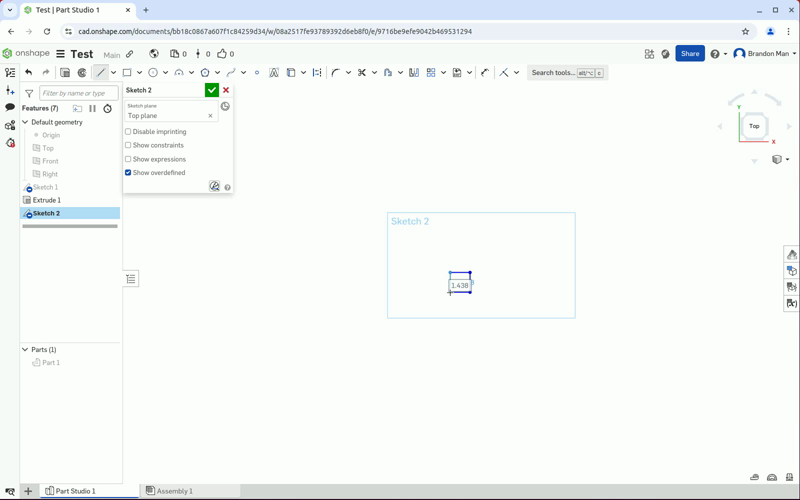
scroll(6)
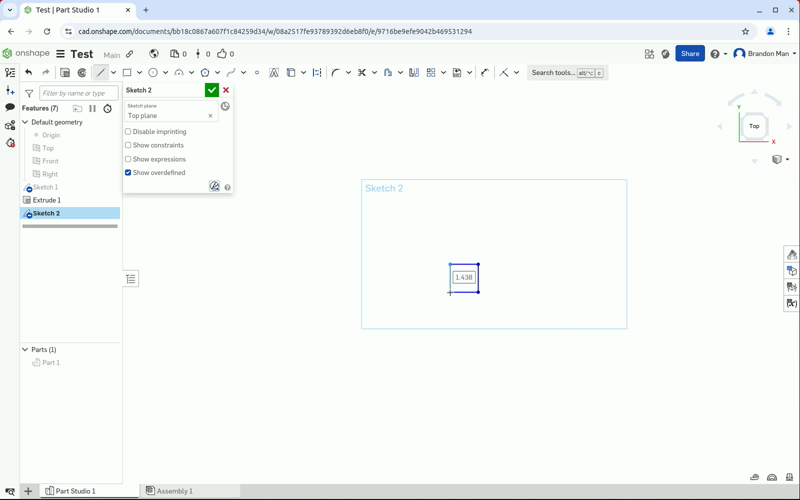
scroll(6)
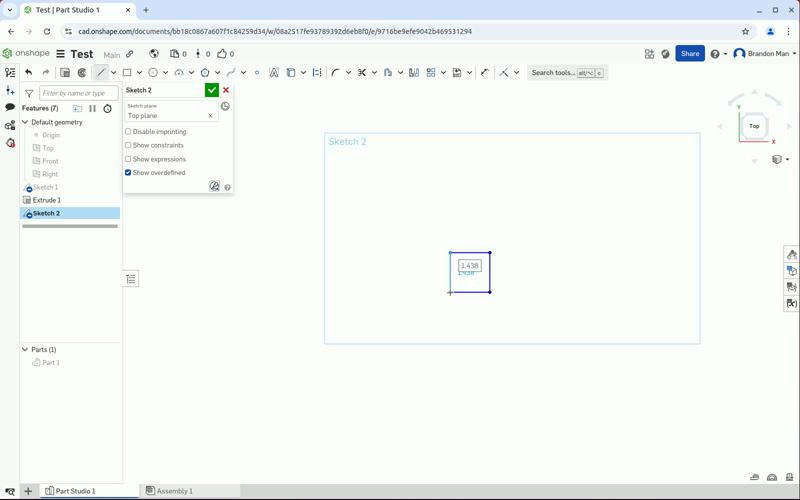
scroll(6)
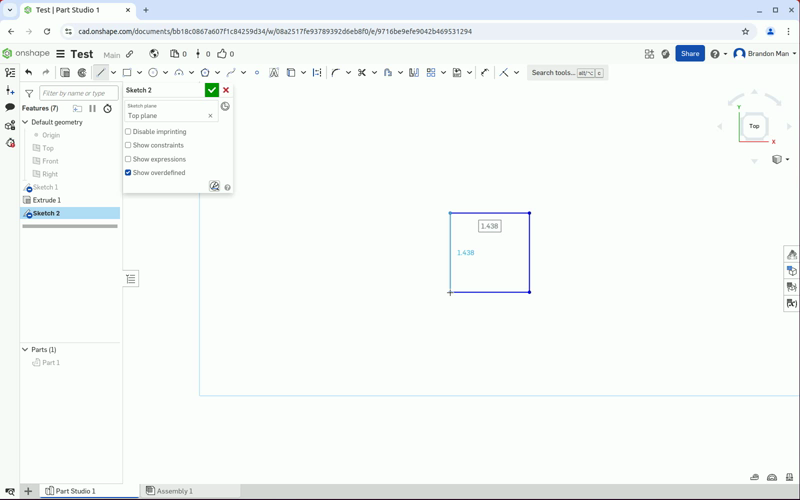
key_up(shift)
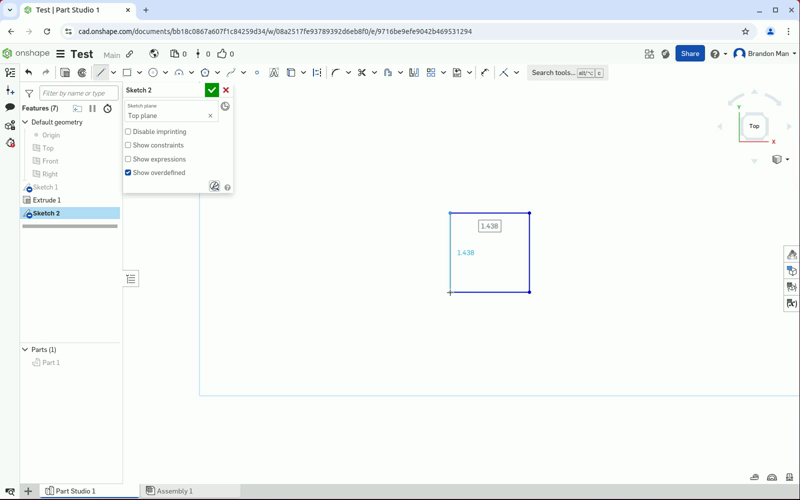
click(450, 292)
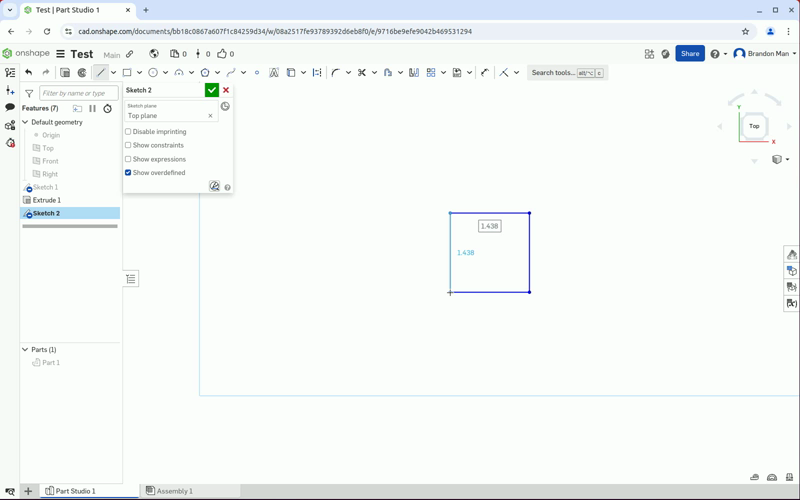
scroll(-6)
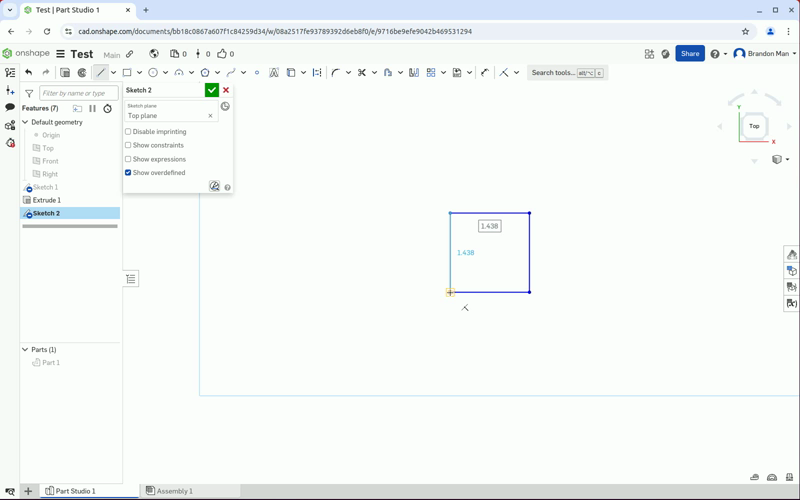
scroll(-6)
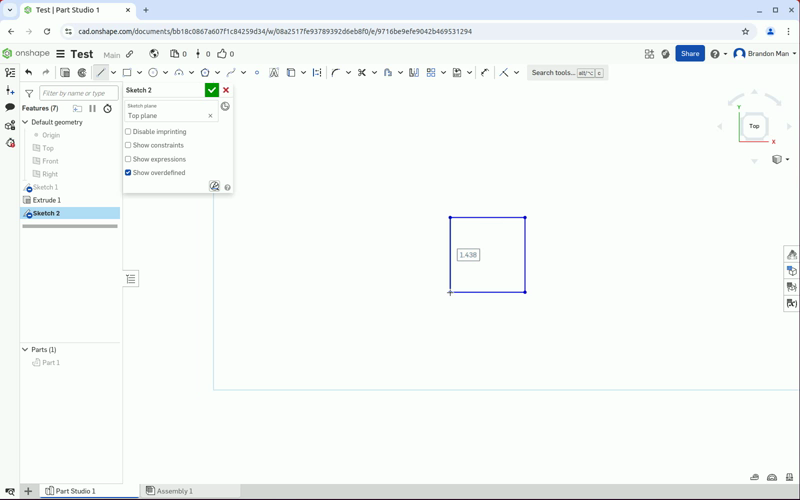
scroll(-6)
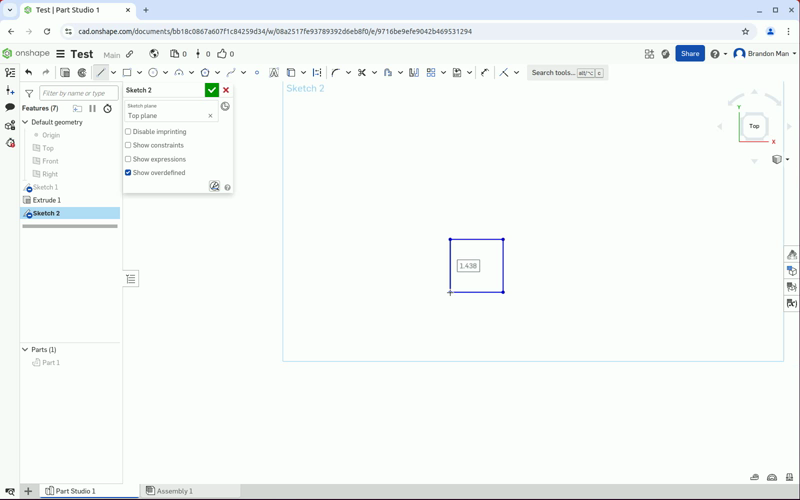
scroll(-6)
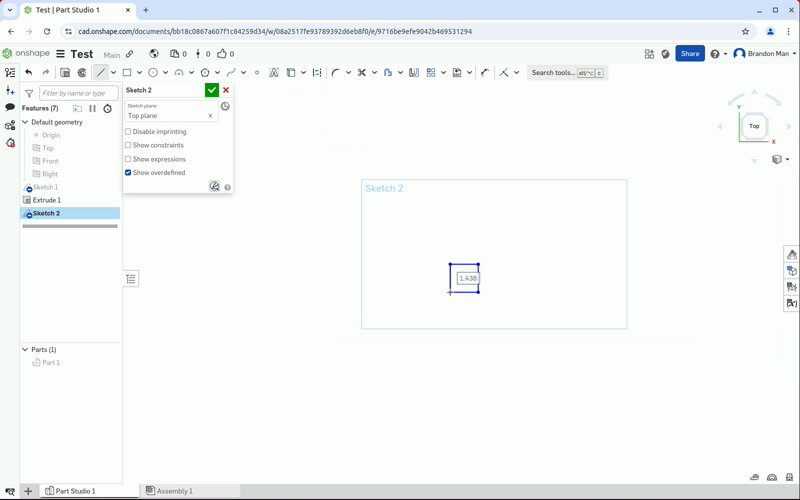
scroll(-6)
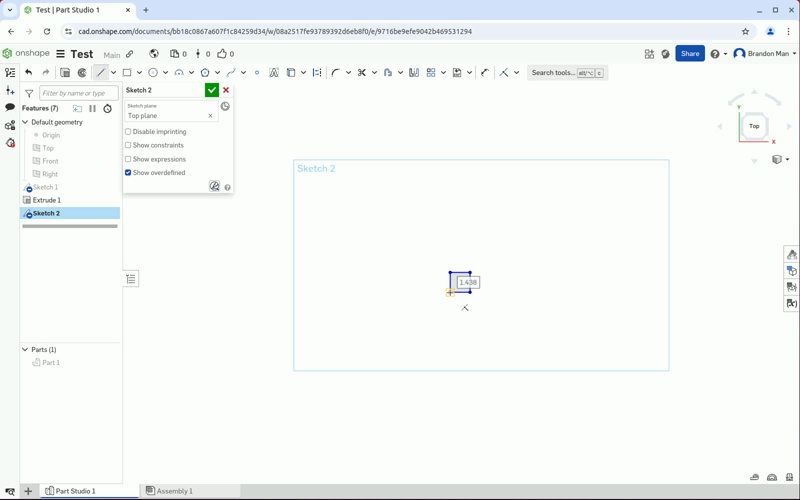
scroll(-6)
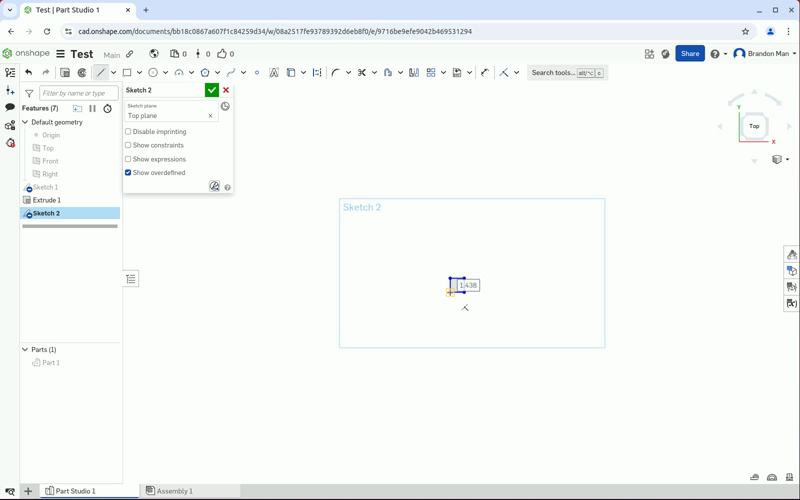
scroll(-6)
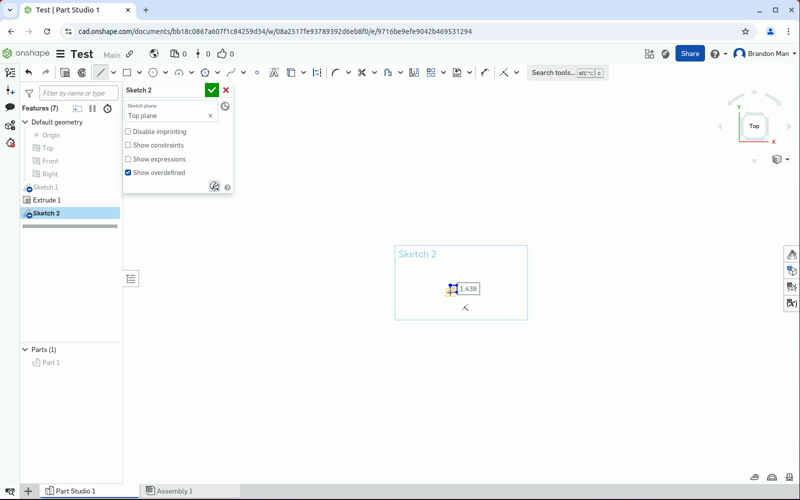
key(esc)
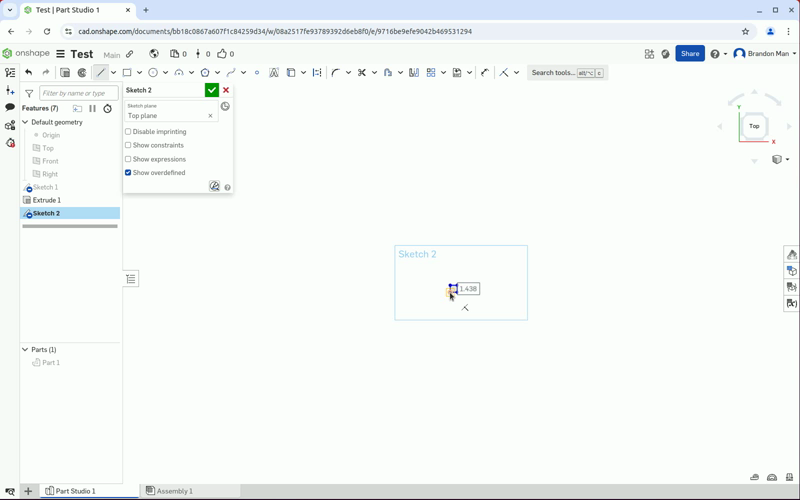
mouse_move(454, 287)
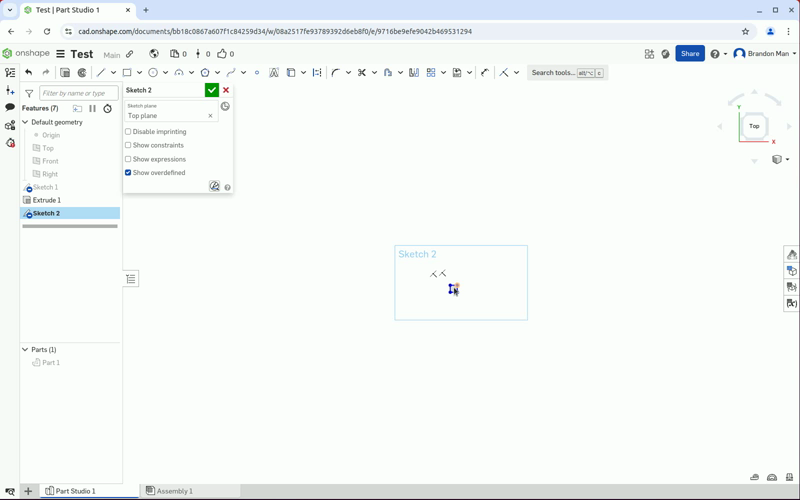
scroll(6)
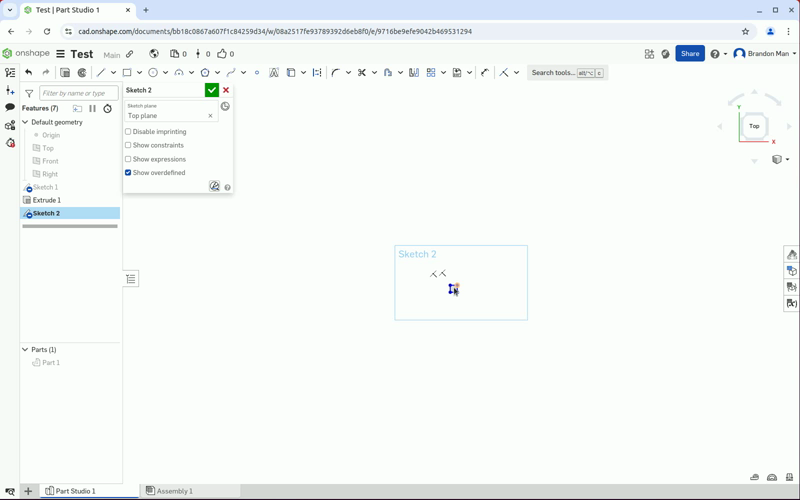
scroll(6)
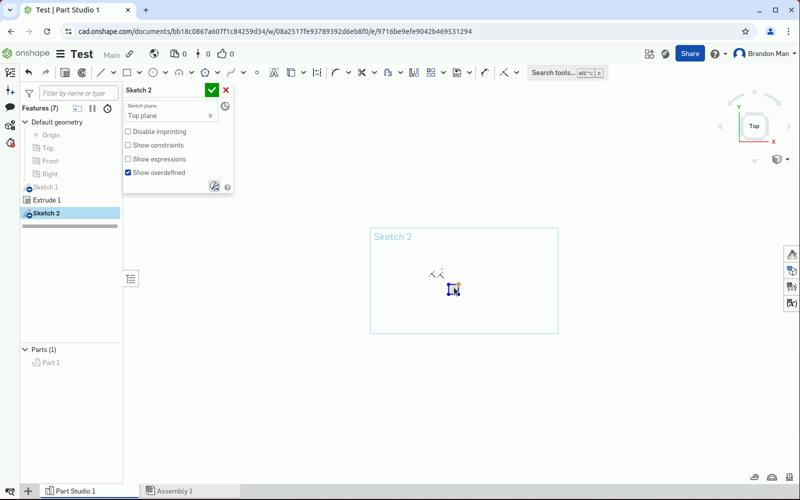
scroll(6)
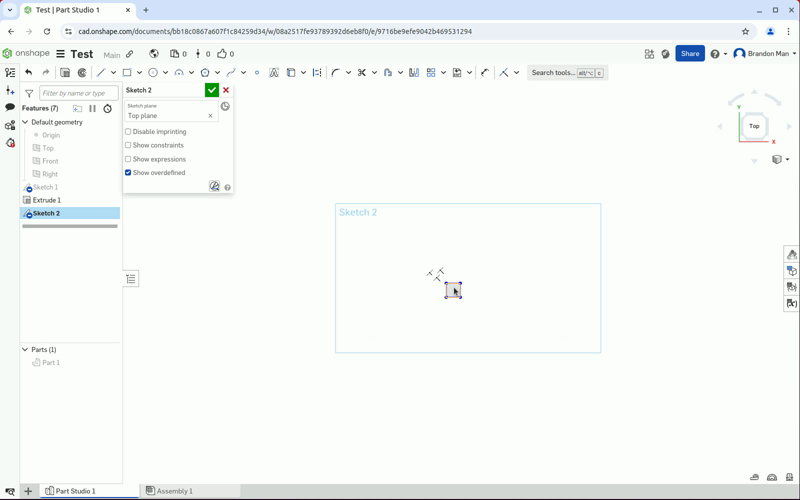
scroll(6)
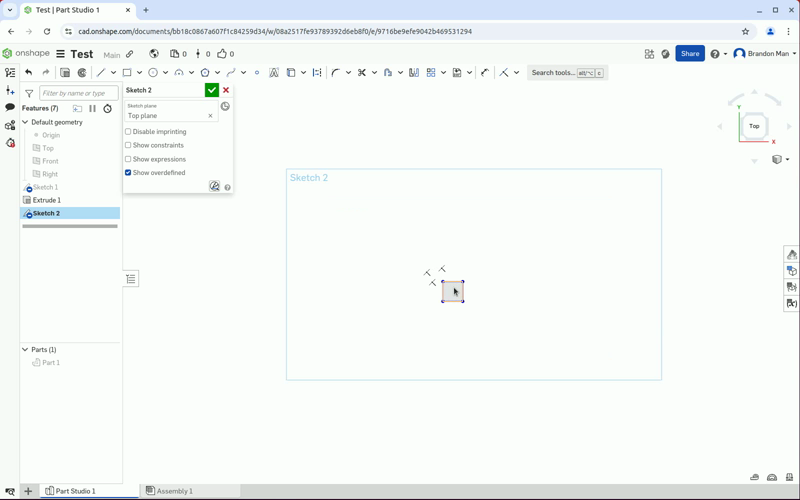
scroll(6)
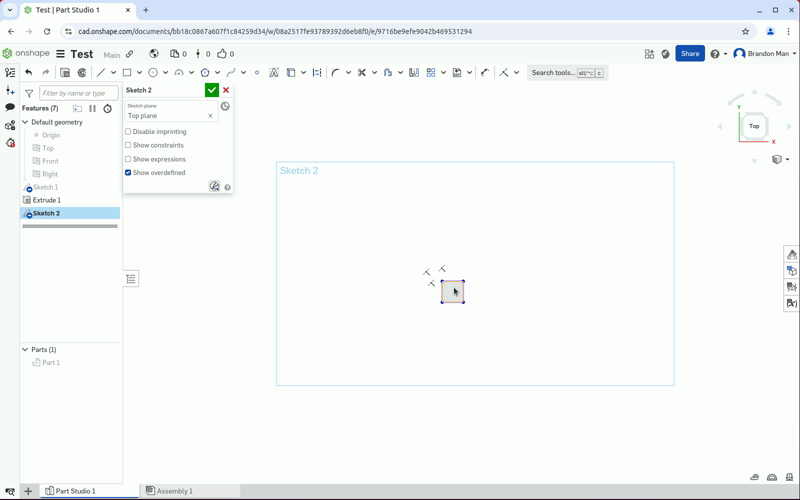
scroll(6)
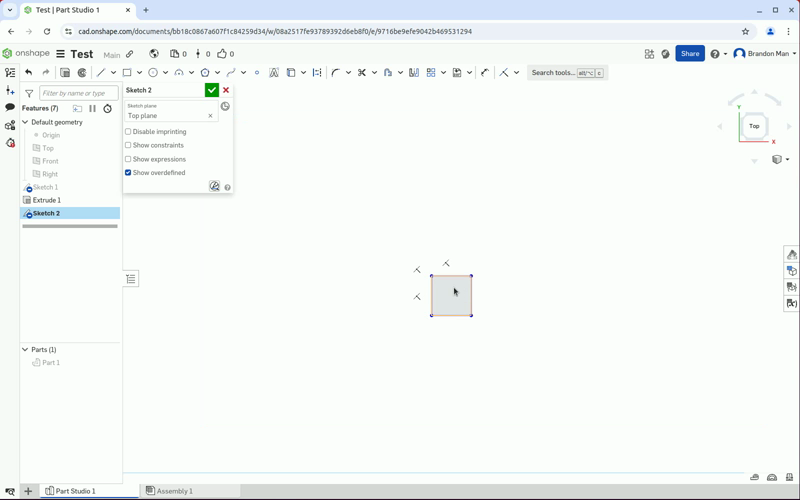
scroll(6)
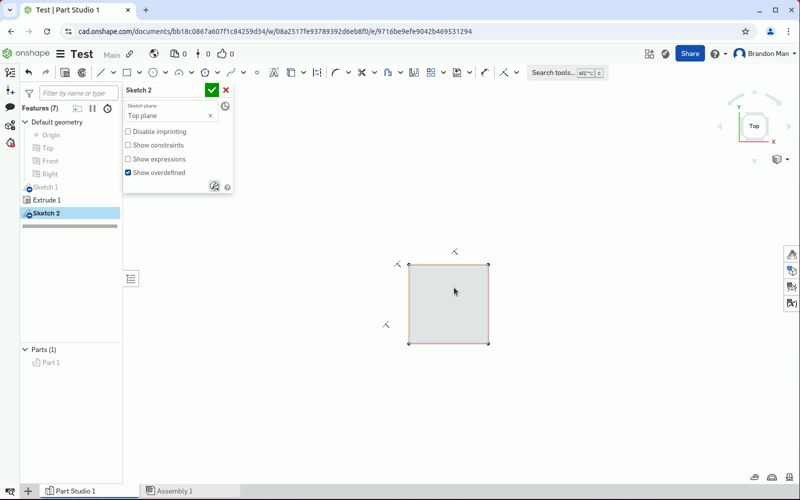
click(454, 287)
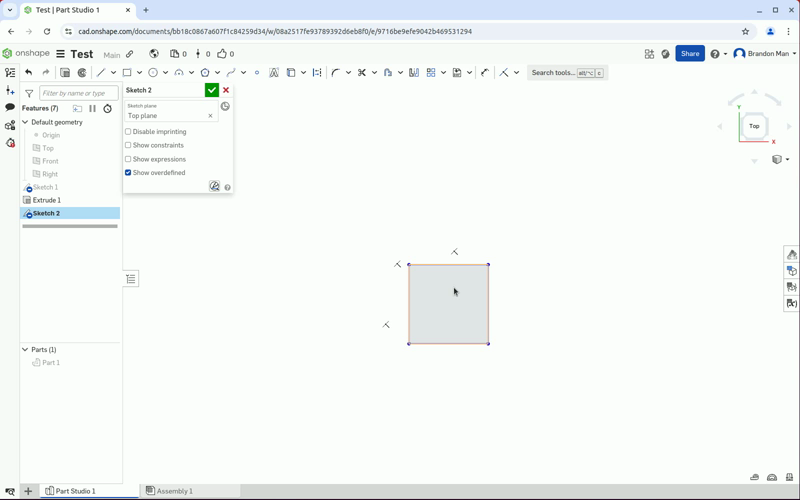
scroll(-6)
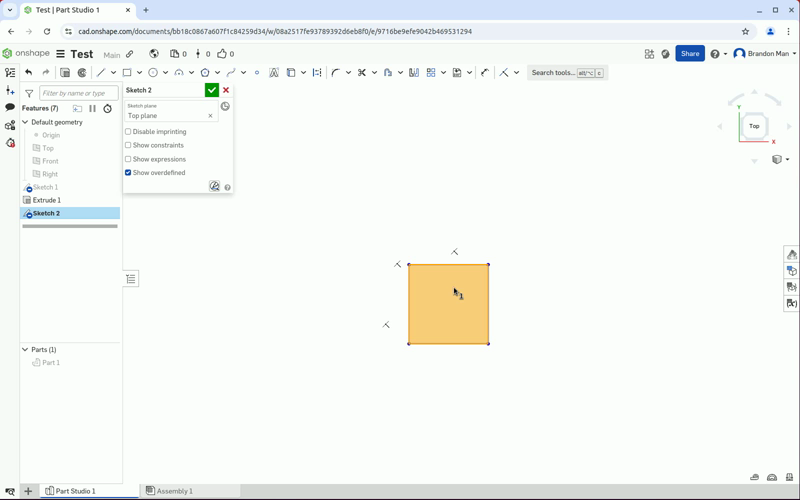
scroll(-6)
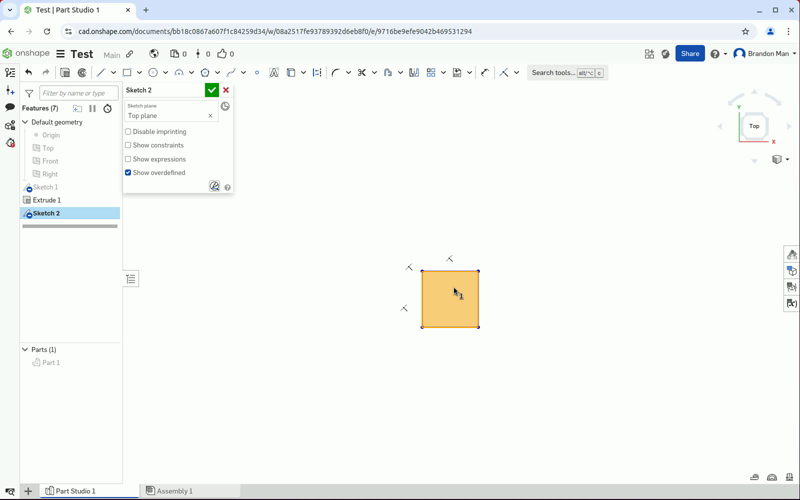
scroll(-6)
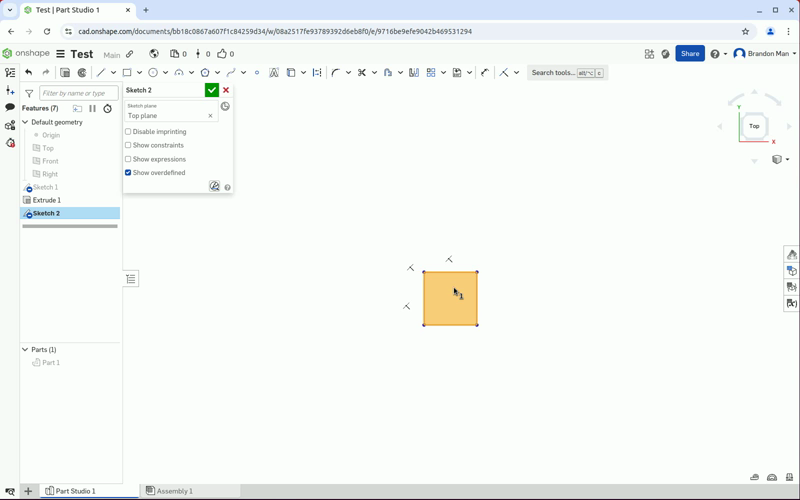
scroll(-6)
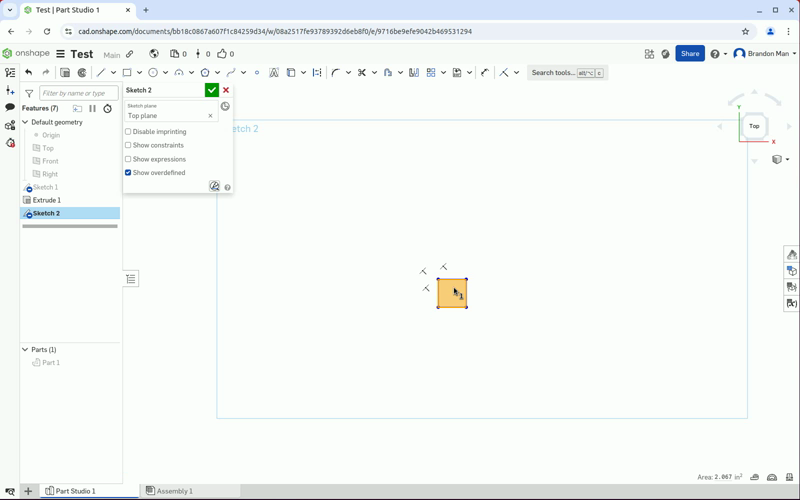
scroll(-6)
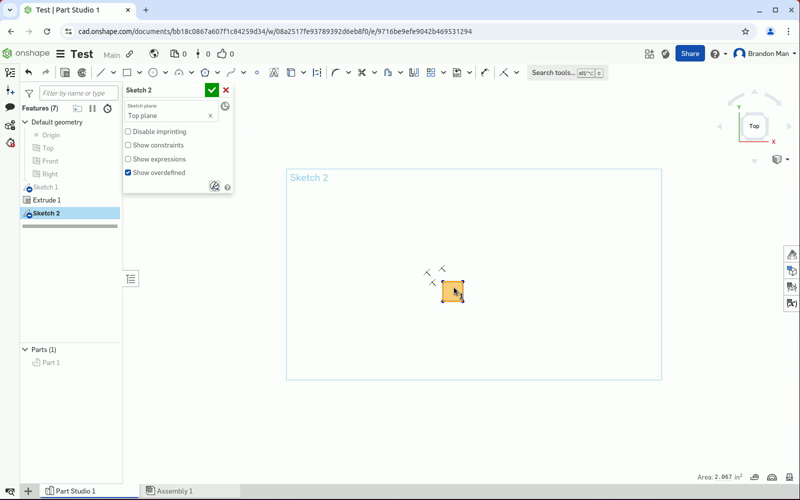
scroll(-6)
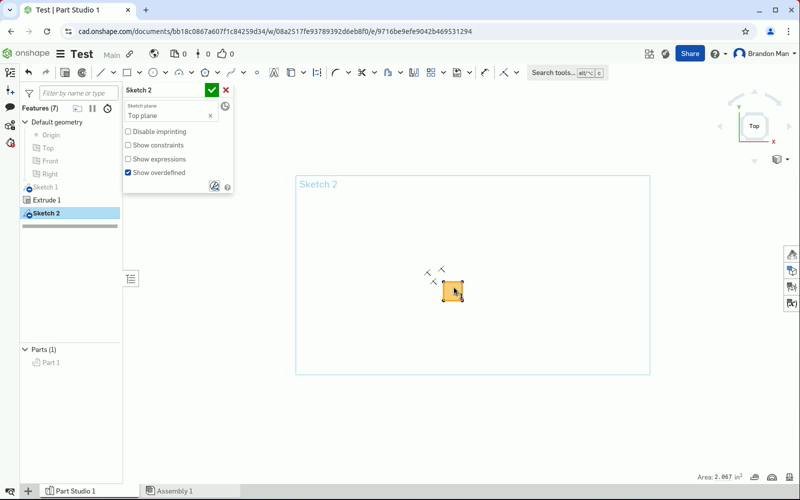
scroll(-6)
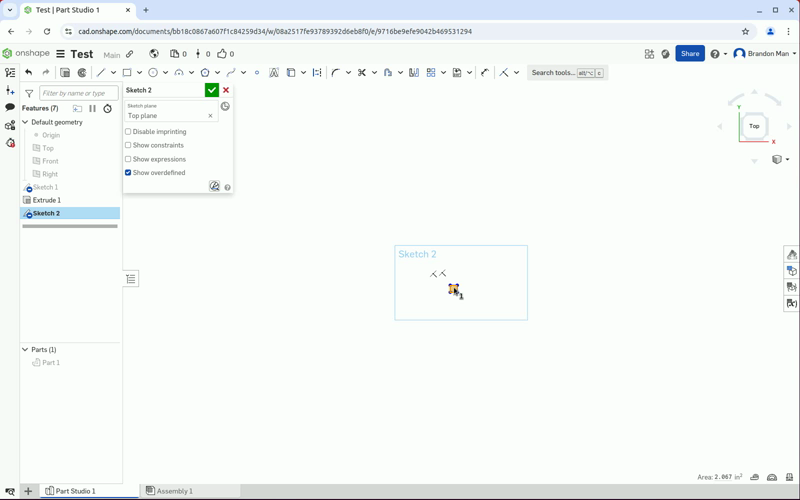
mouse_move(73, 352)
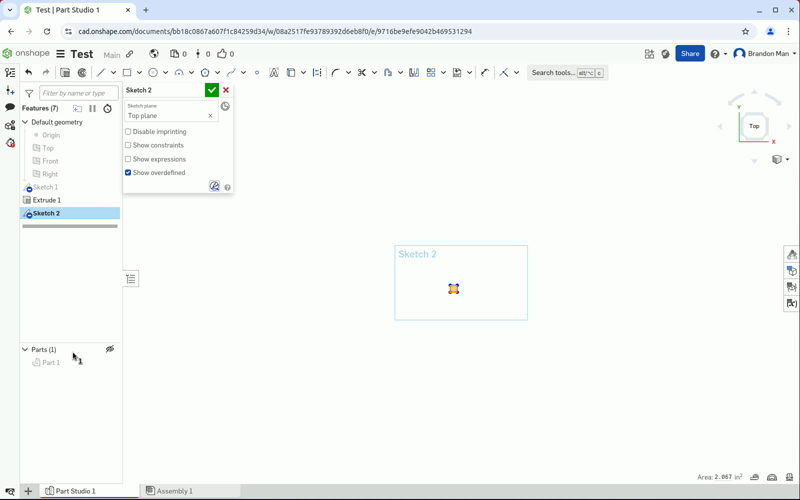
key(shift+y)
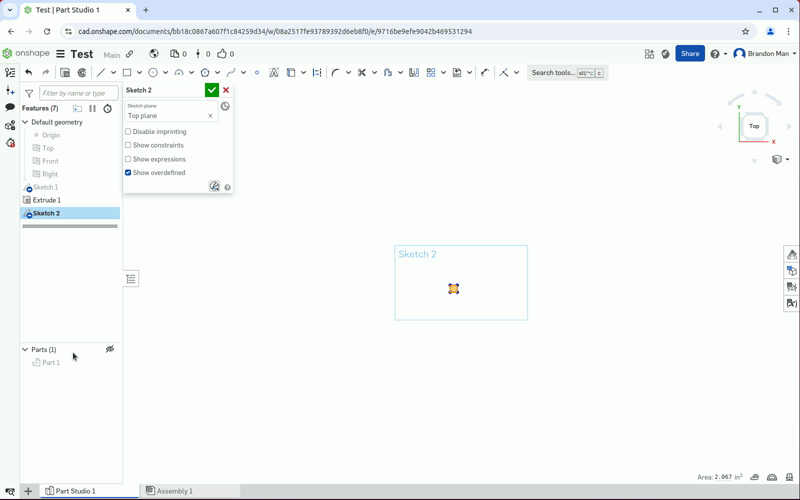
key(shift+e)
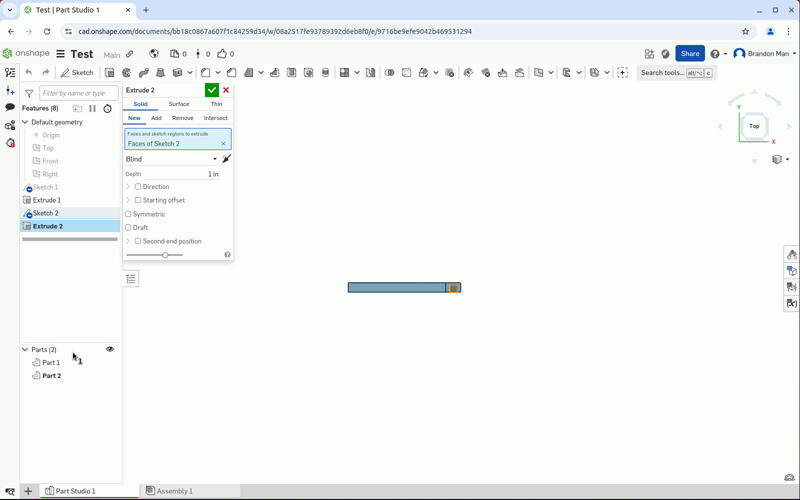
mouse_move(143, 106)
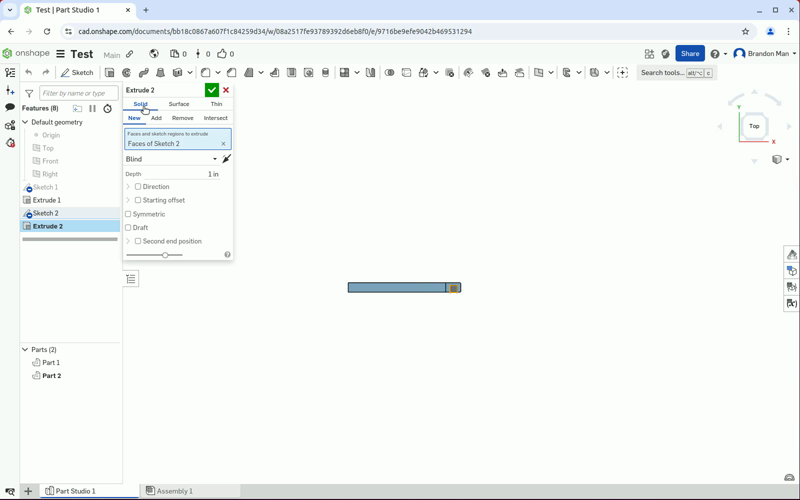
click(143, 106)
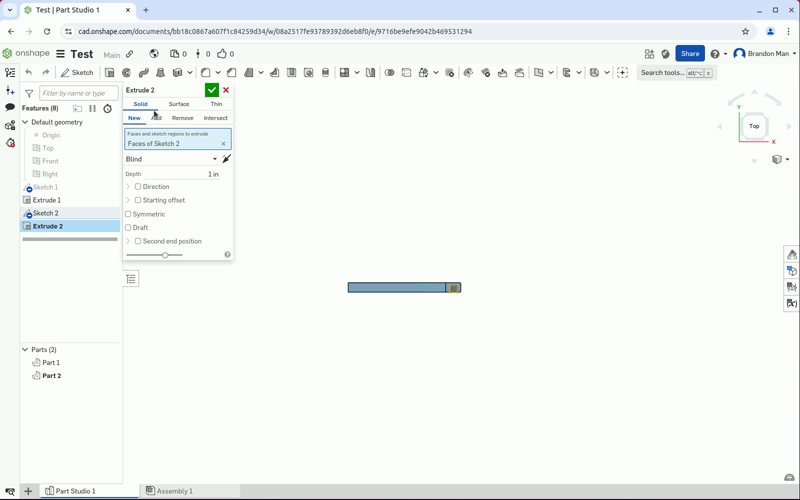
mouse_move(186, 120)
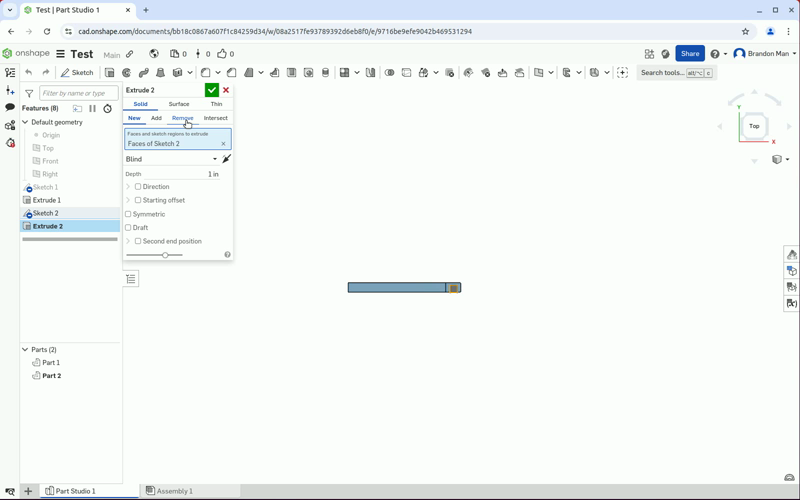
click(186, 120)
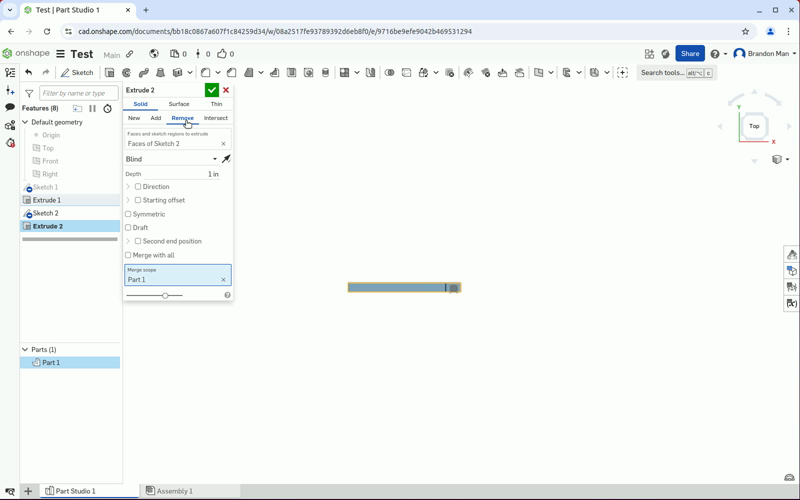
key(tab, 4)
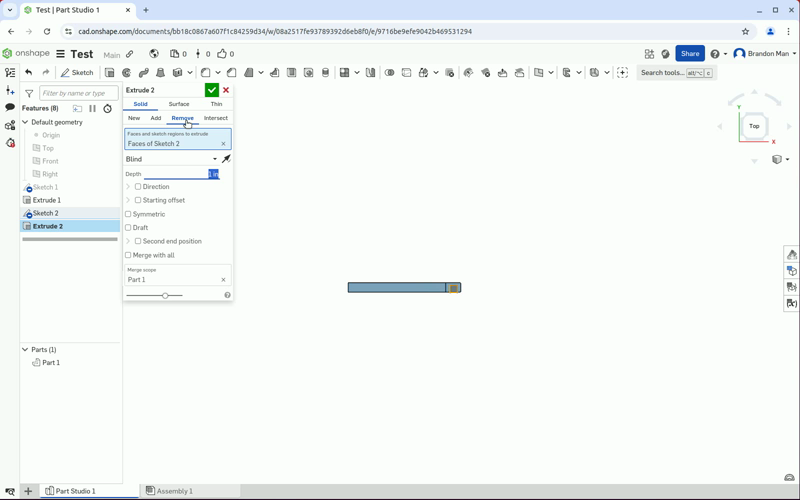
text(13.721)
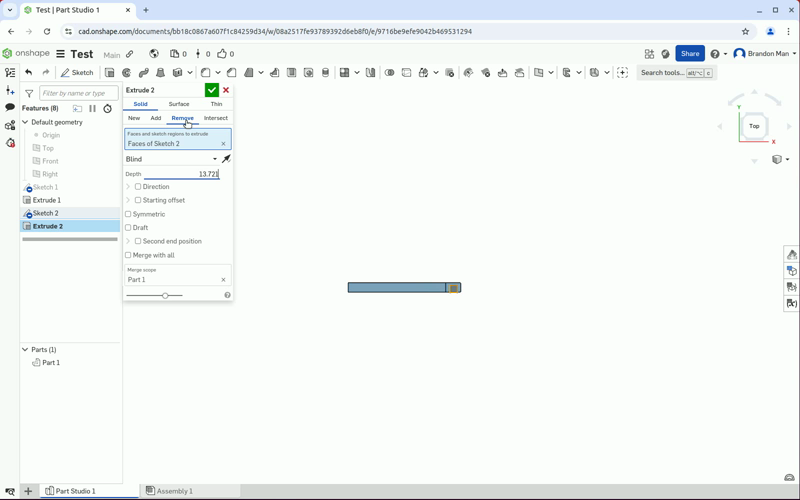
key(tab, 6)
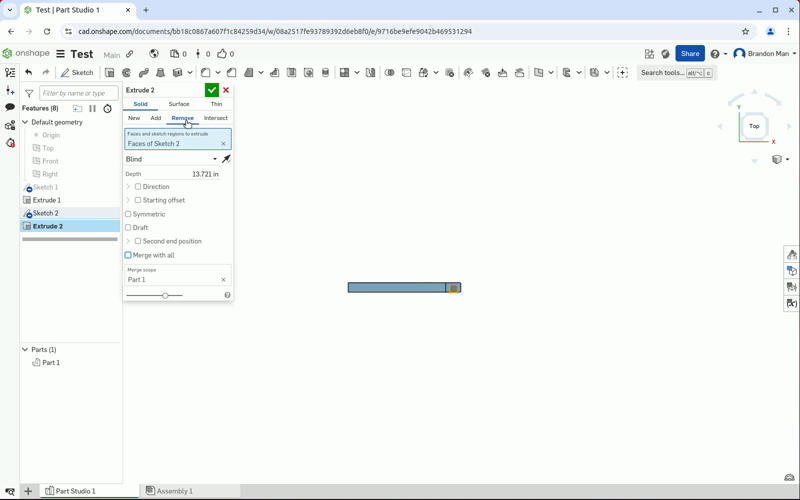
key(space)
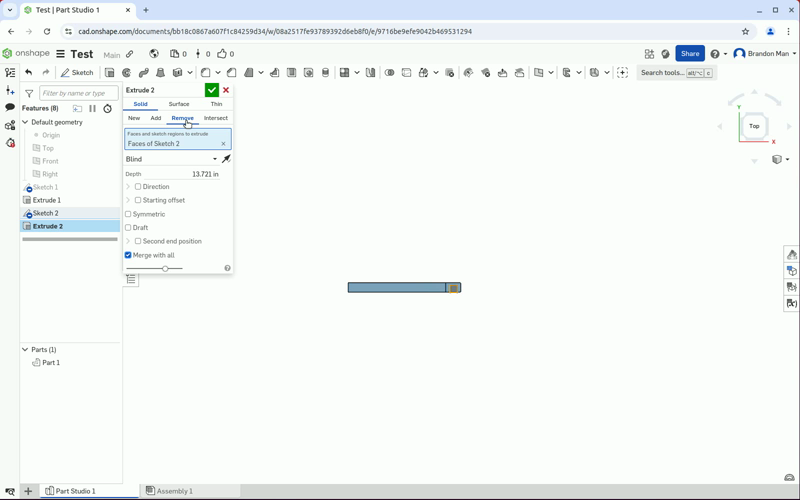
key(enter)
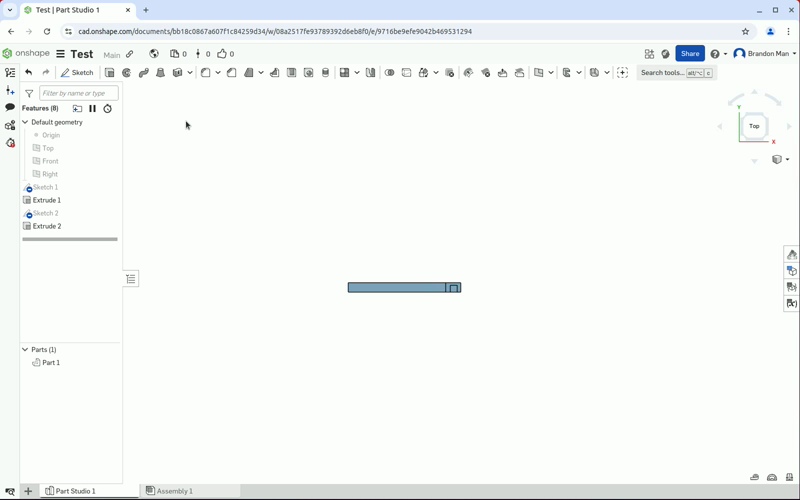
key(shift+h)
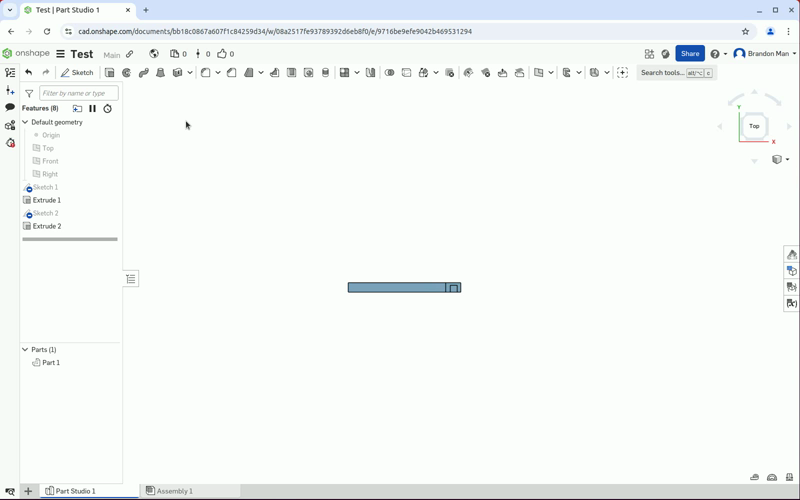
key(shift+h)
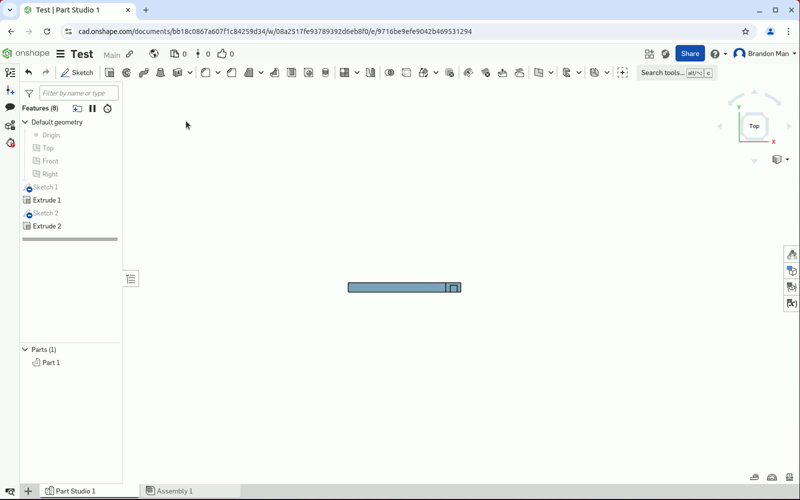
mouse_move(73, 189)
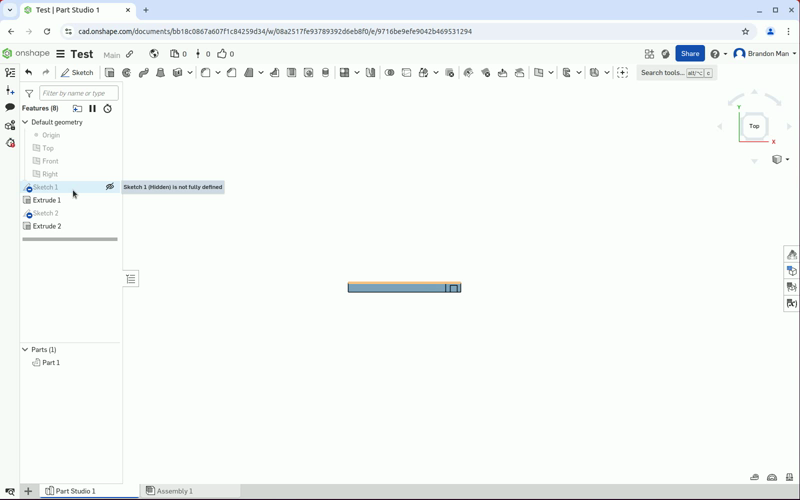
click(73, 189)
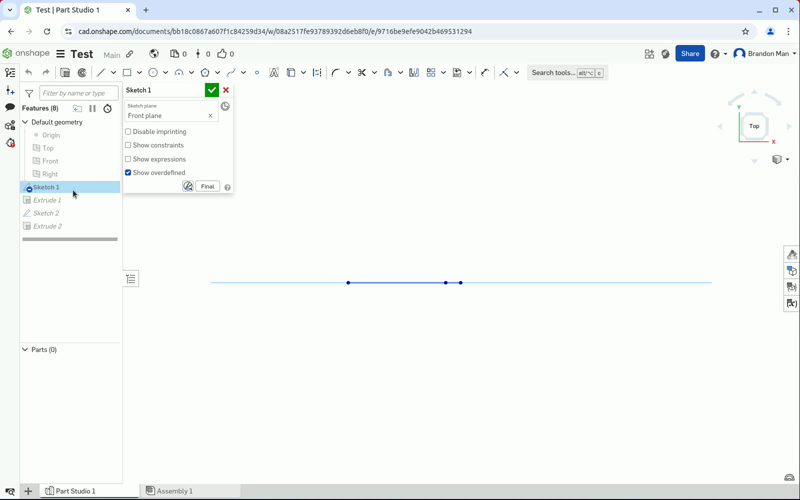
mouse_move(229, 92)
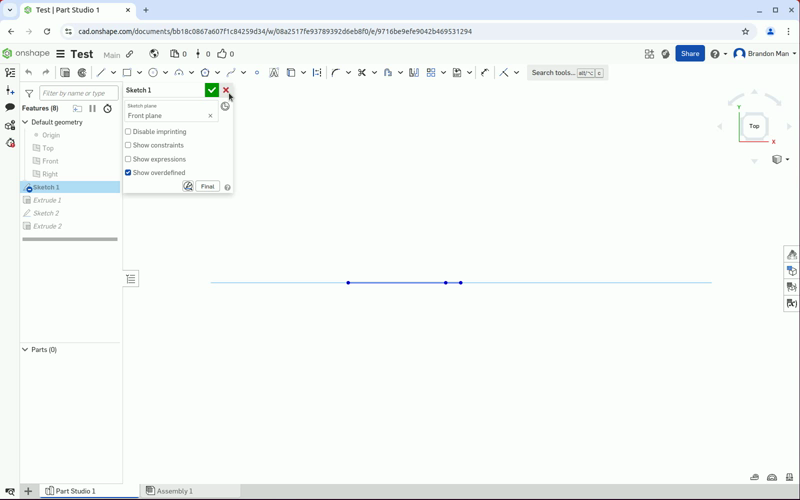
click(229, 92)
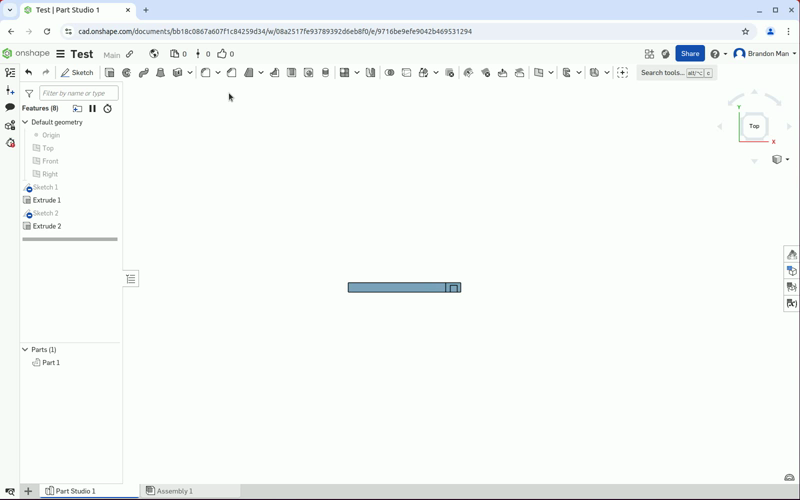
mouse_move(73, 352)
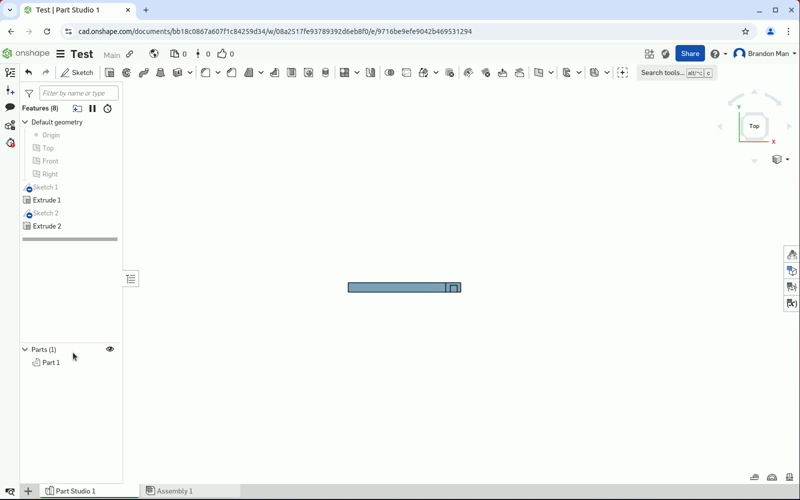
key(y)
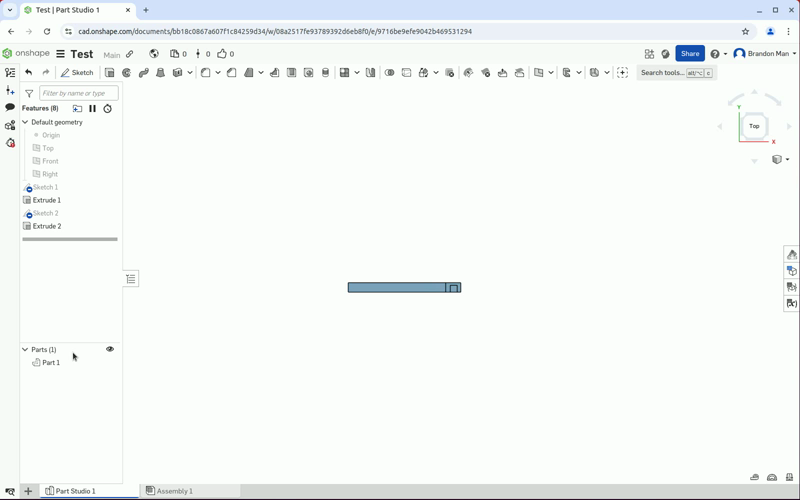
key(shift+p)
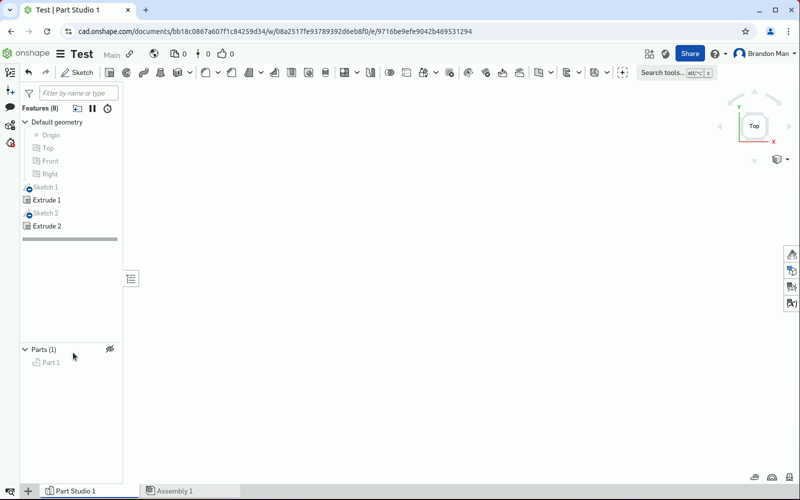
key(space)
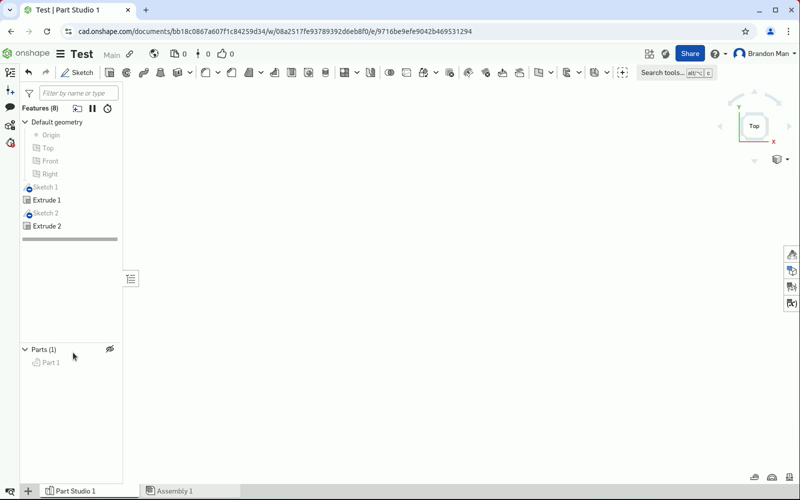
key_down(shift)
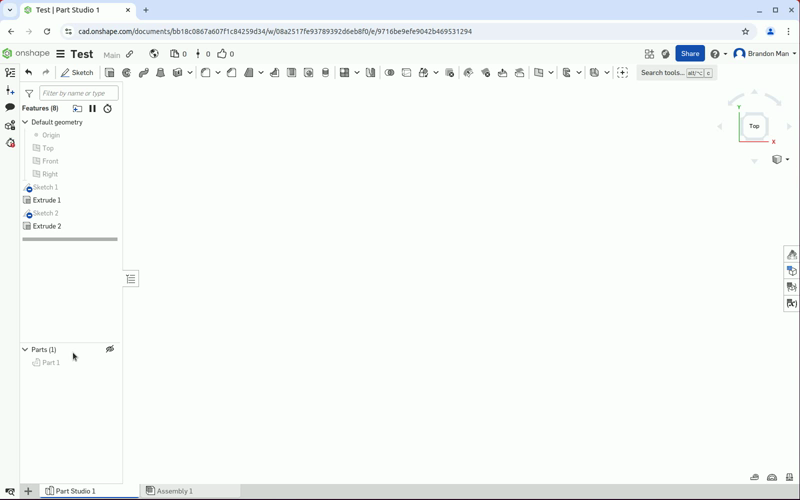
key(up)
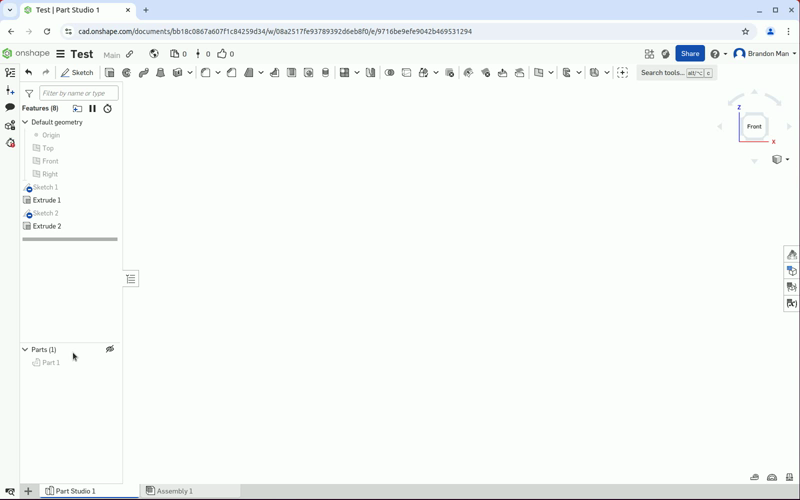
key_up(shift)
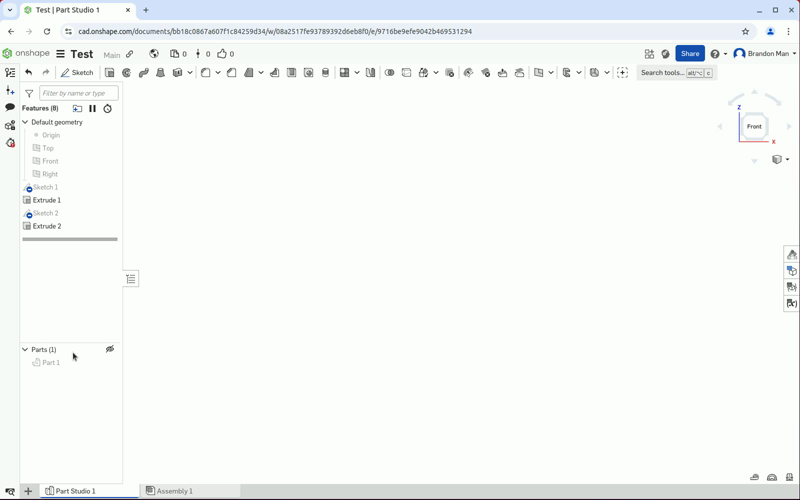
key(space)
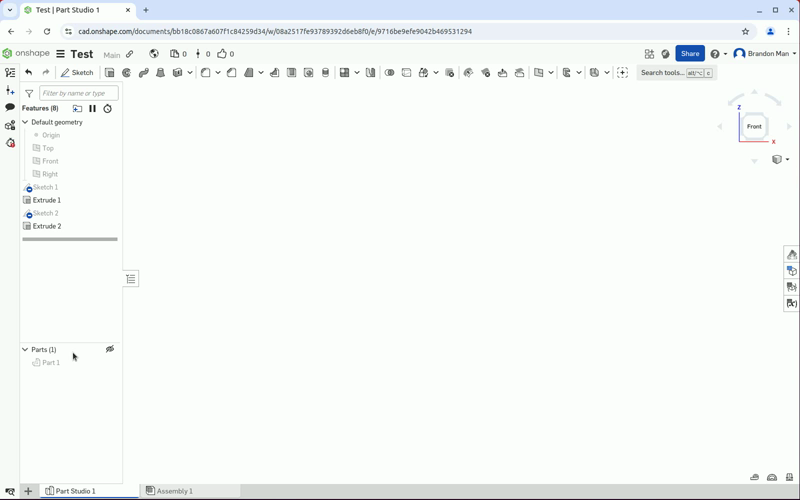
key_down(shift)
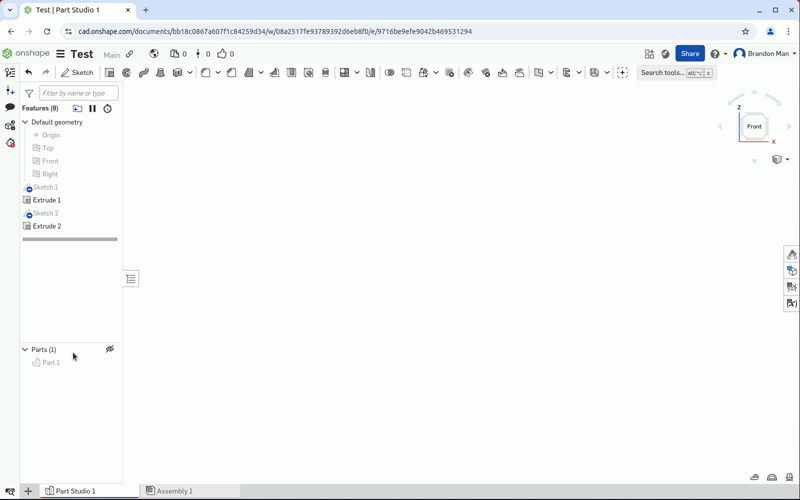
key(left)
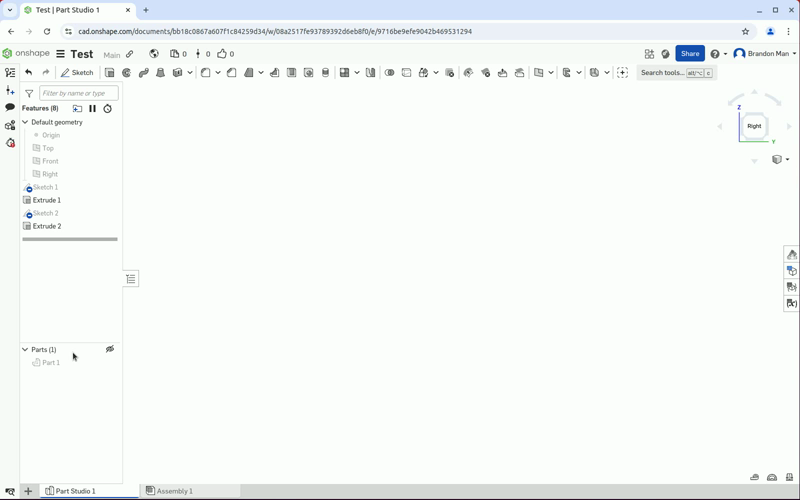
key_up(shift)
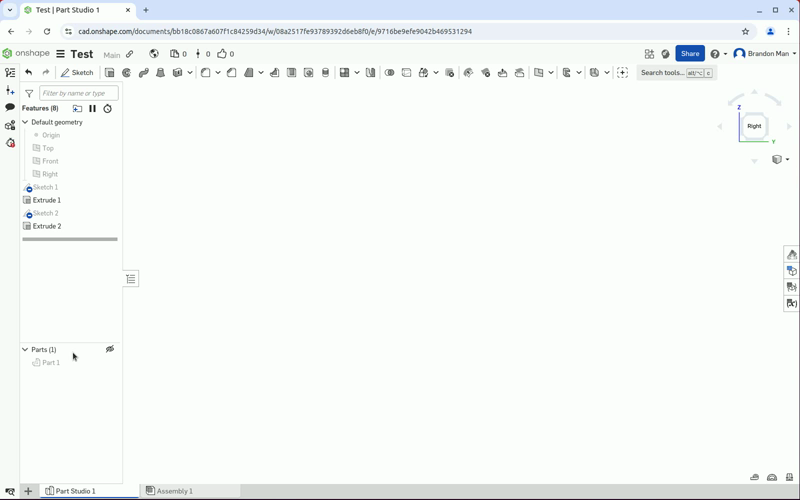
mouse_move(73, 352)
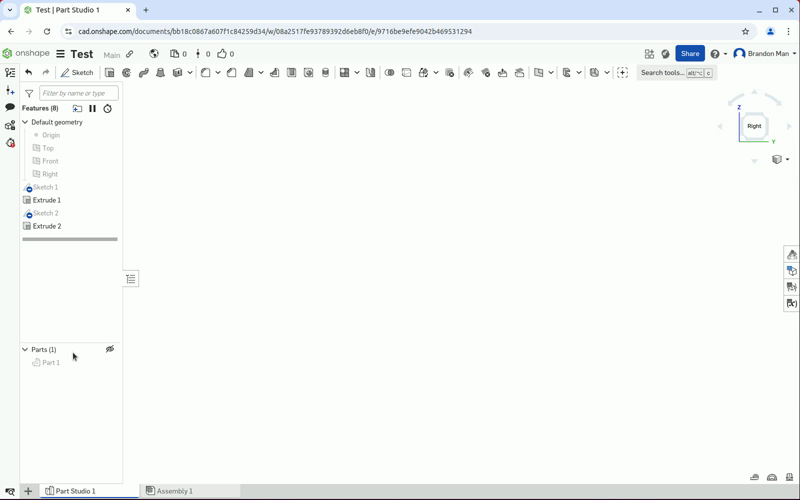
key(shift+y)
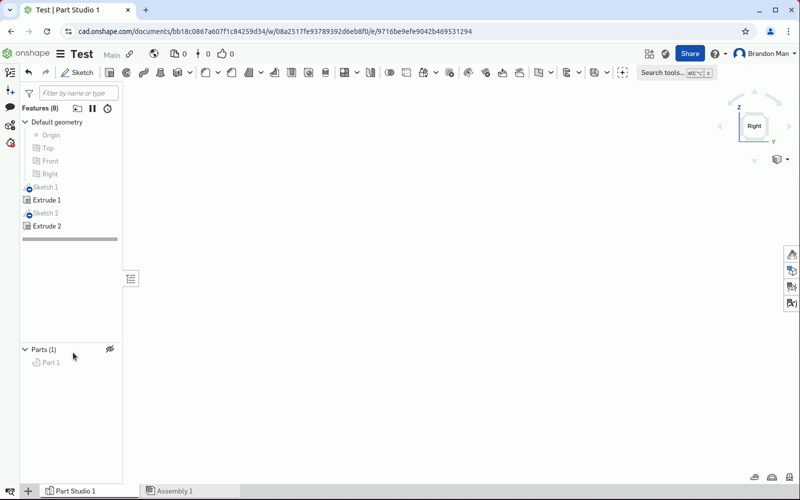
key(shift+s)
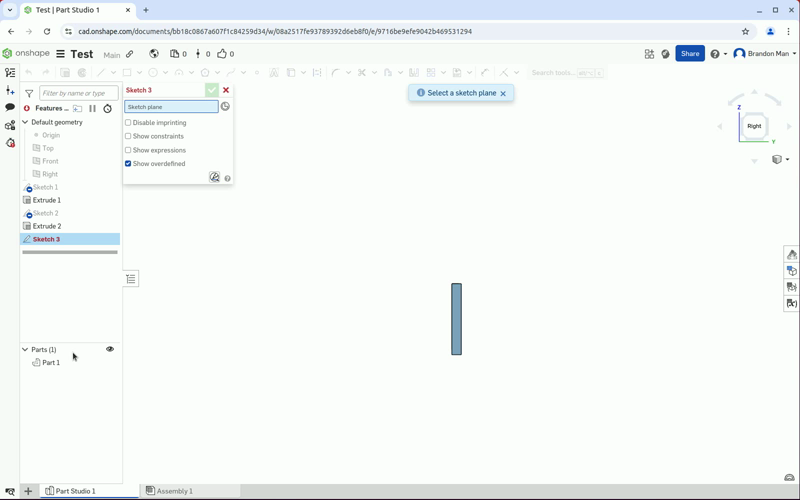
mouse_move(73, 176)
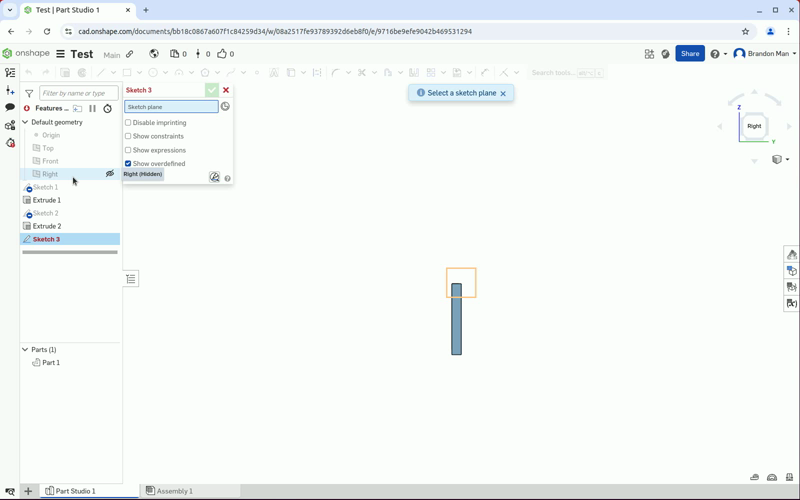
click(73, 176)
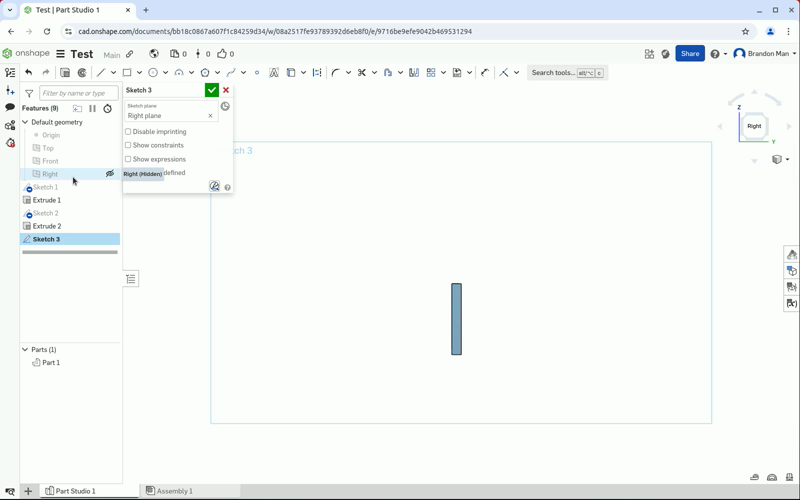
mouse_move(73, 352)
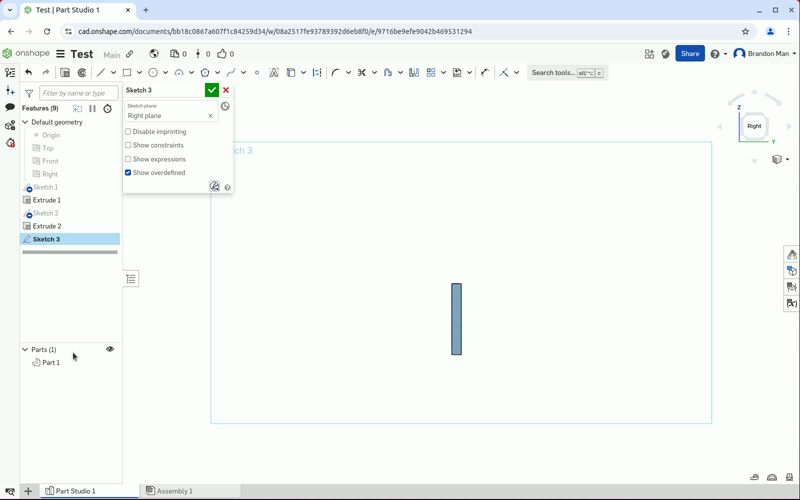
key(y)
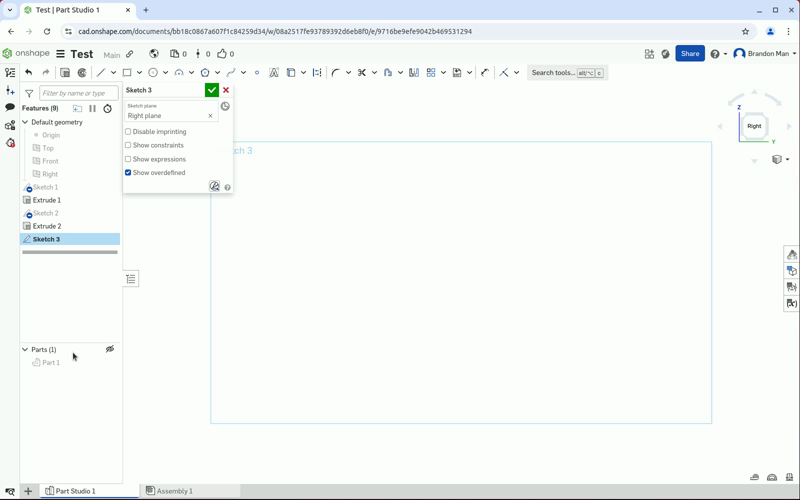
key(l)
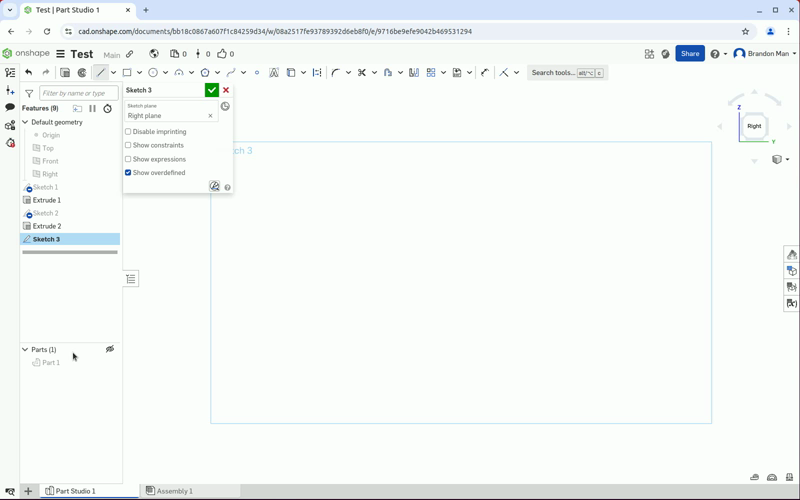
key_down(shift)
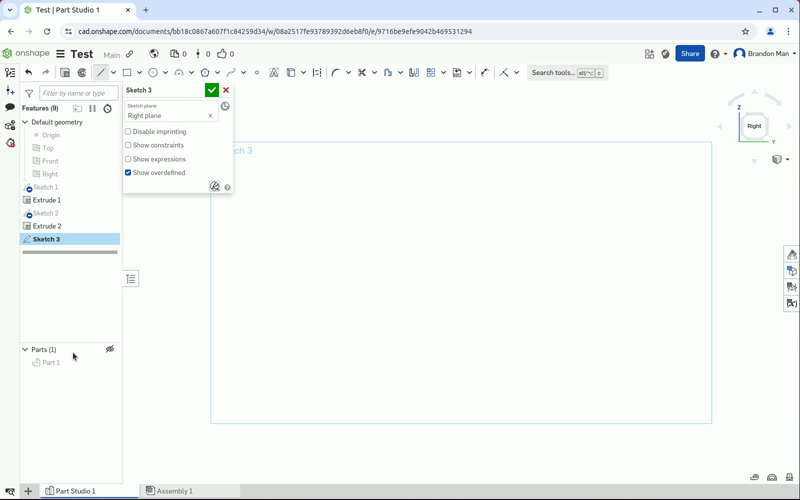
mouse_move(451, 354)
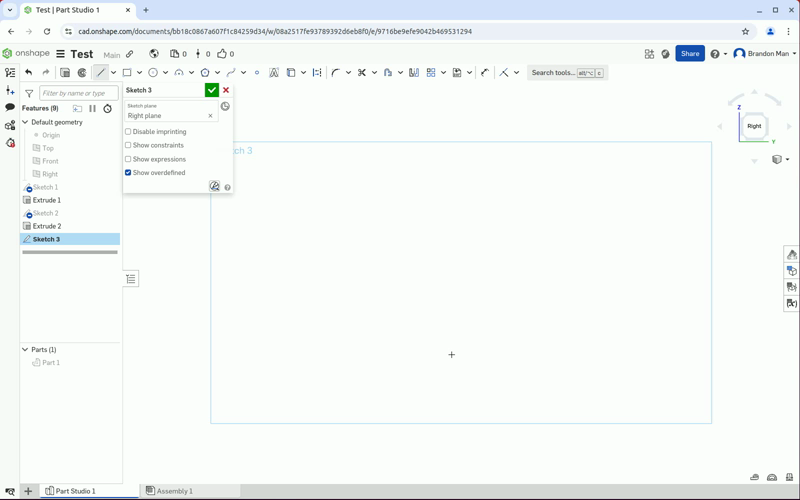
click(451, 354)
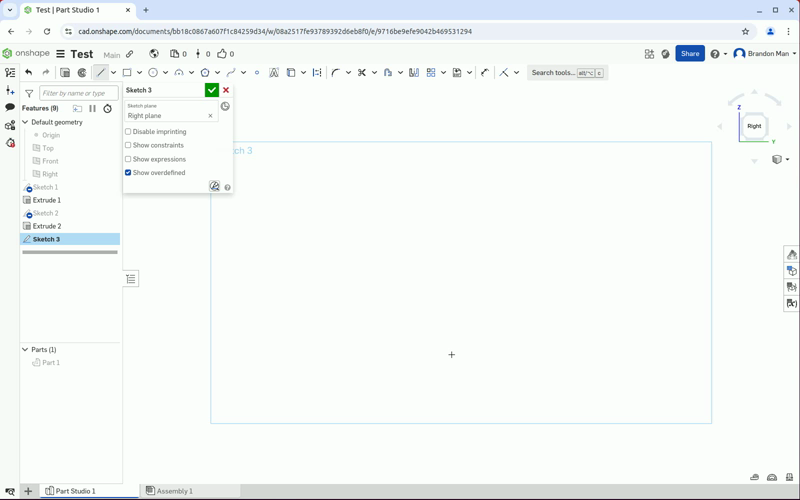
key_up(shift)
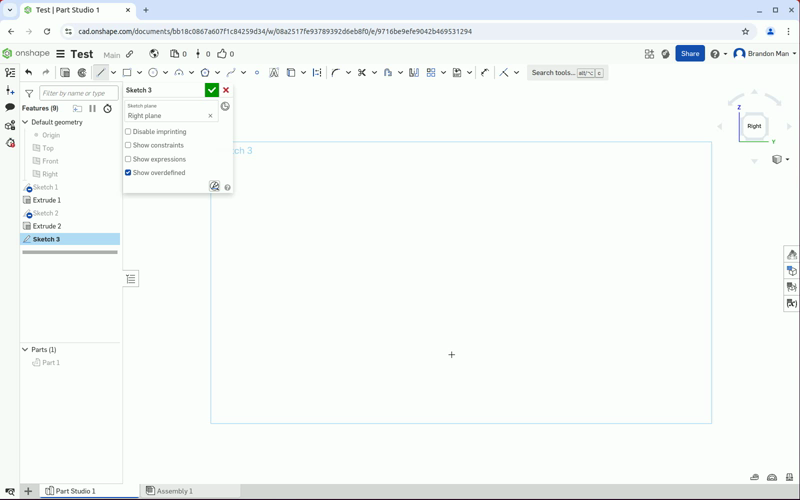
key_down(shift)
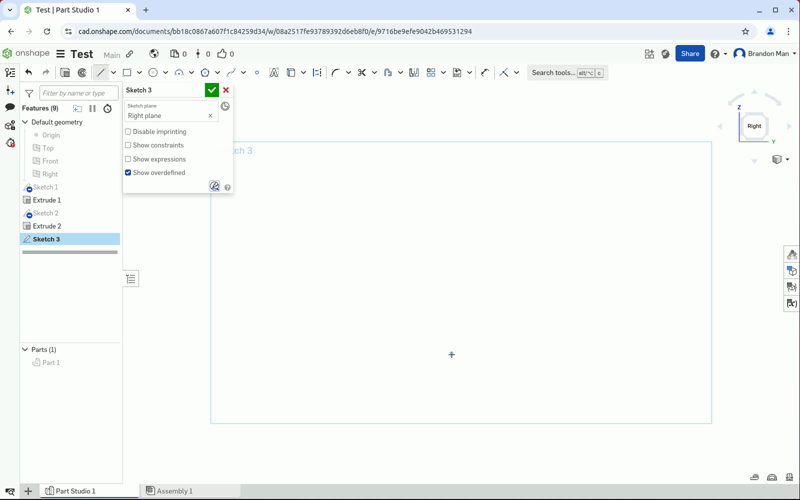
mouse_move(481, 354)
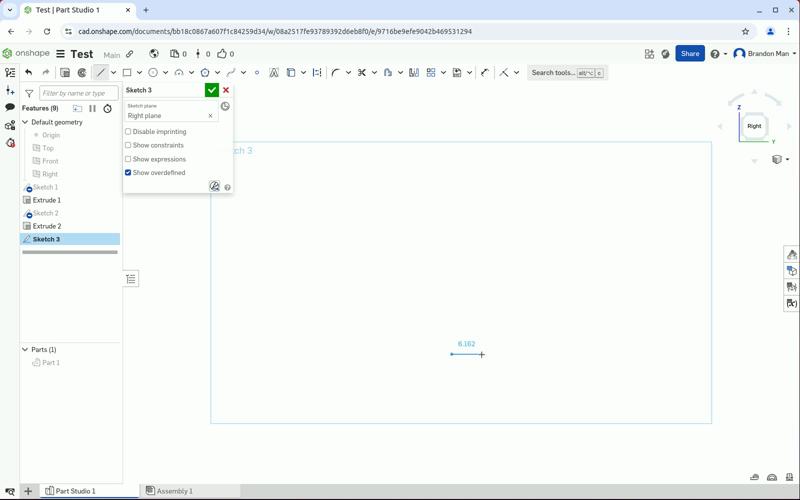
mouse_move(461, 354)
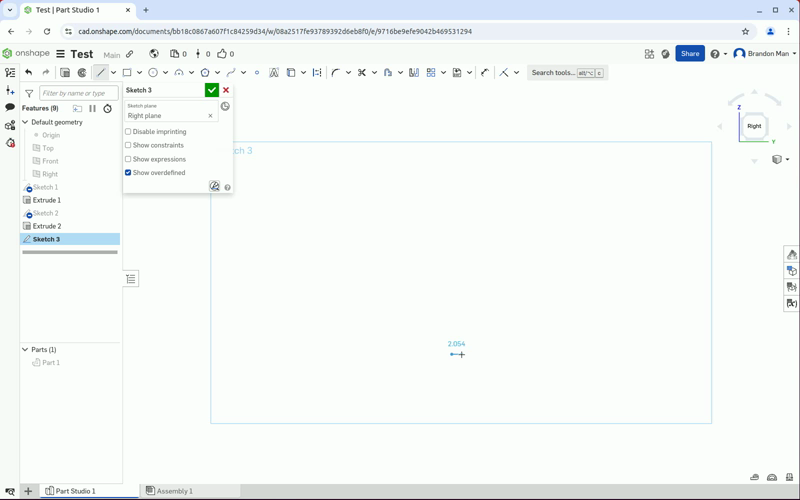
click(461, 354)
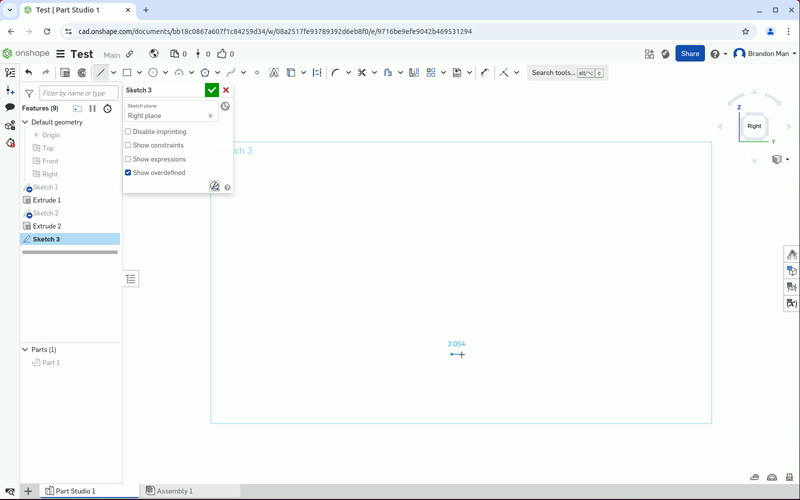
key_up(shift)
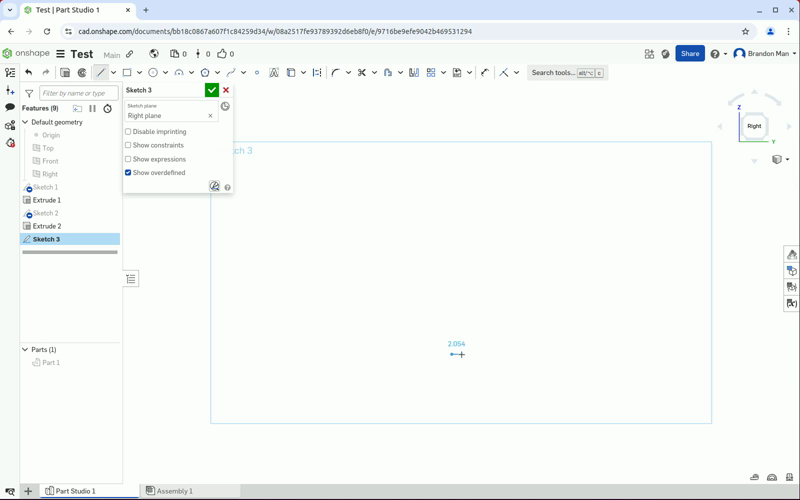
key_down(shift)
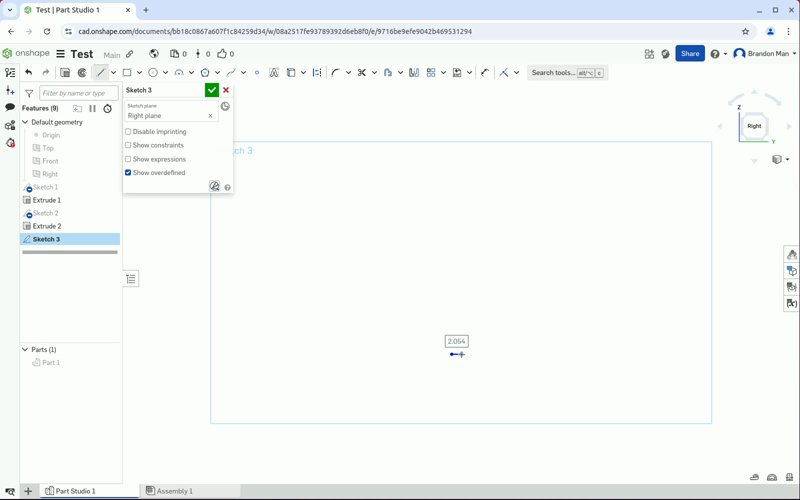
mouse_move(492, 354)
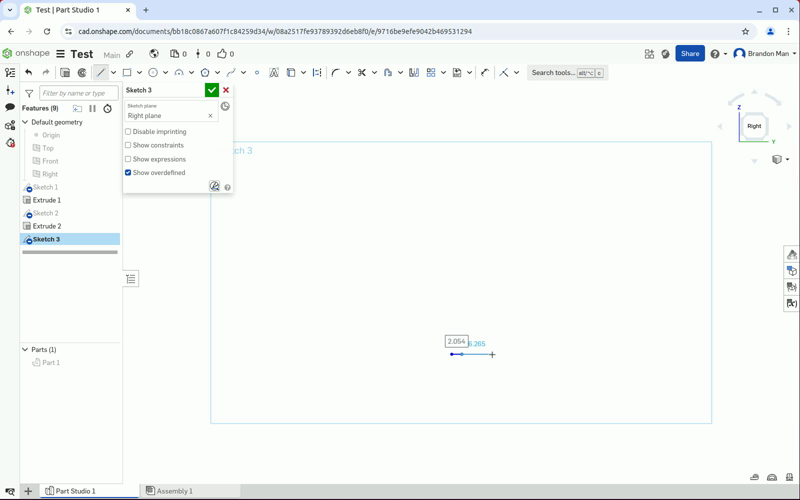
mouse_move(461, 337)
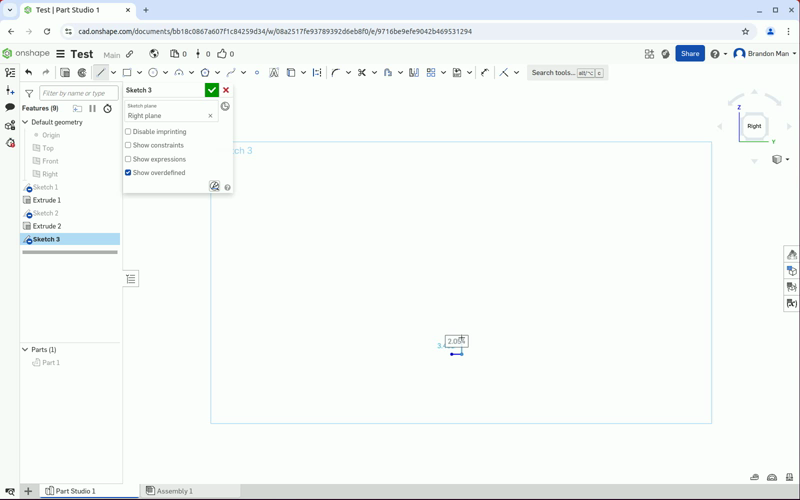
click(461, 337)
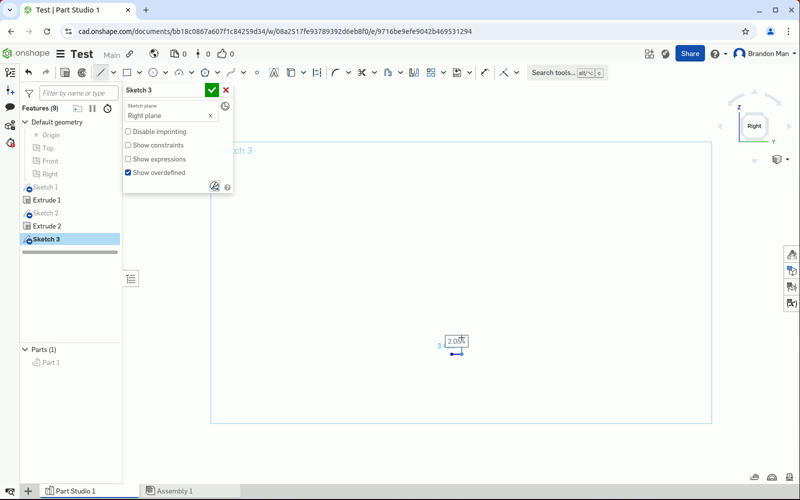
key_up(shift)
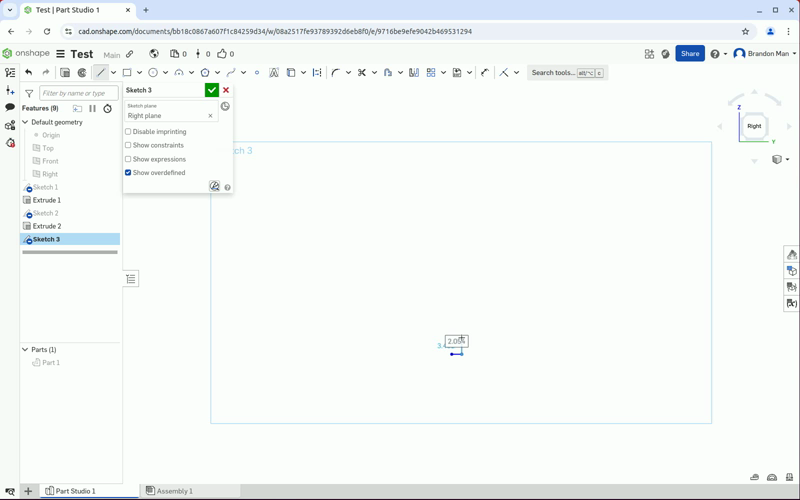
key_down(shift)
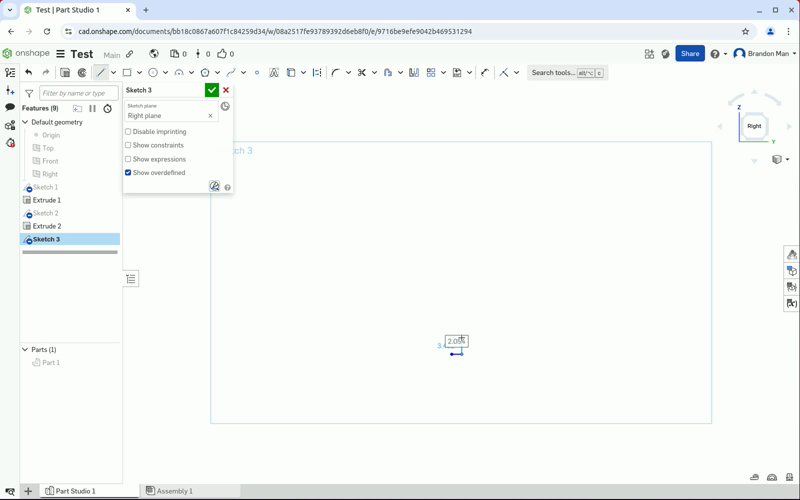
mouse_move(492, 337)
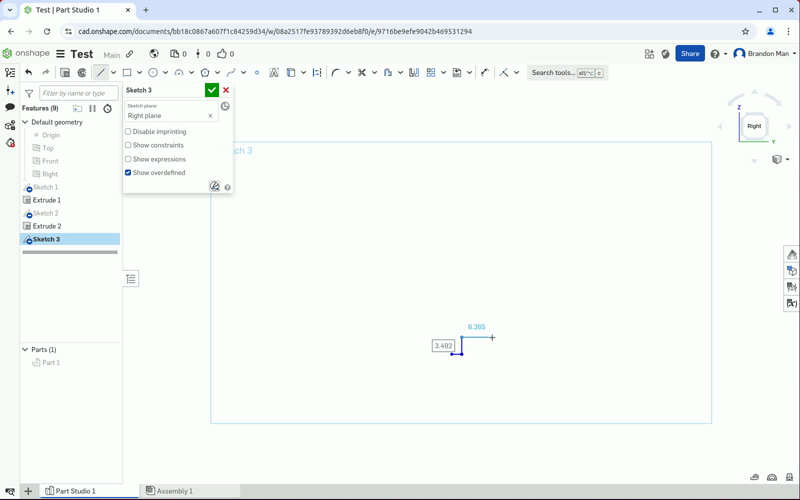
mouse_move(451, 337)
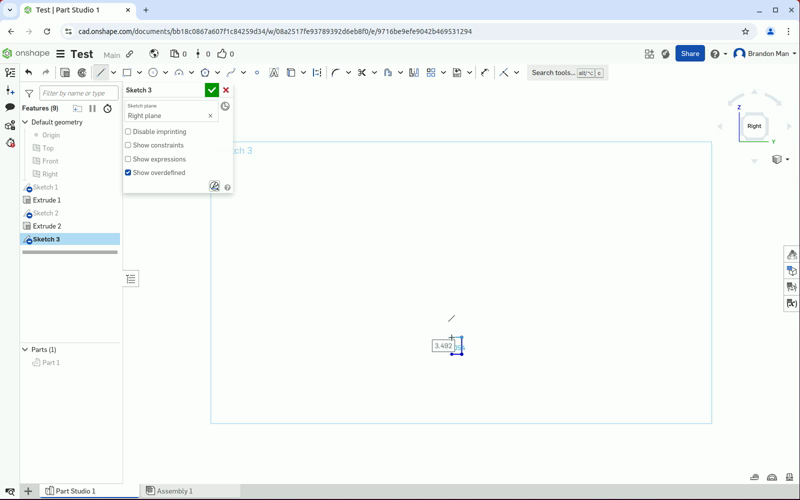
click(451, 337)
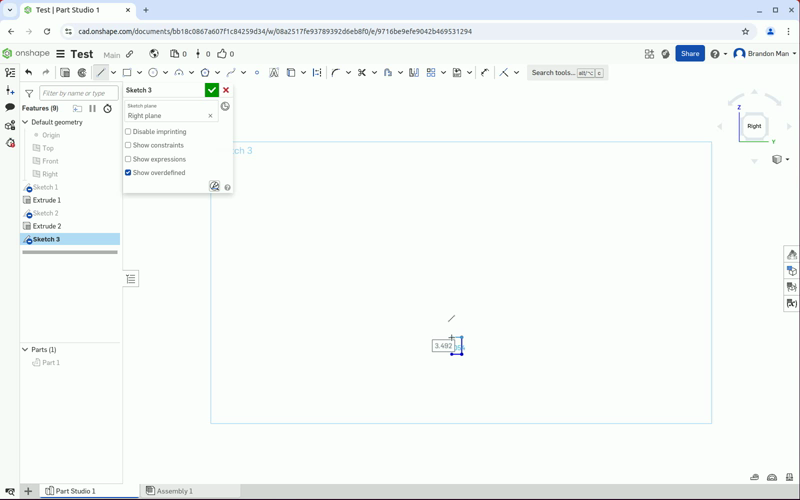
key_up(shift)
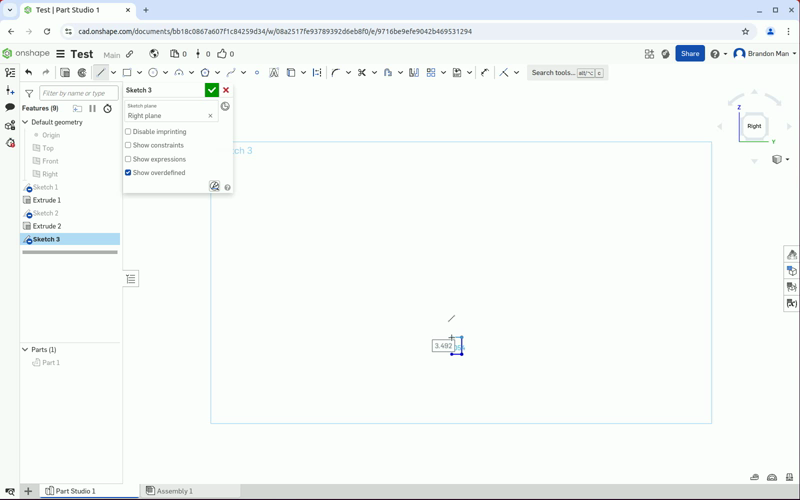
mouse_move(481, 337)
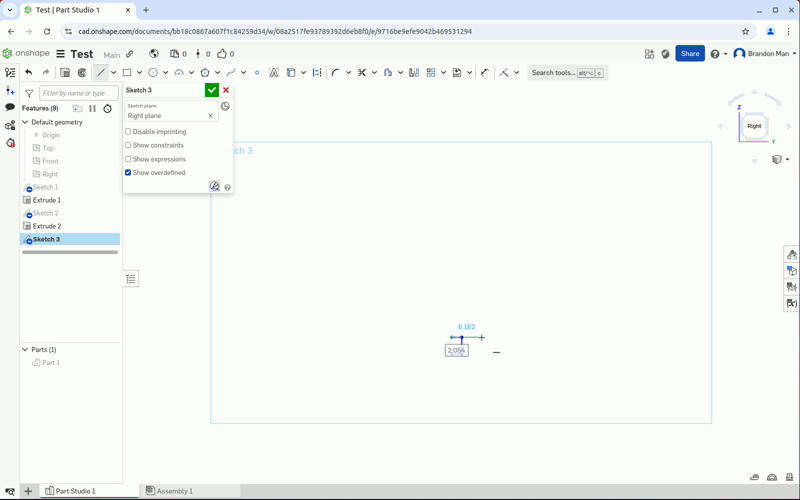
key_down(shift)
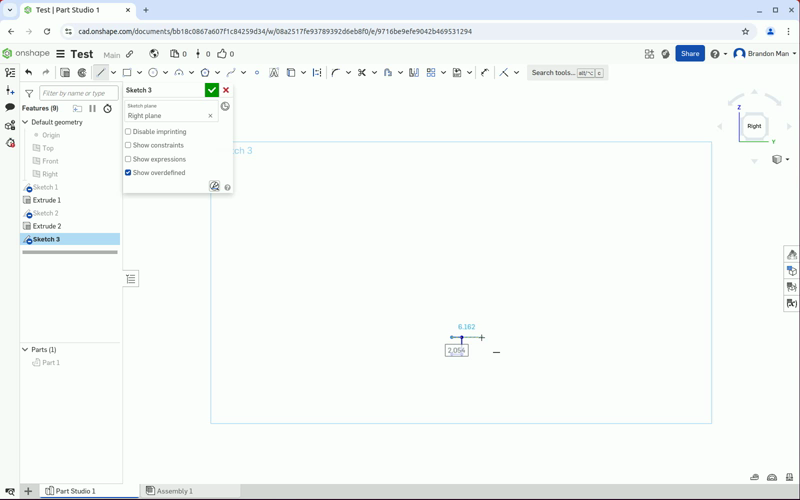
mouse_move(451, 354)
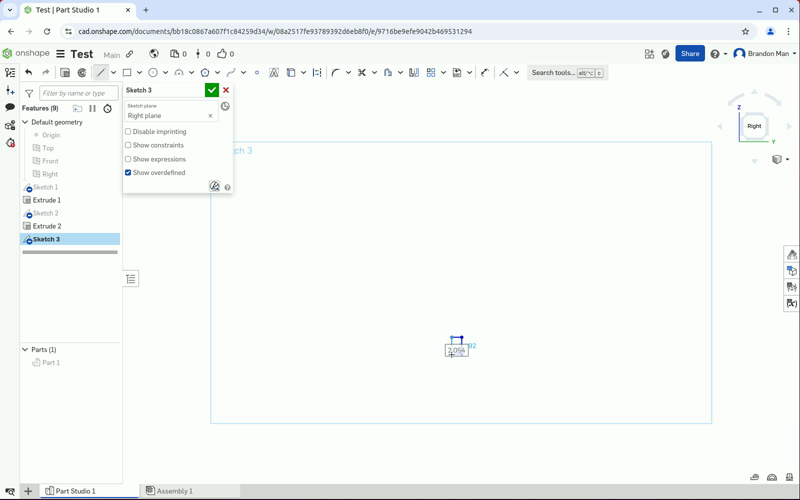
key_up(shift)
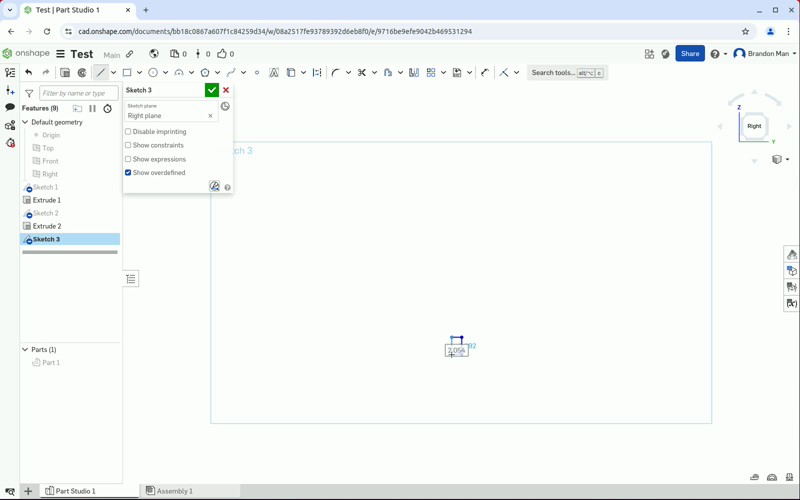
click(451, 354)
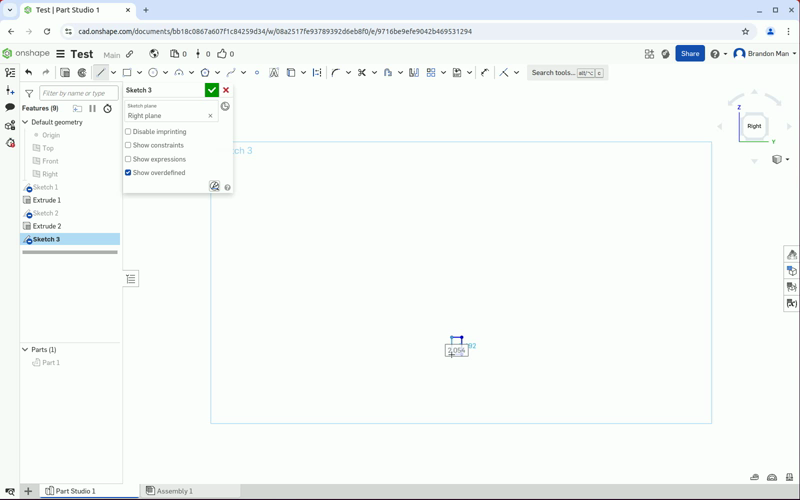
key(esc)
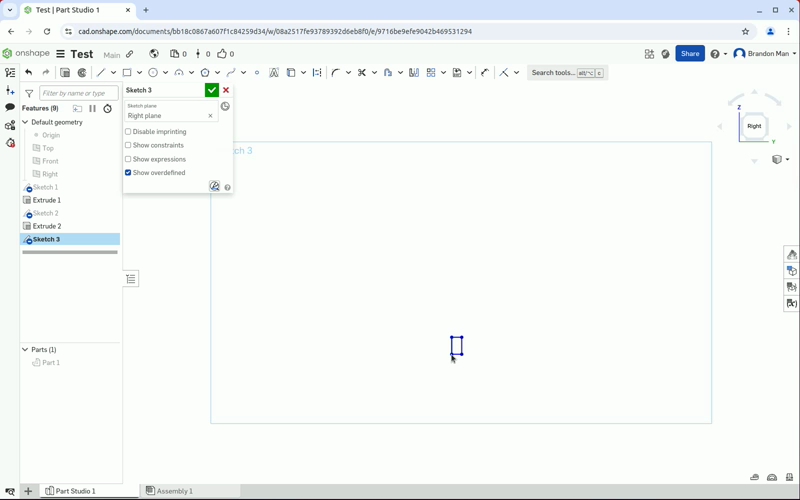
mouse_move(454, 343)
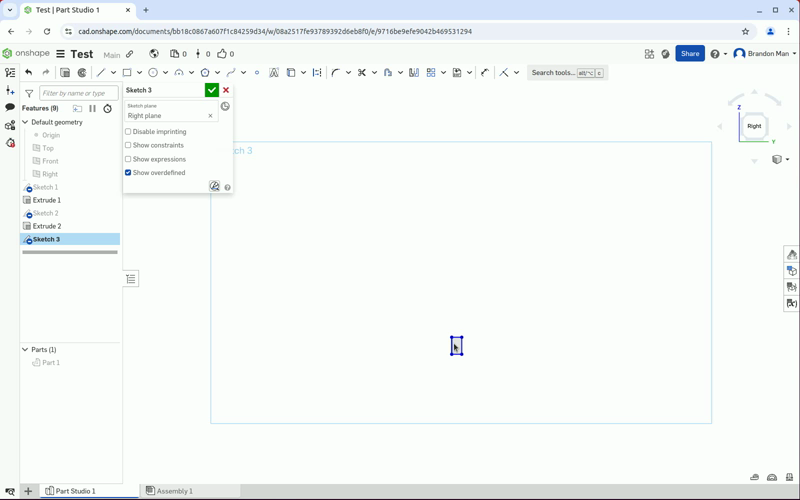
scroll(6)
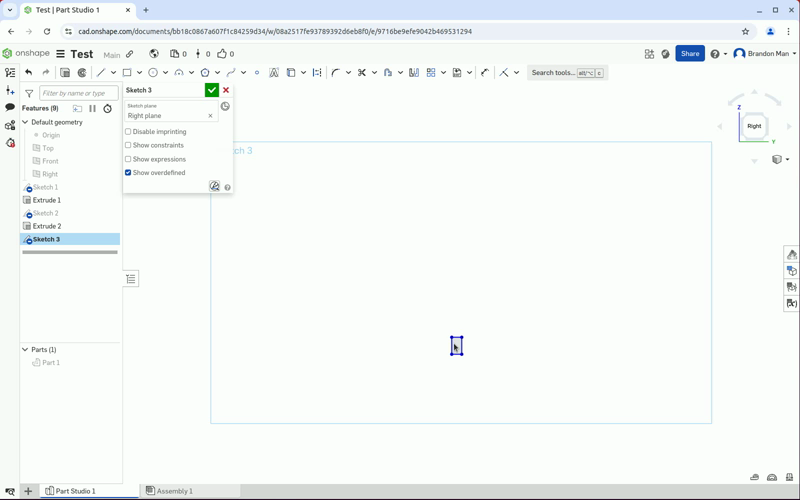
scroll(6)
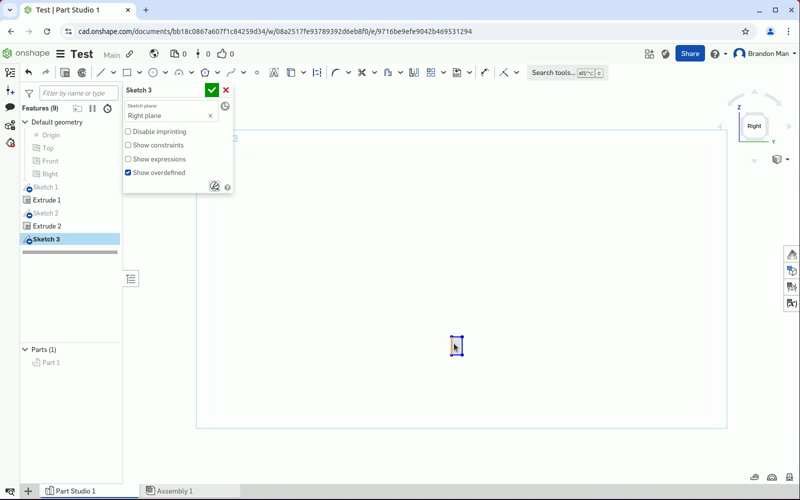
scroll(6)
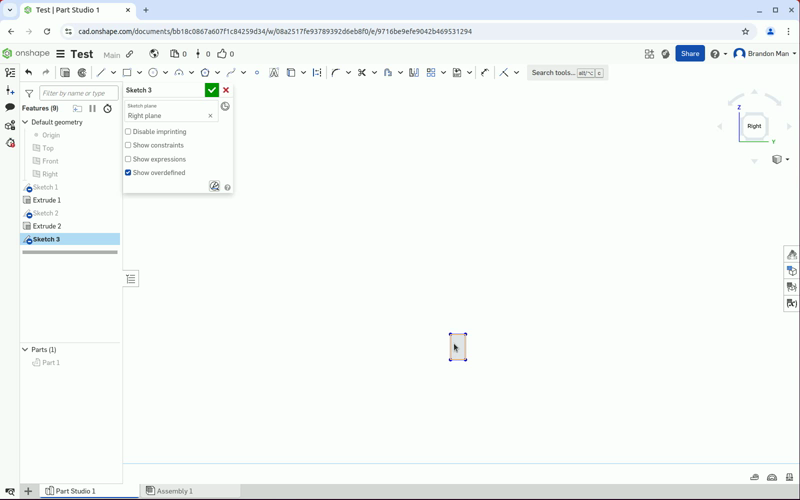
scroll(6)
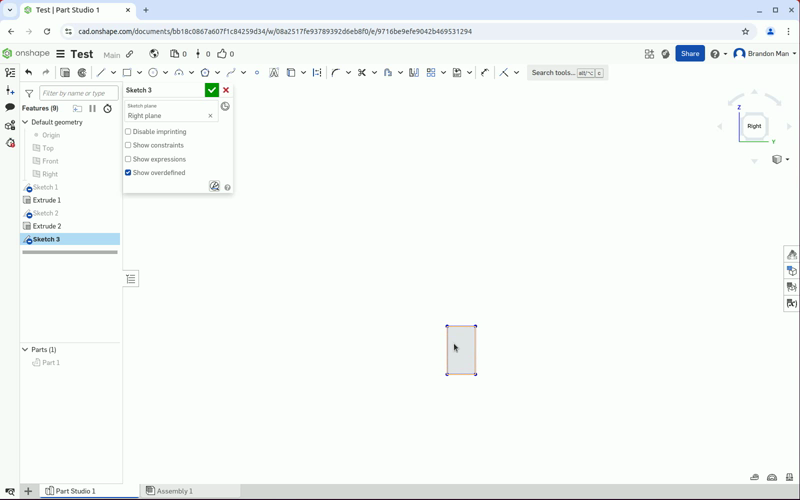
scroll(6)
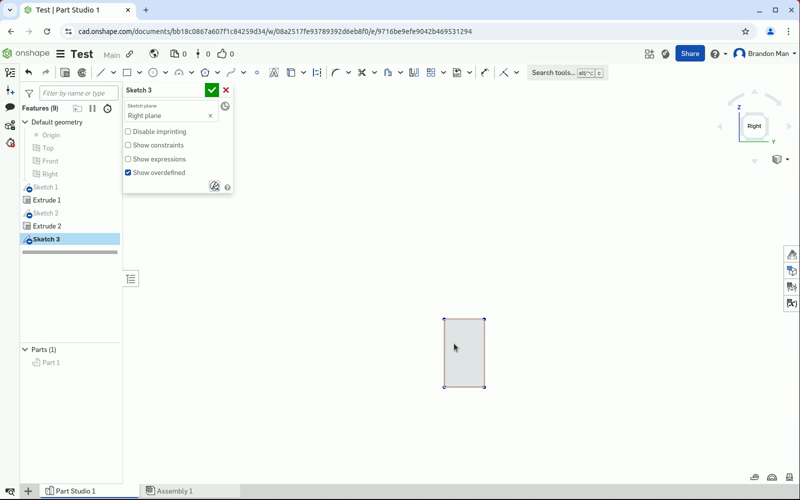
scroll(6)
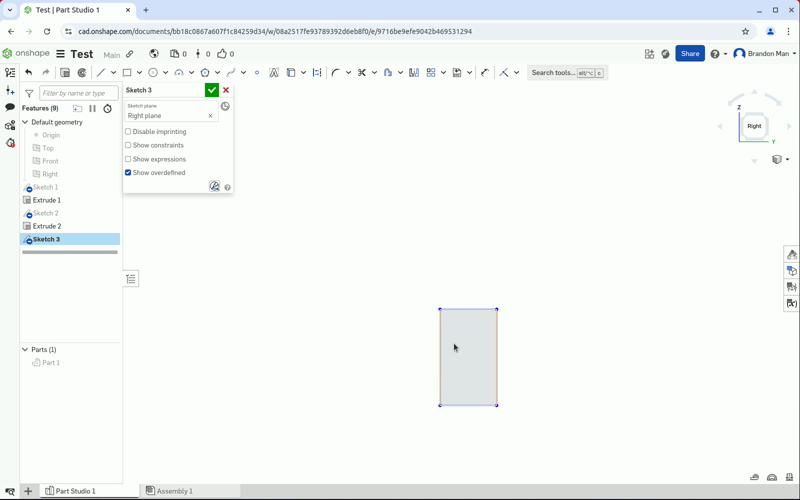
scroll(6)
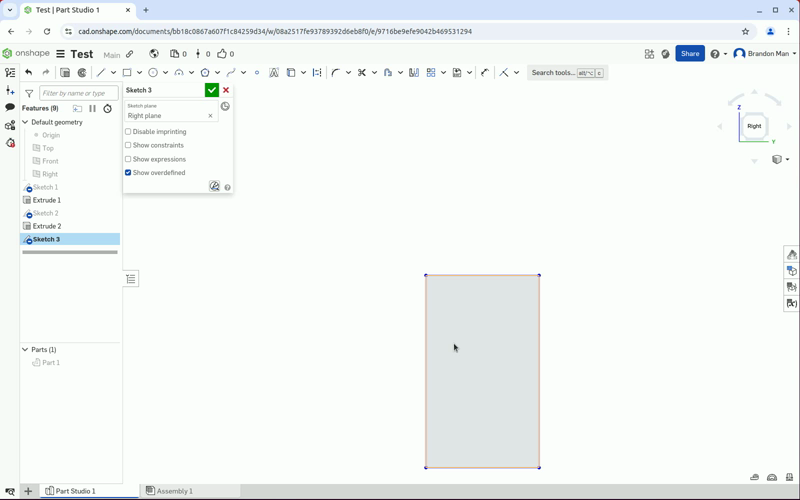
click(454, 343)
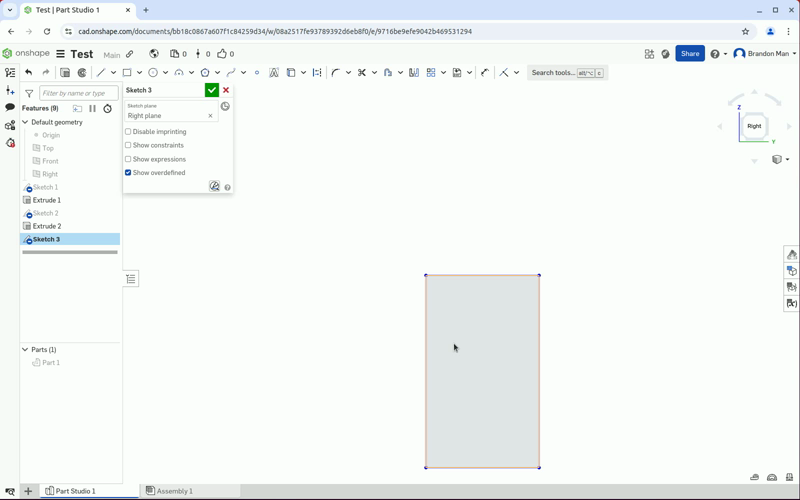
scroll(-6)
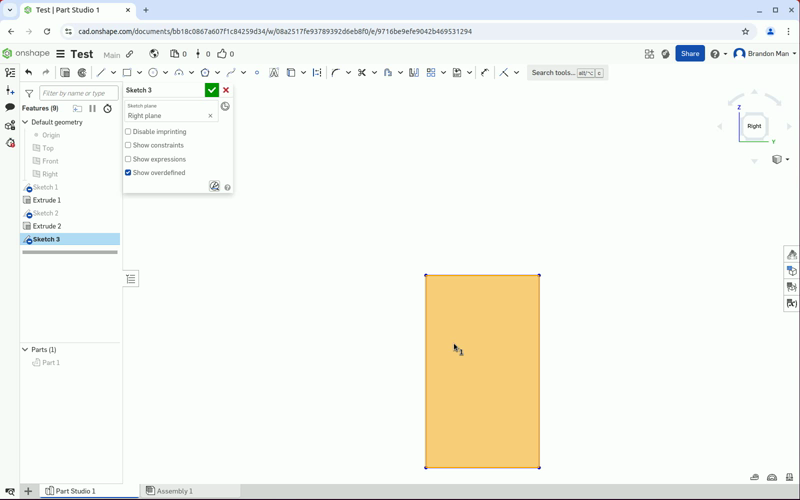
scroll(-6)
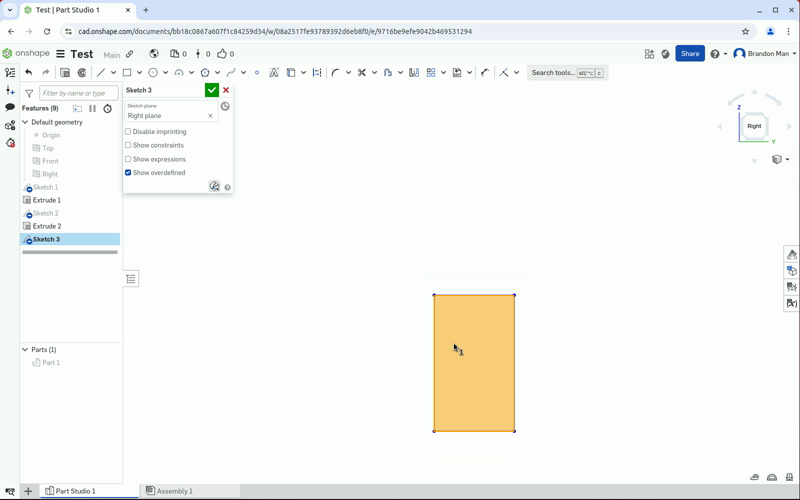
scroll(-6)
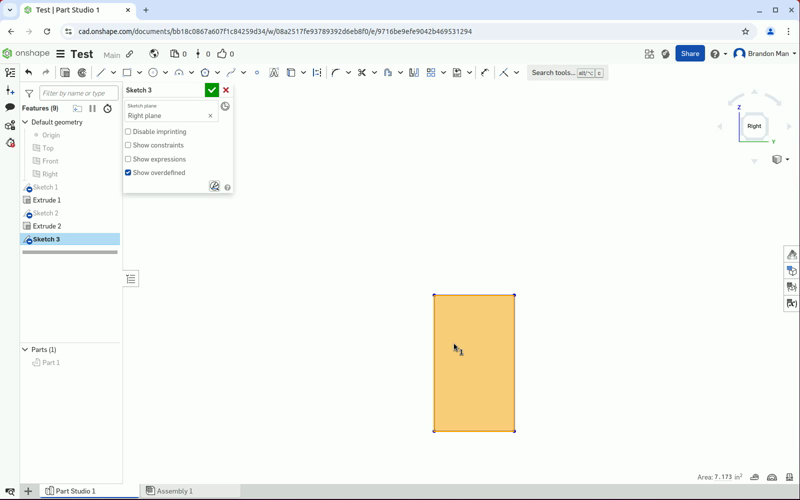
scroll(-6)
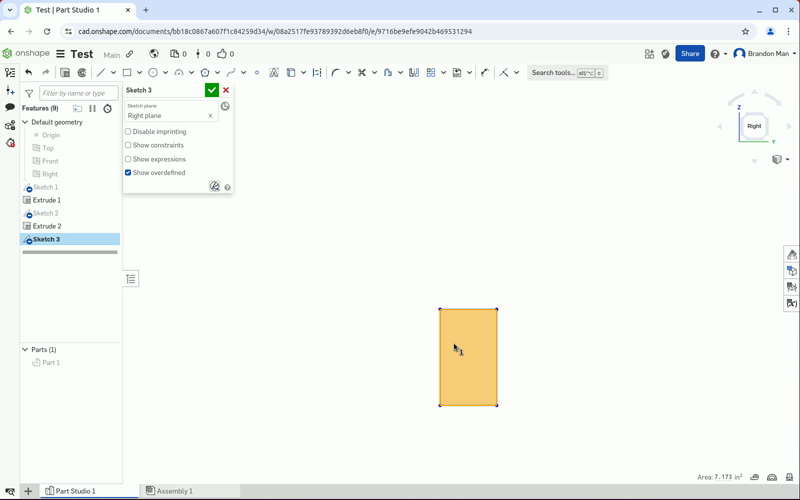
scroll(-6)
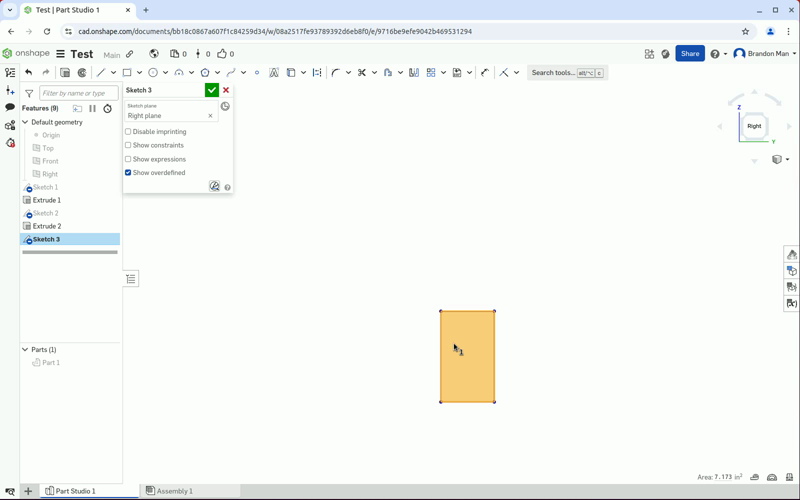
scroll(-6)
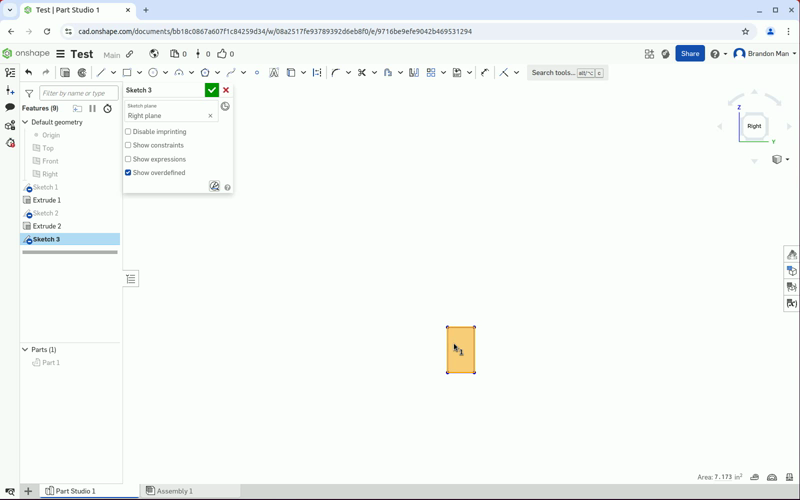
scroll(-6)
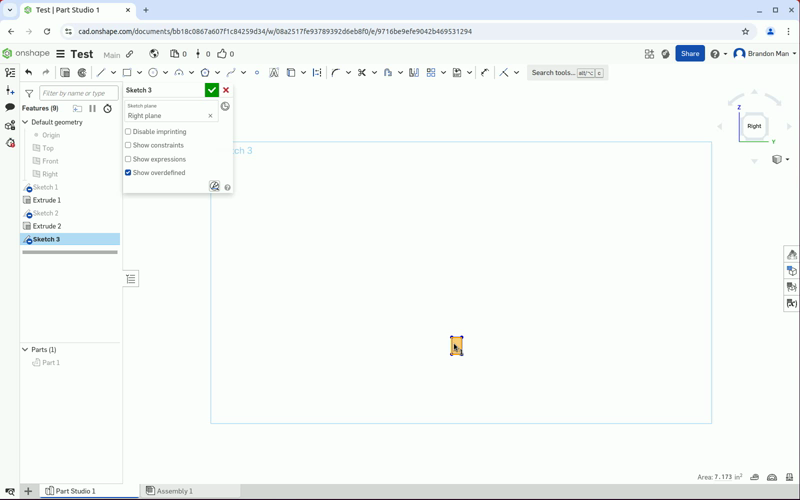
mouse_move(73, 352)
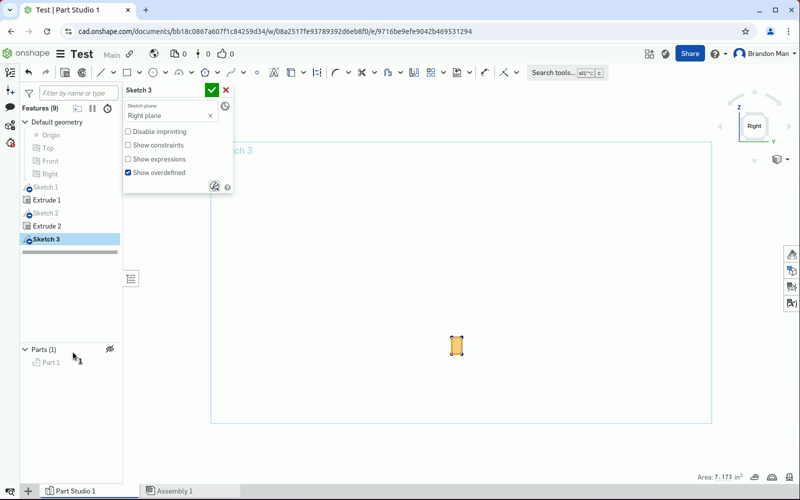
key(shift+y)
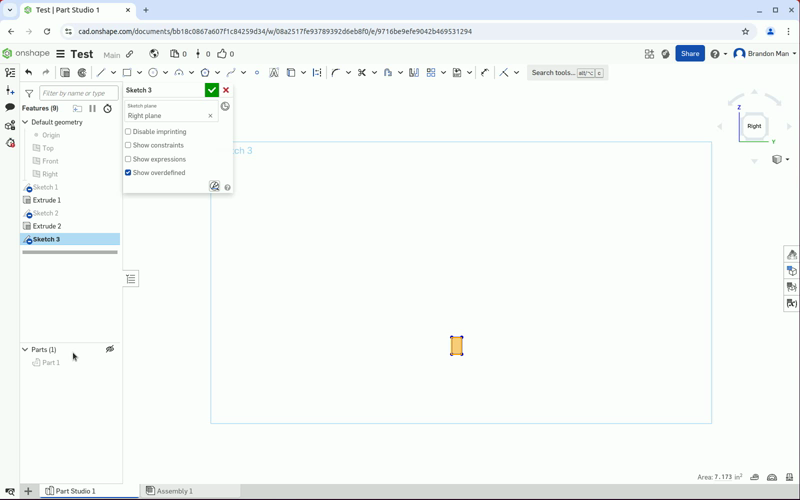
key(shift+e)
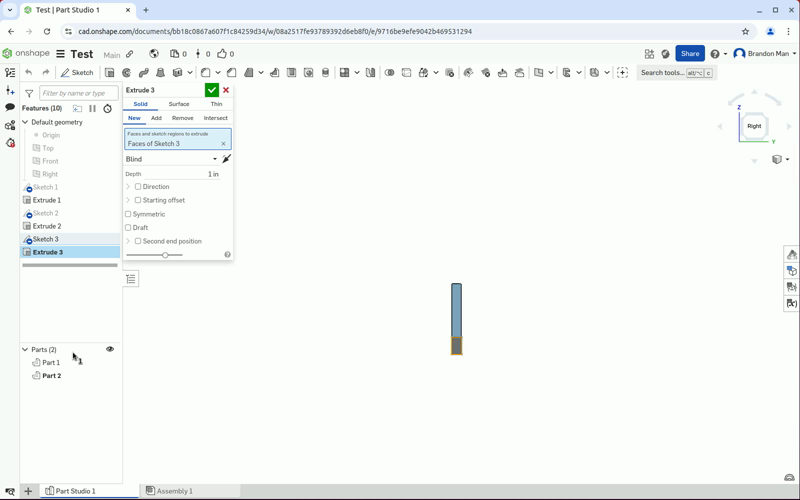
mouse_move(143, 106)
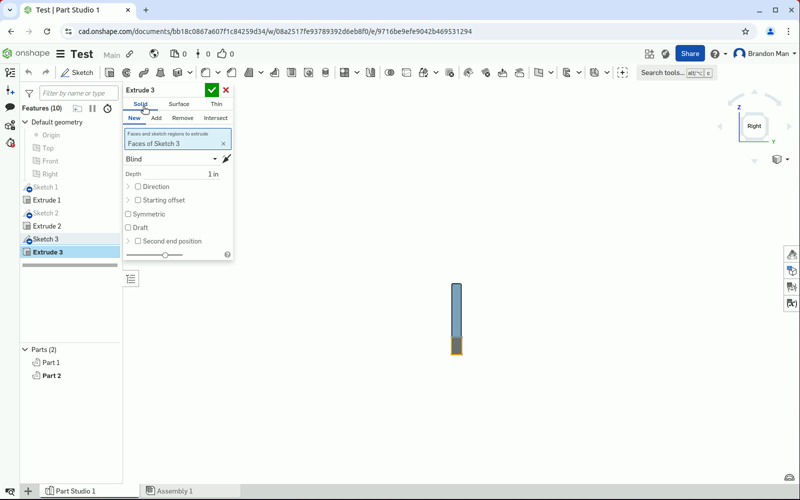
click(143, 106)
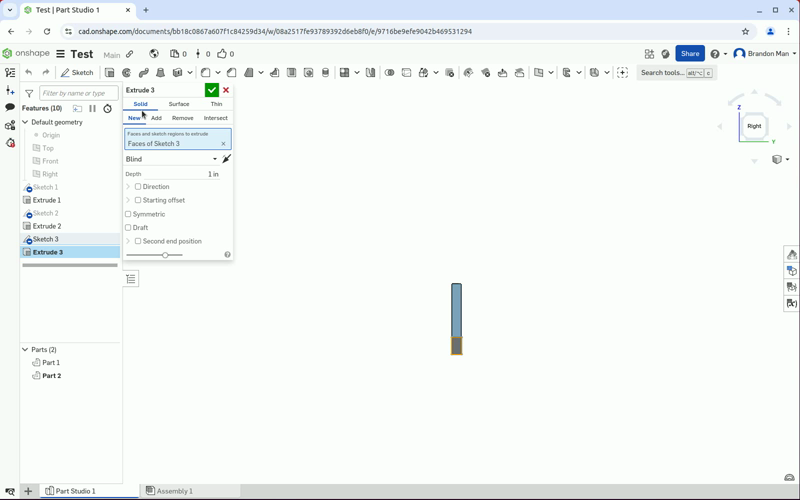
mouse_move(137, 120)
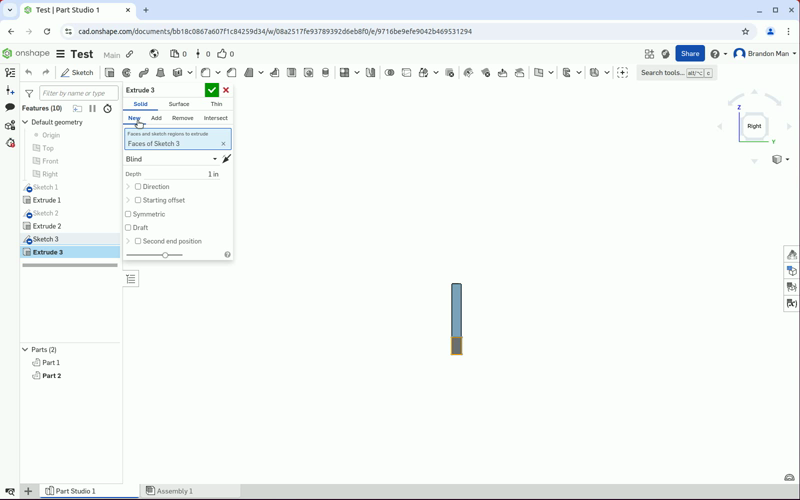
click(137, 120)
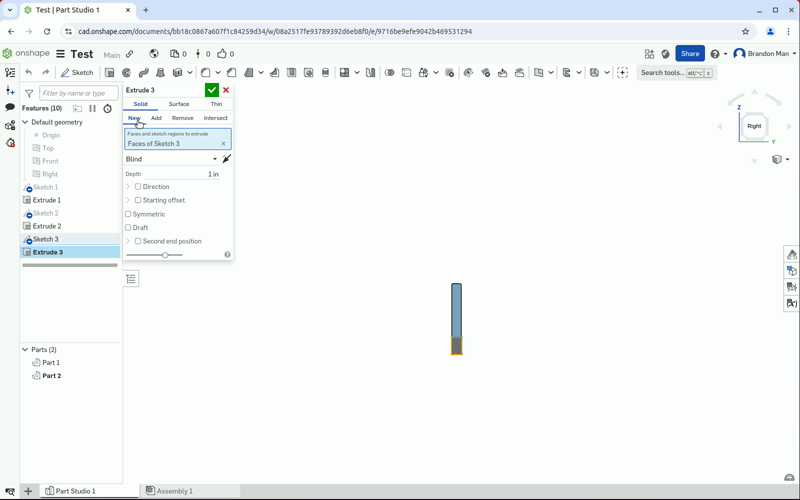
key(tab, 4)
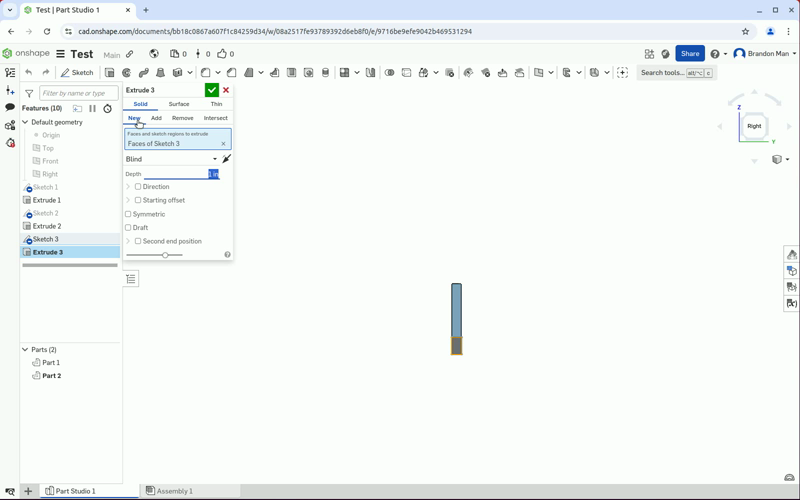
text(1.685)
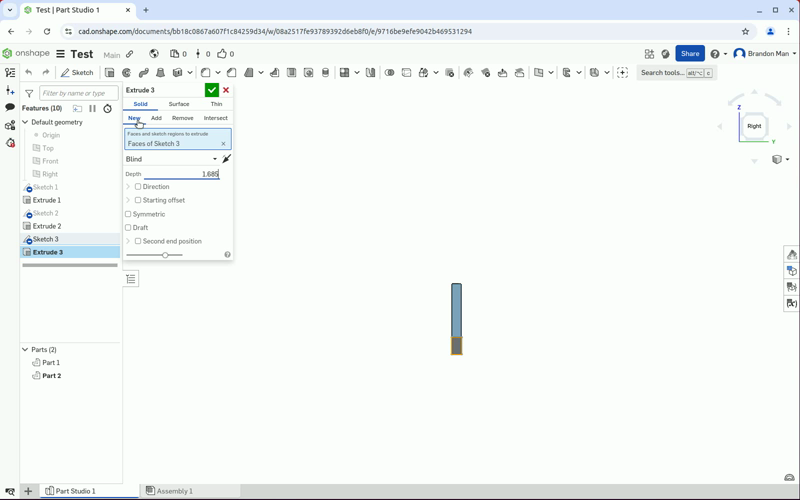
key(enter)
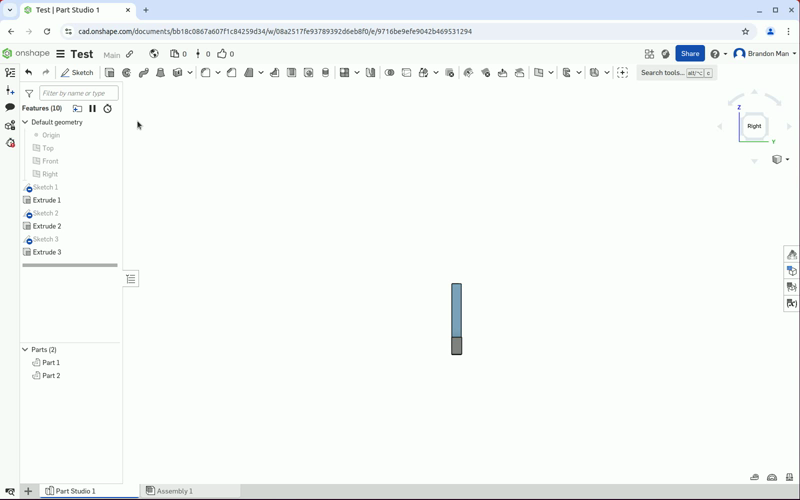
key(shift+h)
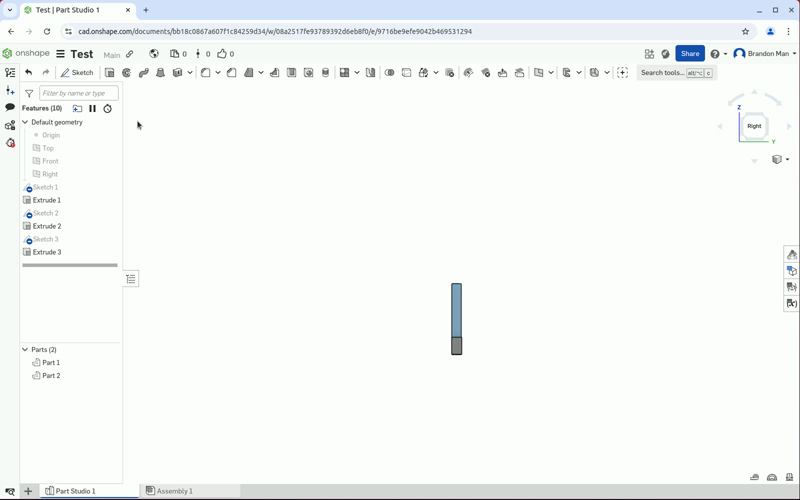
key(shift+h)
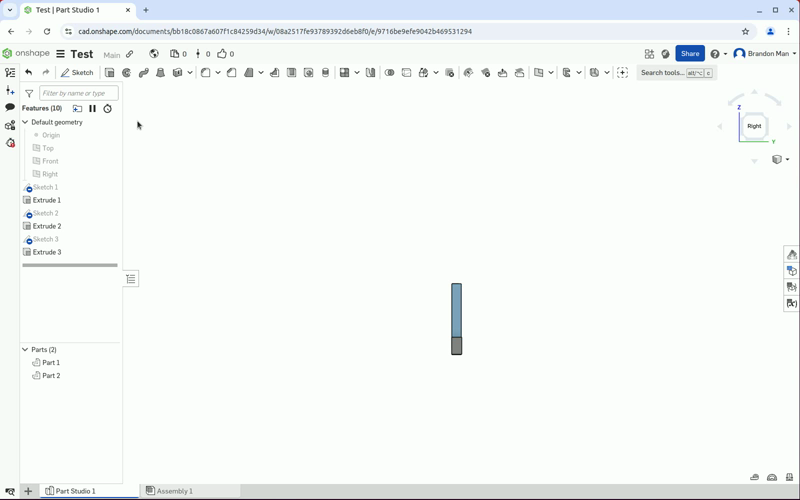
mouse_move(73, 189)
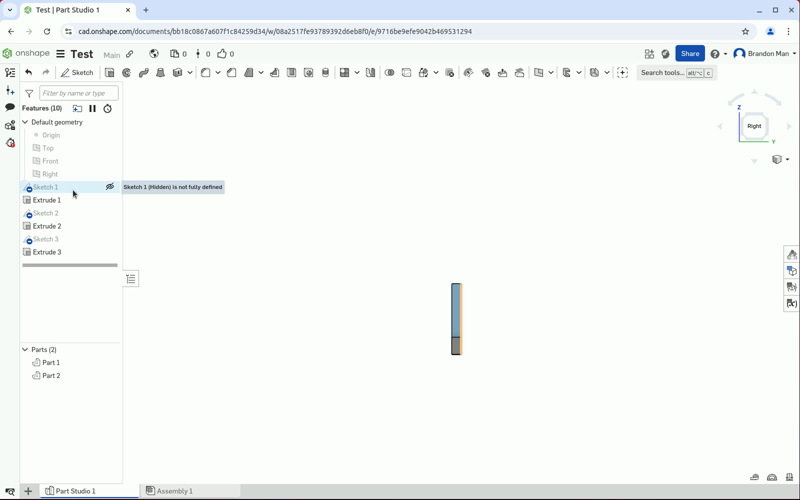
click(73, 189)
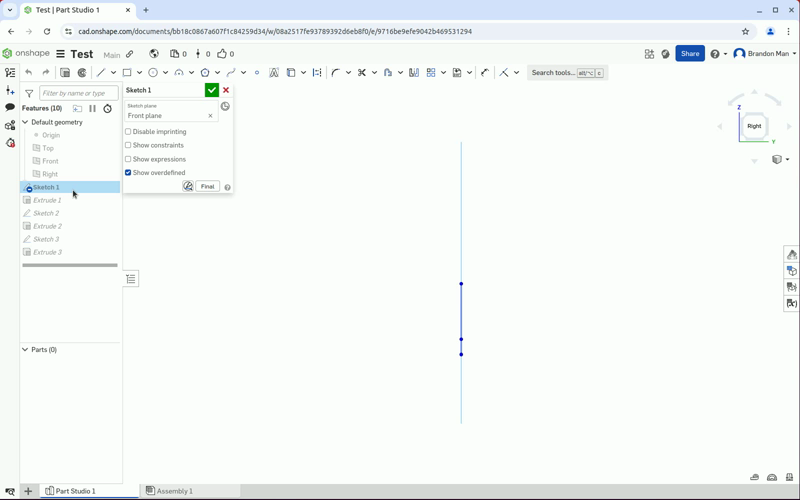
mouse_move(229, 92)
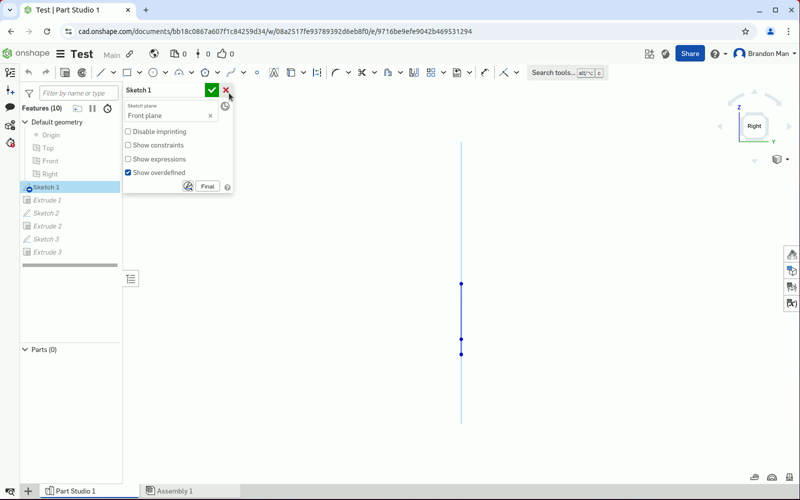
click(229, 92)
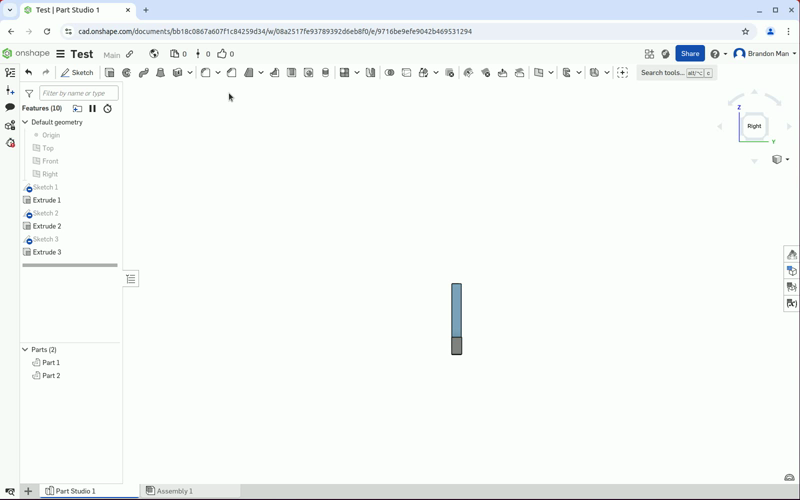
mouse_move(541, 75)
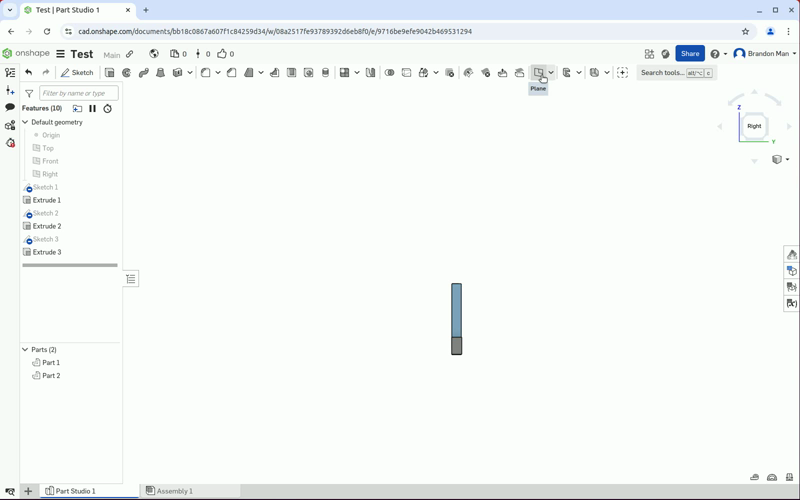
click(541, 75)
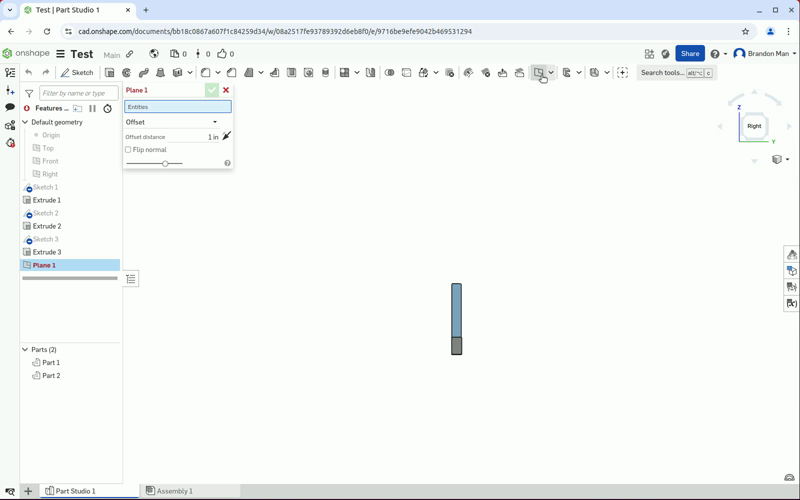
mouse_move(73, 176)
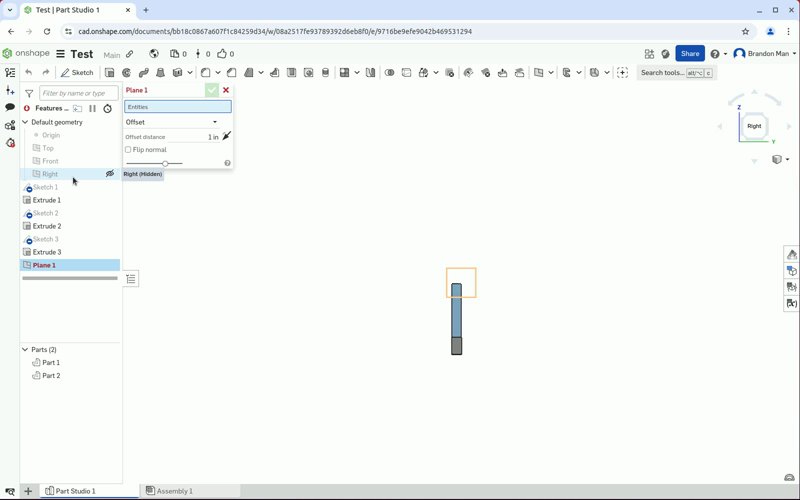
click(73, 176)
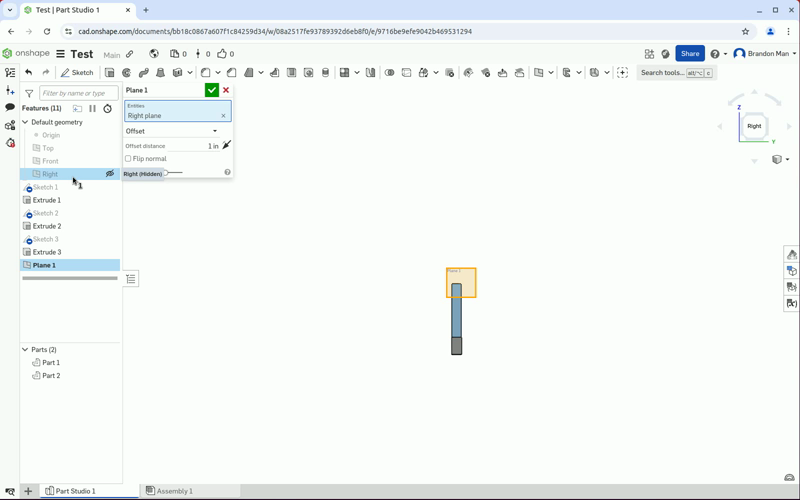
key(tab, 2)
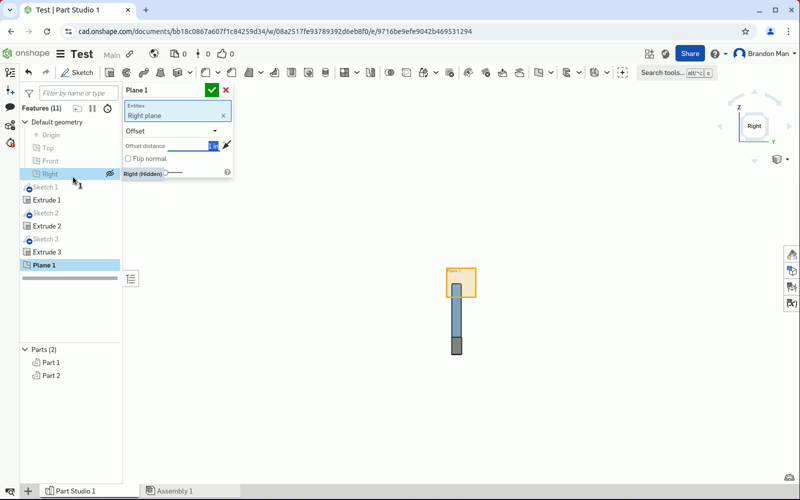
text(2.157)
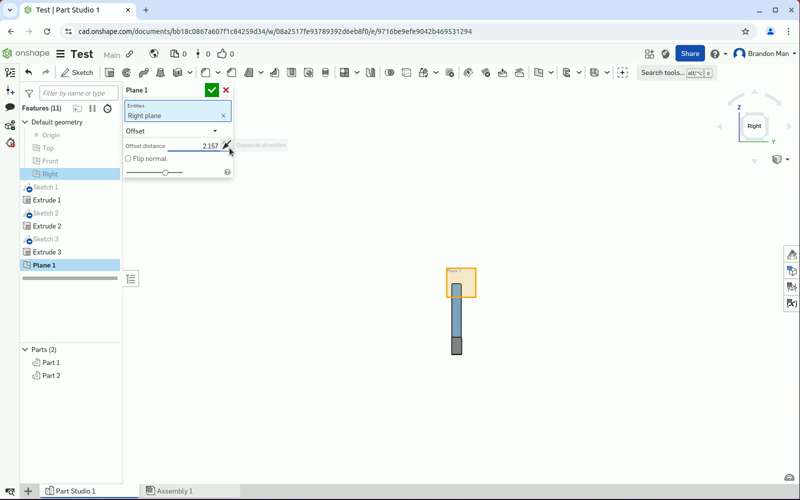
mouse_move(229, 147)
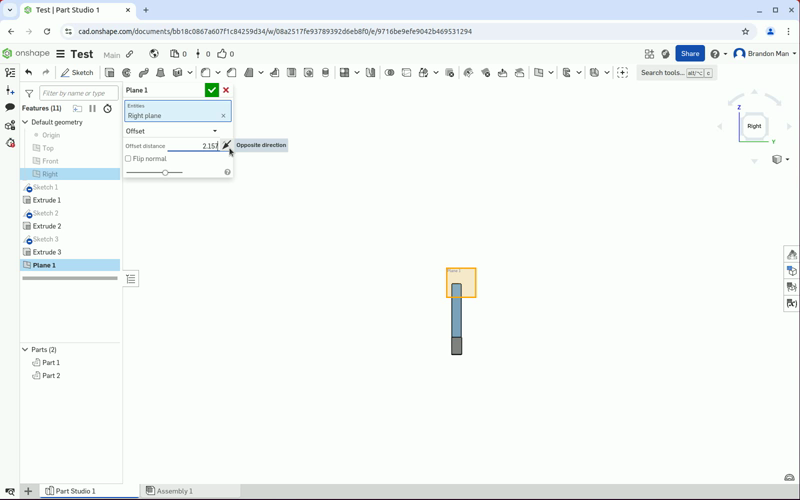
click(229, 147)
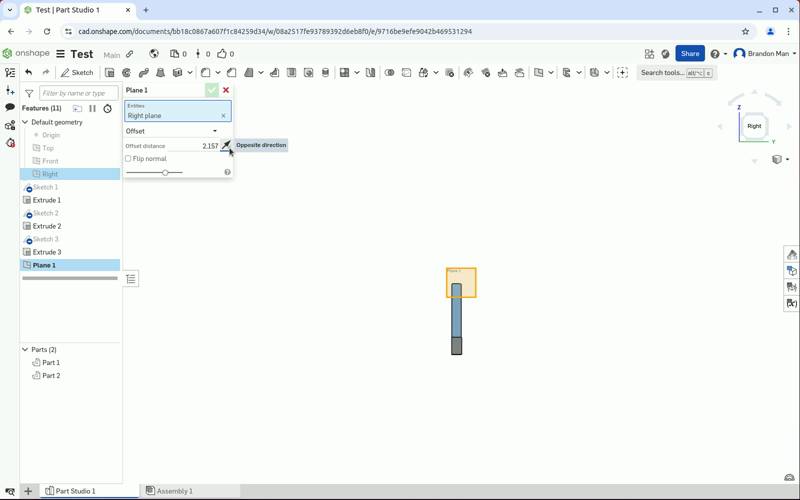
key(enter, 2)
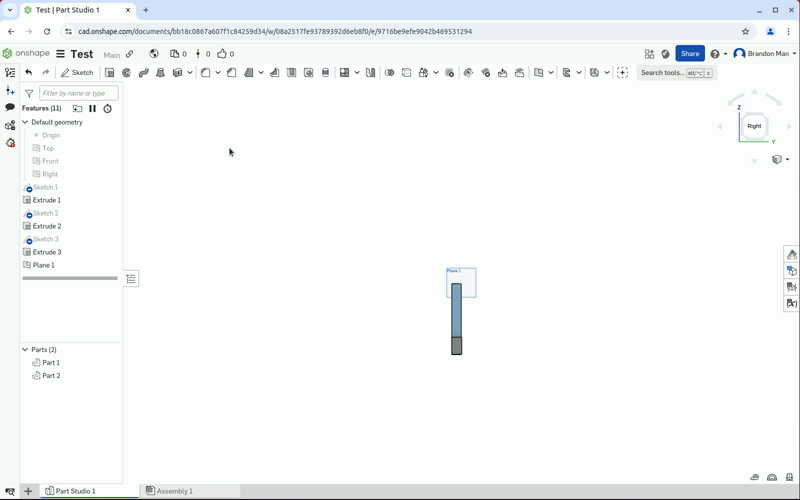
key(shift+s)
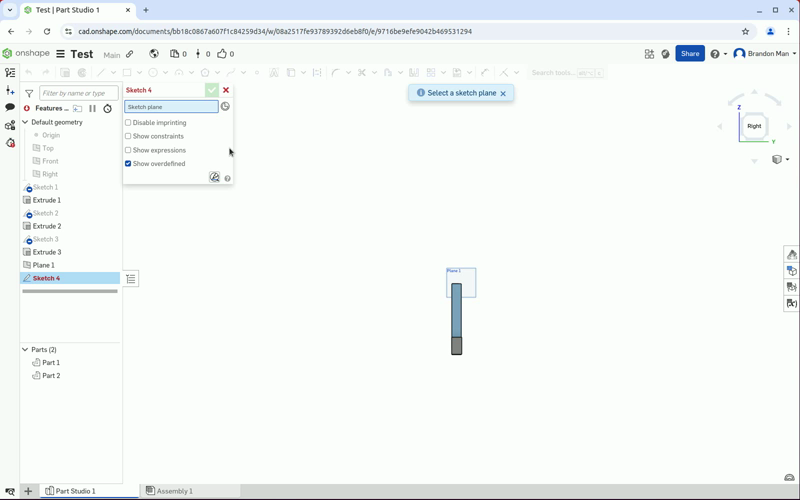
mouse_move(73, 267)
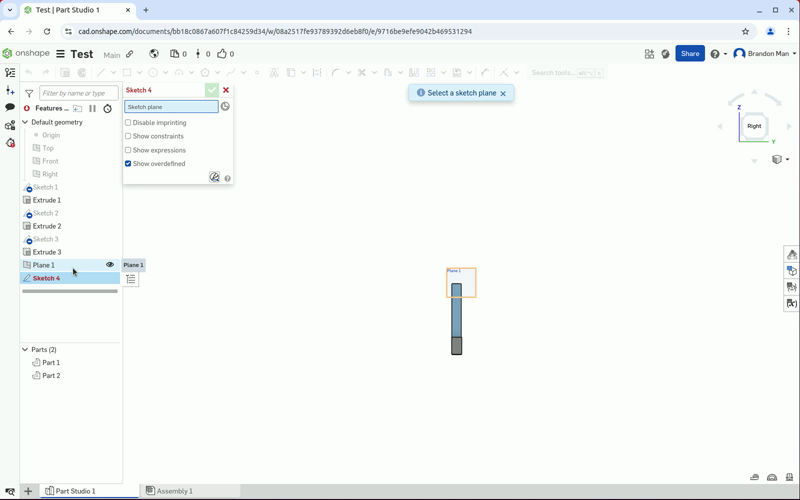
click(73, 267)
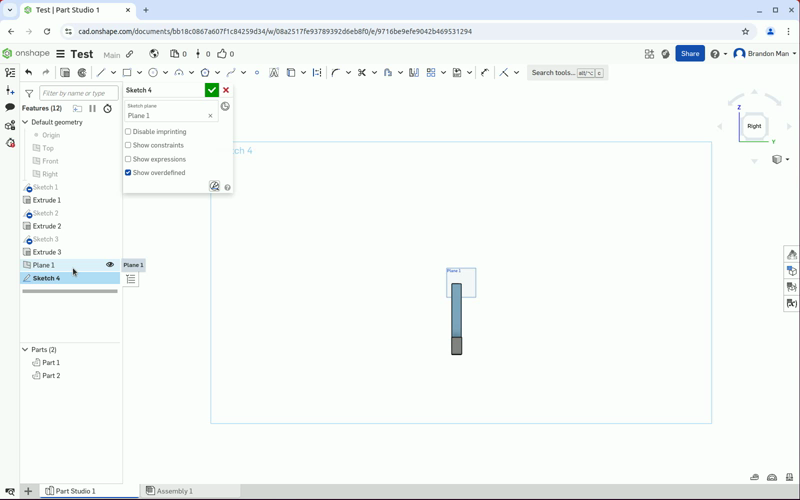
mouse_move(73, 352)
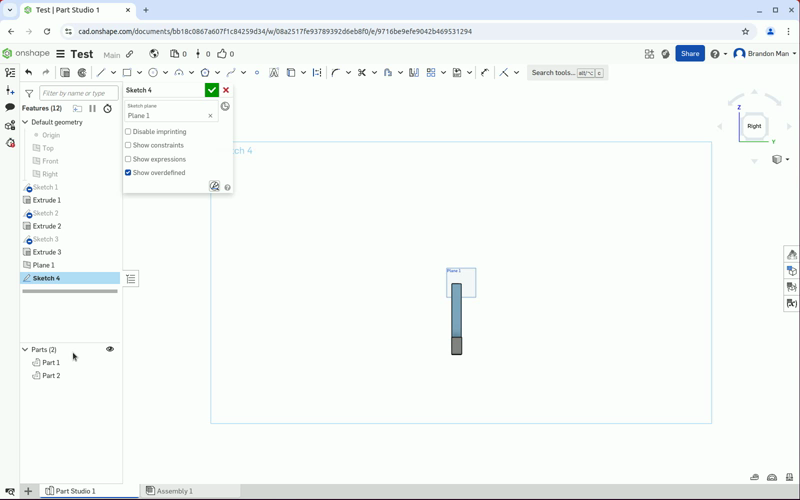
key(y)
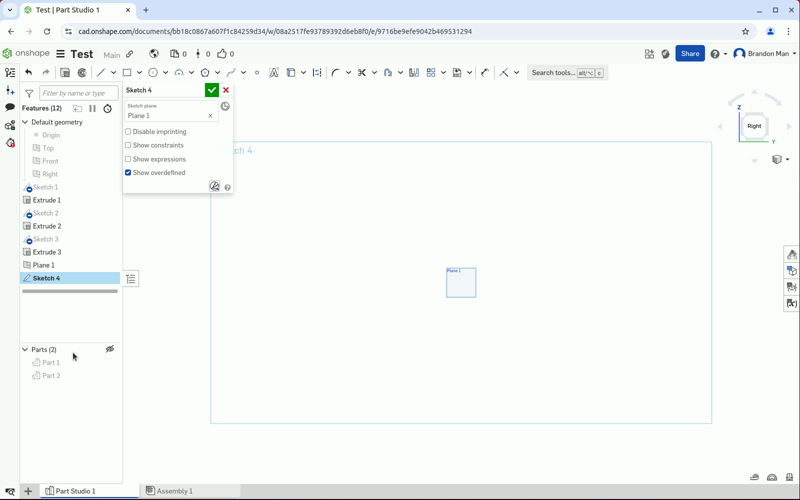
key(l)
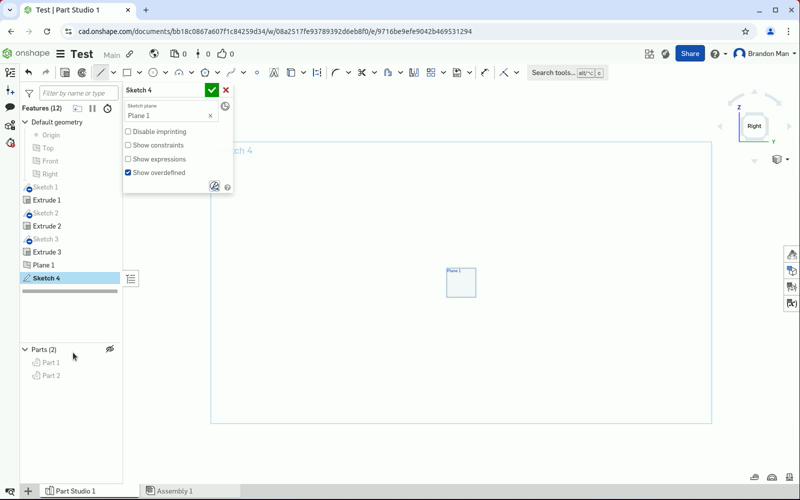
key_down(shift)
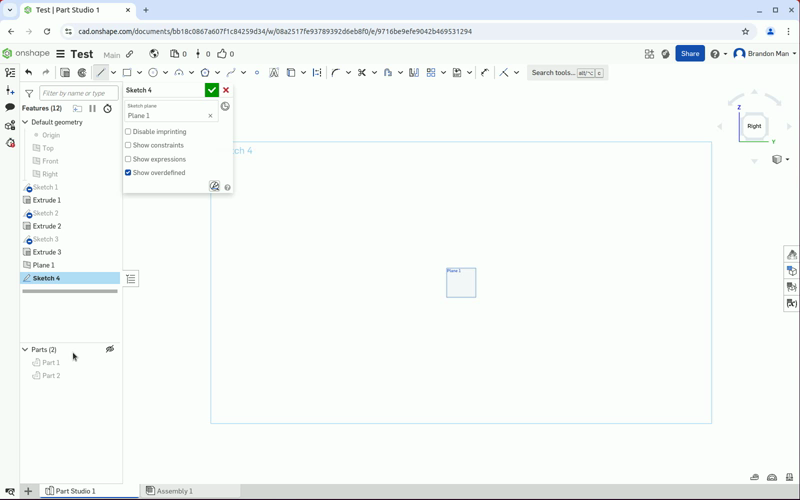
mouse_move(451, 349)
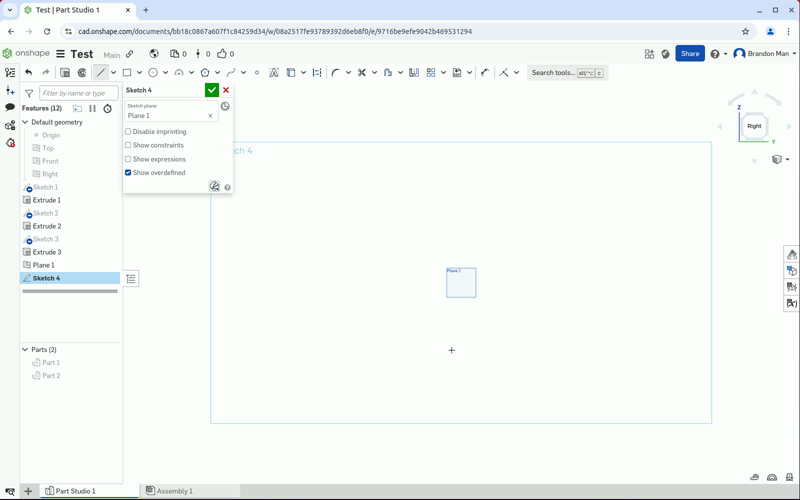
click(451, 349)
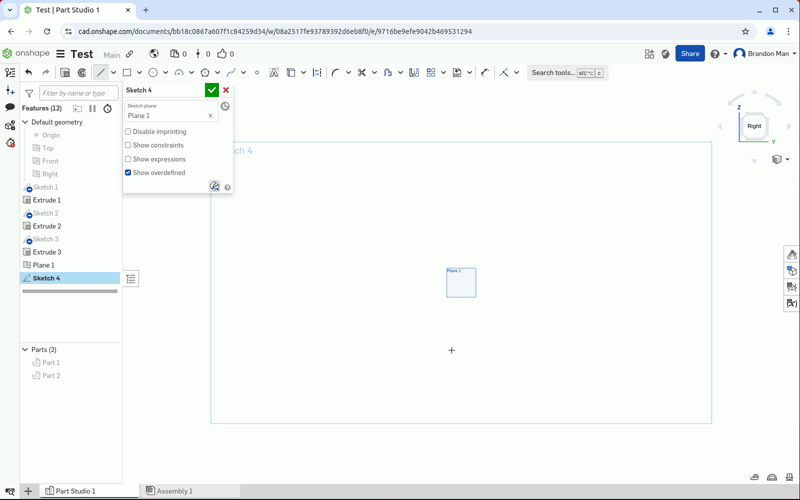
key_up(shift)
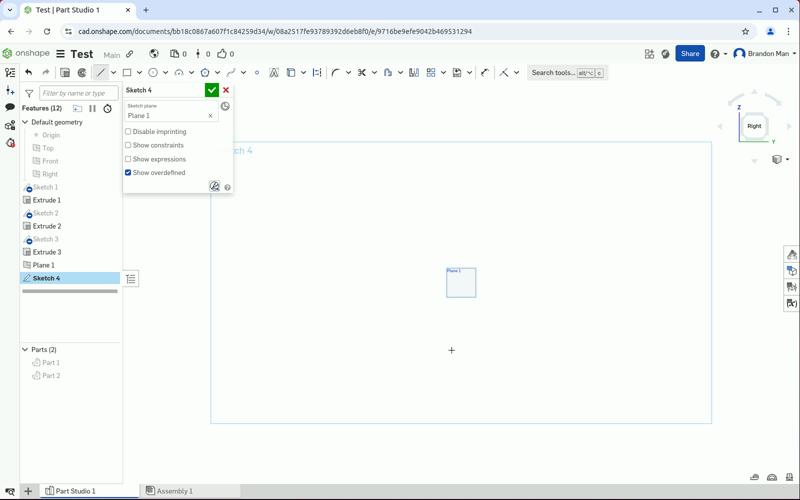
key_down(shift)
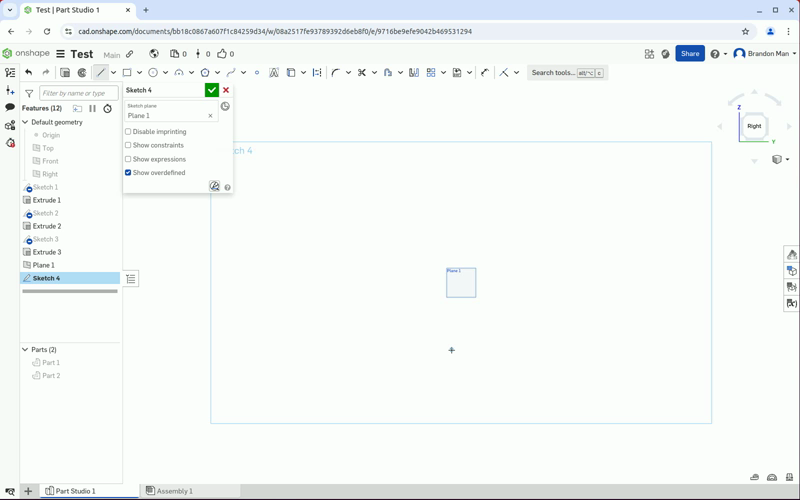
mouse_move(481, 349)
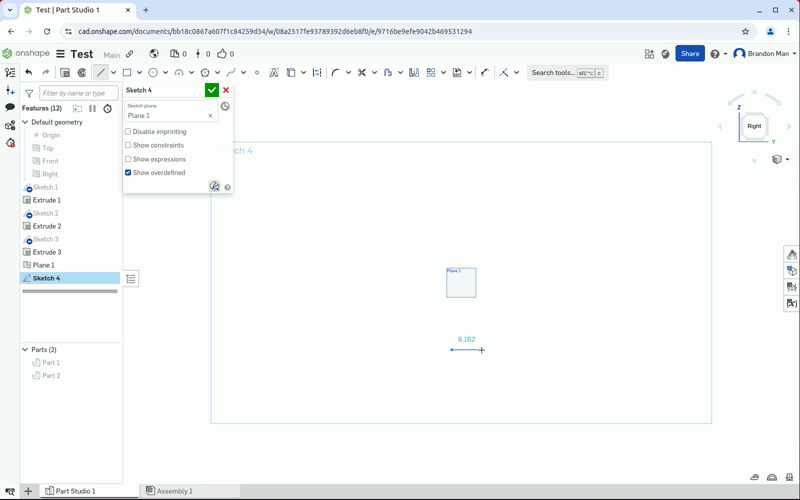
mouse_move(458, 349)
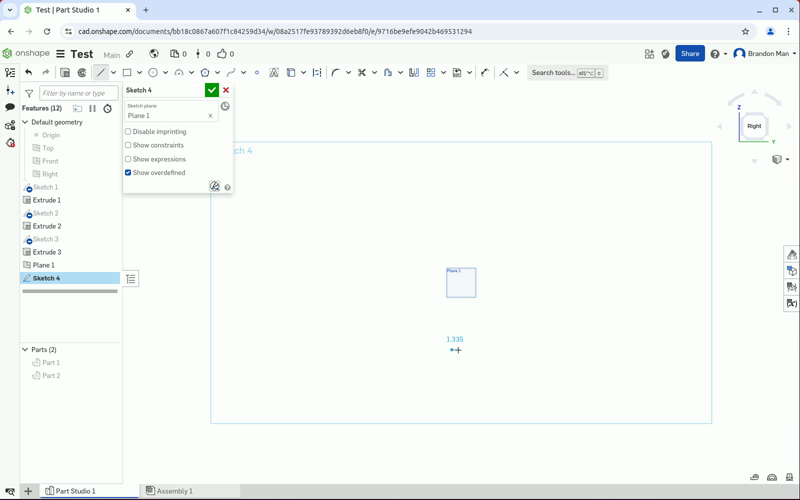
scroll(6)
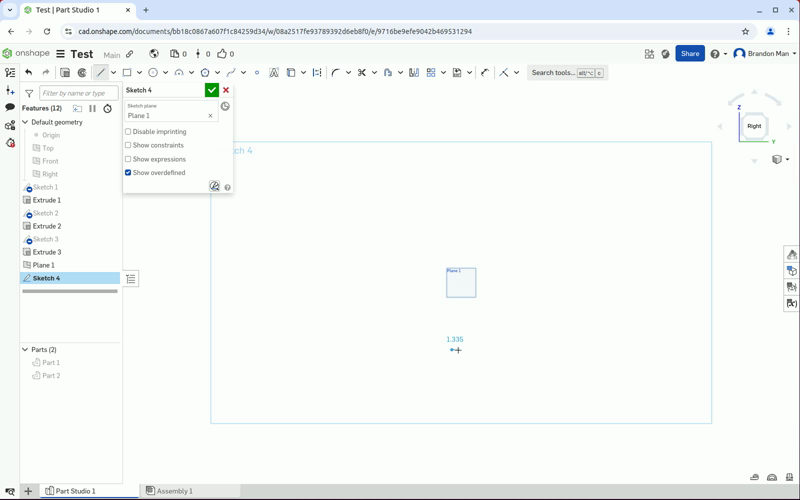
scroll(6)
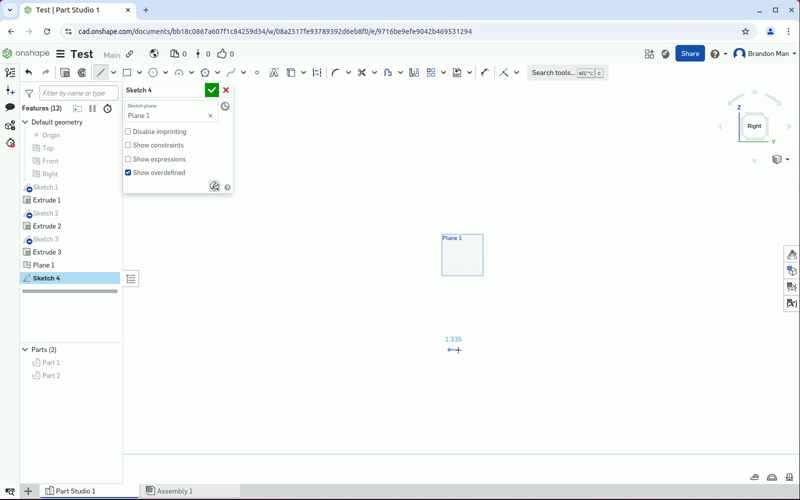
scroll(6)
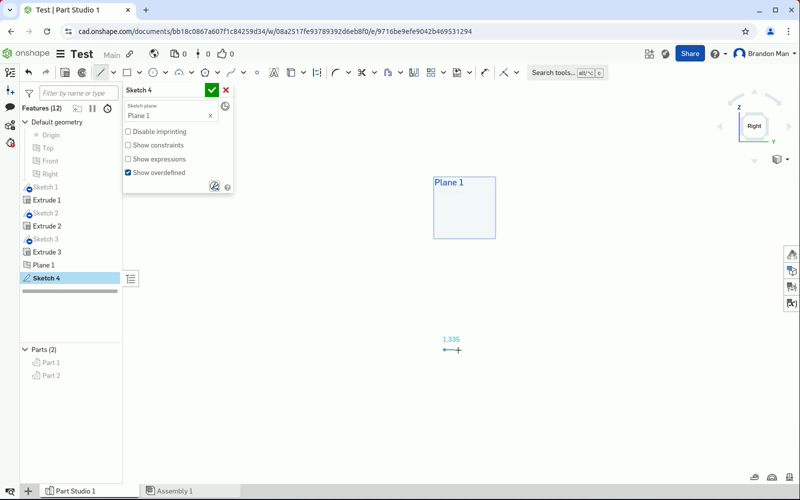
scroll(6)
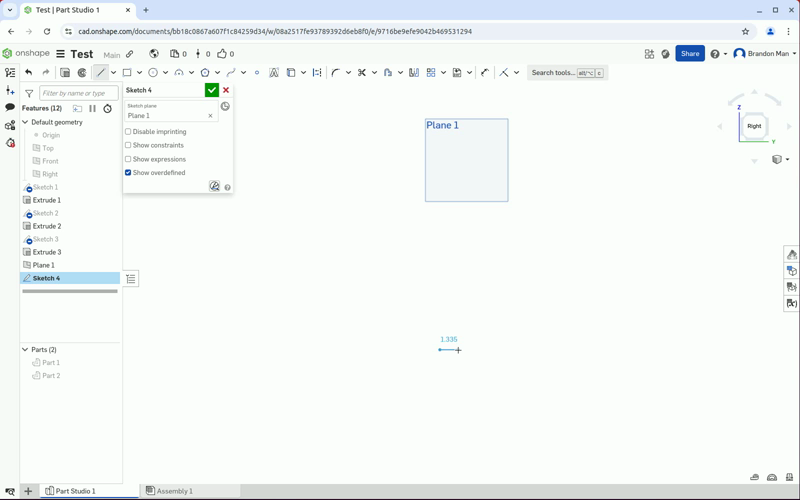
scroll(6)
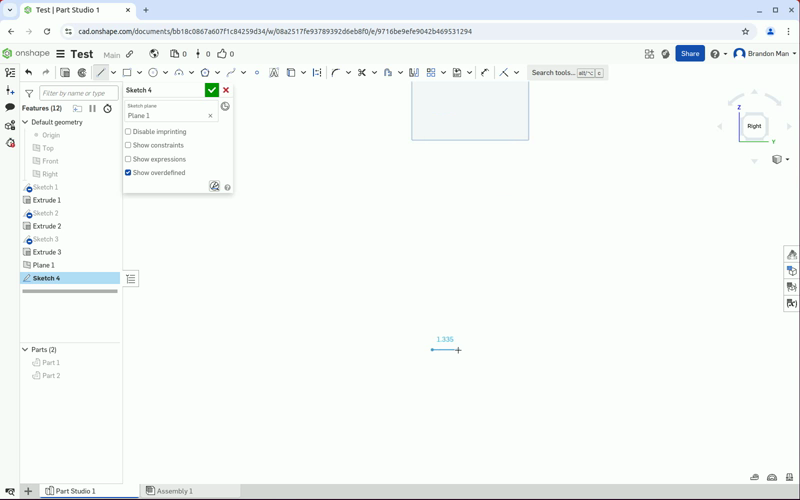
scroll(6)
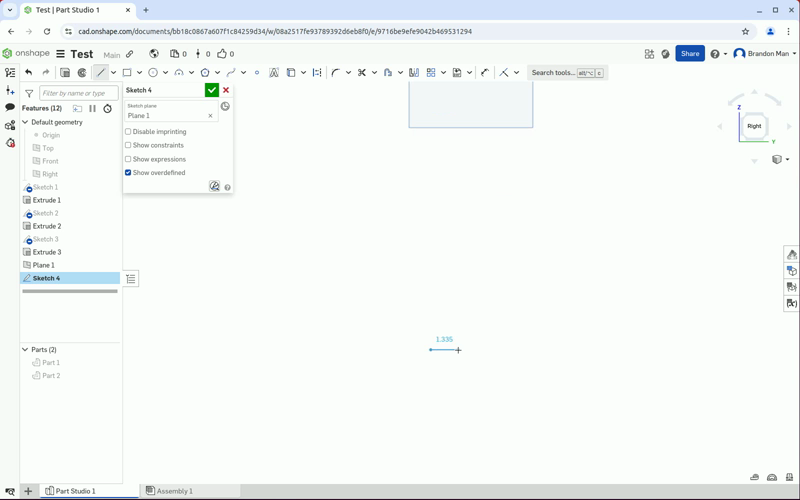
scroll(6)
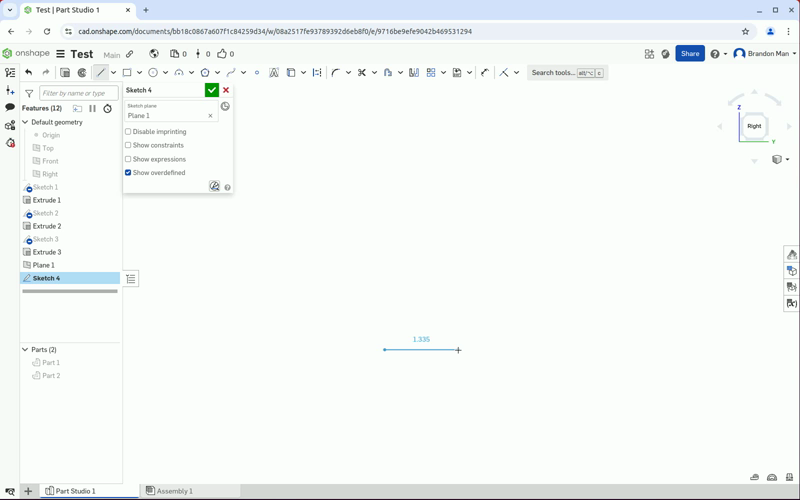
click(458, 349)
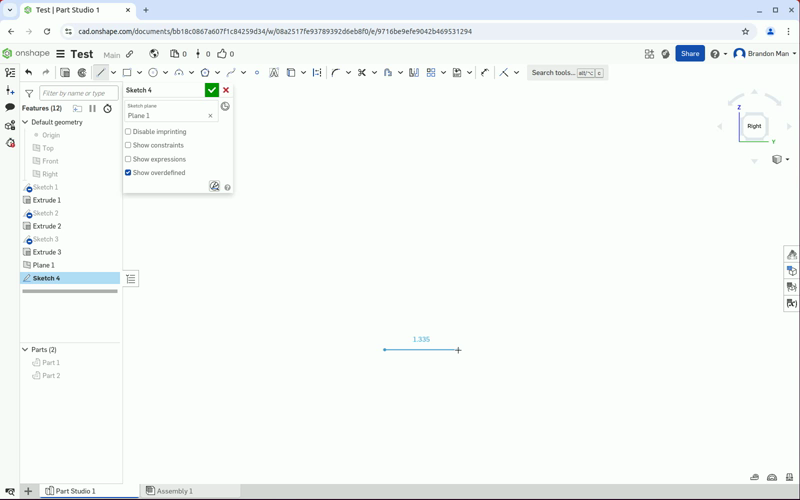
scroll(-6)
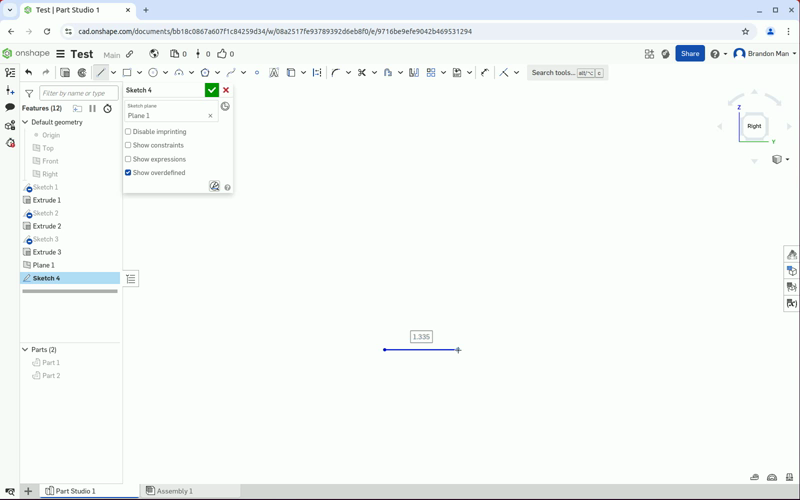
scroll(-6)
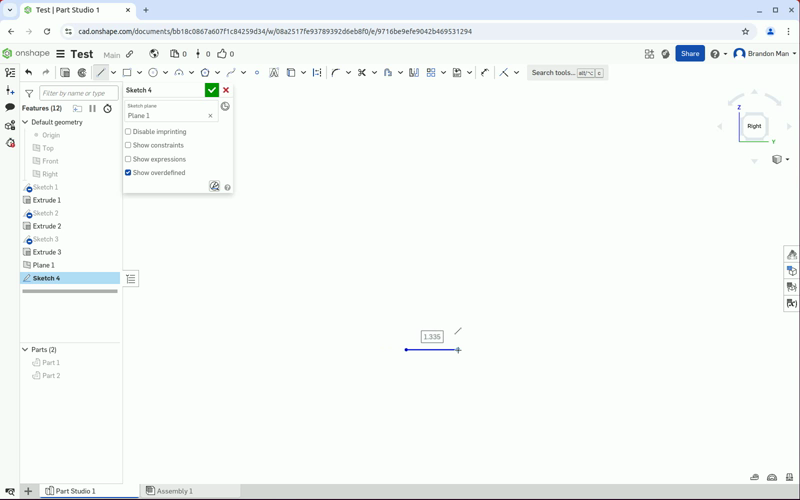
scroll(-6)
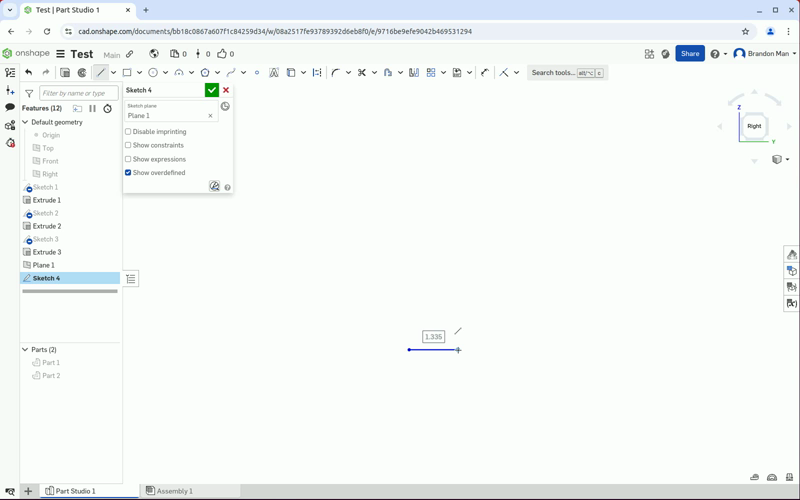
scroll(-6)
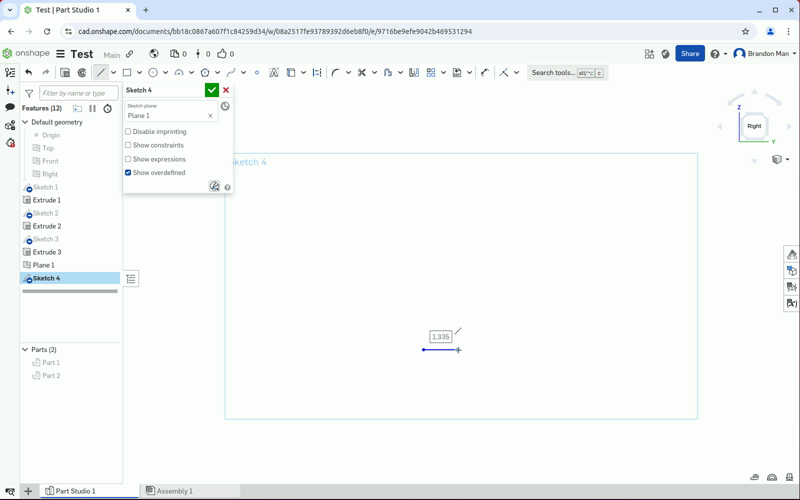
scroll(-6)
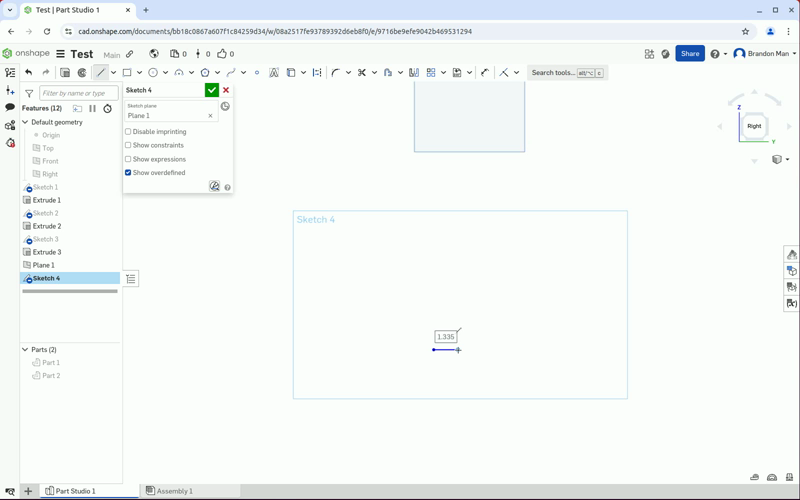
scroll(-6)
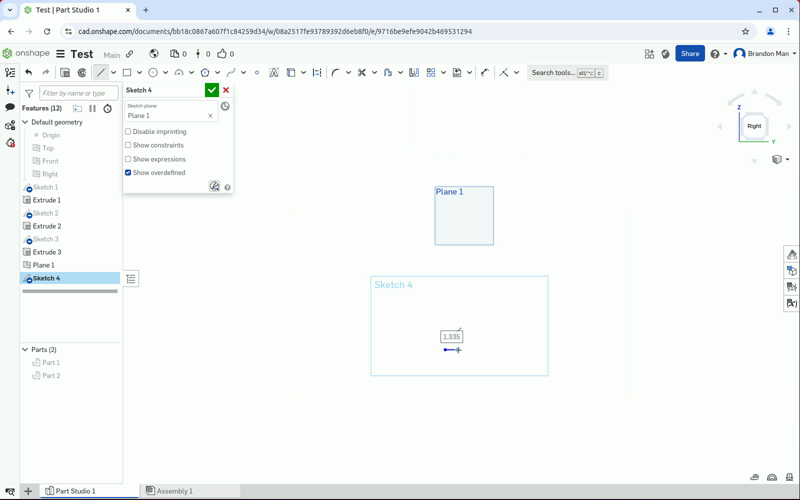
scroll(-6)
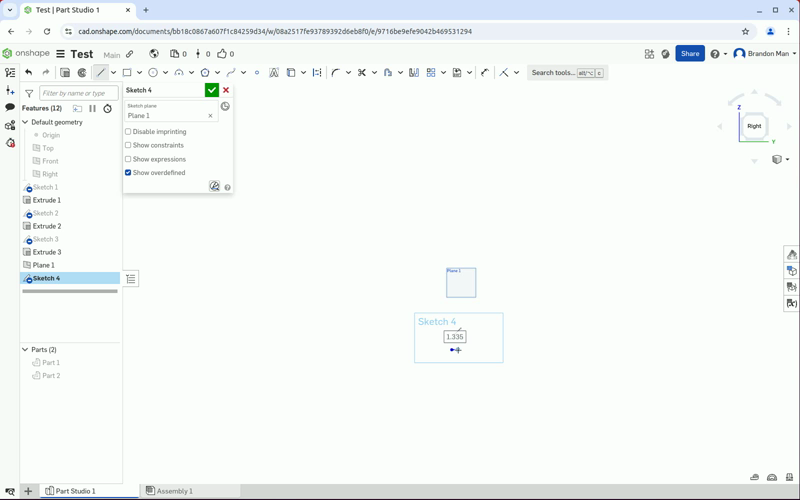
key_up(shift)
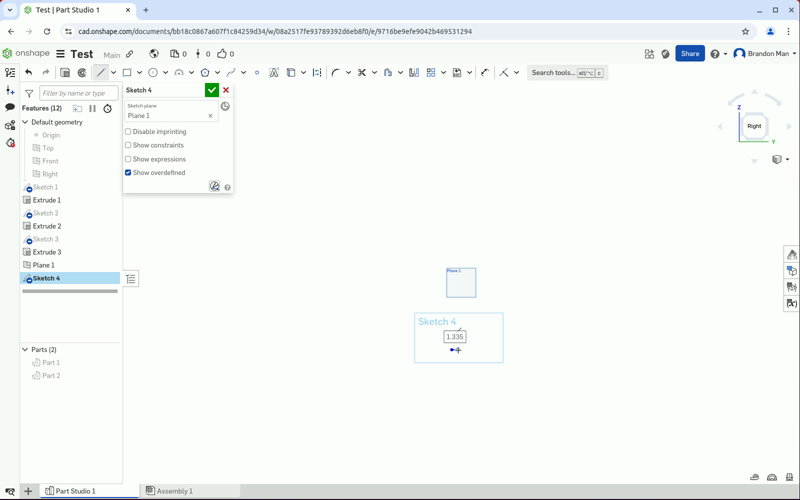
key_down(shift)
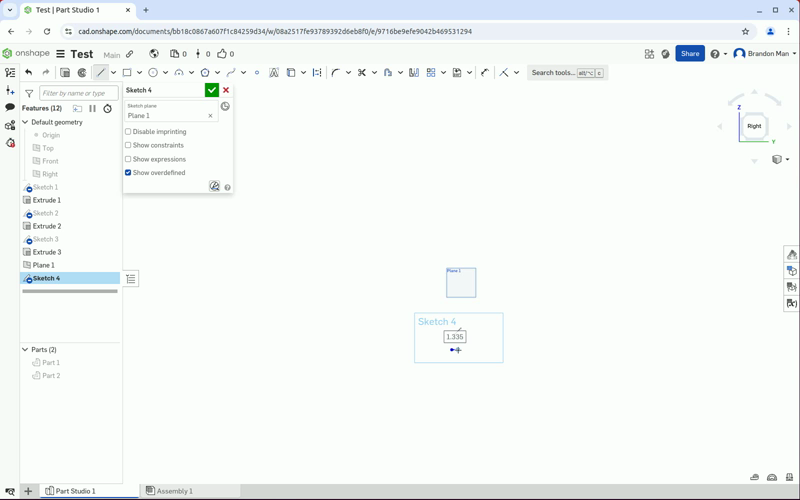
mouse_move(488, 349)
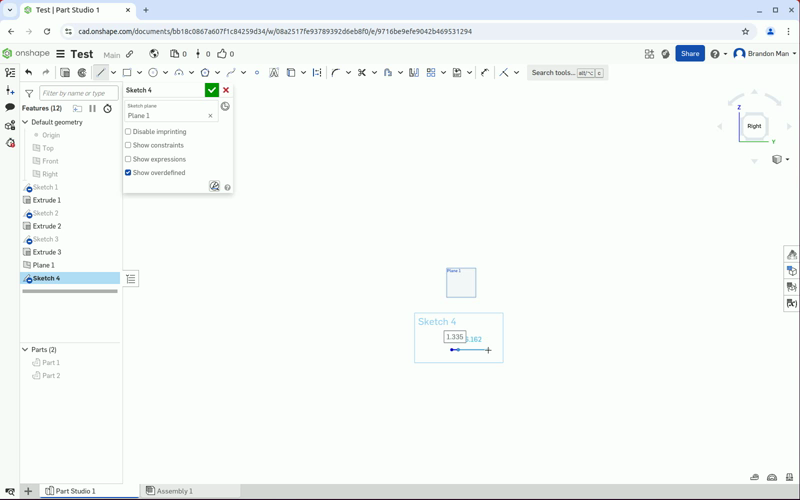
mouse_move(458, 342)
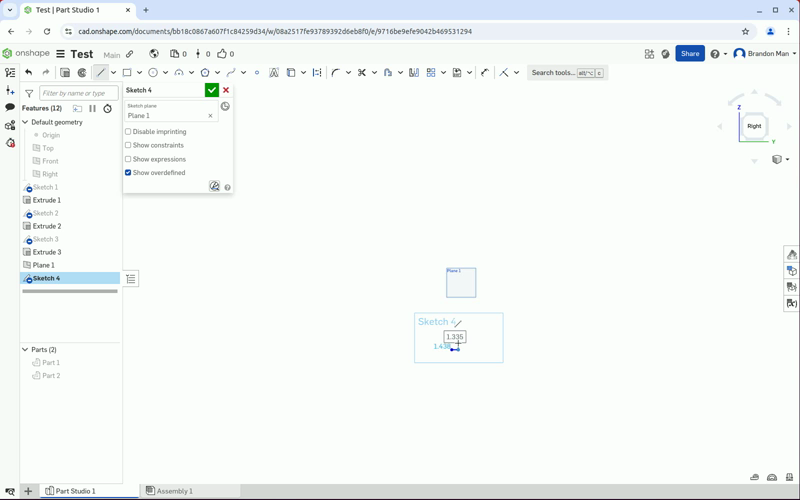
scroll(6)
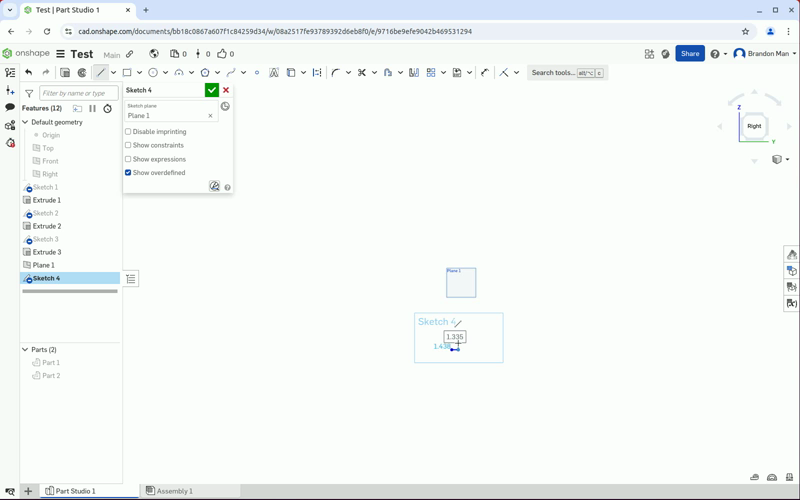
scroll(6)
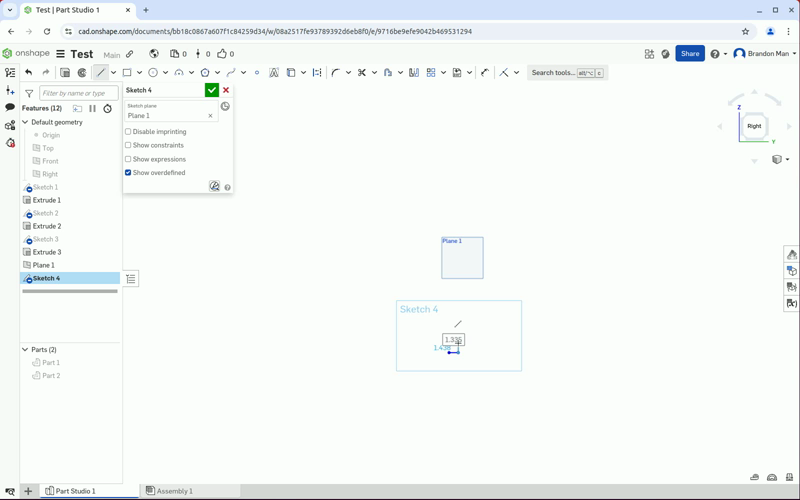
scroll(6)
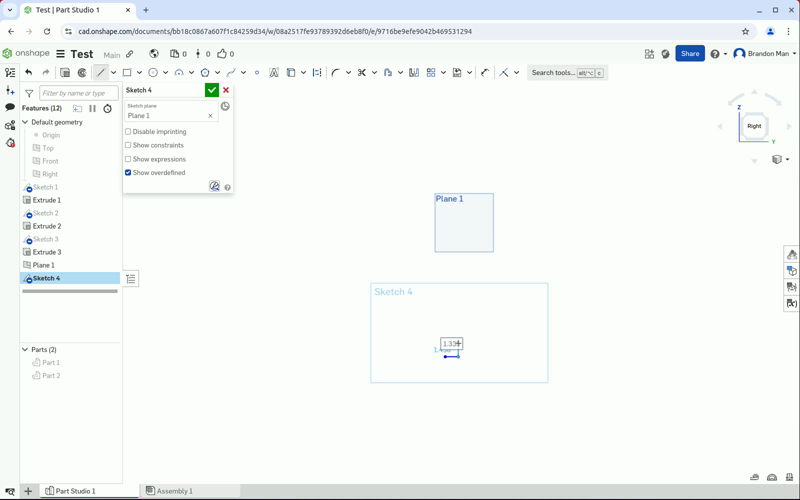
scroll(6)
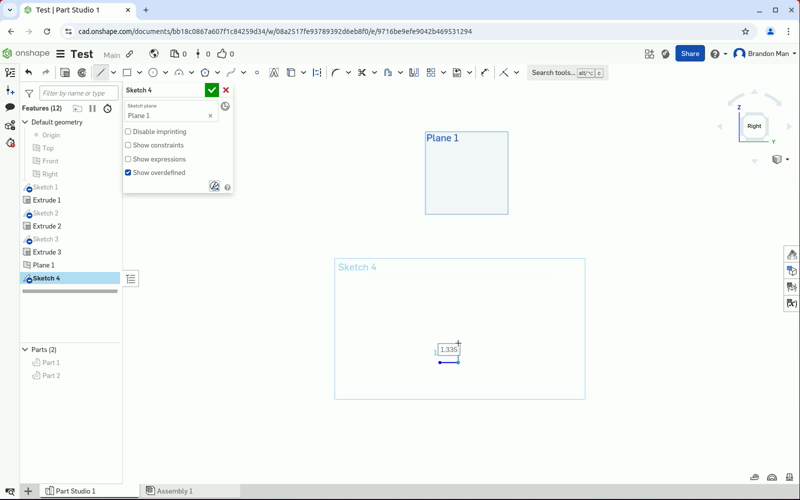
scroll(6)
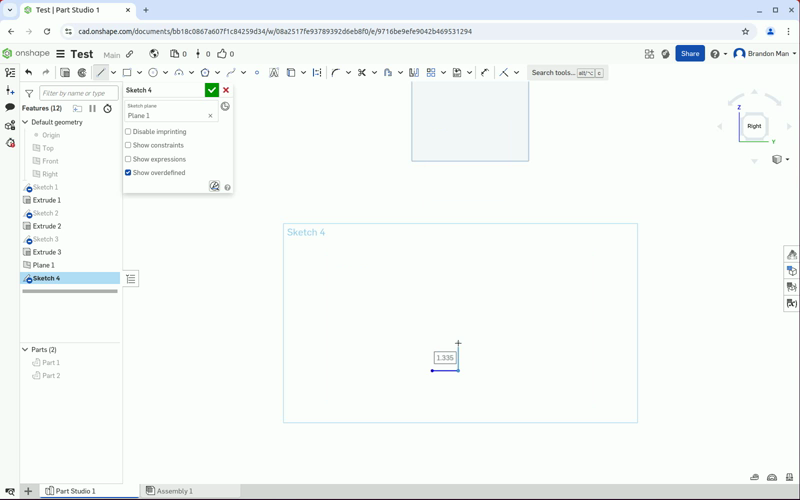
scroll(6)
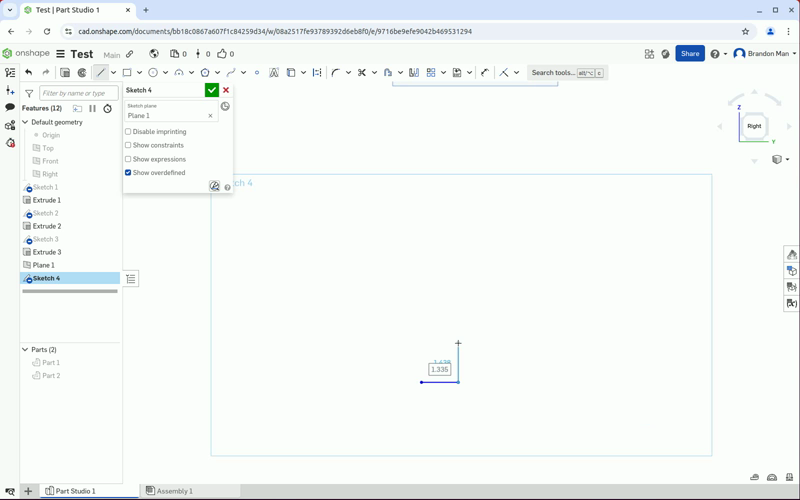
scroll(6)
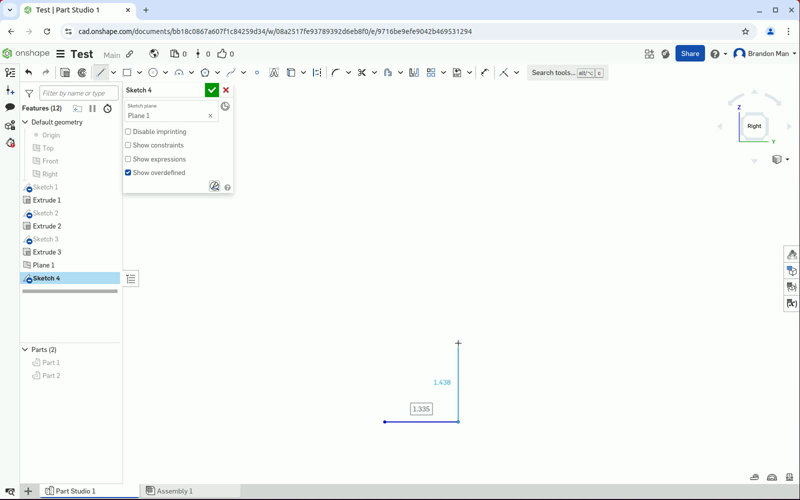
click(458, 342)
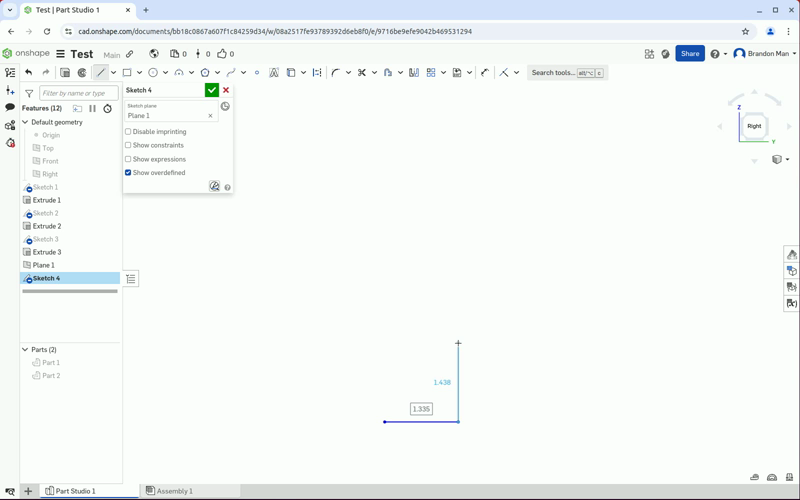
scroll(-6)
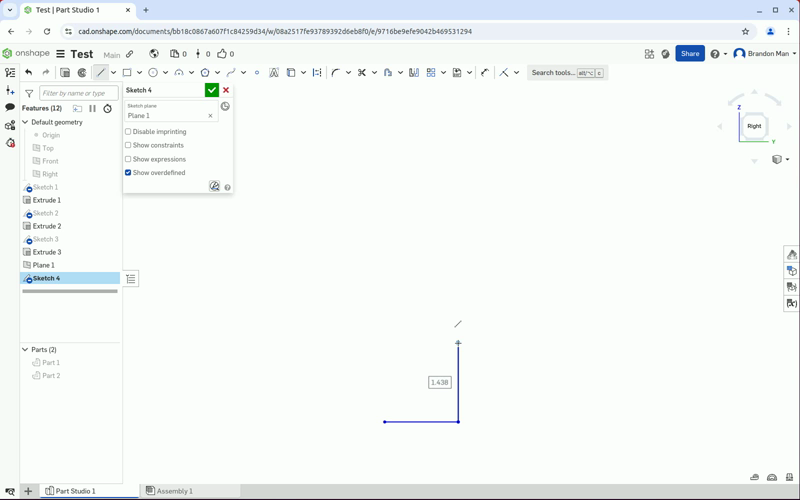
scroll(-6)
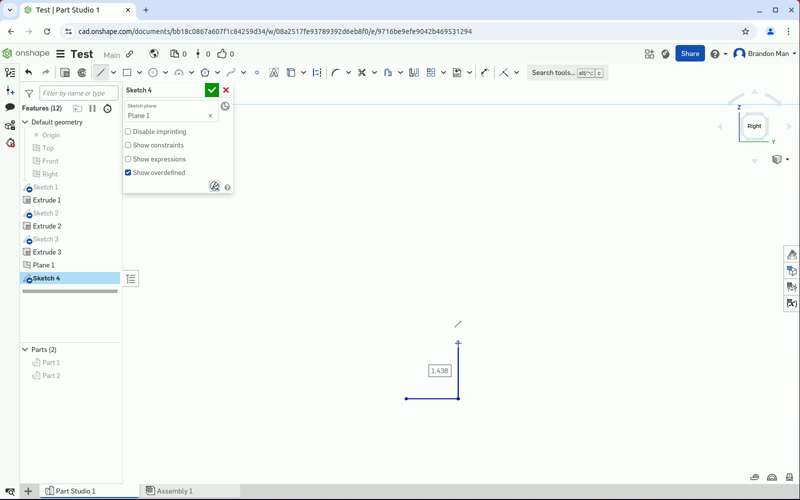
scroll(-6)
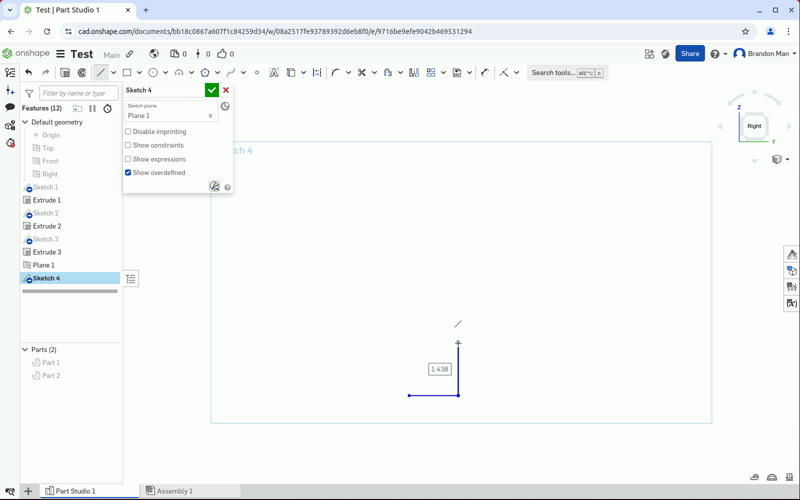
scroll(-6)
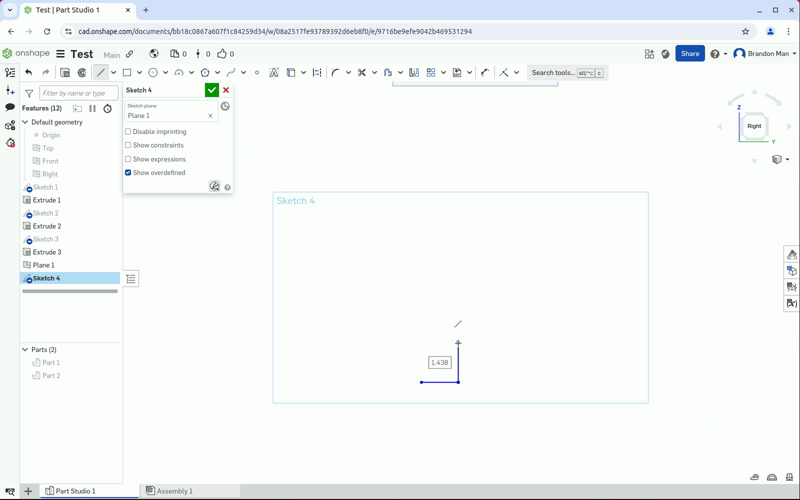
scroll(-6)
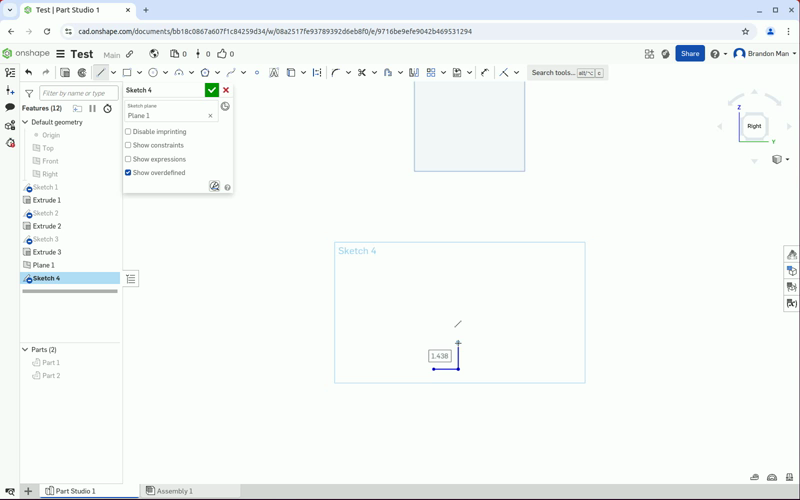
scroll(-6)
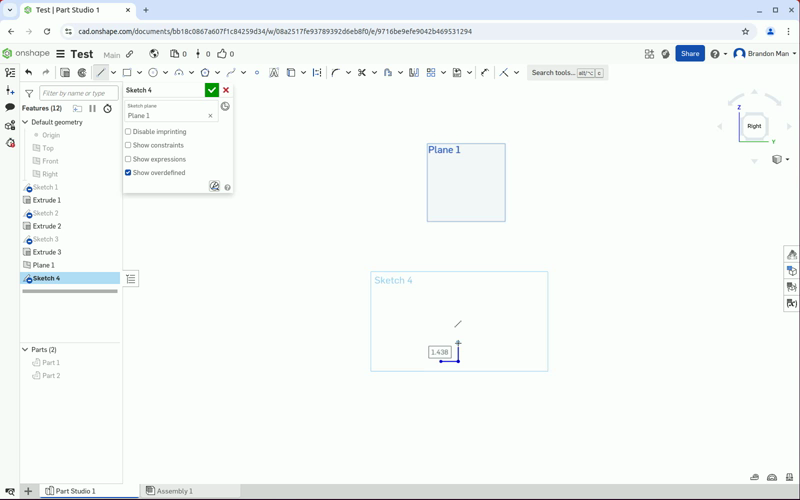
scroll(-6)
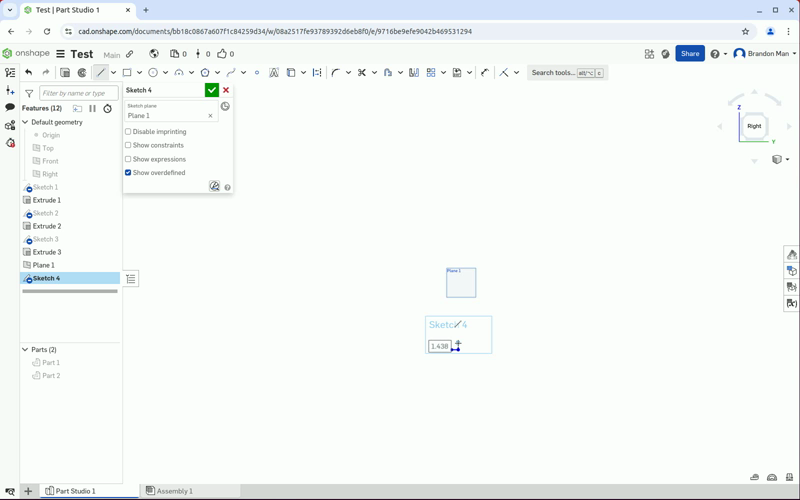
key_up(shift)
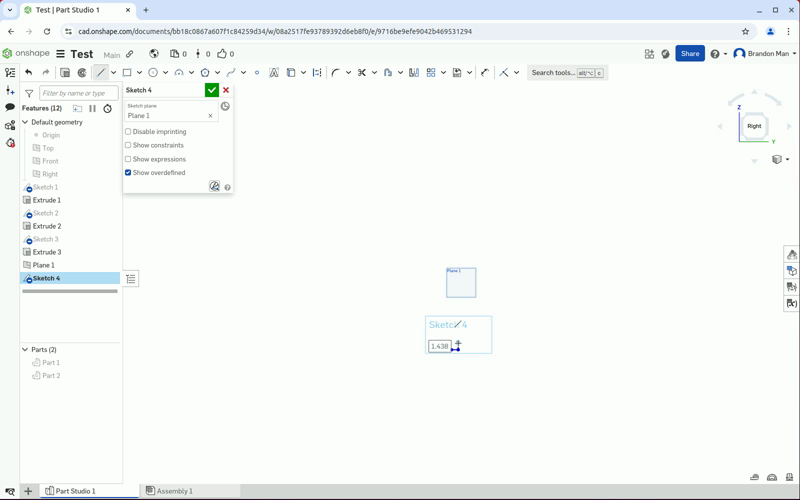
key_down(shift)
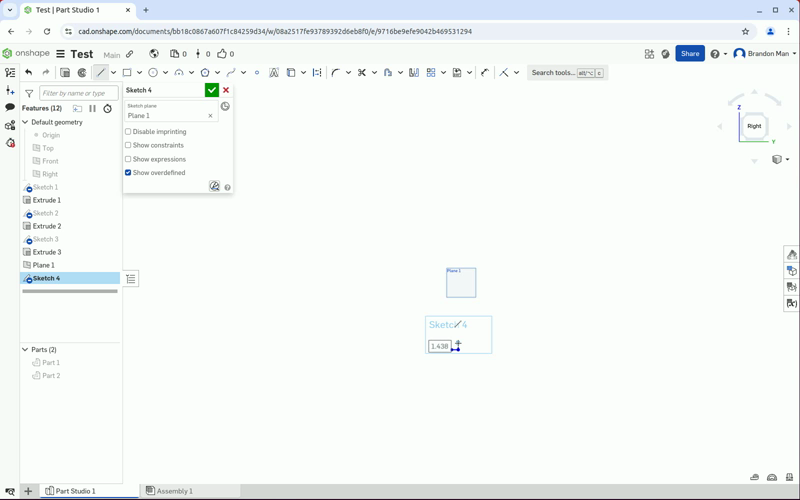
mouse_move(488, 342)
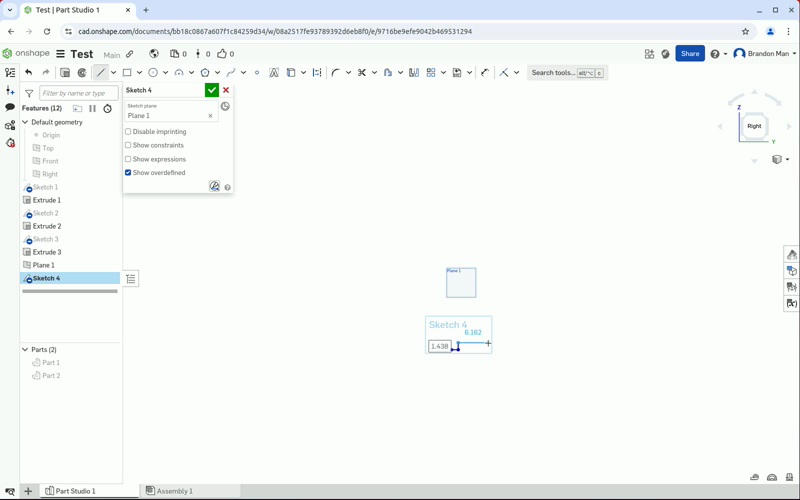
mouse_move(451, 342)
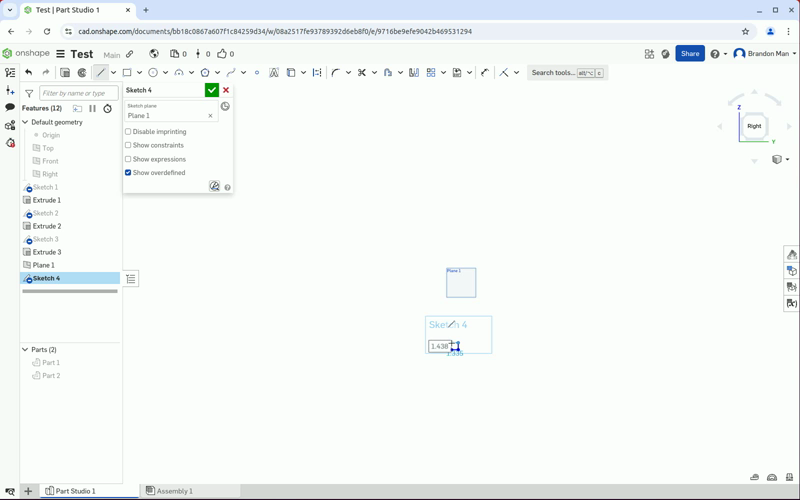
scroll(6)
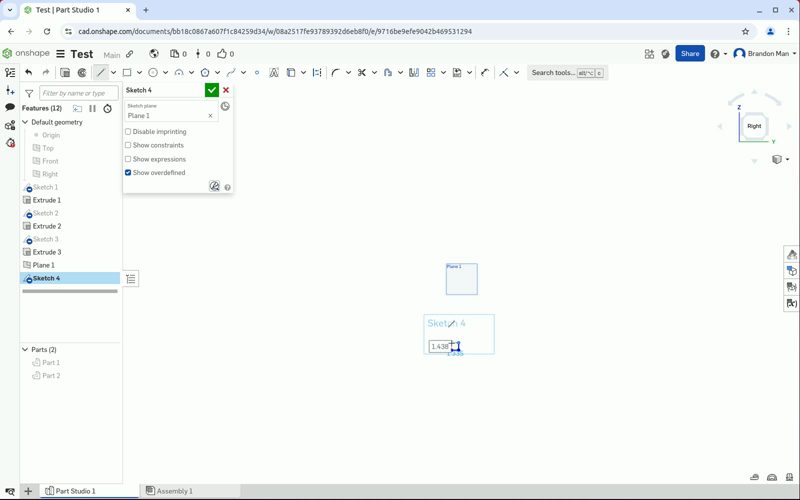
scroll(6)
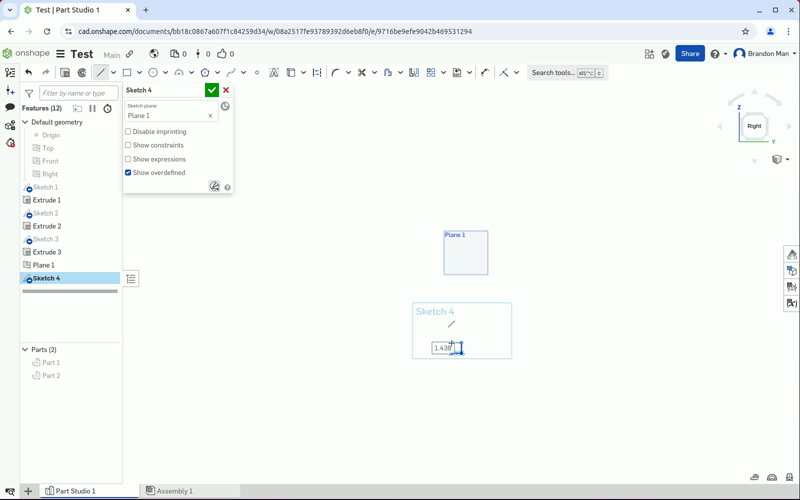
scroll(6)
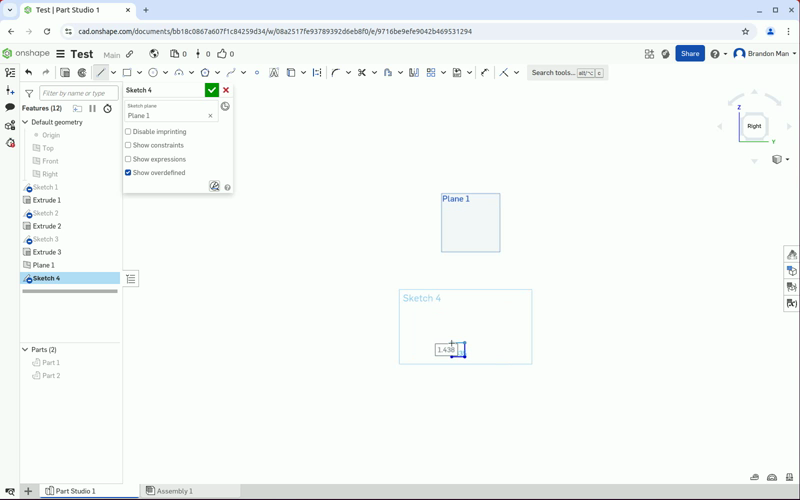
scroll(6)
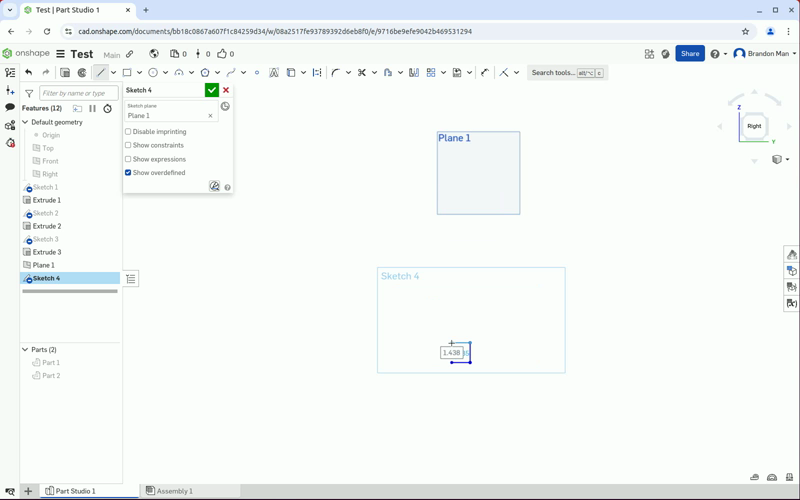
scroll(6)
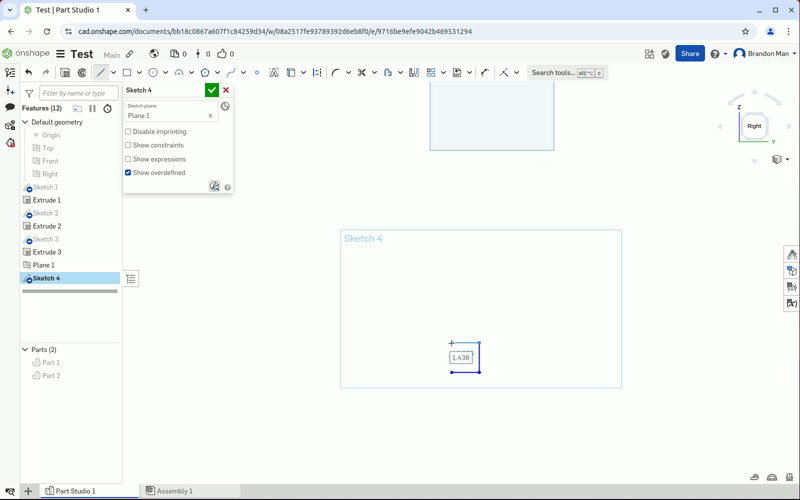
scroll(6)
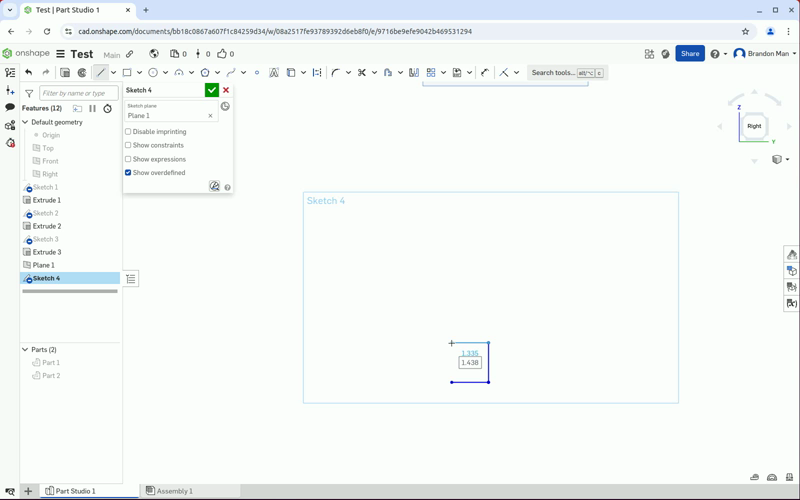
scroll(6)
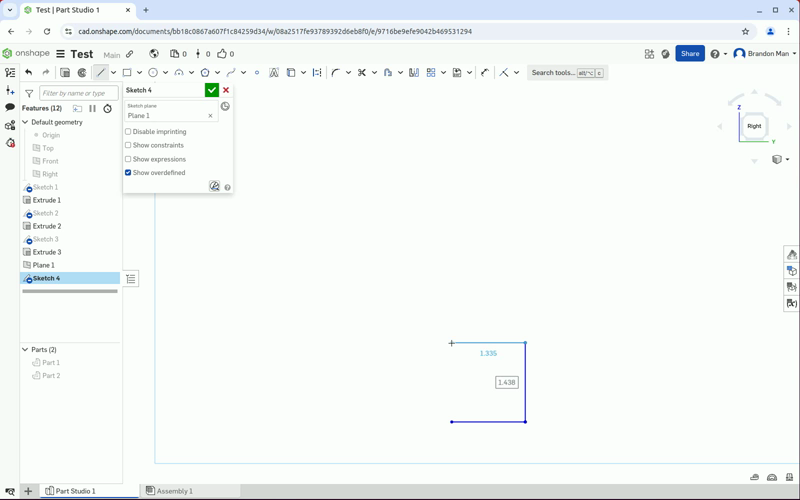
click(451, 342)
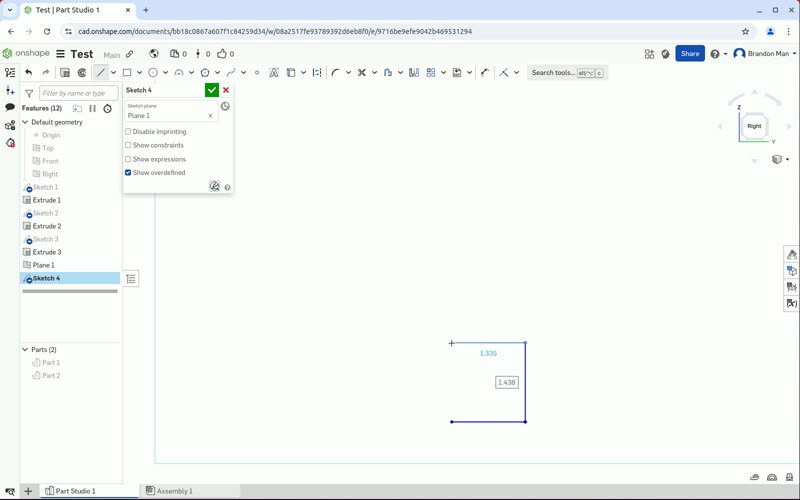
scroll(-6)
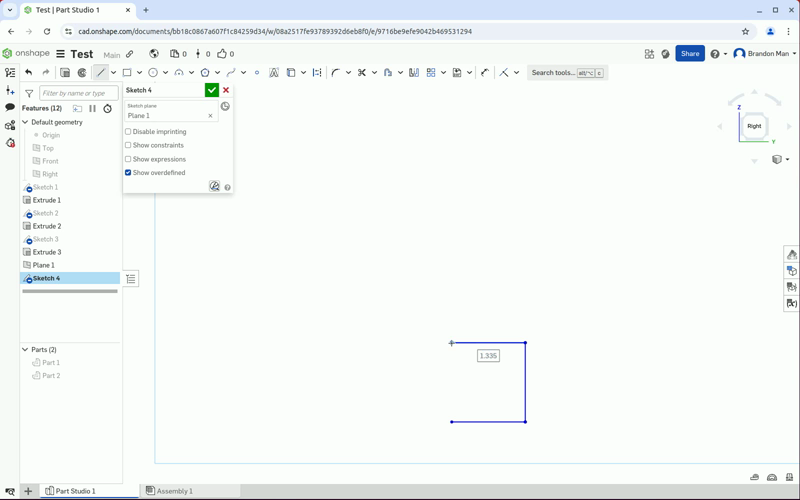
scroll(-6)
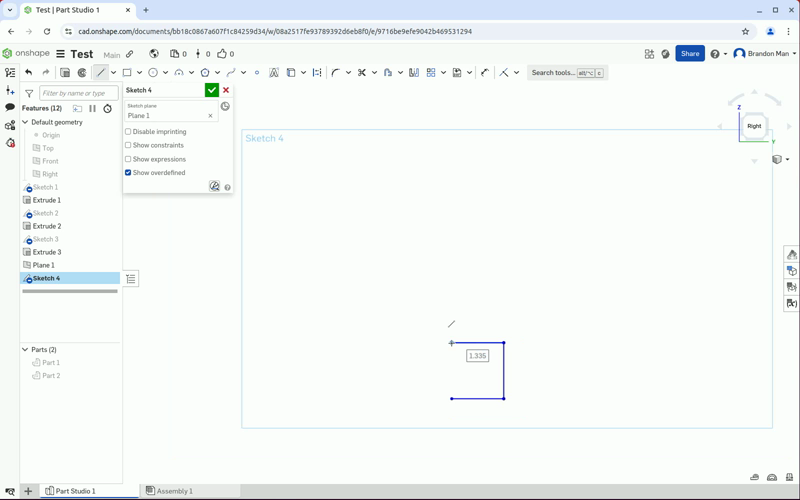
scroll(-6)
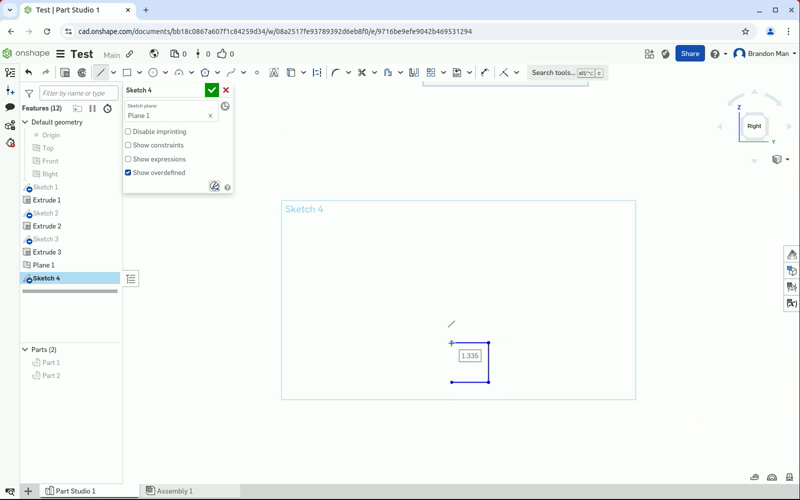
scroll(-6)
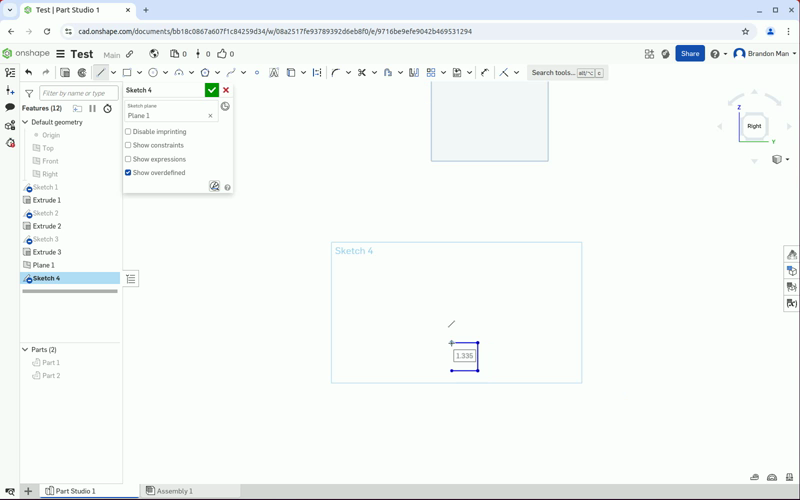
scroll(-6)
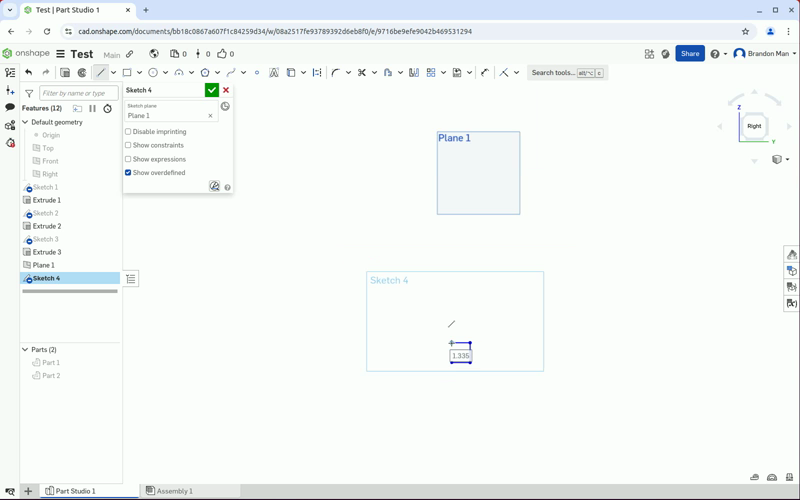
scroll(-6)
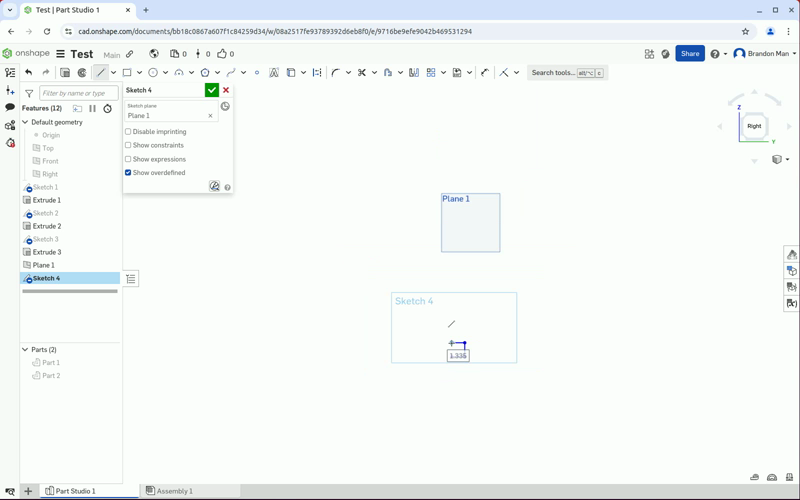
scroll(-6)
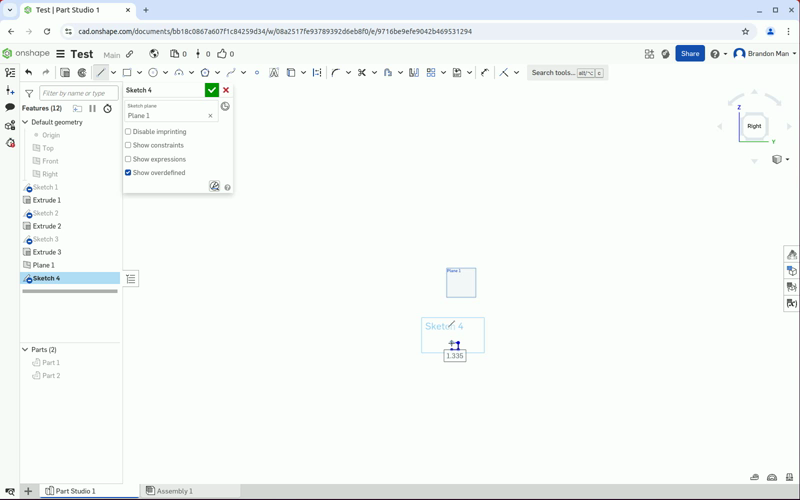
key_up(shift)
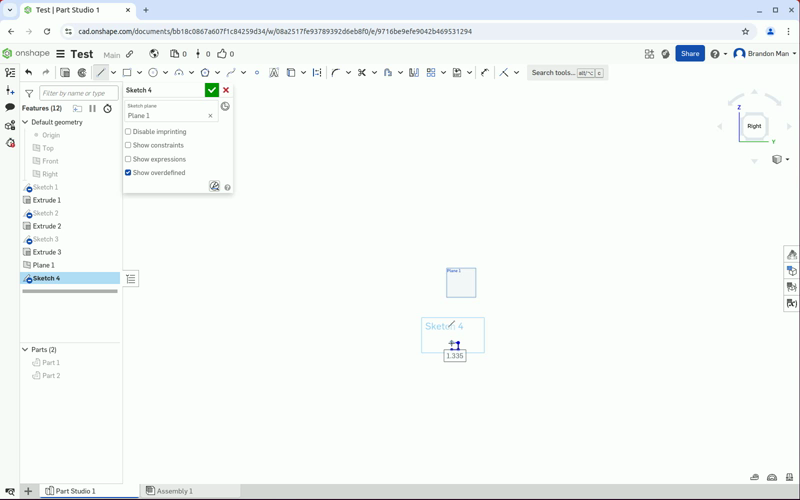
mouse_move(481, 342)
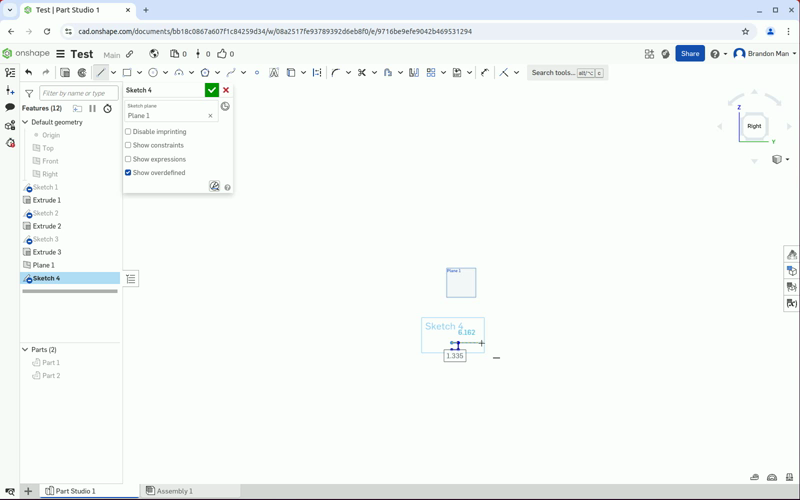
key_down(shift)
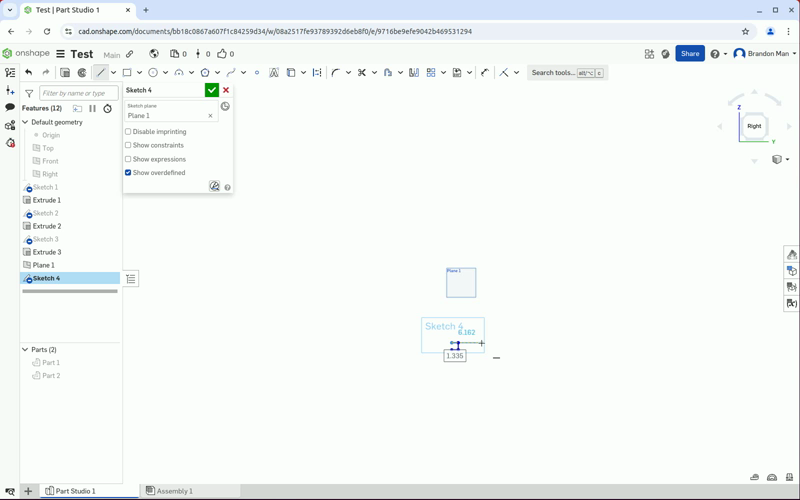
mouse_move(451, 349)
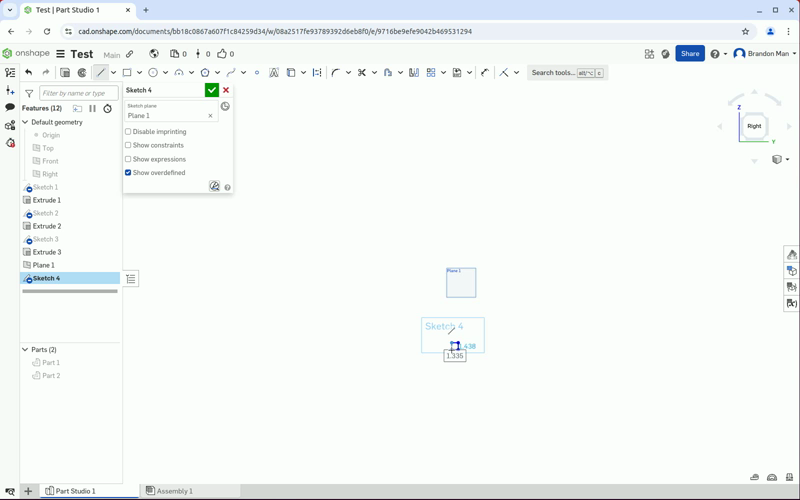
scroll(6)
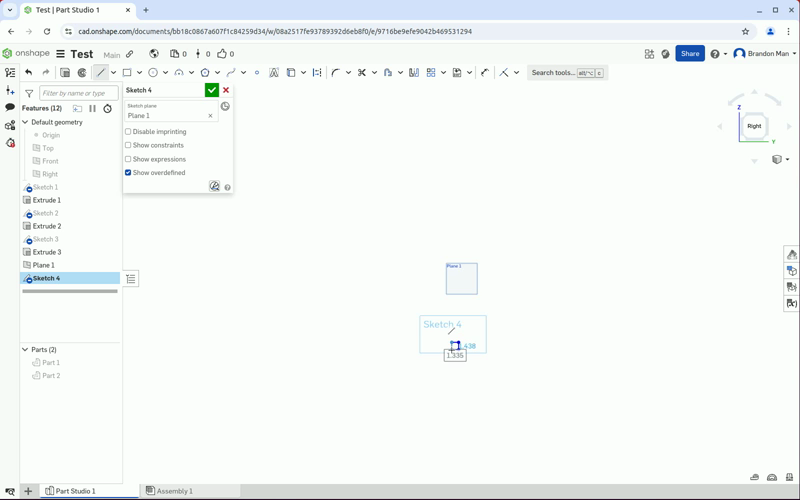
scroll(6)
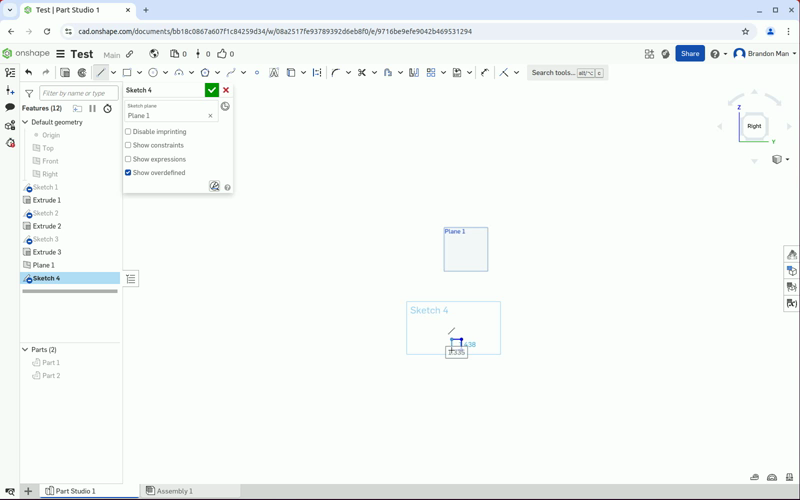
scroll(6)
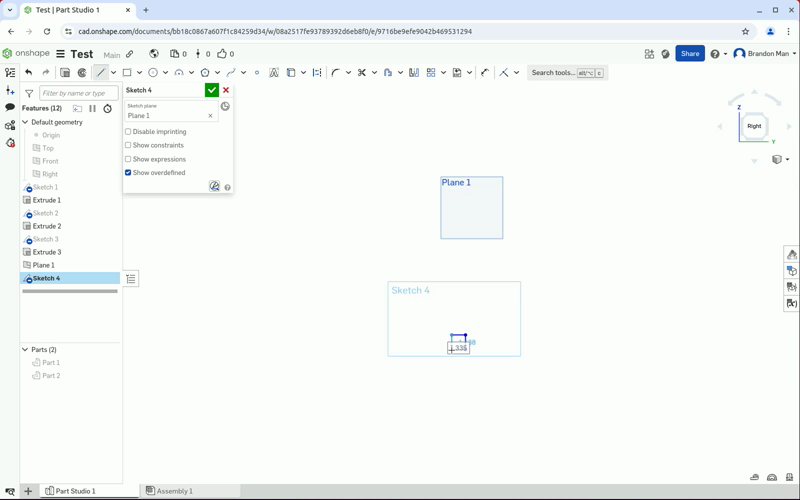
scroll(6)
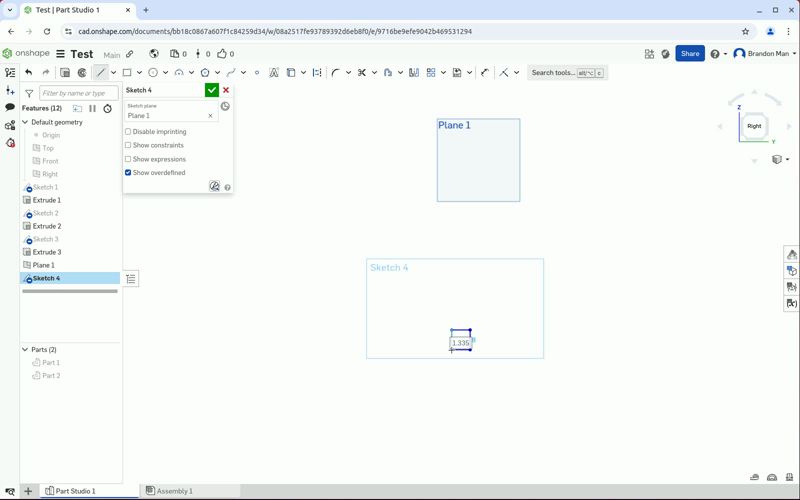
scroll(6)
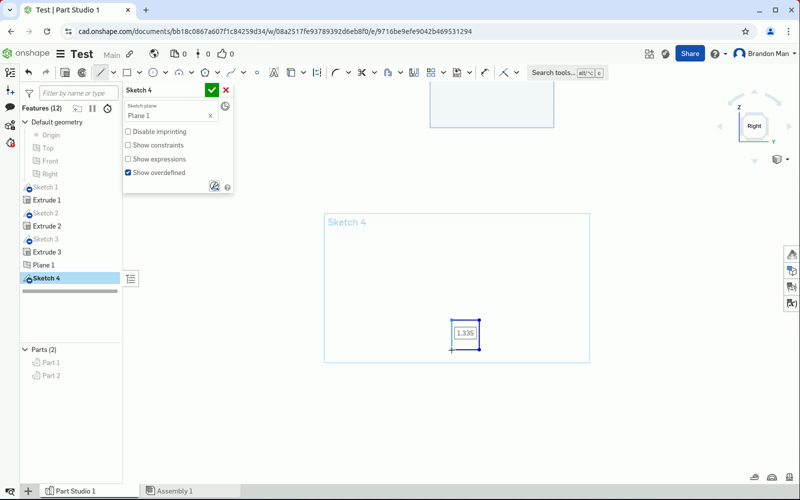
scroll(6)
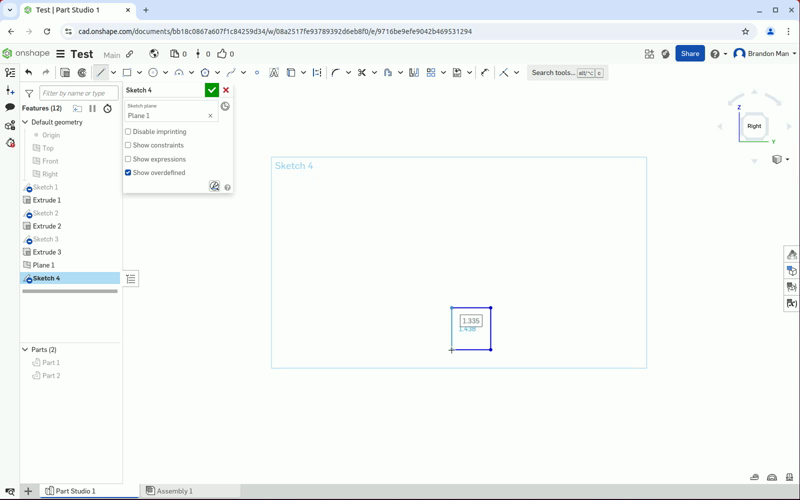
scroll(6)
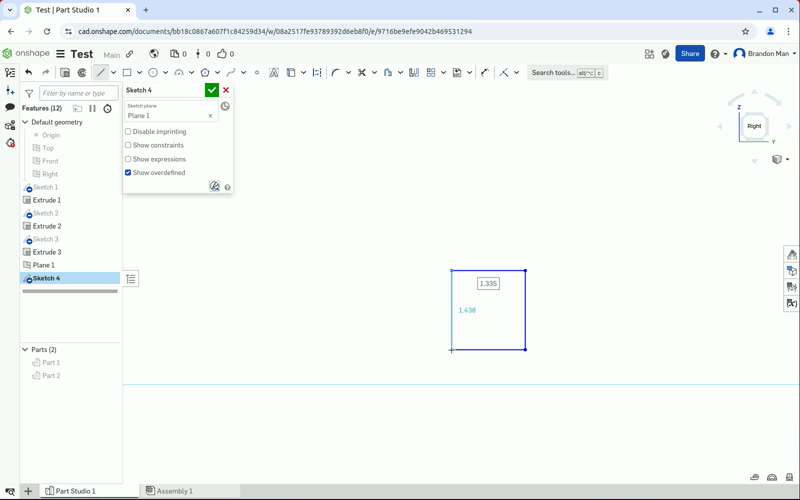
key_up(shift)
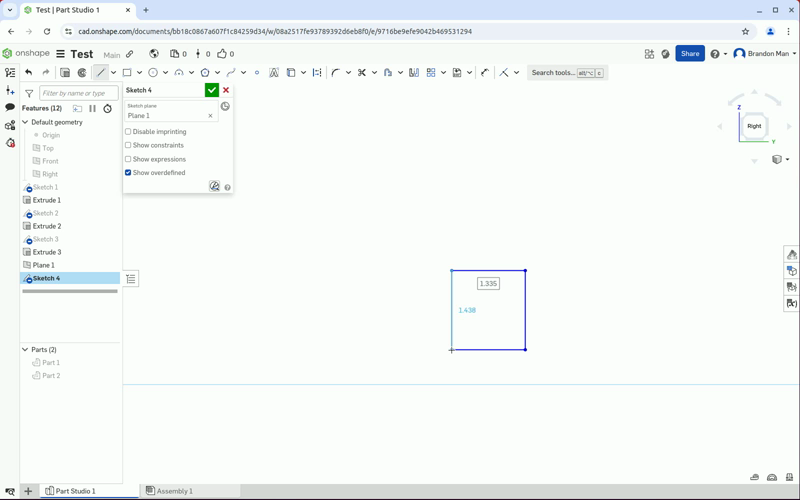
click(451, 349)
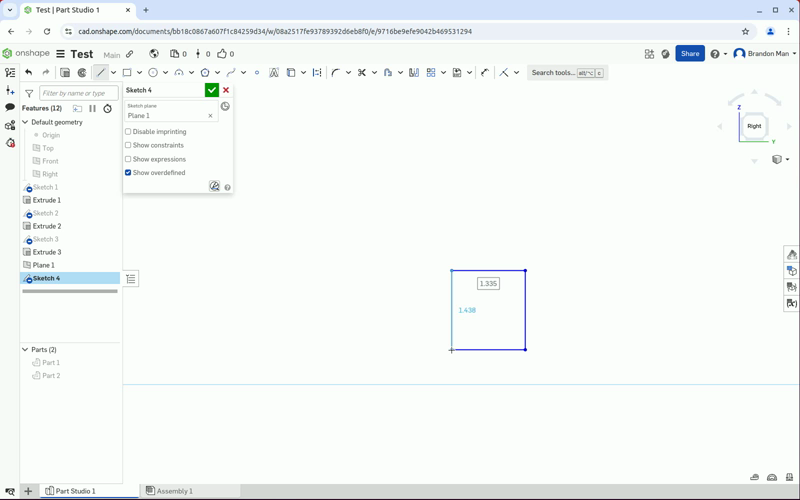
scroll(-6)
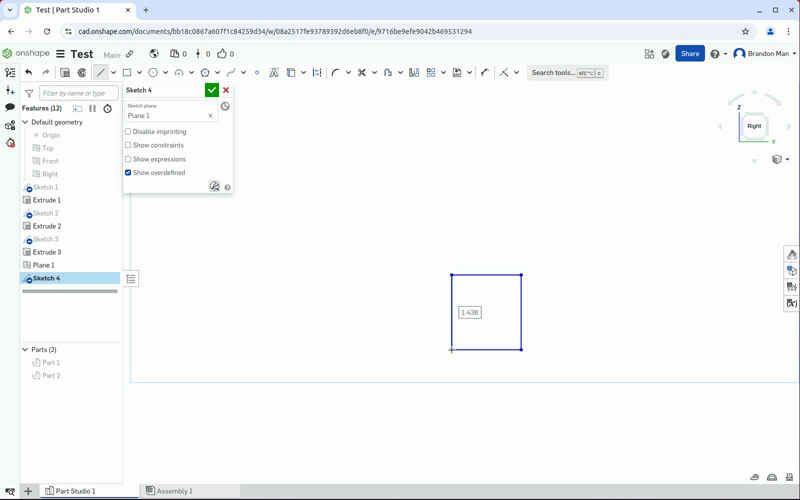
scroll(-6)
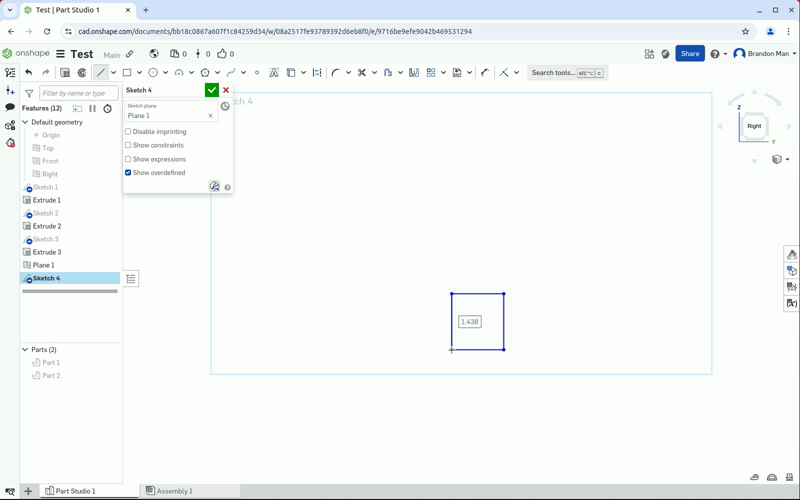
scroll(-6)
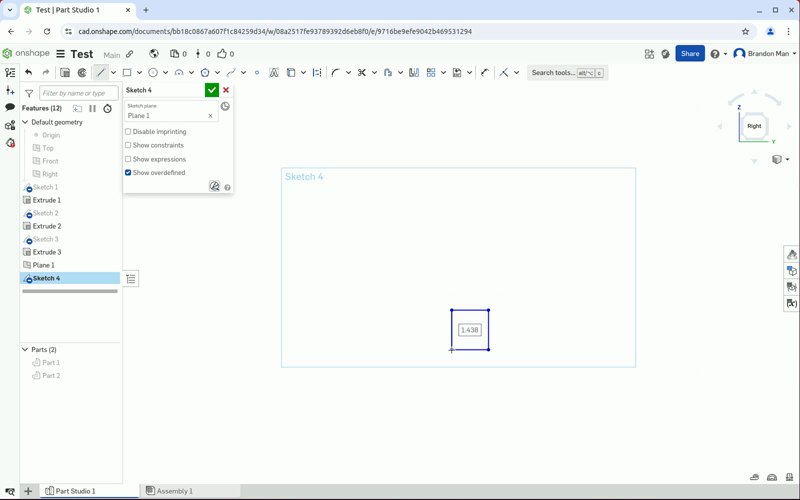
scroll(-6)
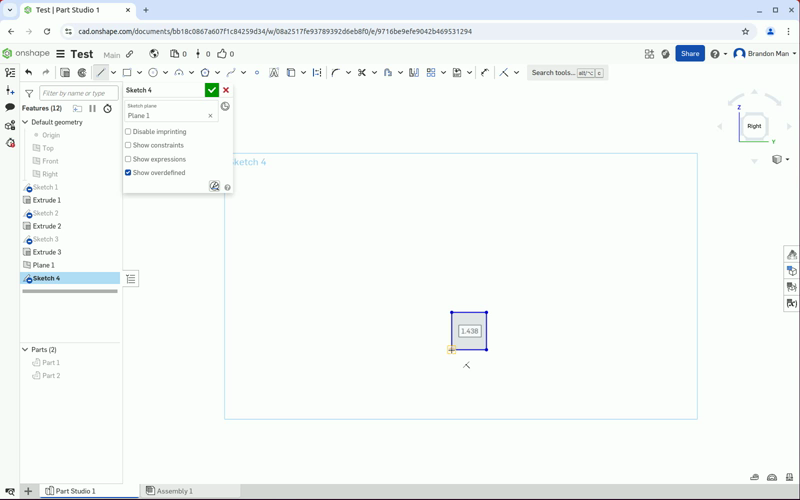
scroll(-6)
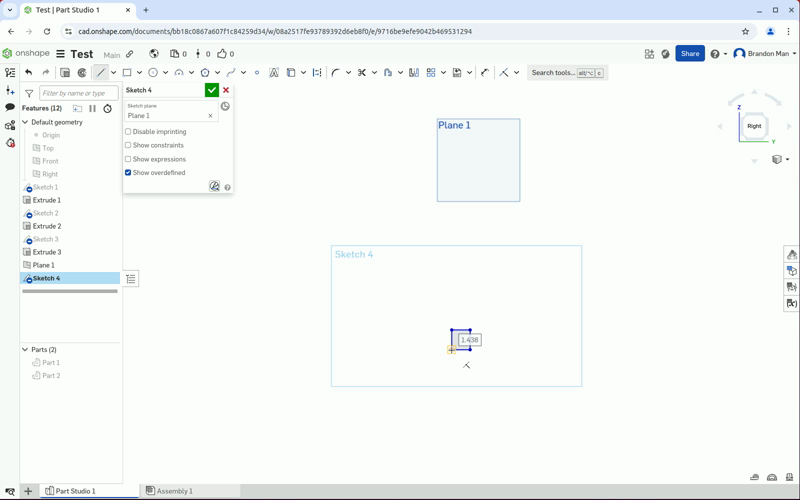
scroll(-6)
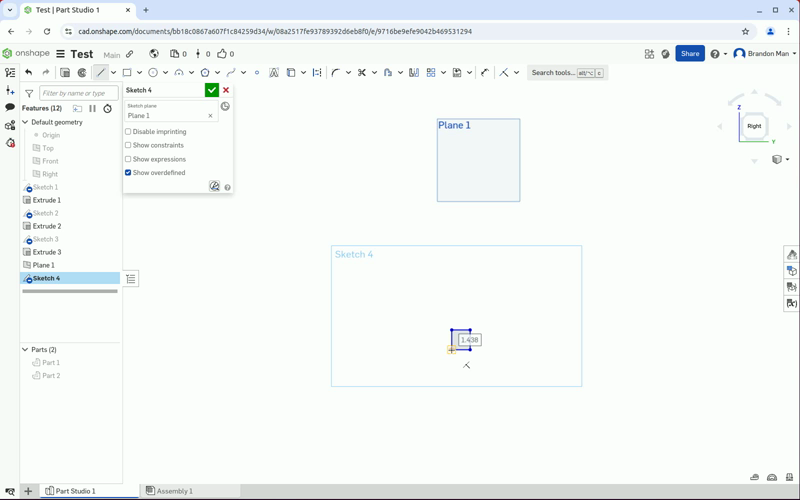
scroll(-6)
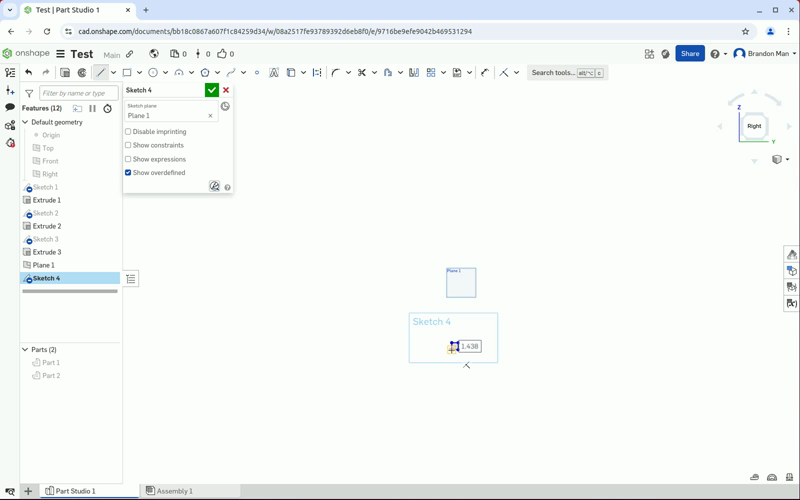
key(esc)
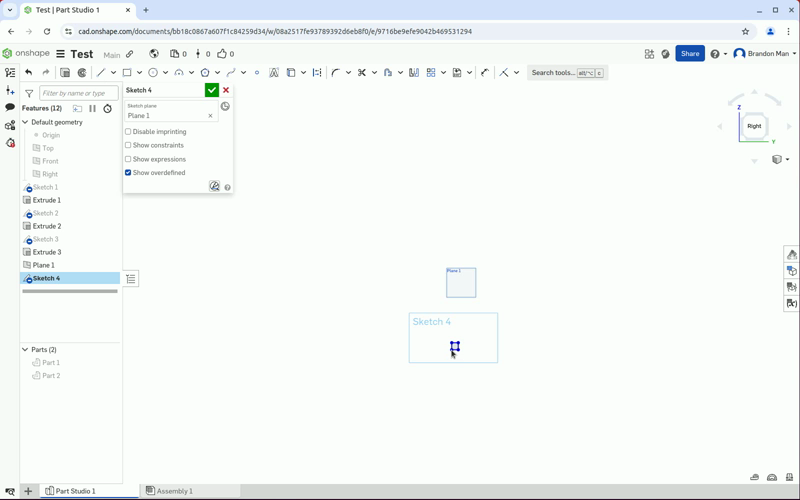
mouse_move(457, 344)
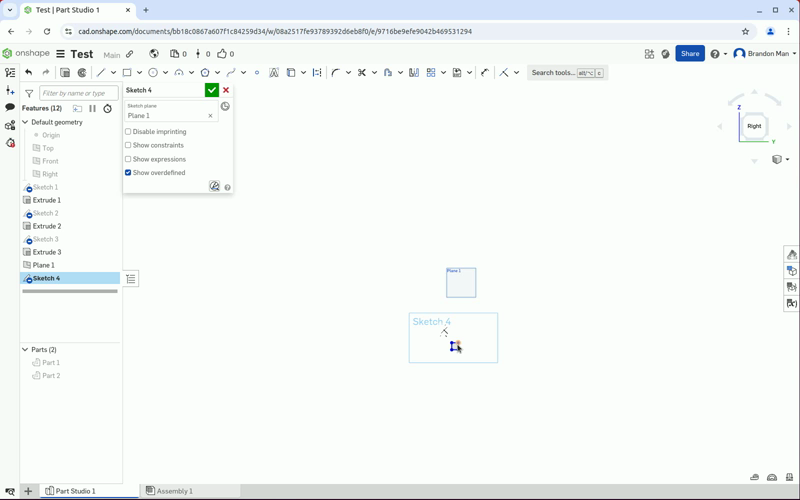
scroll(6)
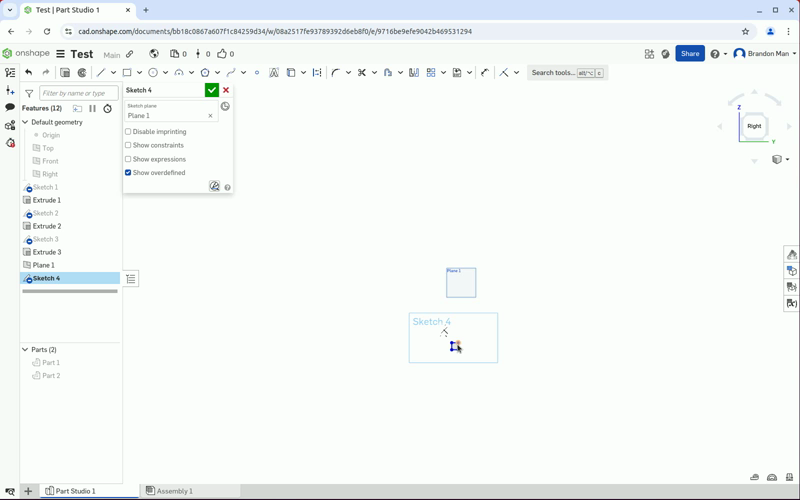
scroll(6)
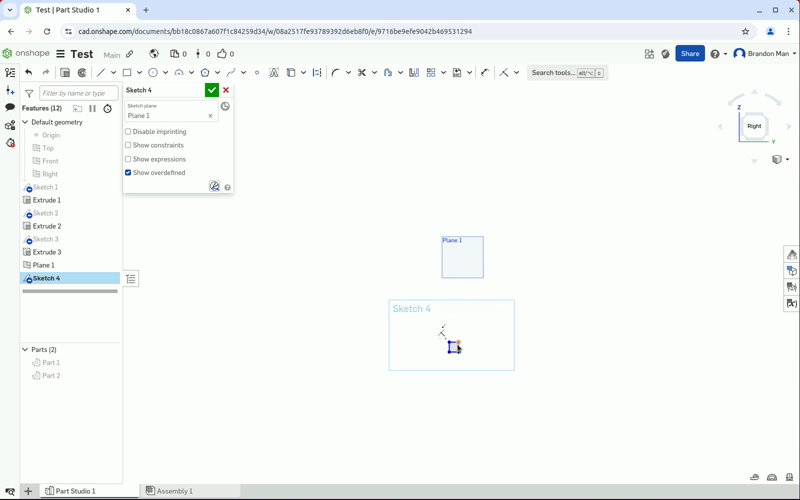
scroll(6)
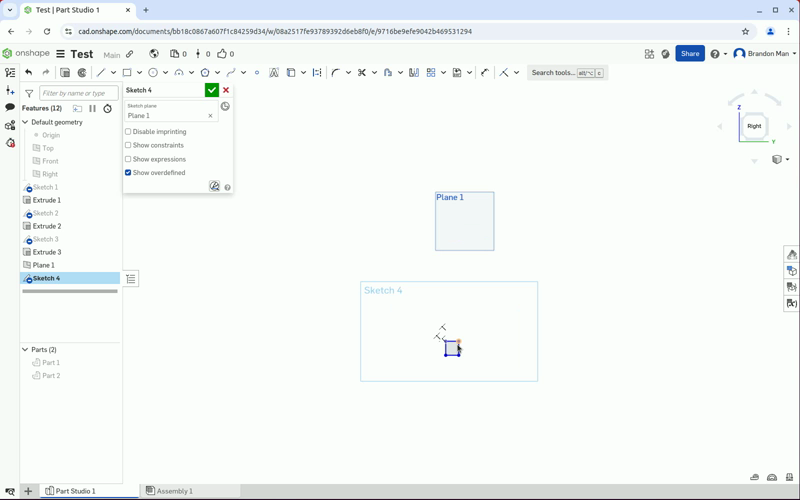
scroll(6)
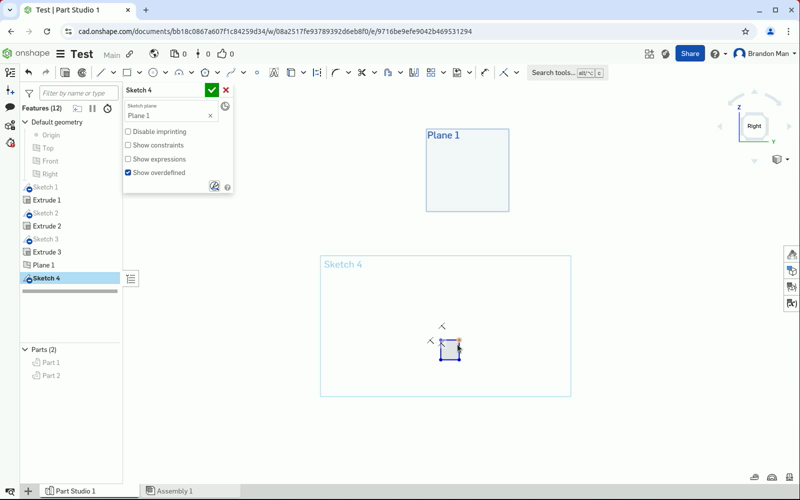
scroll(6)
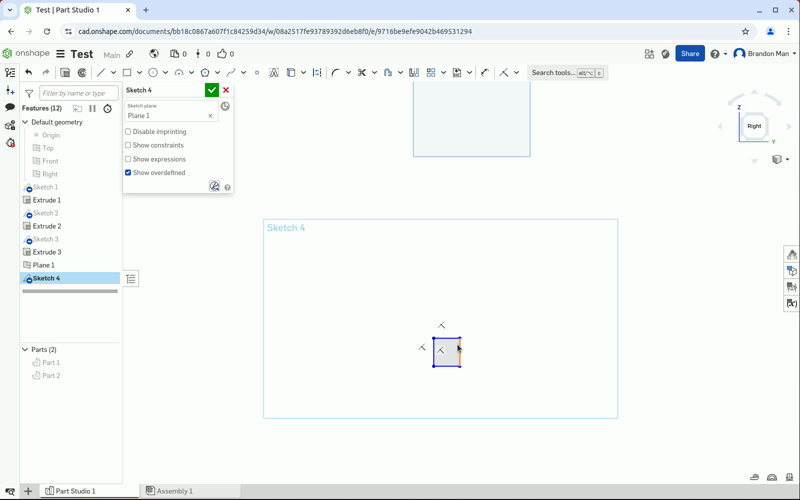
scroll(6)
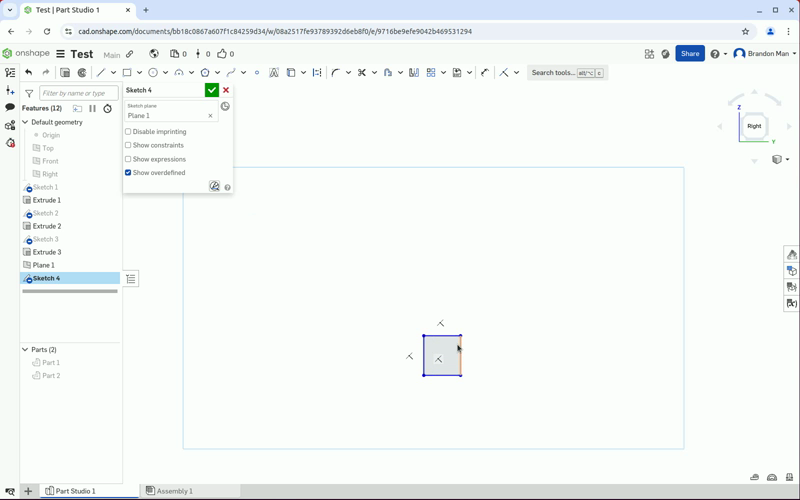
scroll(6)
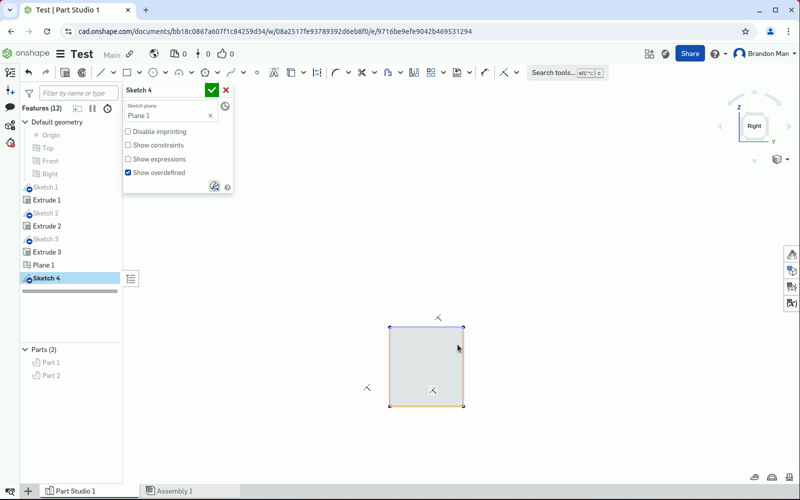
click(457, 344)
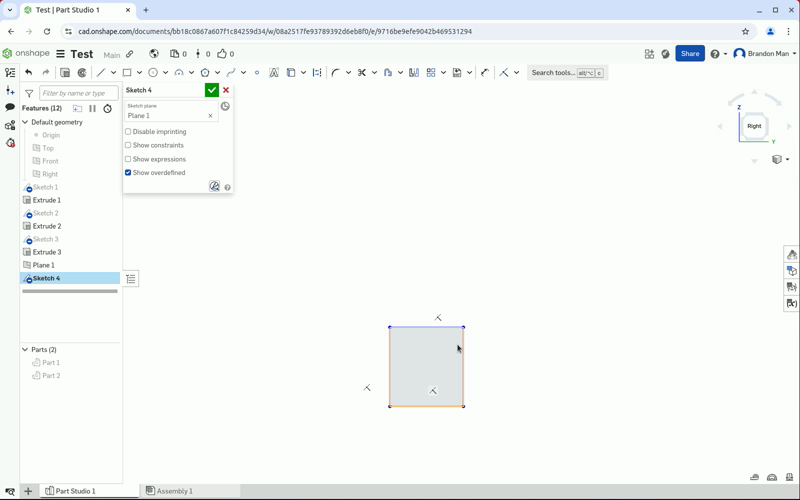
scroll(-6)
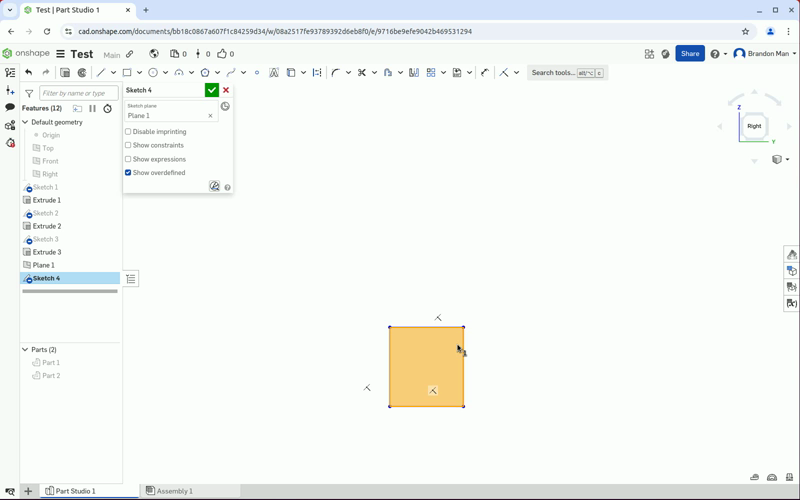
scroll(-6)
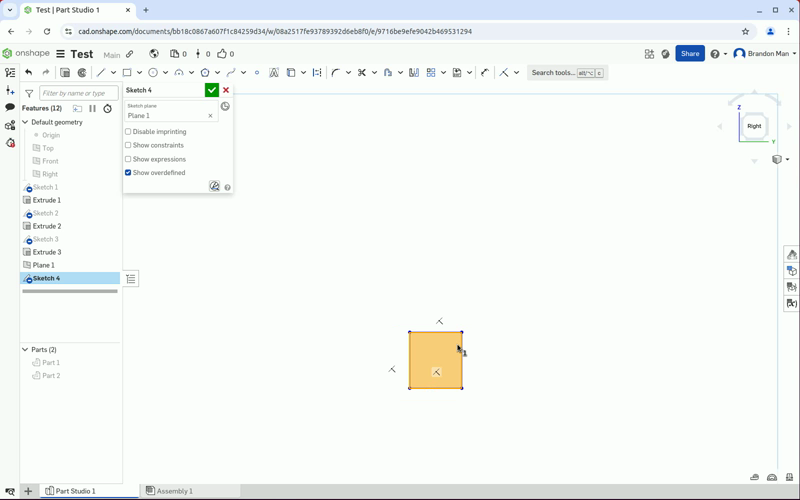
scroll(-6)
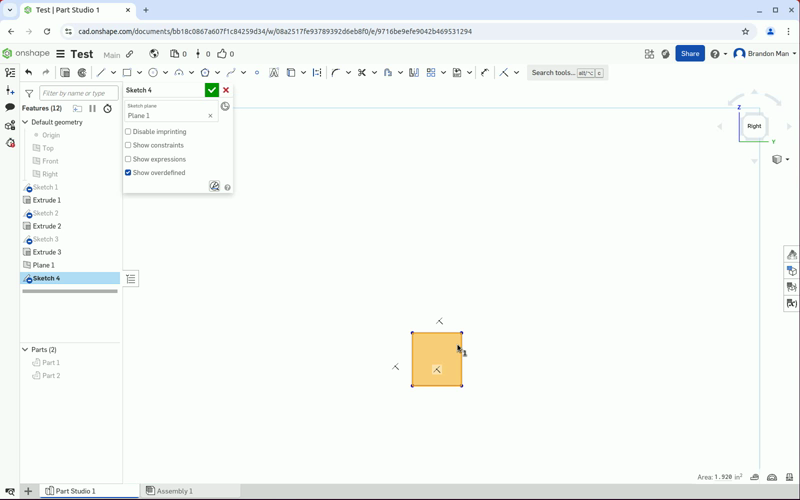
scroll(-6)
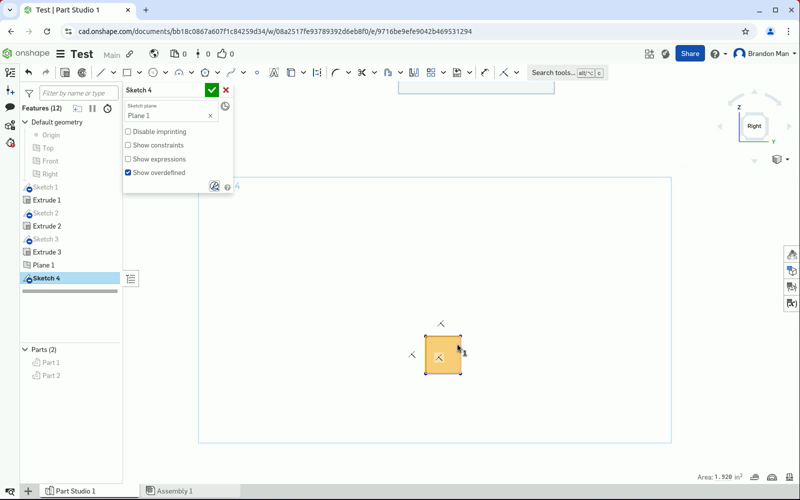
scroll(-6)
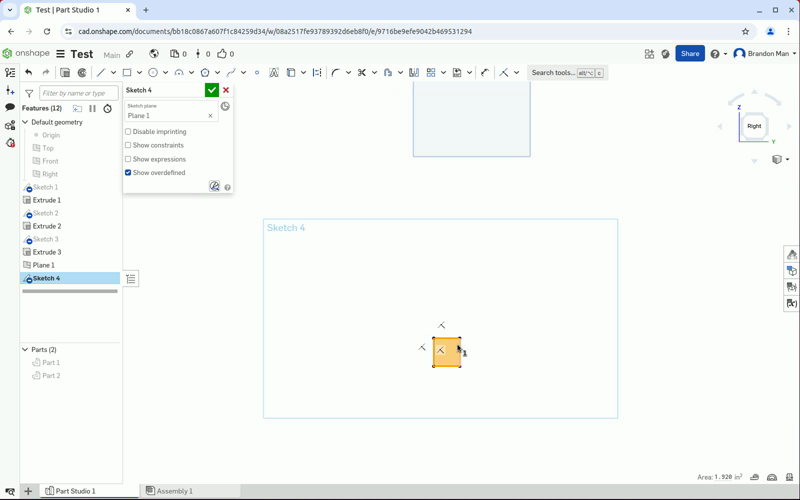
scroll(-6)
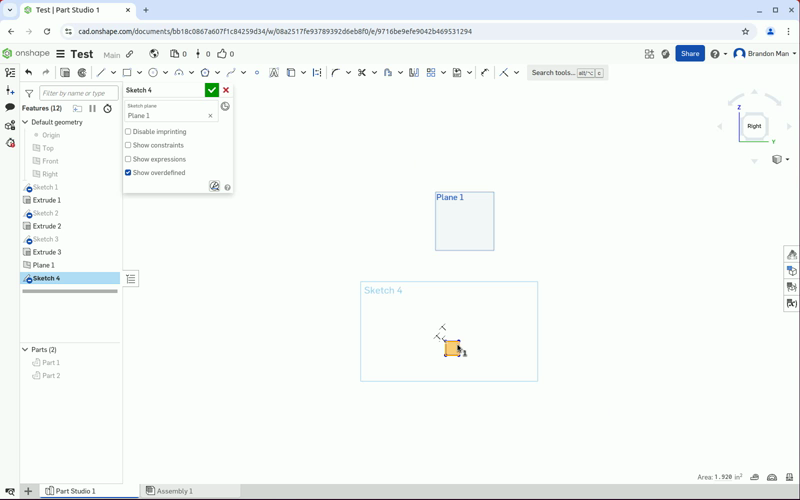
scroll(-6)
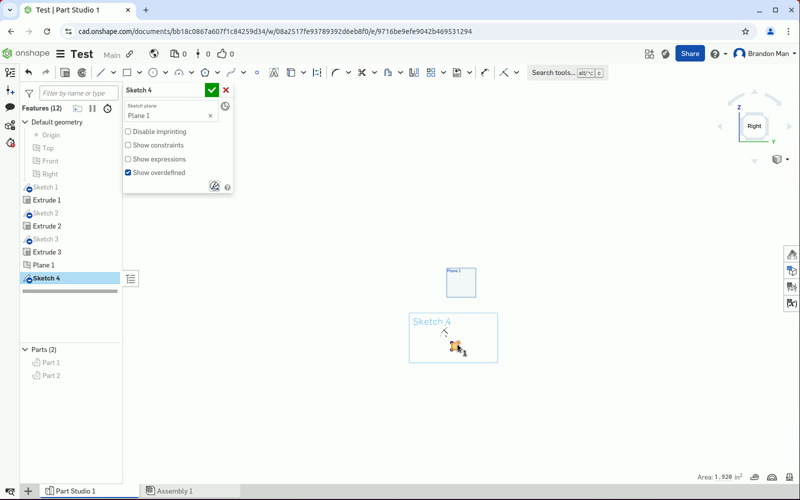
mouse_move(73, 352)
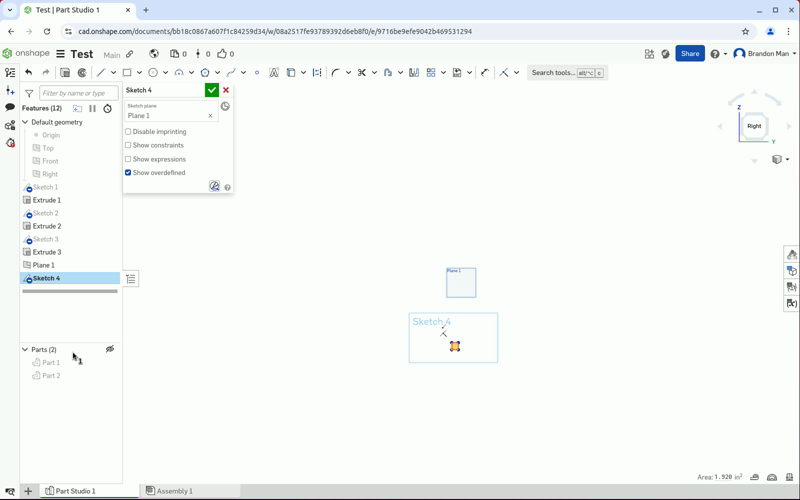
key(shift+y)
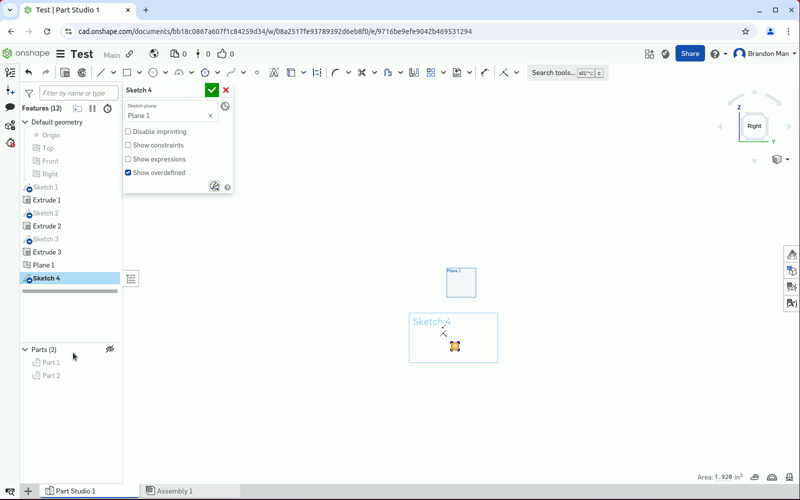
key(shift+e)
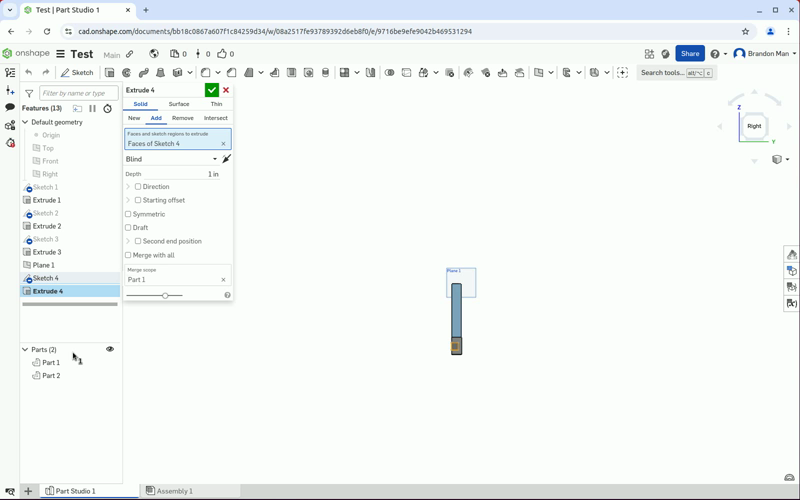
mouse_move(143, 106)
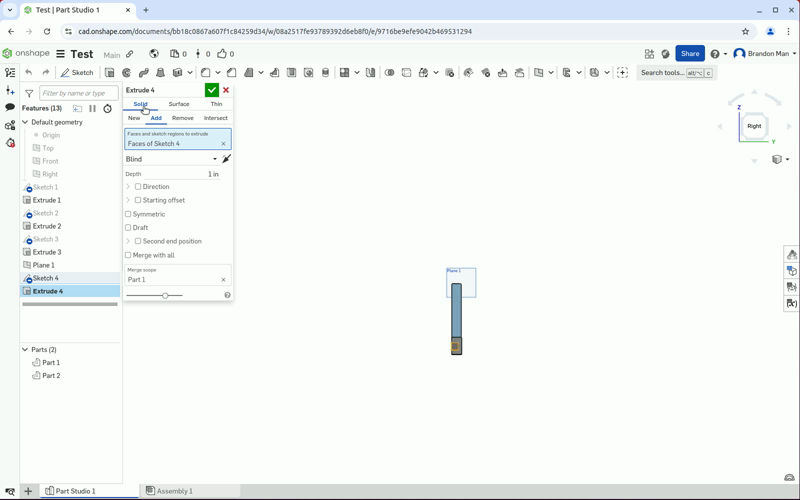
click(143, 106)
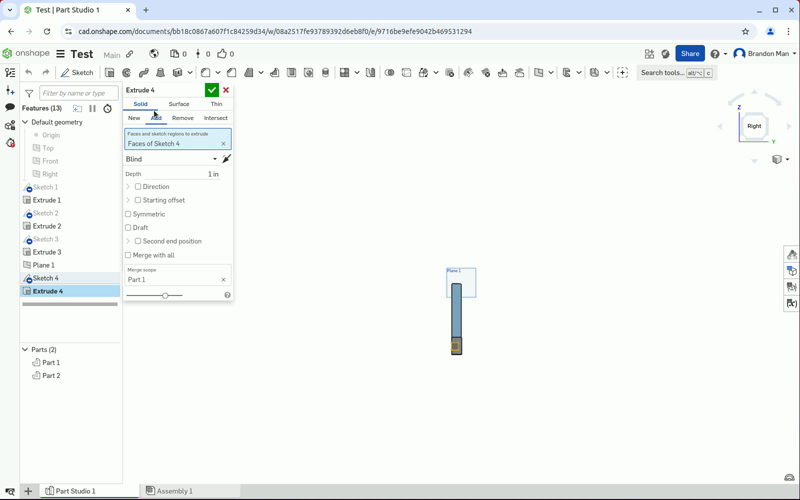
mouse_move(186, 120)
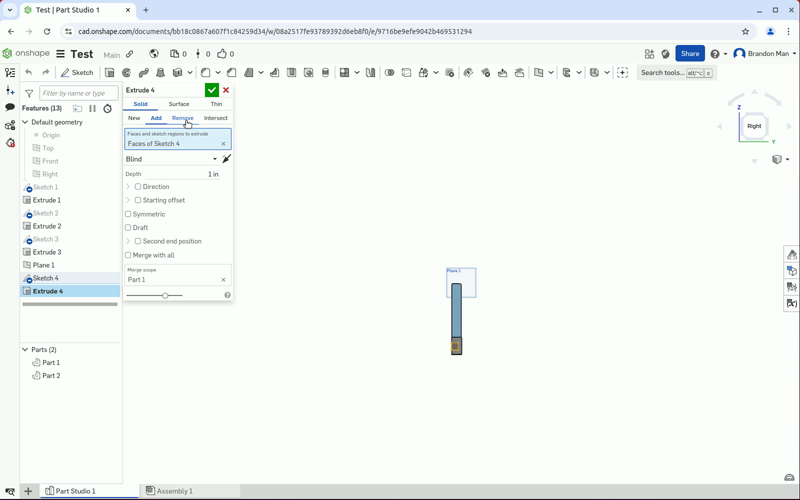
click(186, 120)
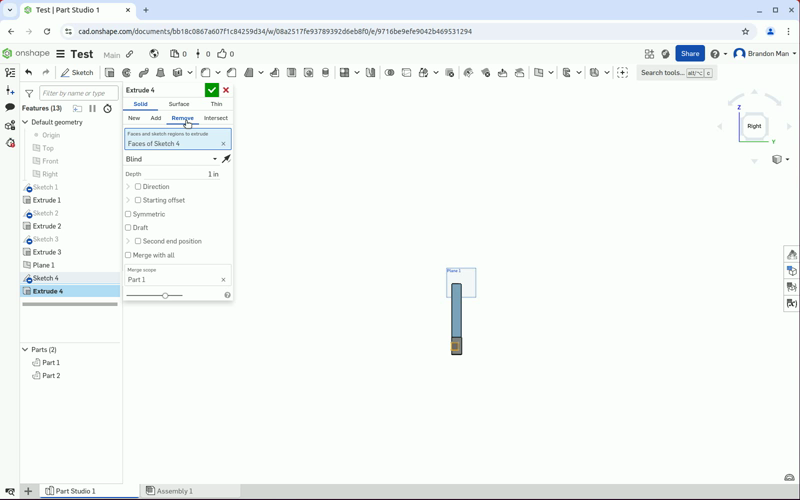
key(tab, 4)
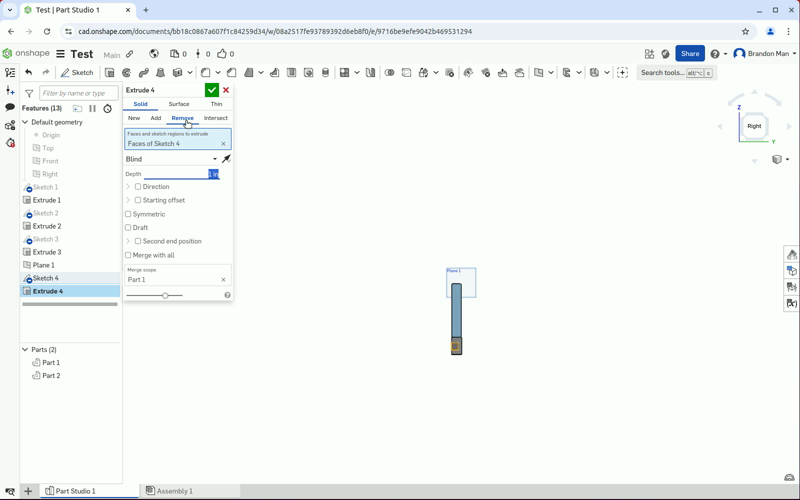
text(19.979)
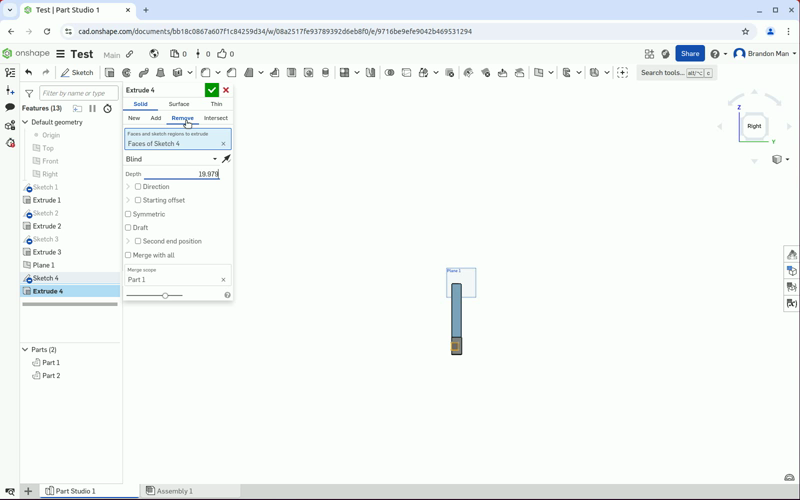
key(tab, 6)
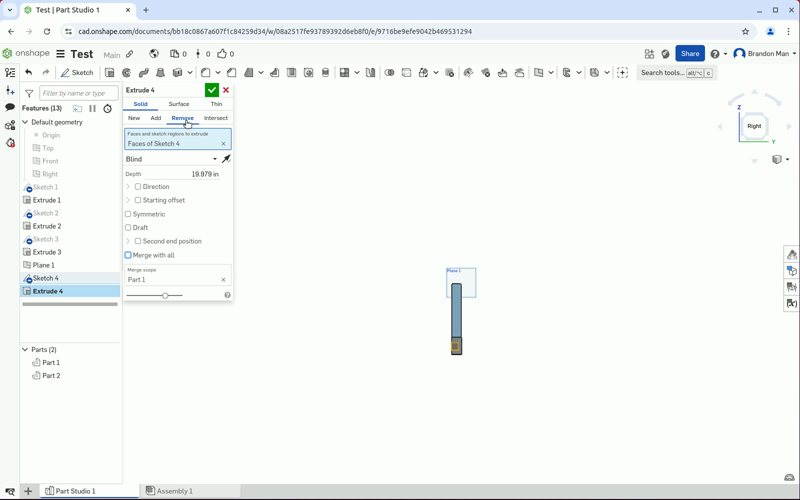
key(space)
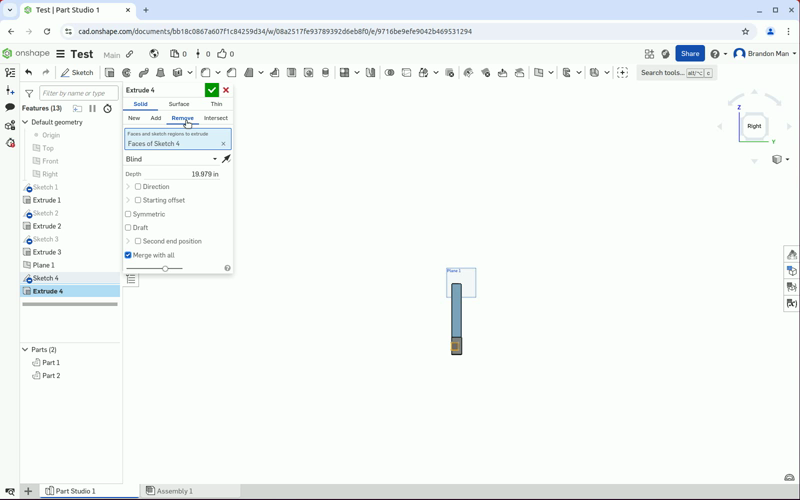
key(enter)
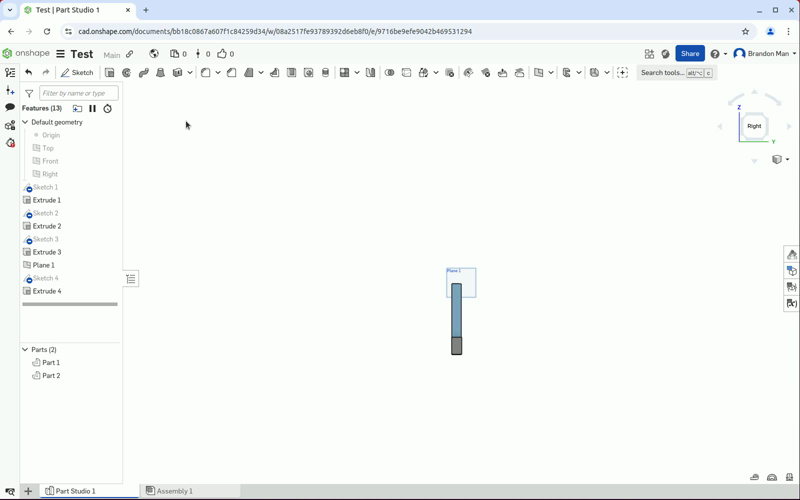
key(shift+h)
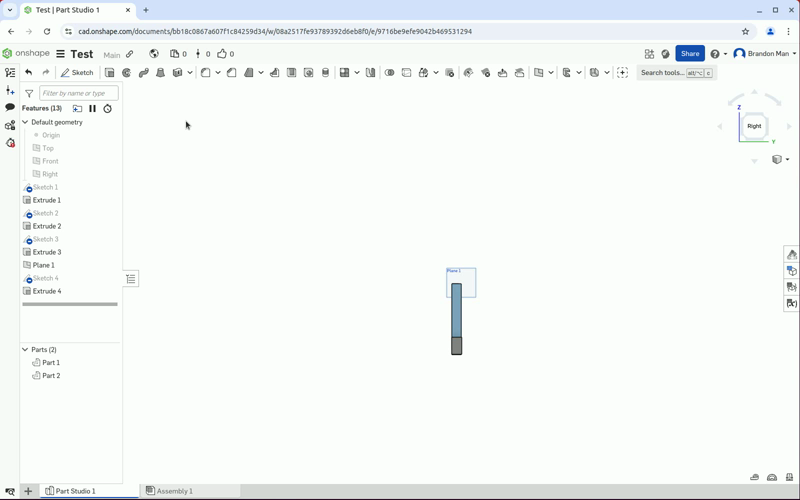
key(shift+h)
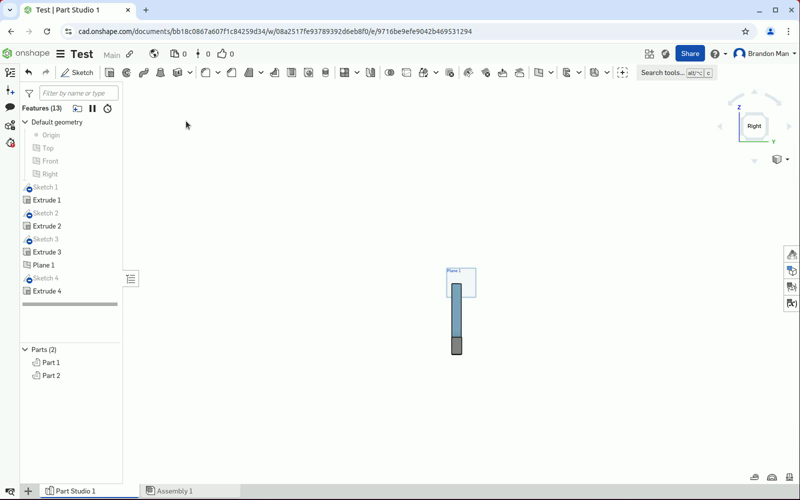
mouse_move(73, 189)
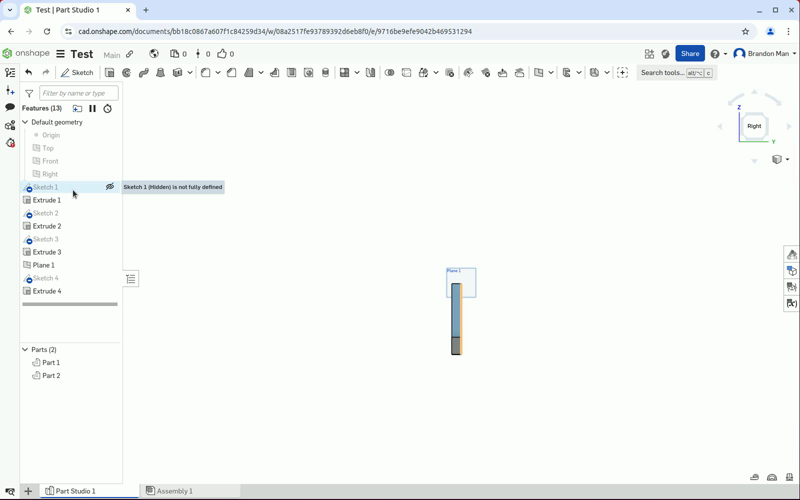
click(73, 189)
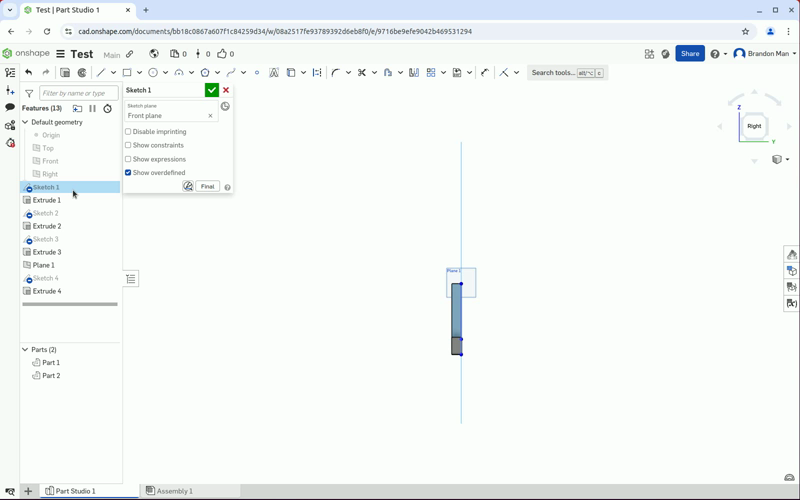
mouse_move(229, 92)
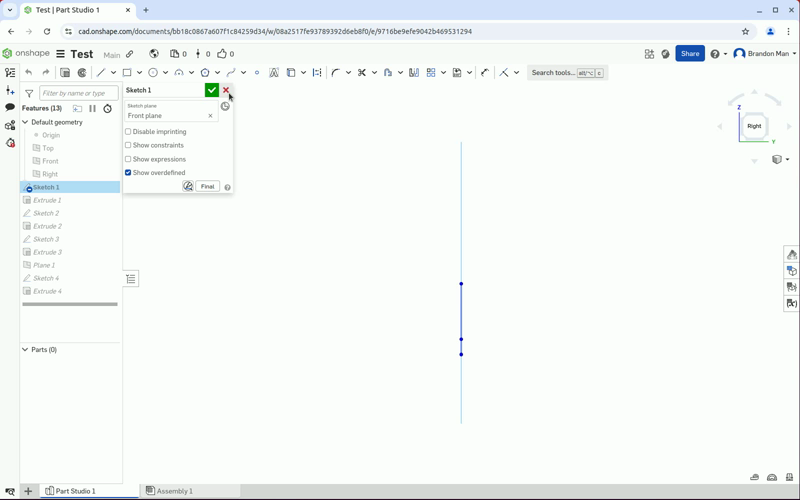
click(229, 92)
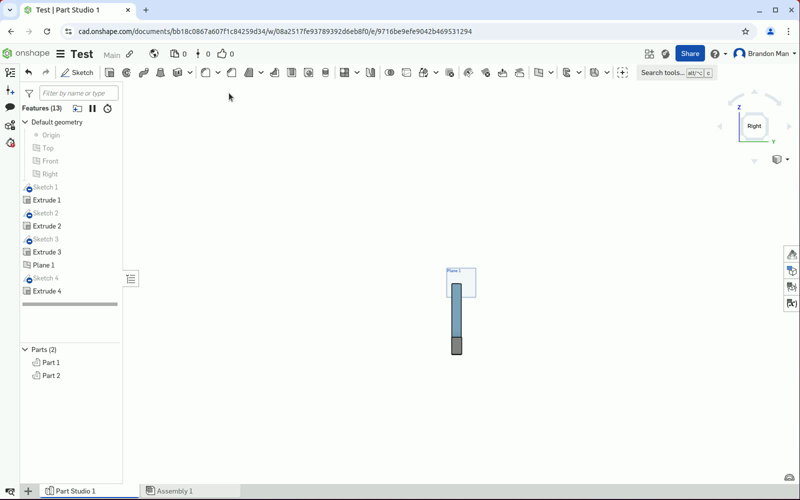
mouse_move(73, 352)
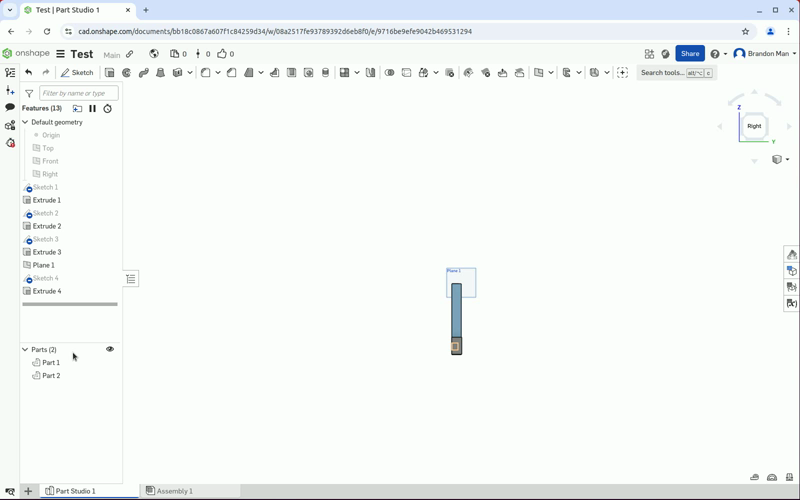
key(y)
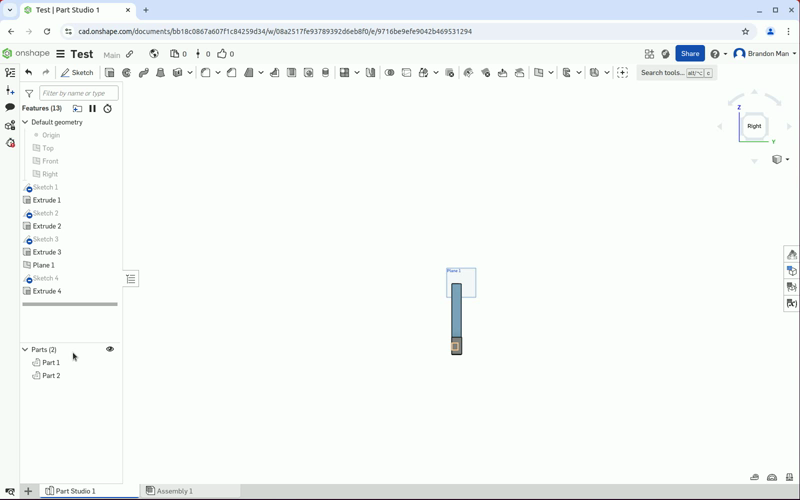
key(shift+p)
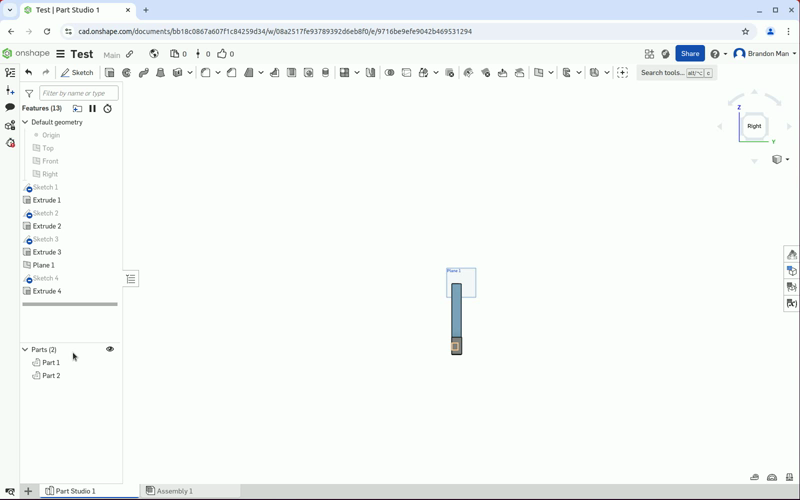
key(space)
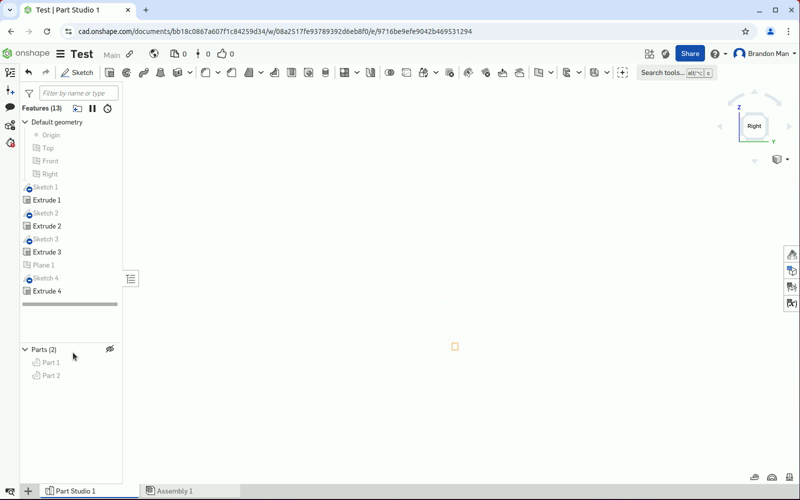
key_down(shift)
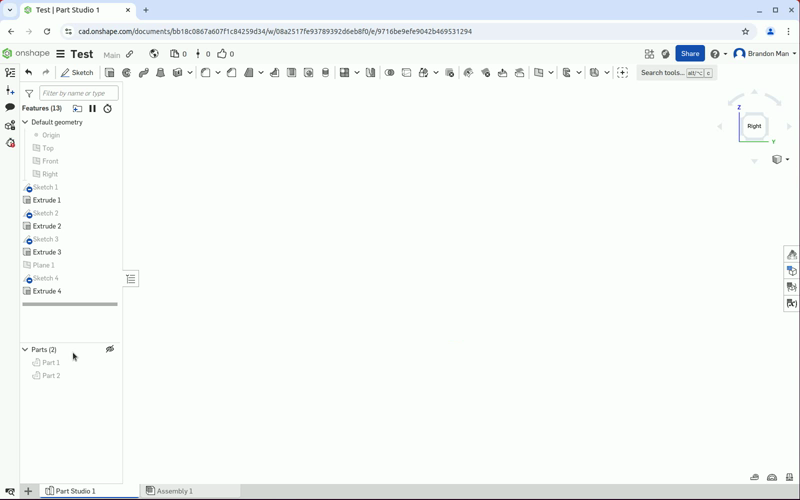
key(right)
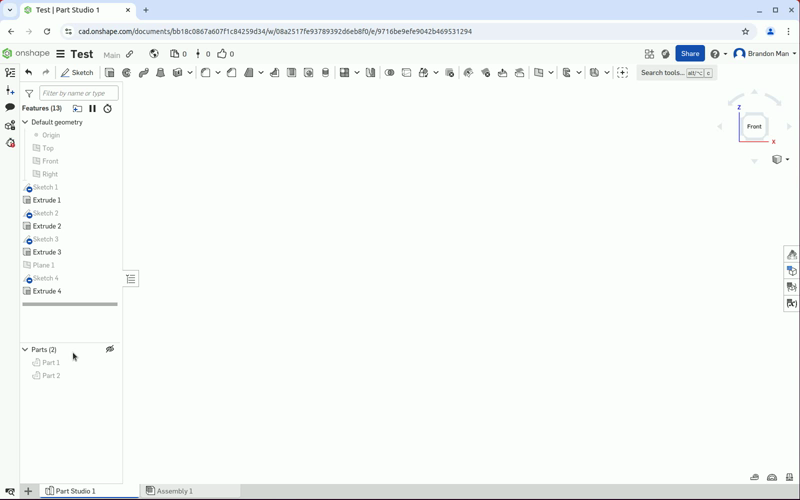
key_up(shift)
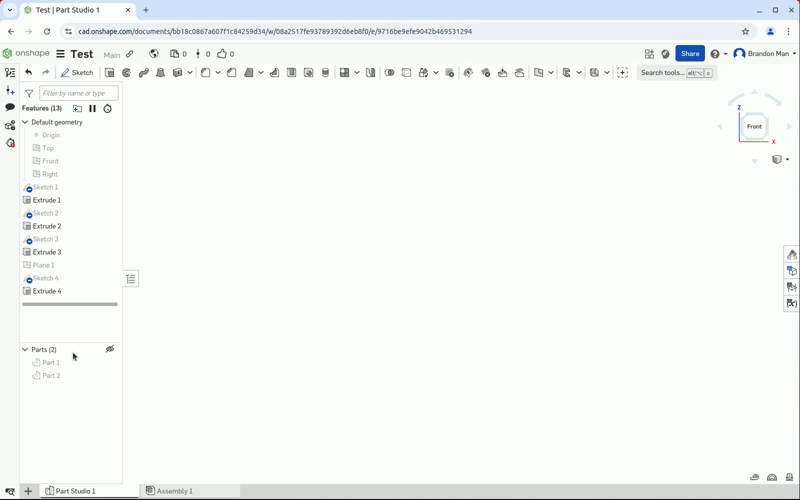
key(space)
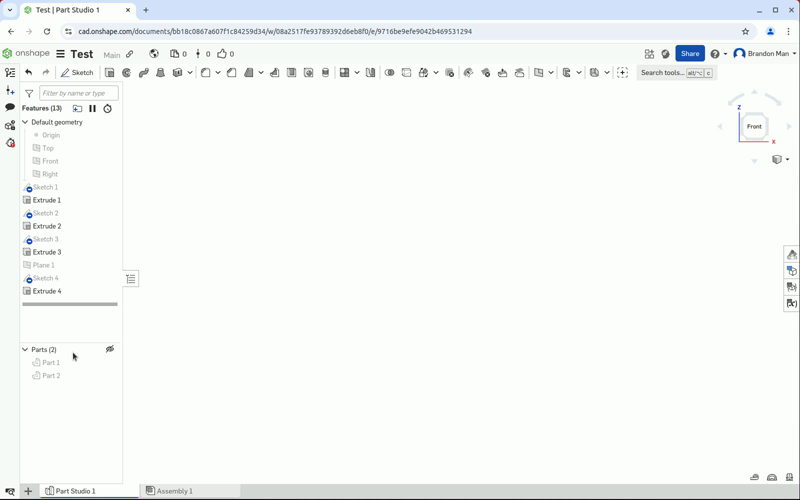
key_down(shift)
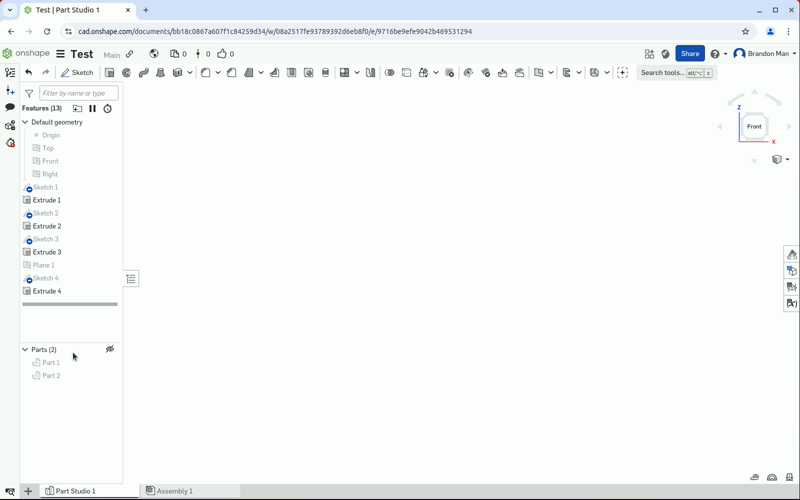
key(down)
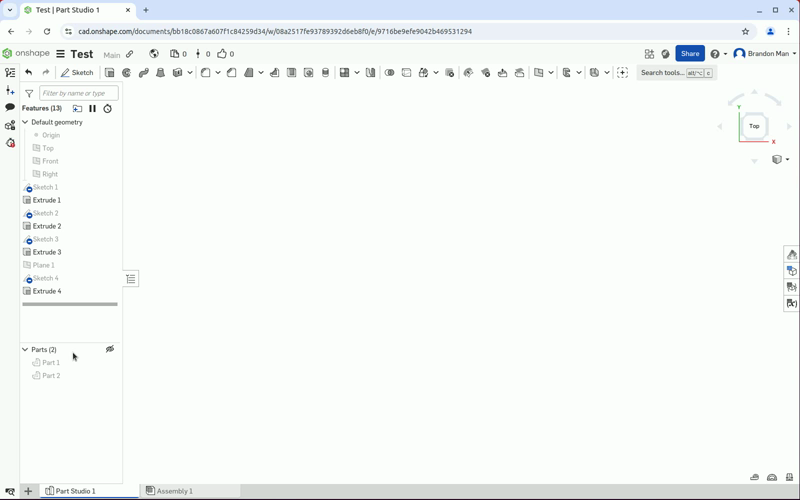
key_up(shift)
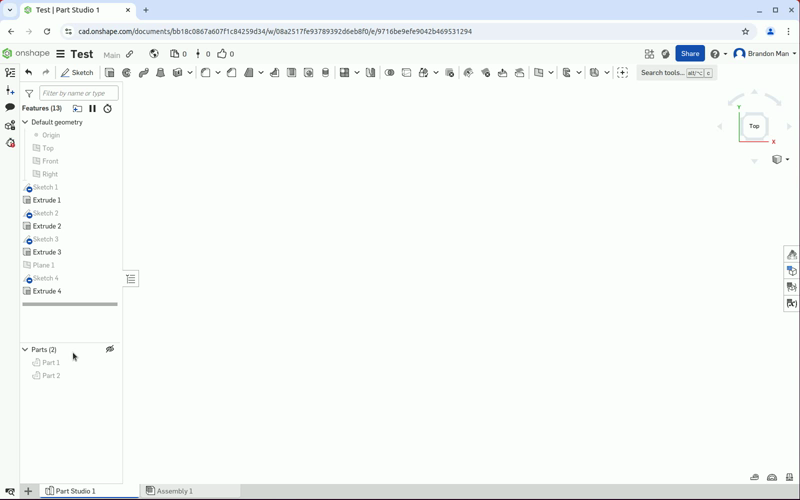
mouse_move(73, 352)
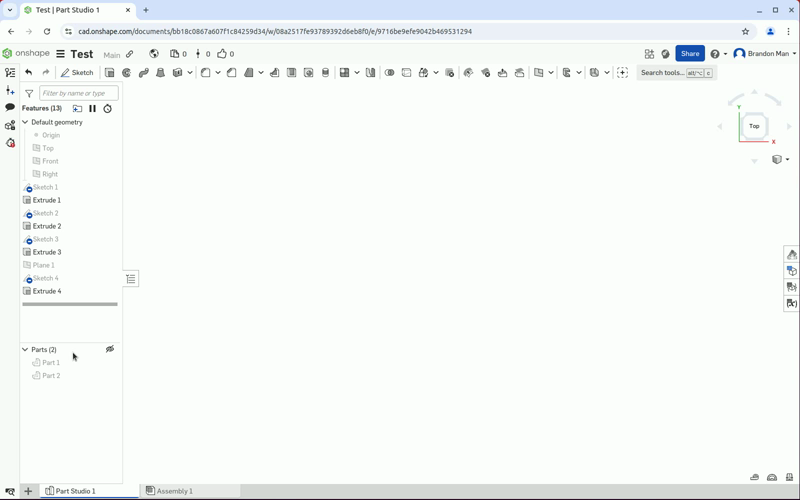
key(shift+y)
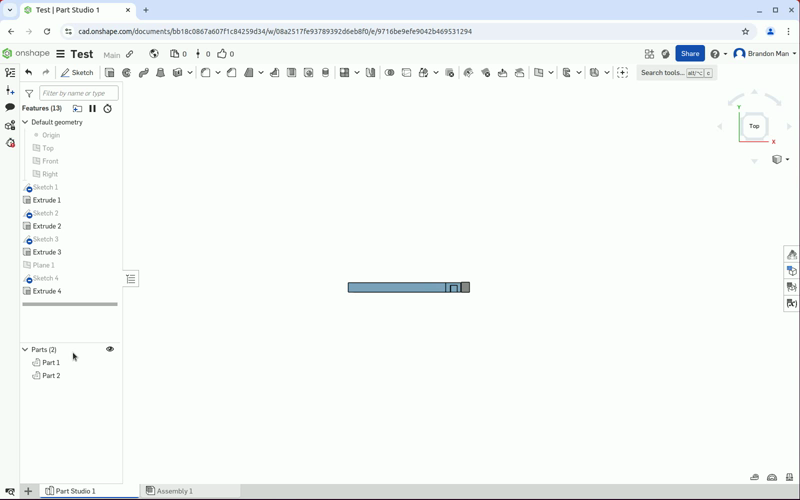
mouse_move(541, 75)
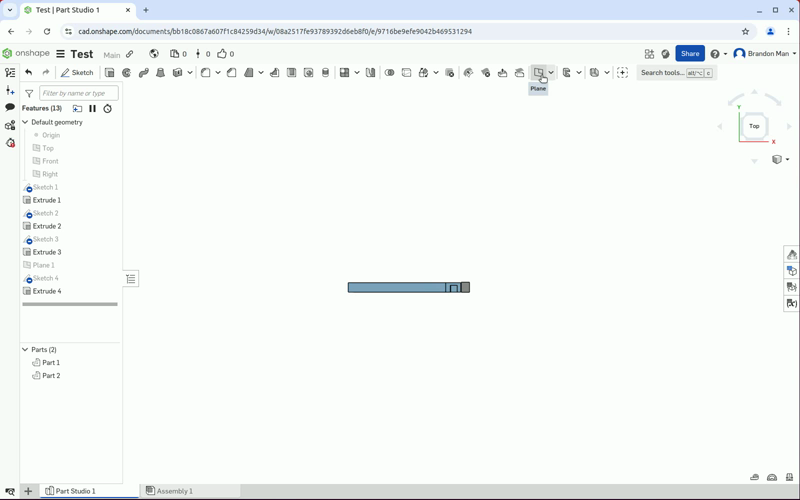
click(541, 75)
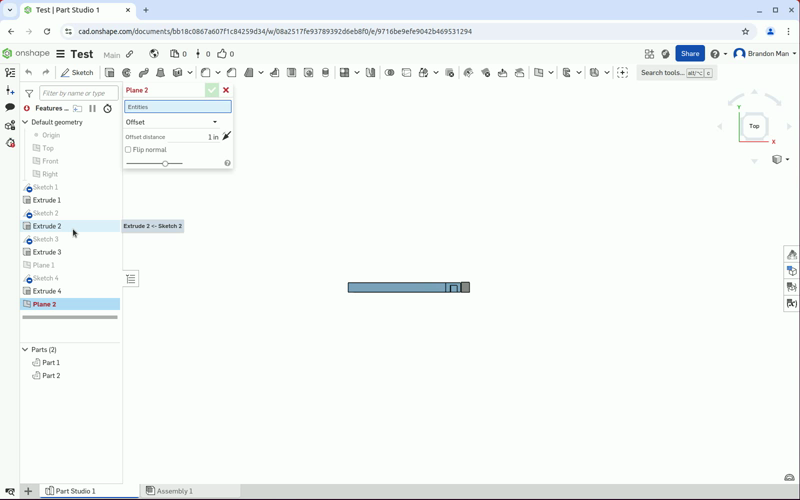
scroll(3)
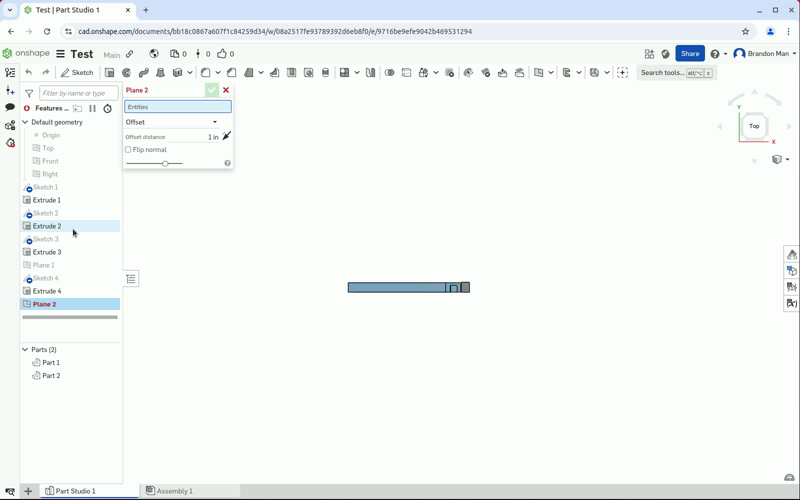
mouse_move(73, 150)
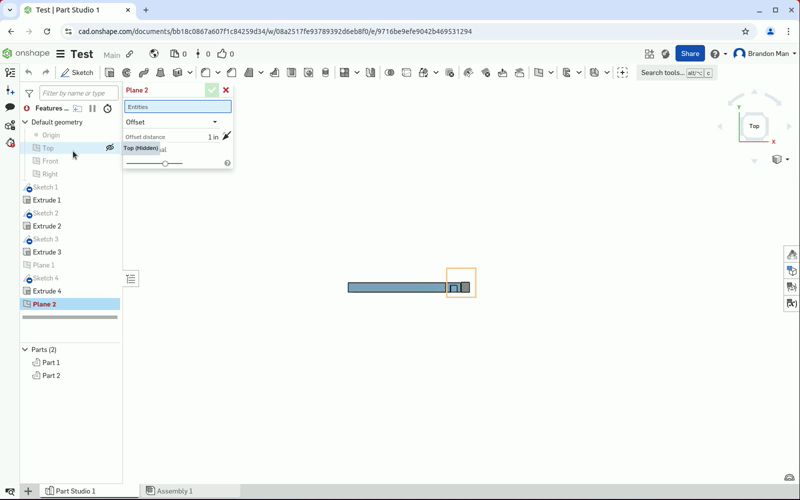
click(73, 150)
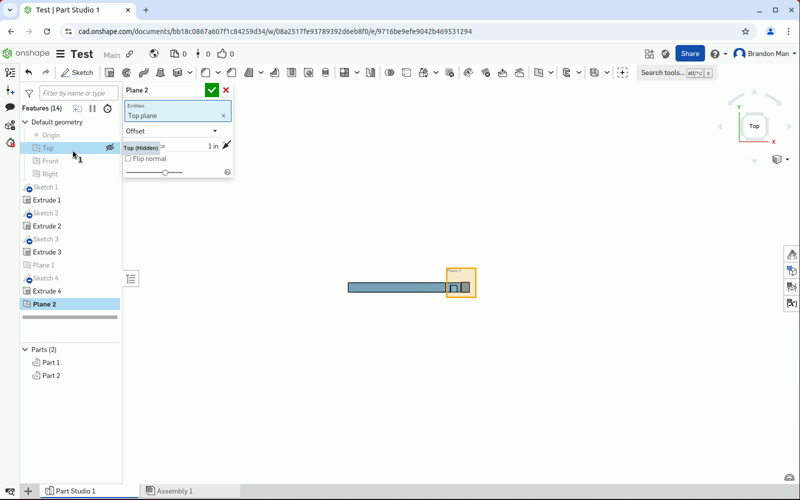
key(tab, 2)
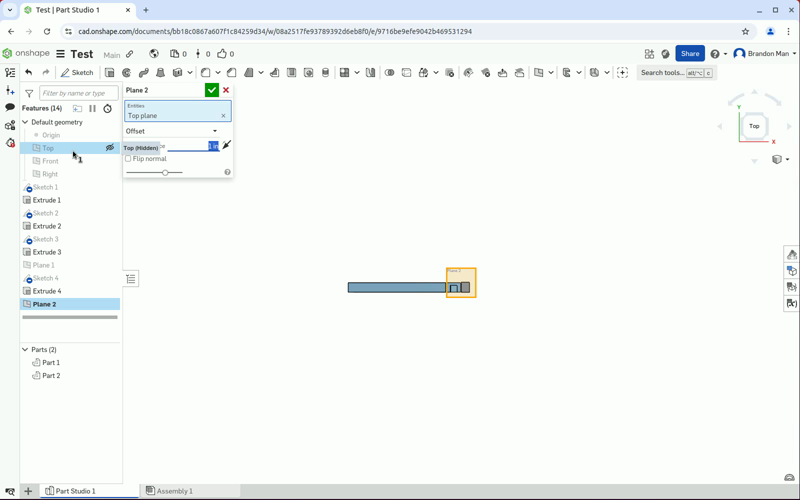
text(11.554)
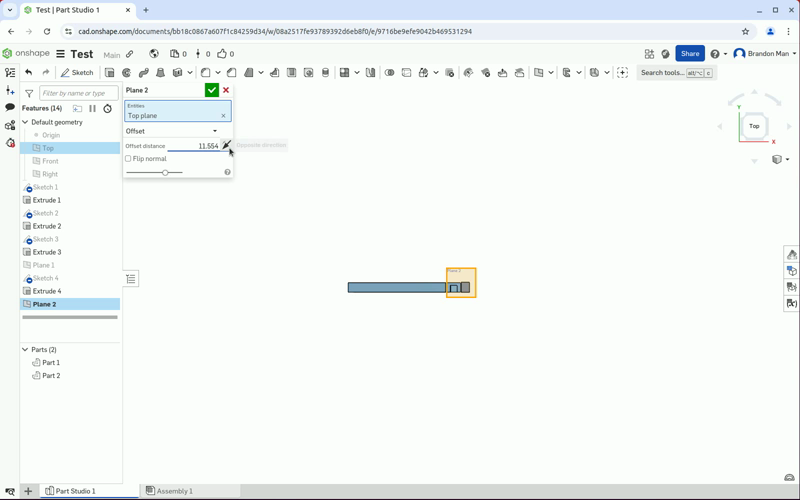
mouse_move(229, 147)
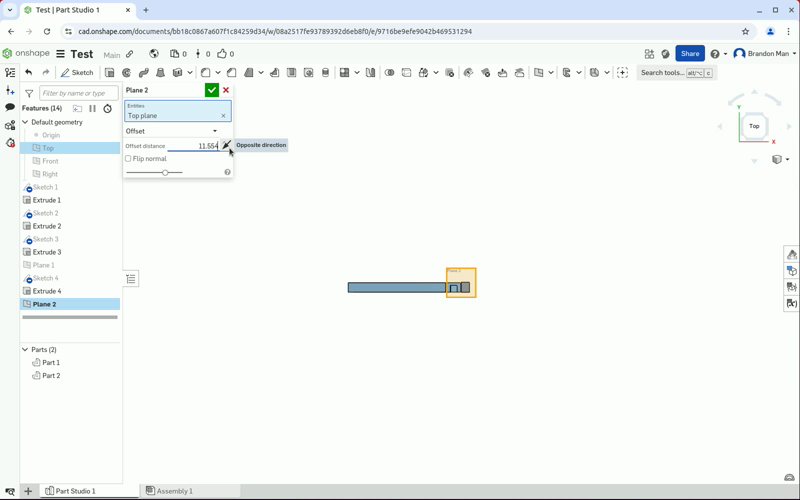
click(229, 147)
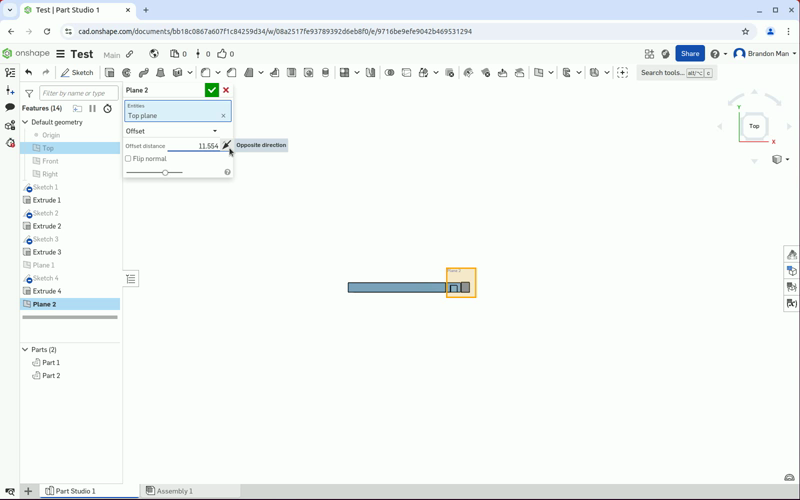
key(enter, 2)
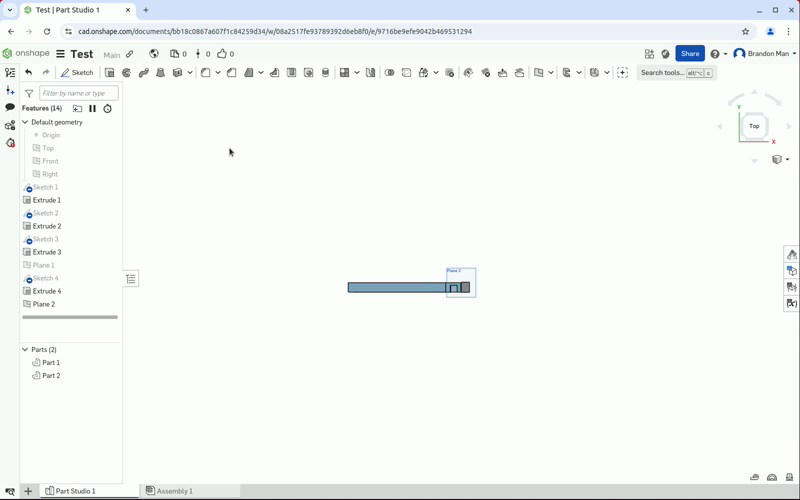
key(shift+s)
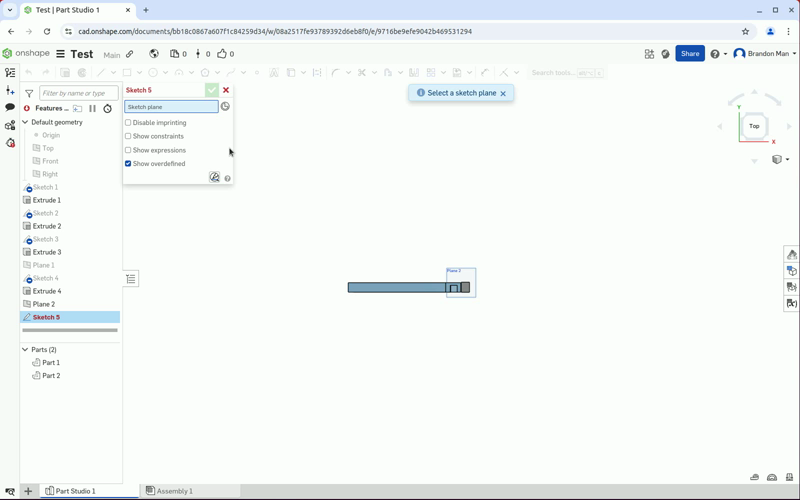
mouse_move(73, 306)
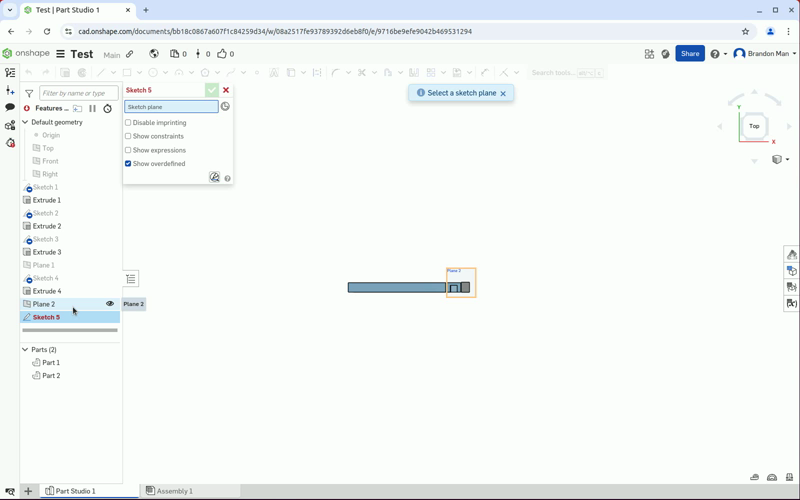
click(73, 306)
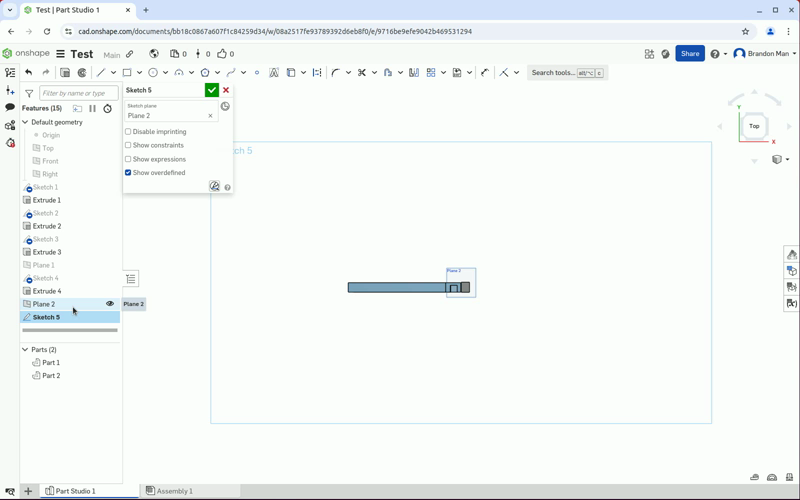
mouse_move(73, 352)
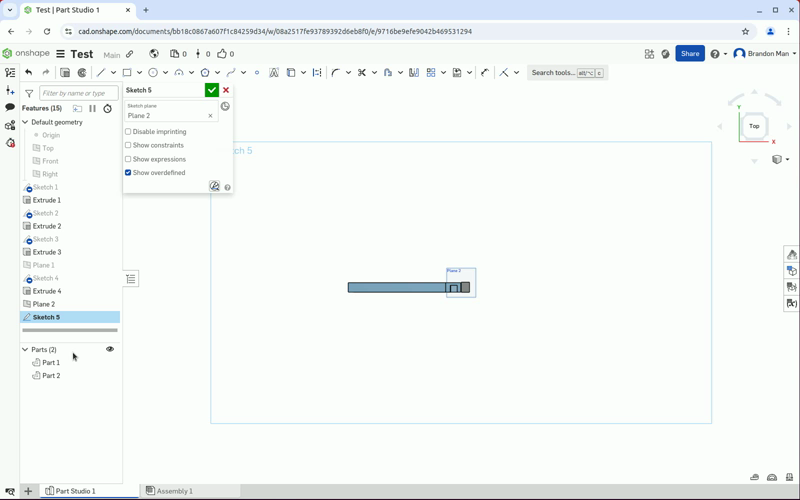
key(y)
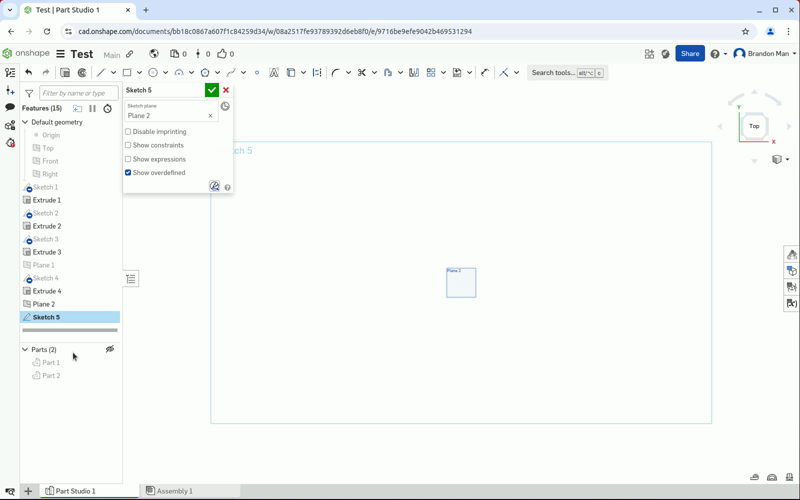
key(l)
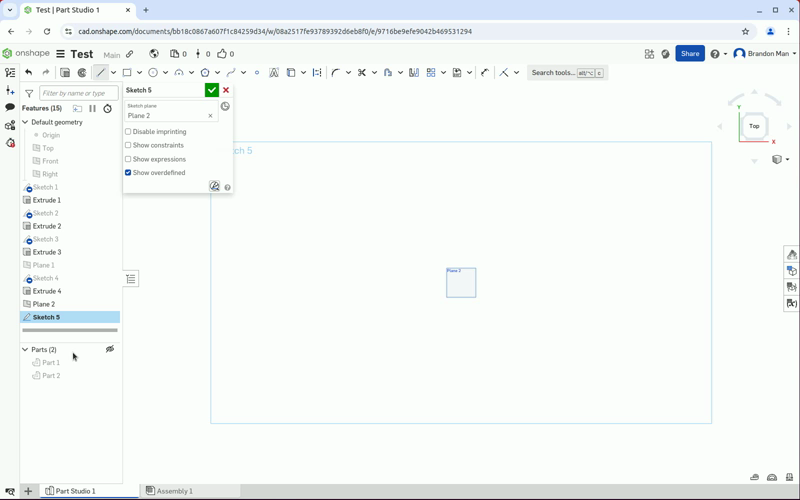
key_down(shift)
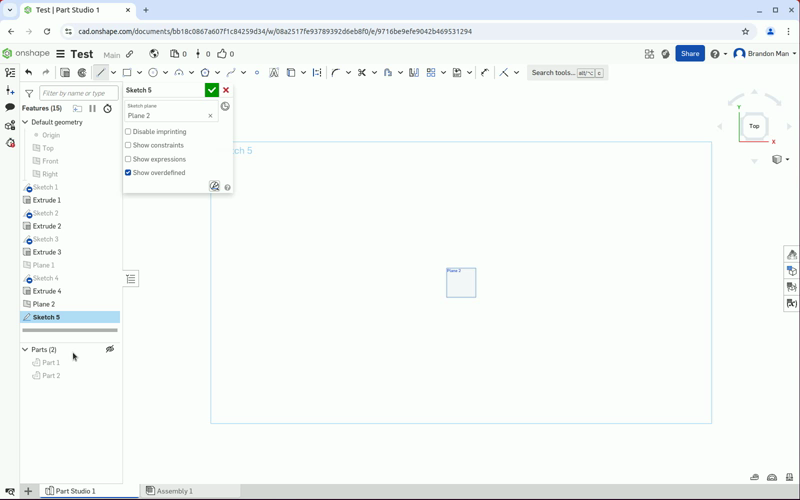
mouse_move(363, 292)
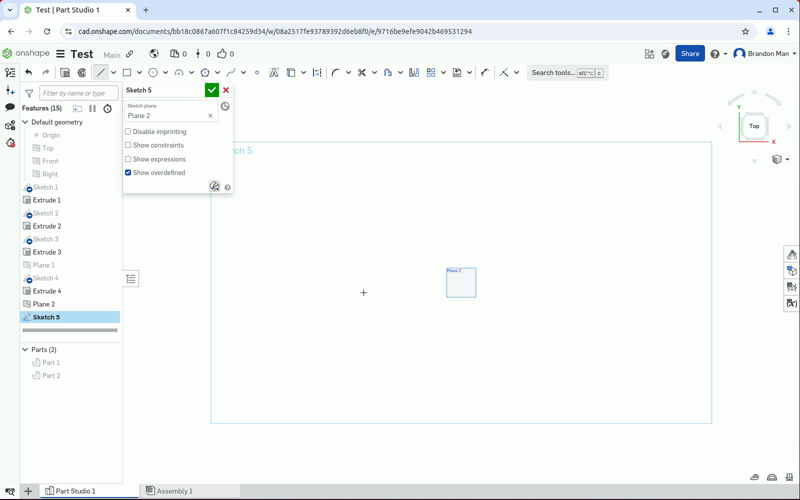
click(363, 292)
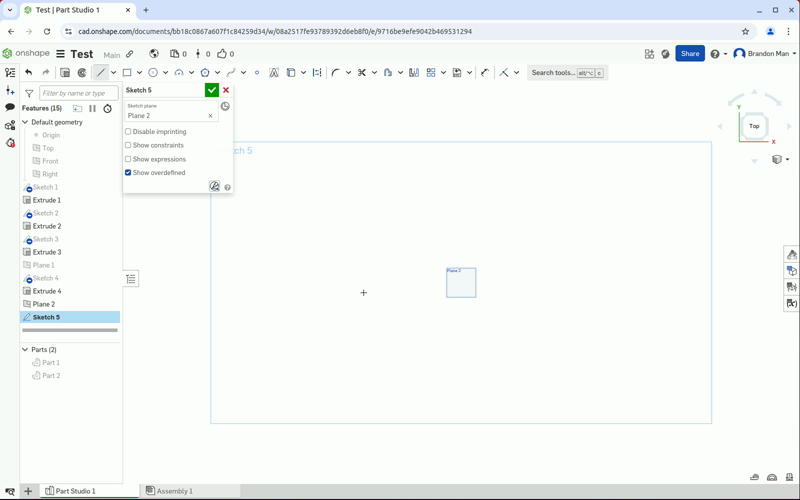
key_up(shift)
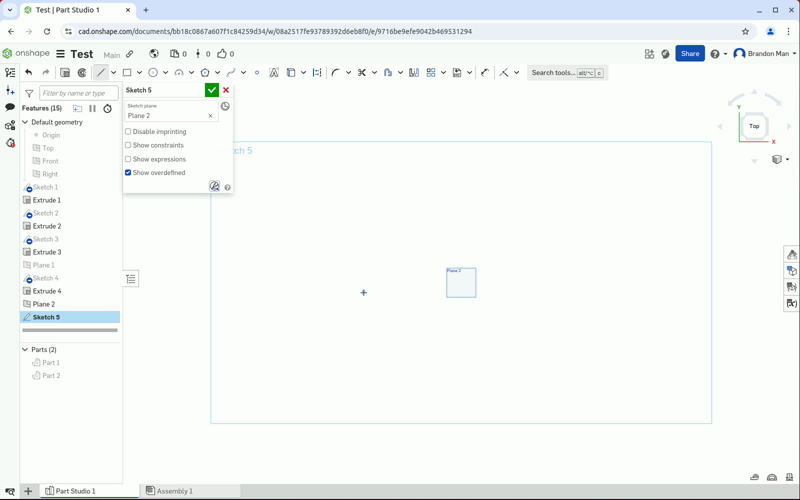
key_down(shift)
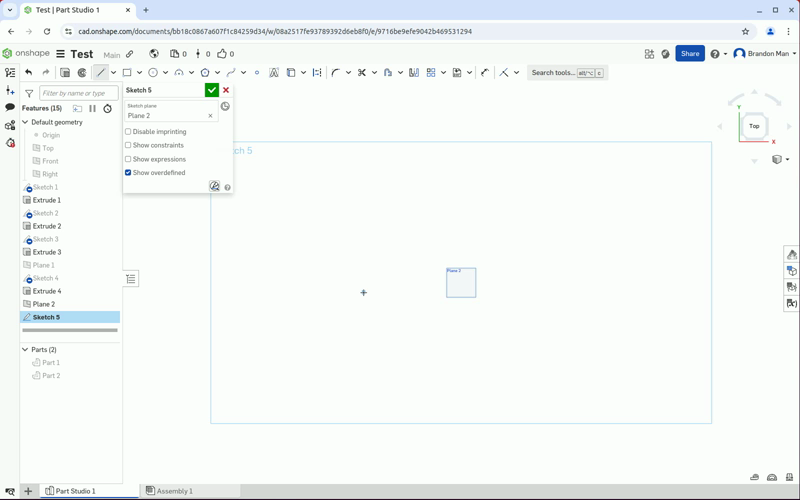
mouse_move(393, 292)
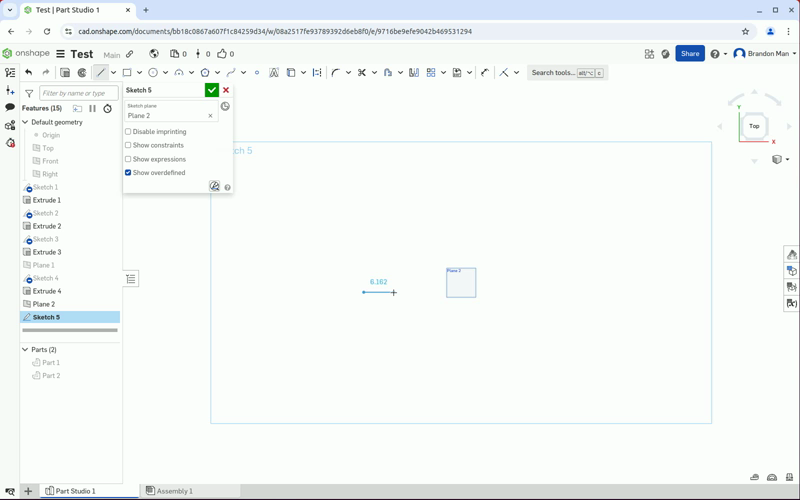
mouse_move(369, 292)
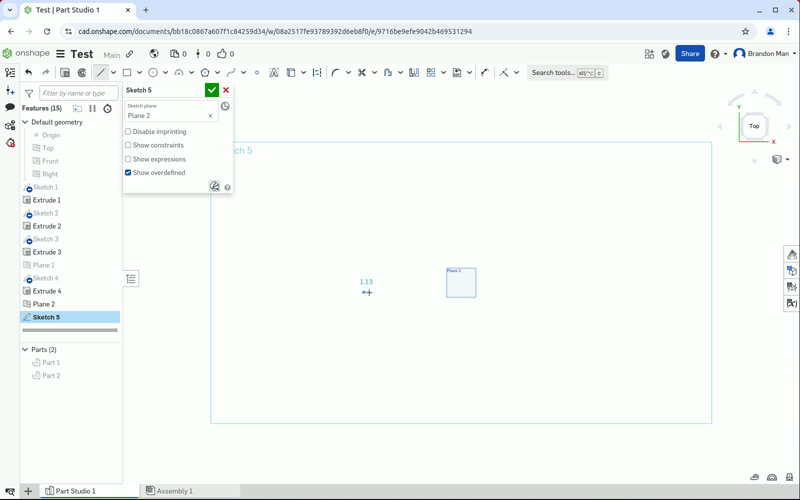
scroll(6)
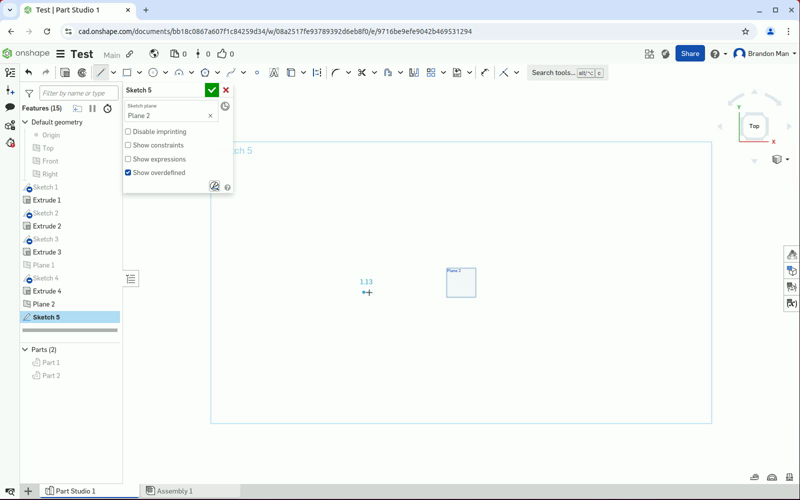
scroll(6)
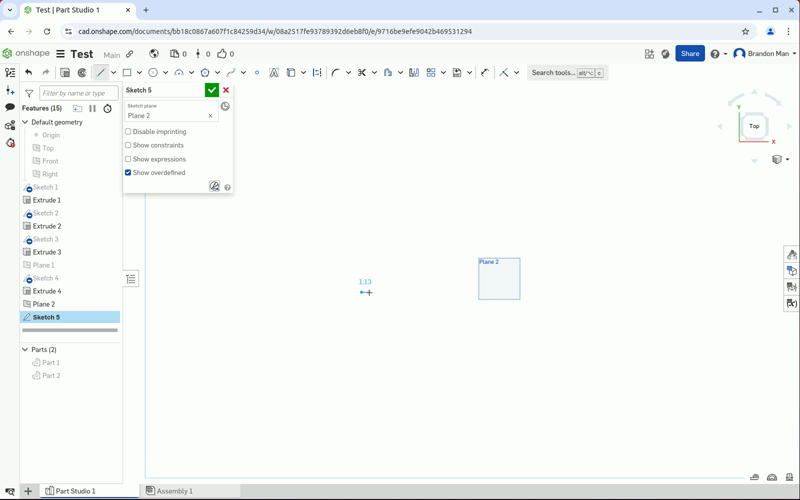
scroll(6)
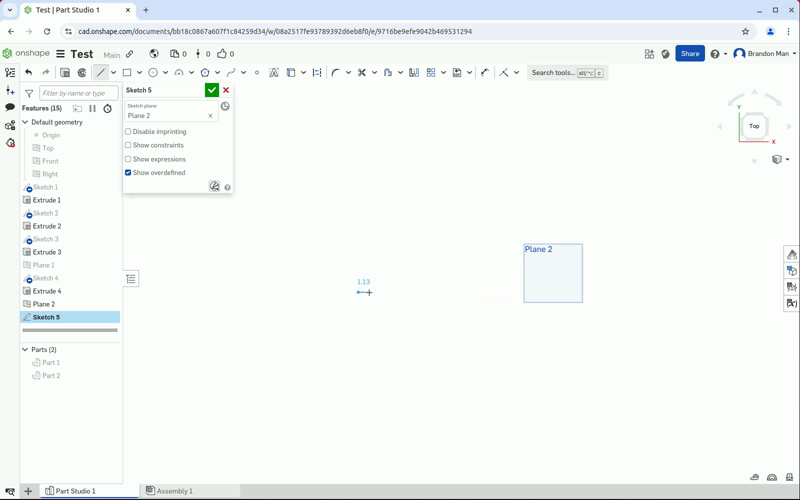
scroll(6)
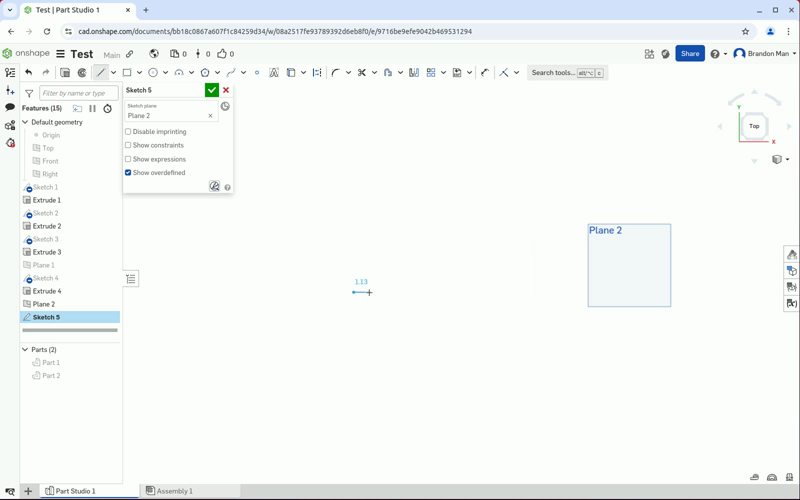
scroll(6)
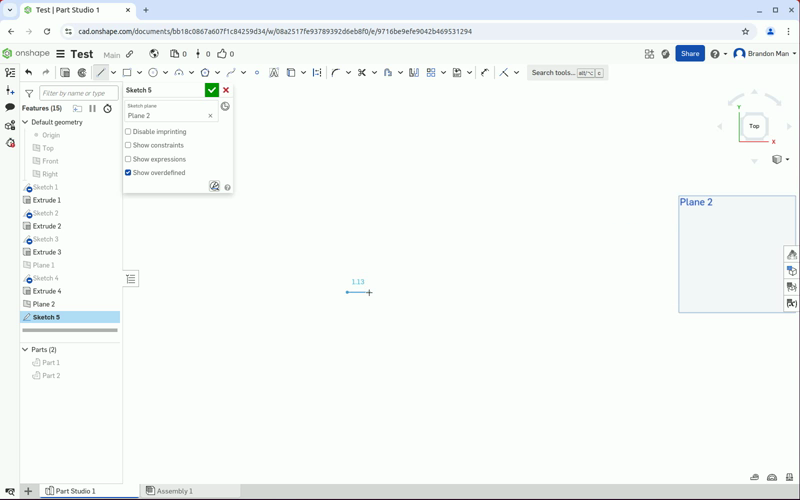
scroll(6)
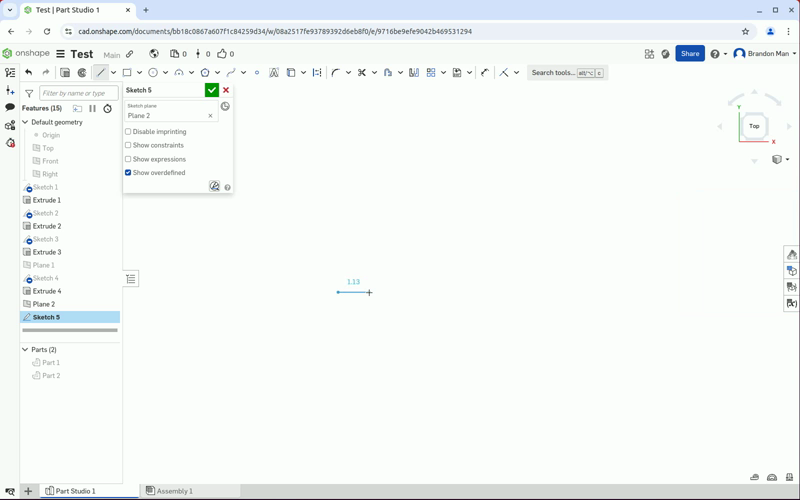
scroll(6)
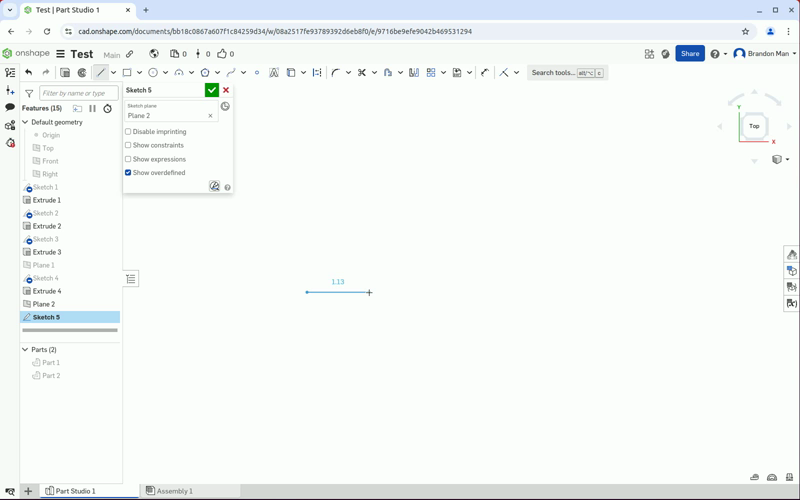
click(369, 292)
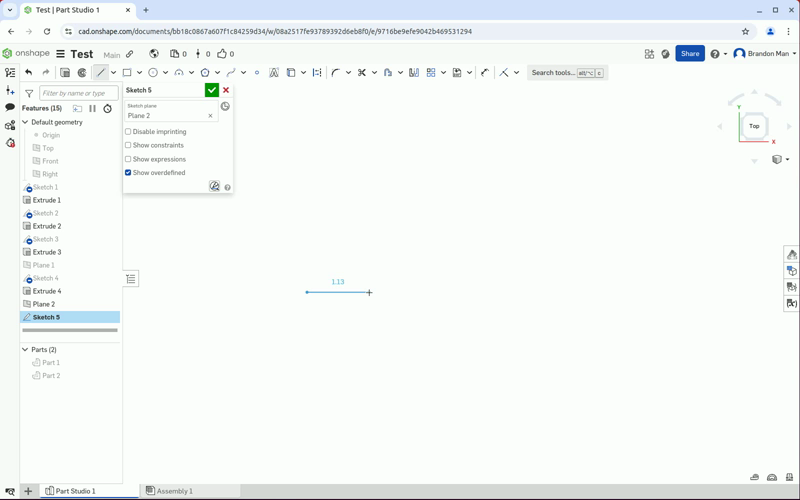
scroll(-6)
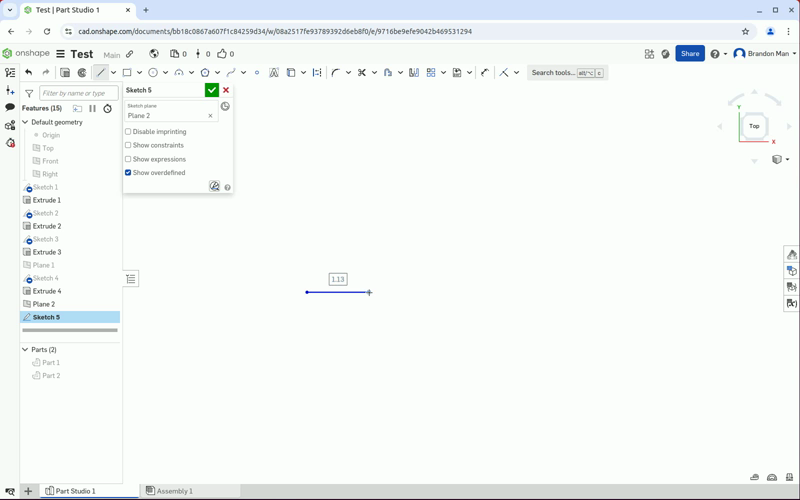
scroll(-6)
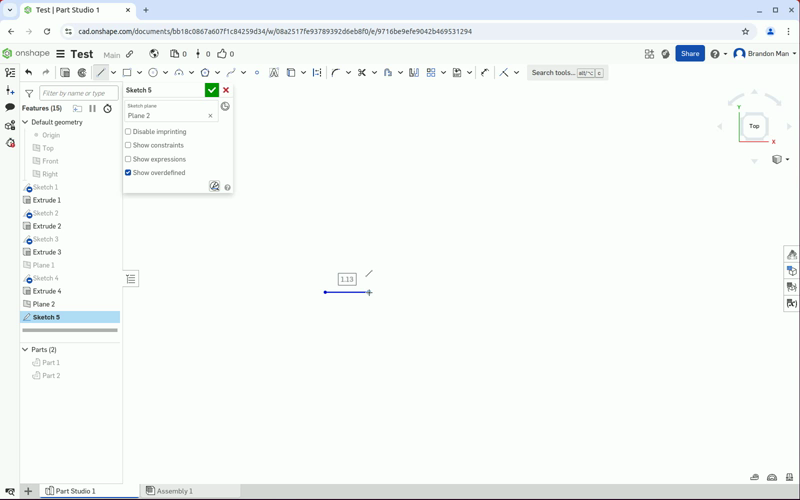
scroll(-6)
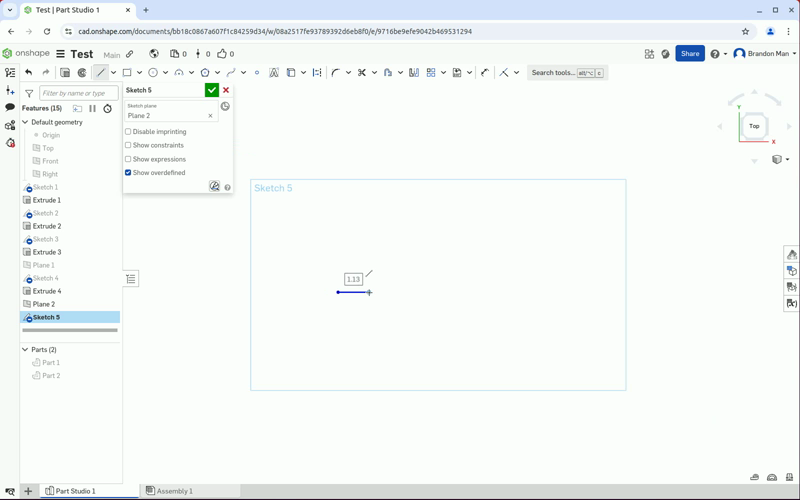
scroll(-6)
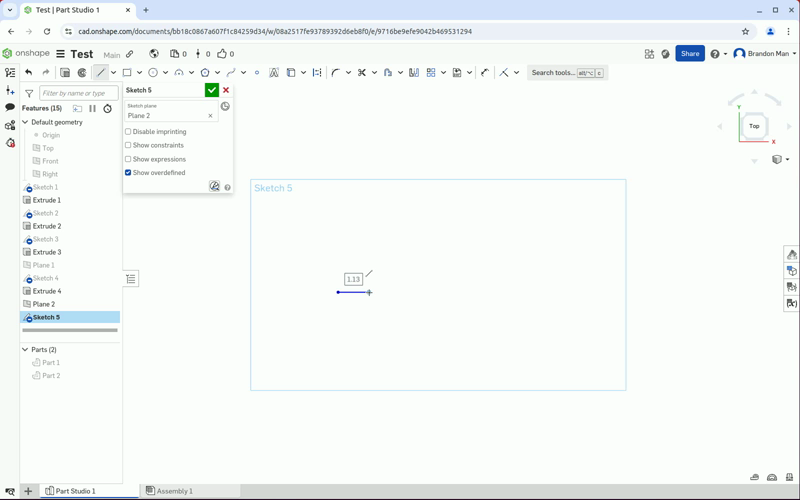
scroll(-6)
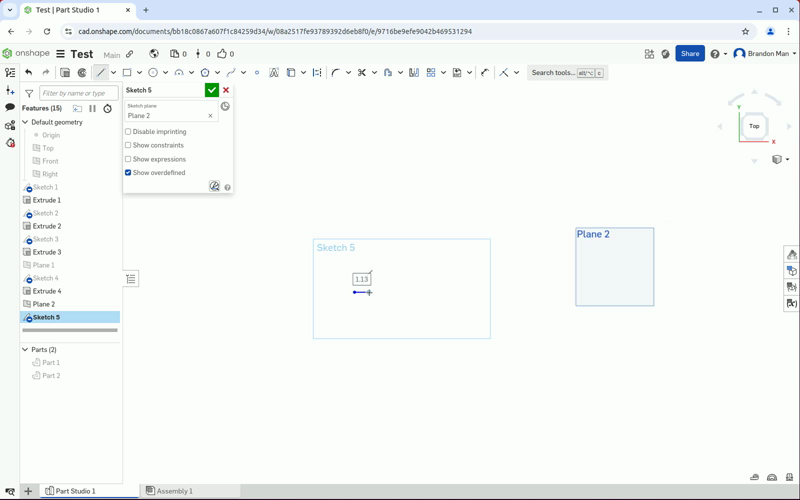
scroll(-6)
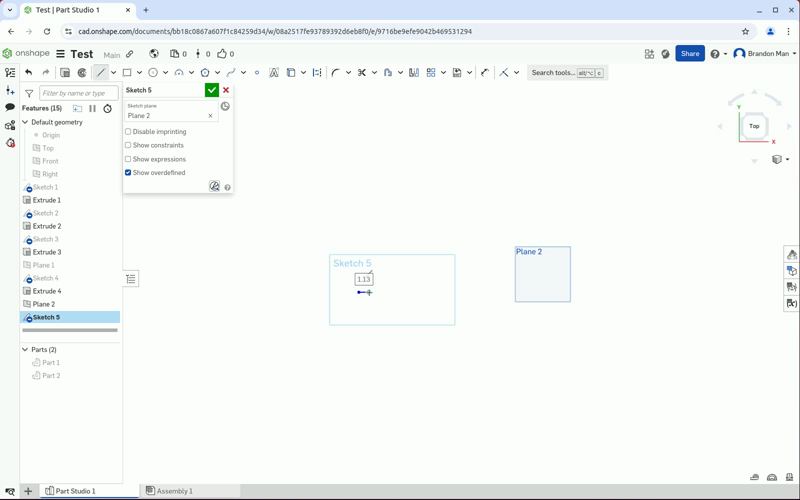
scroll(-6)
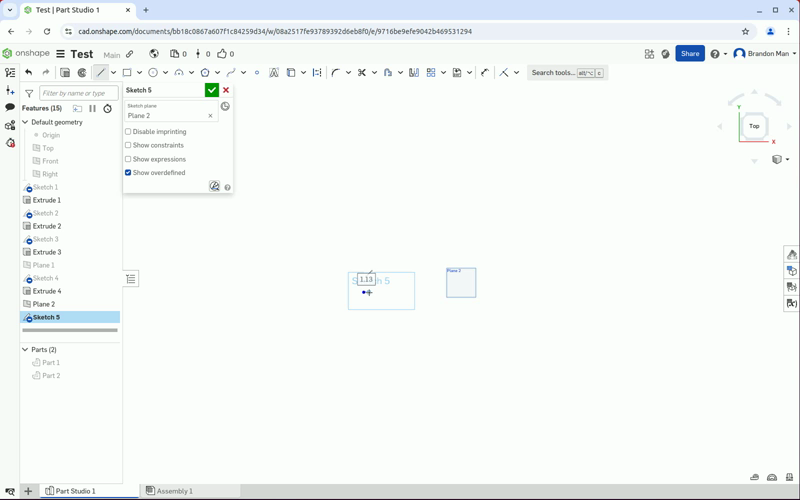
key_up(shift)
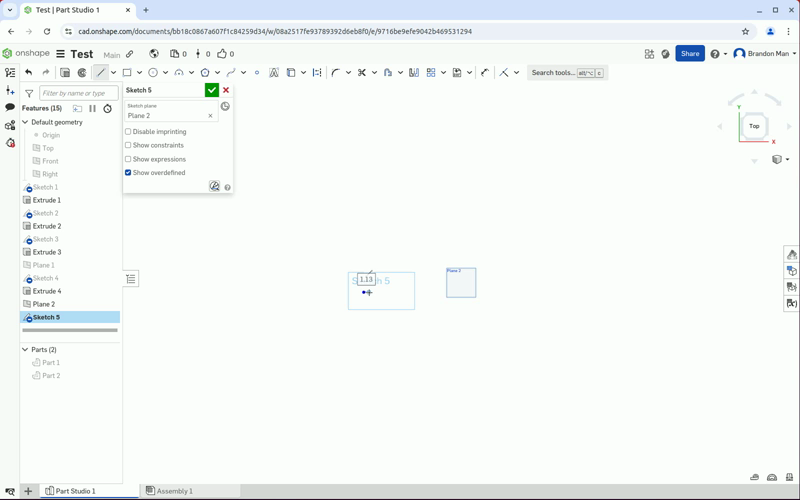
key_down(shift)
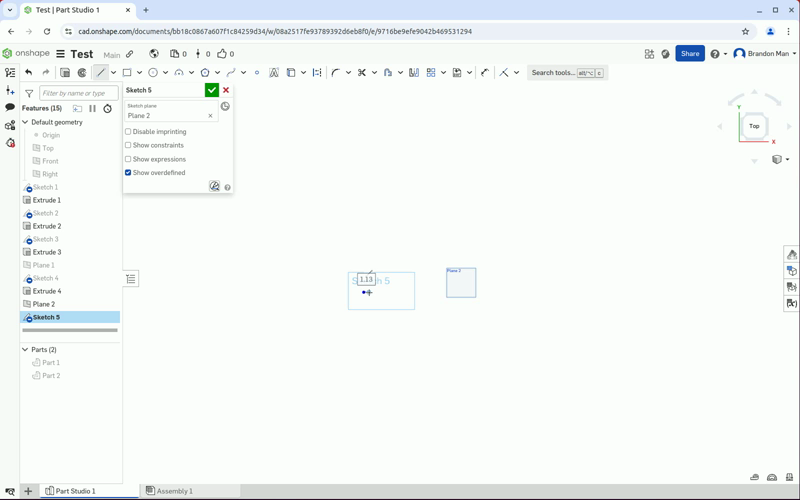
mouse_move(399, 292)
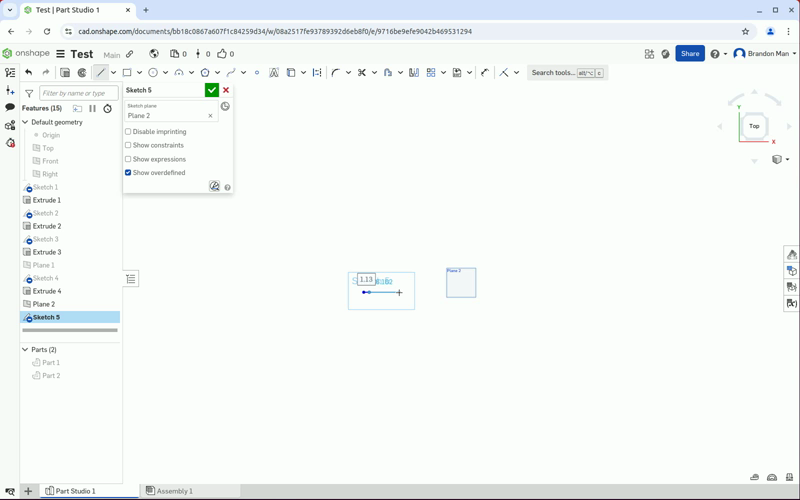
mouse_move(369, 290)
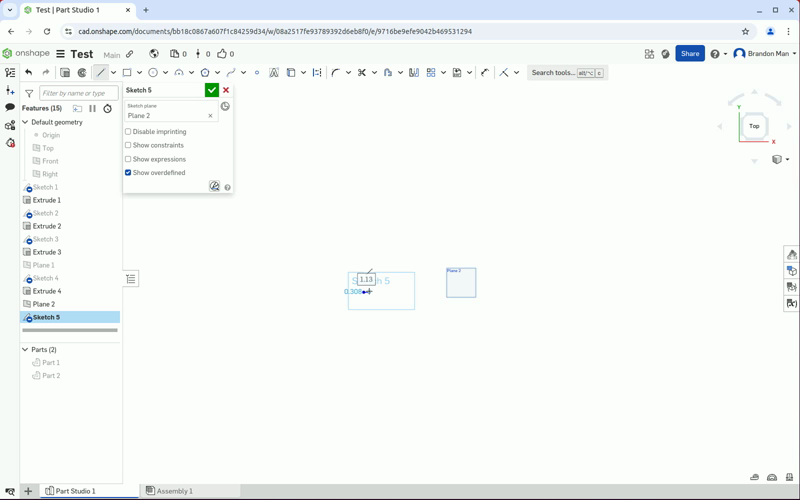
scroll(6)
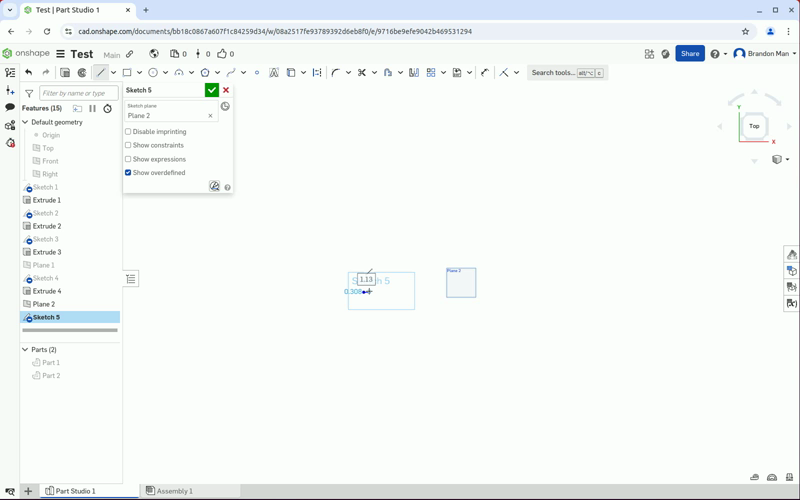
scroll(6)
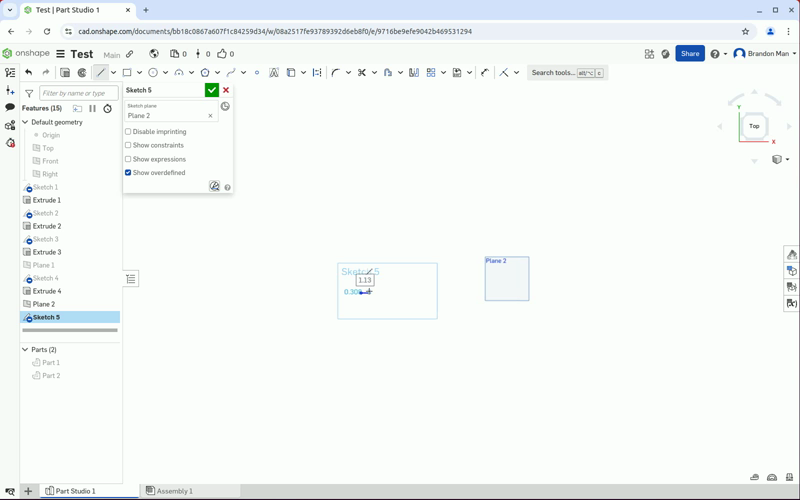
scroll(6)
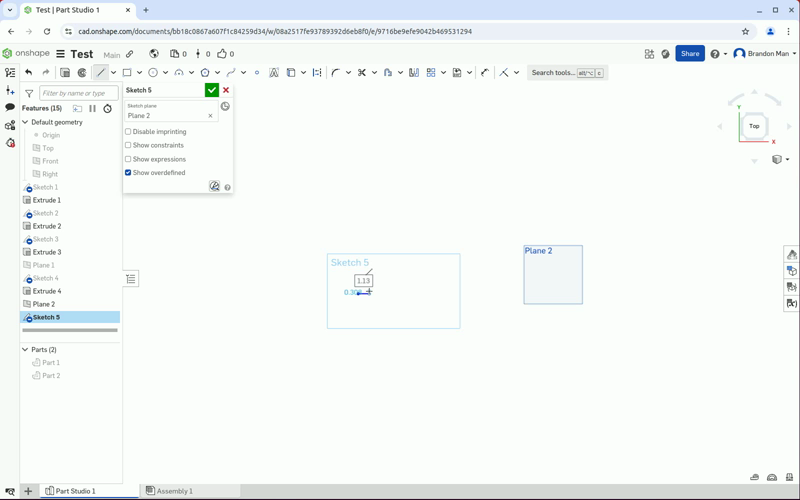
scroll(6)
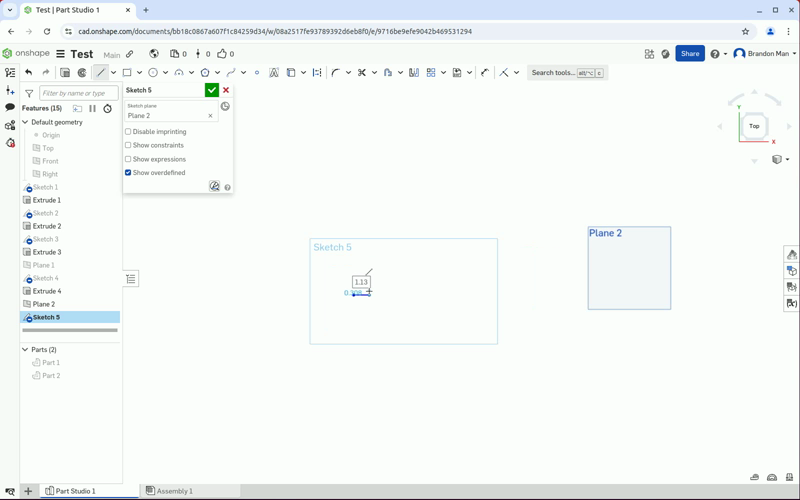
scroll(6)
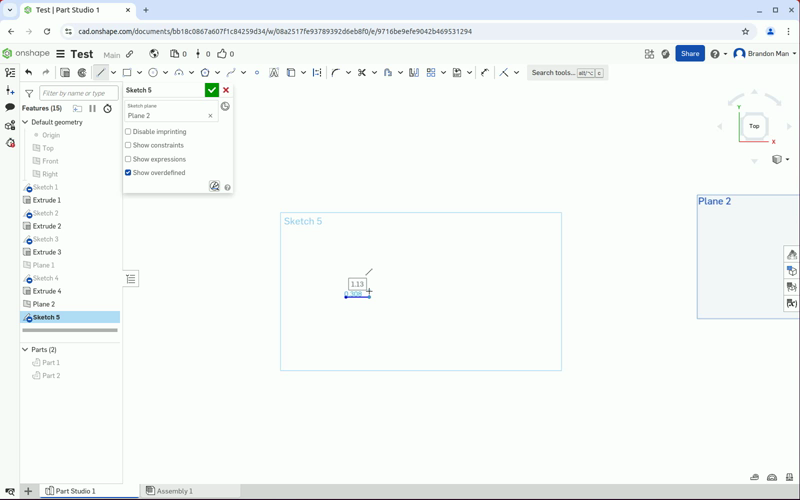
scroll(6)
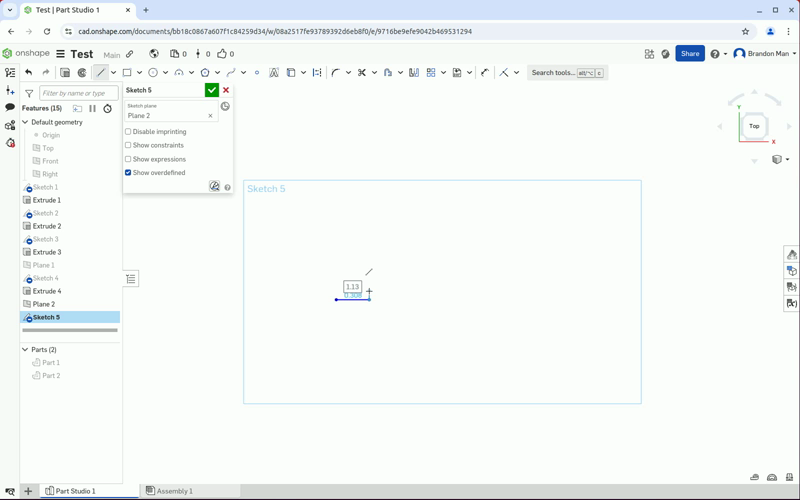
scroll(6)
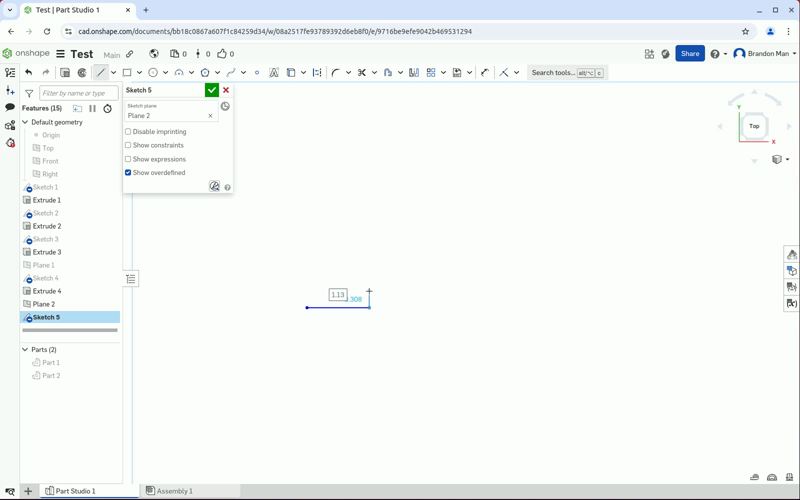
click(369, 290)
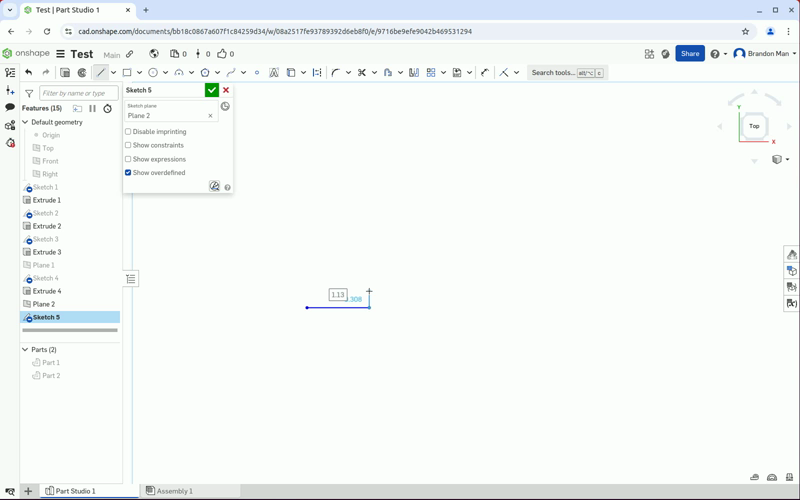
scroll(-6)
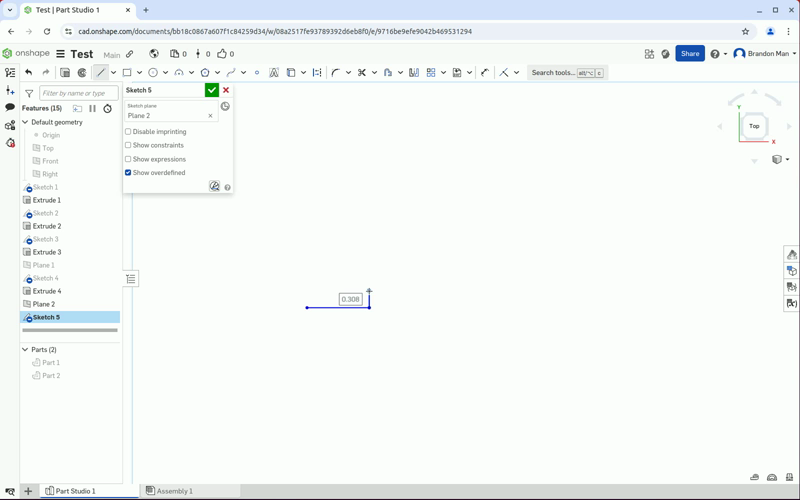
scroll(-6)
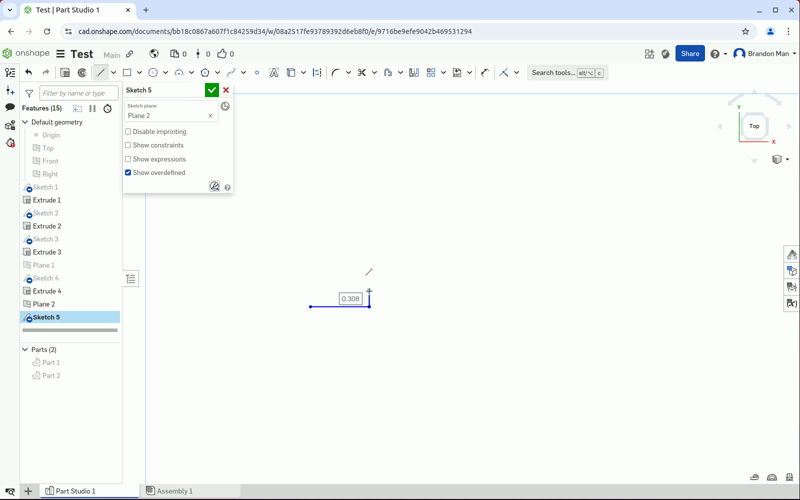
scroll(-6)
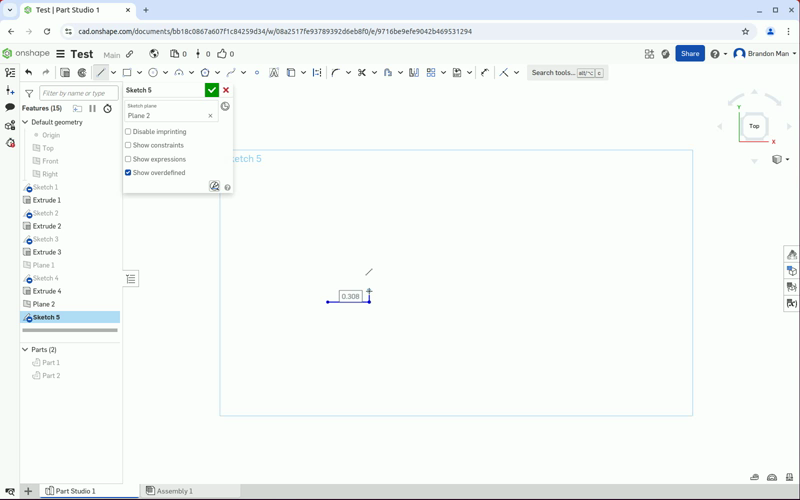
scroll(-6)
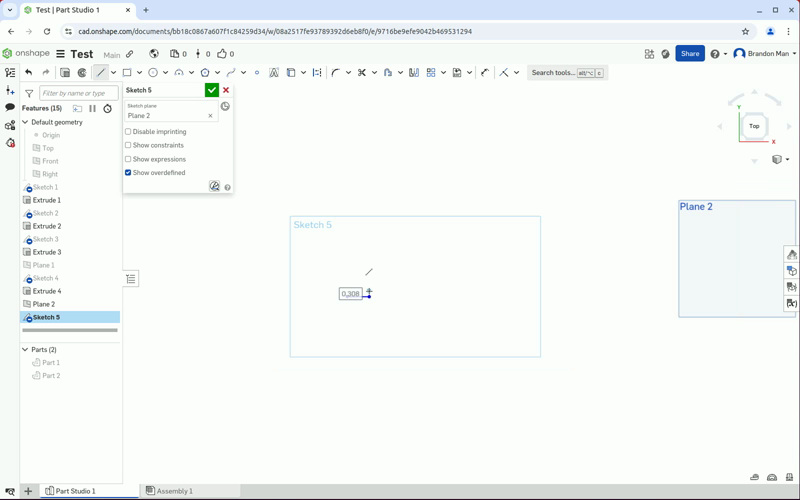
scroll(-6)
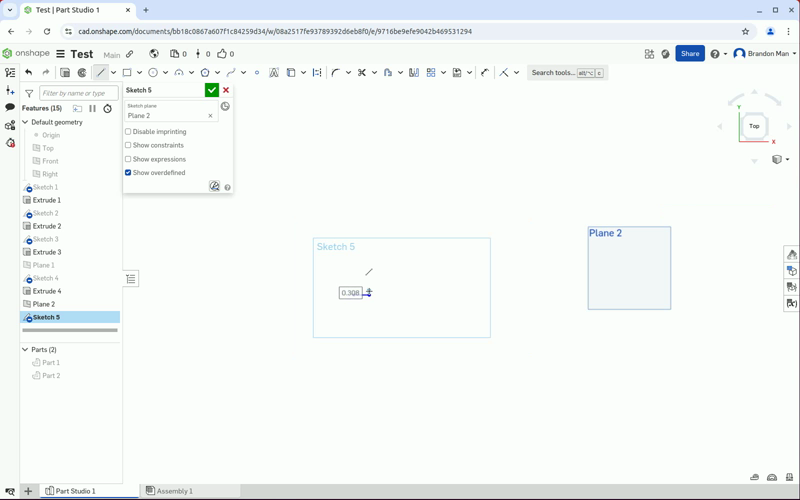
scroll(-6)
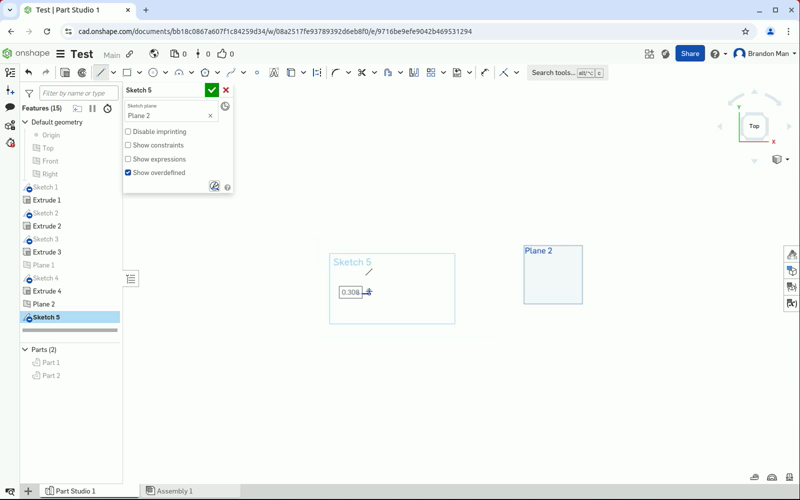
scroll(-6)
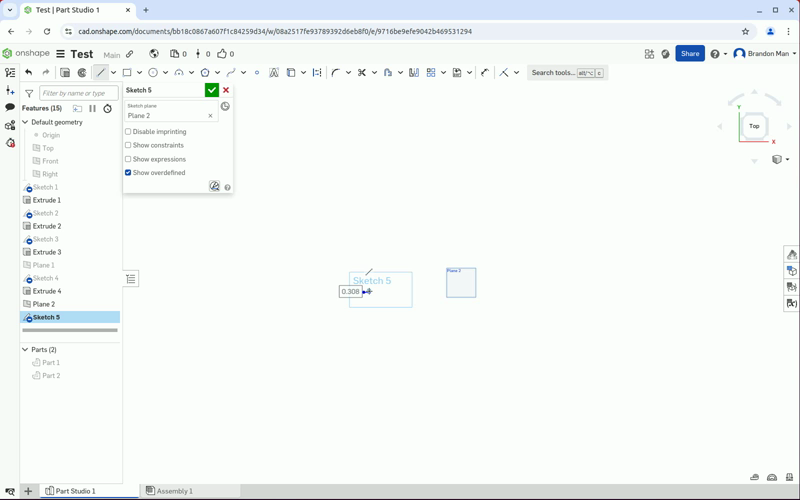
key_up(shift)
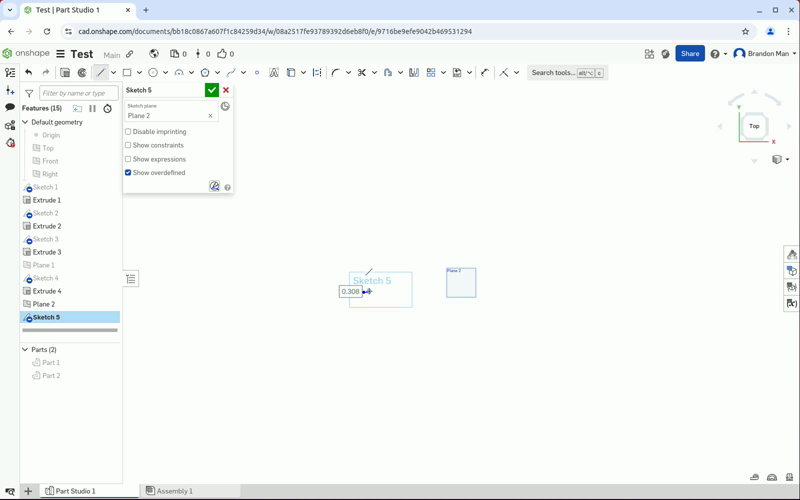
key_down(shift)
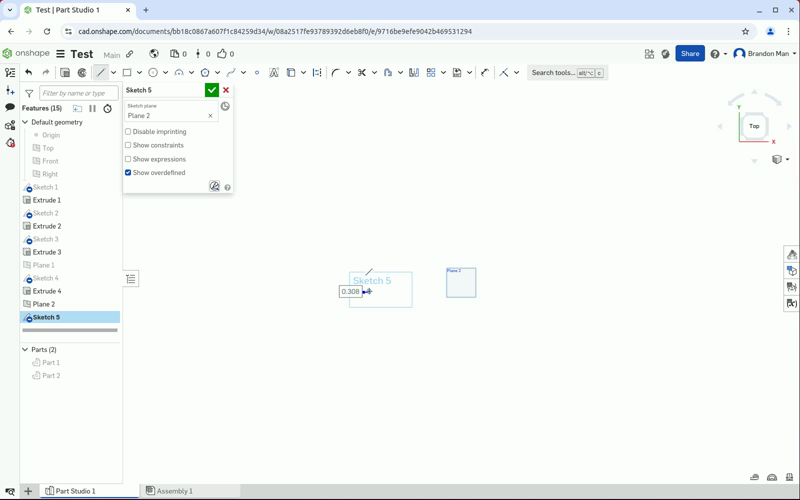
mouse_move(399, 290)
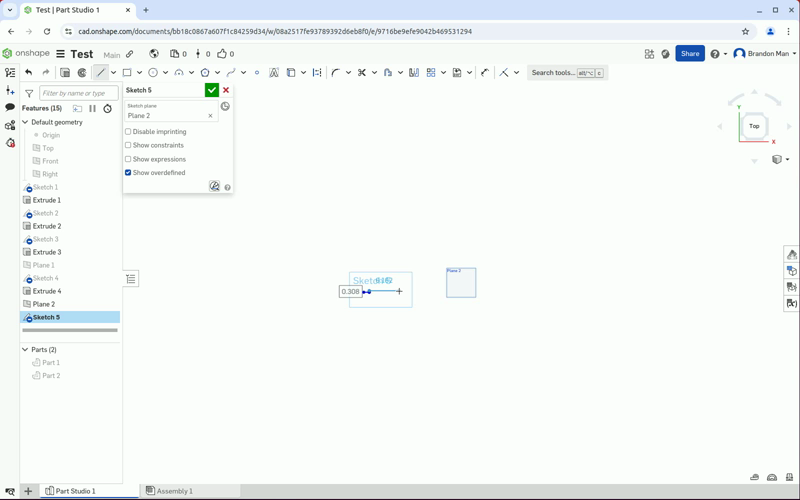
mouse_move(363, 290)
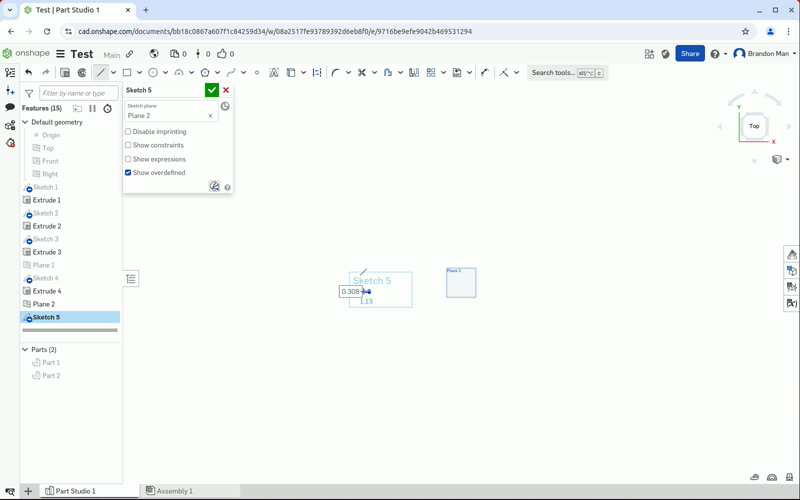
scroll(6)
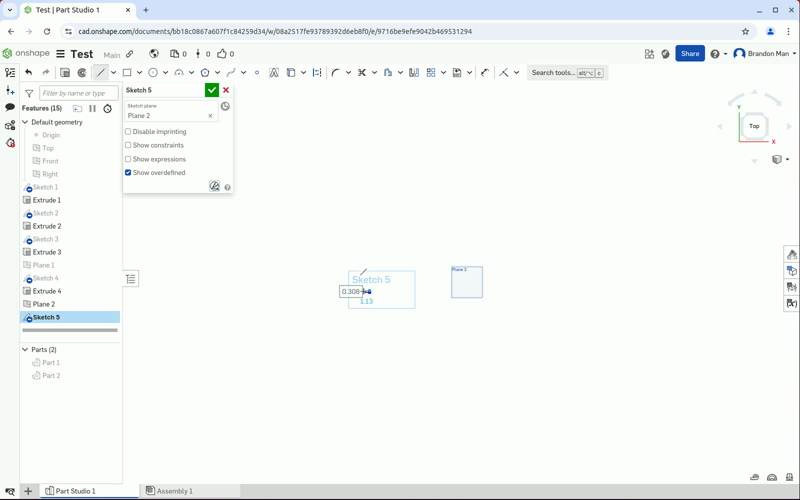
scroll(6)
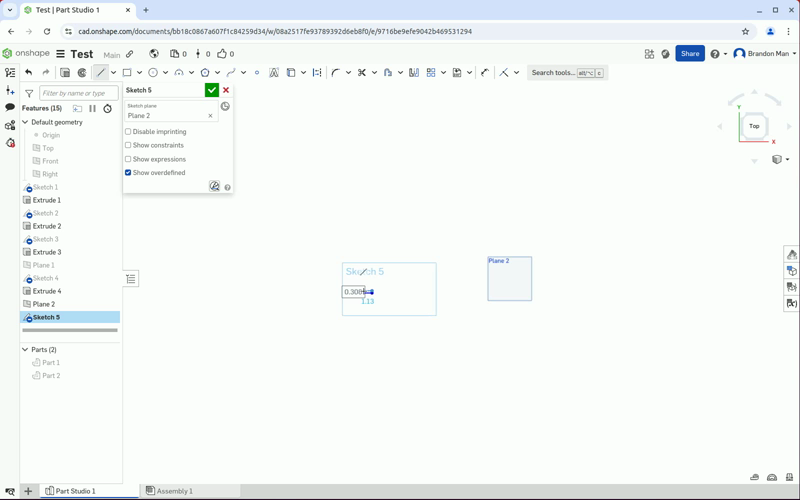
scroll(6)
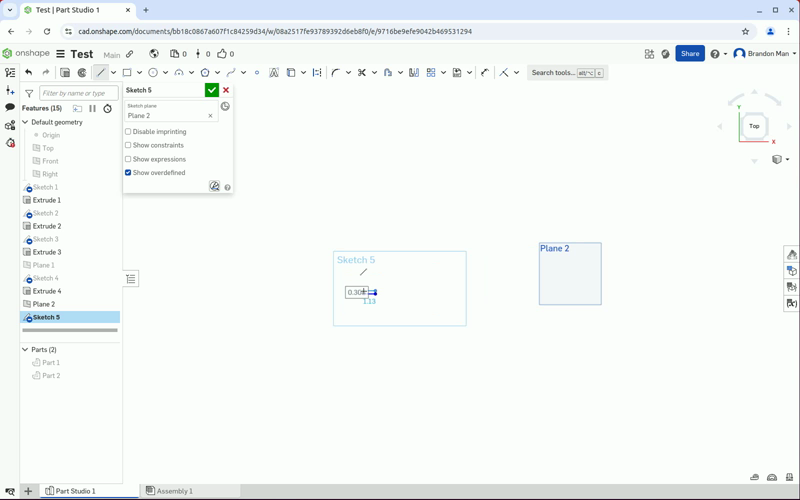
scroll(6)
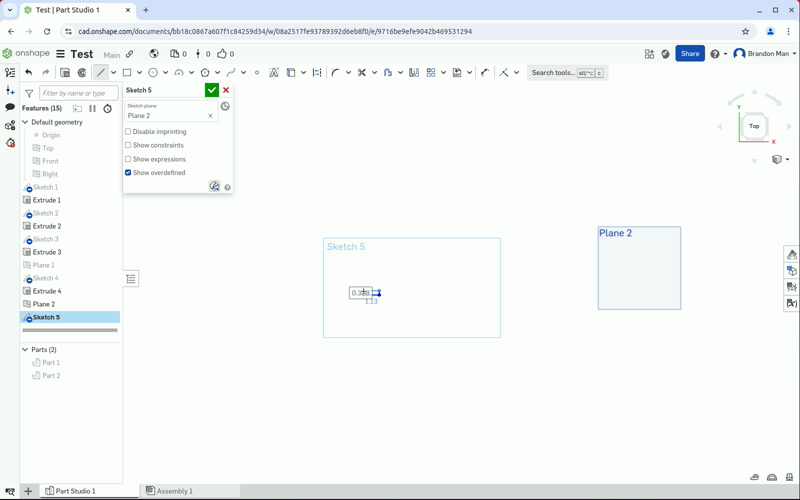
scroll(6)
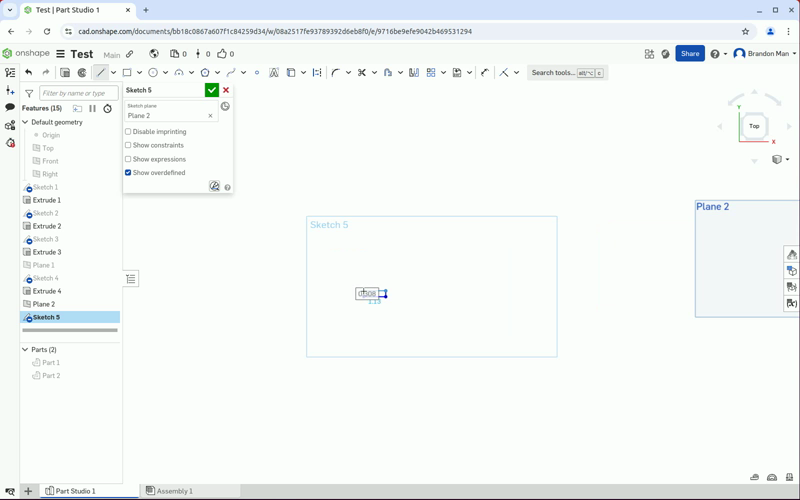
scroll(6)
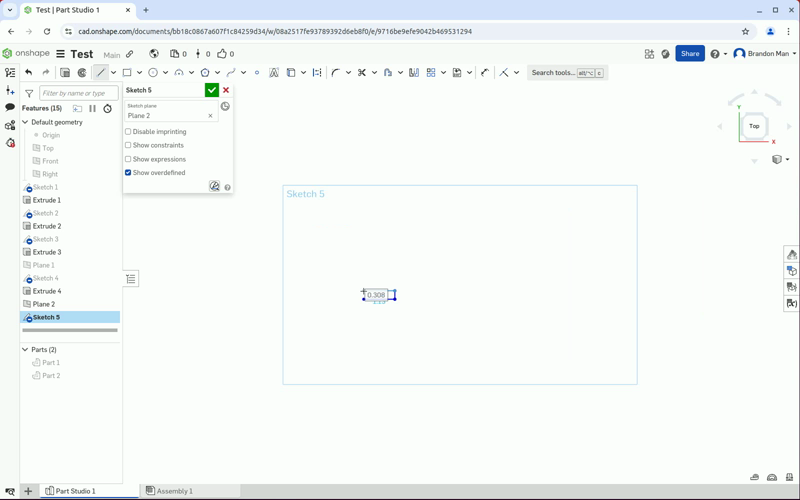
scroll(6)
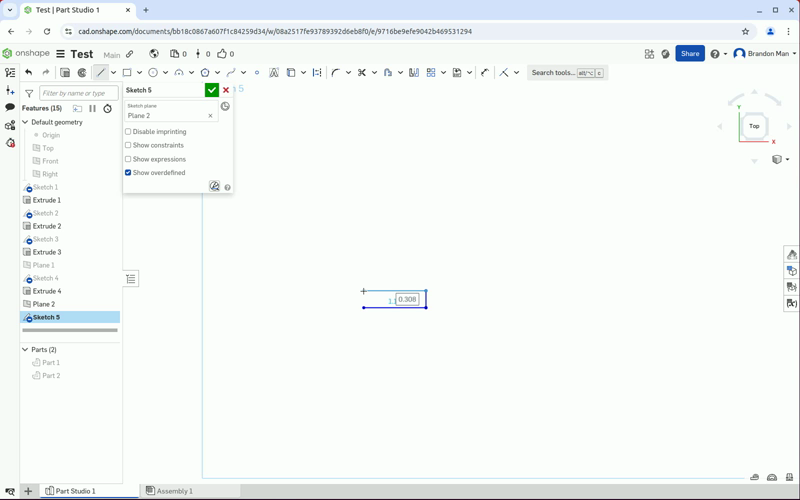
click(363, 290)
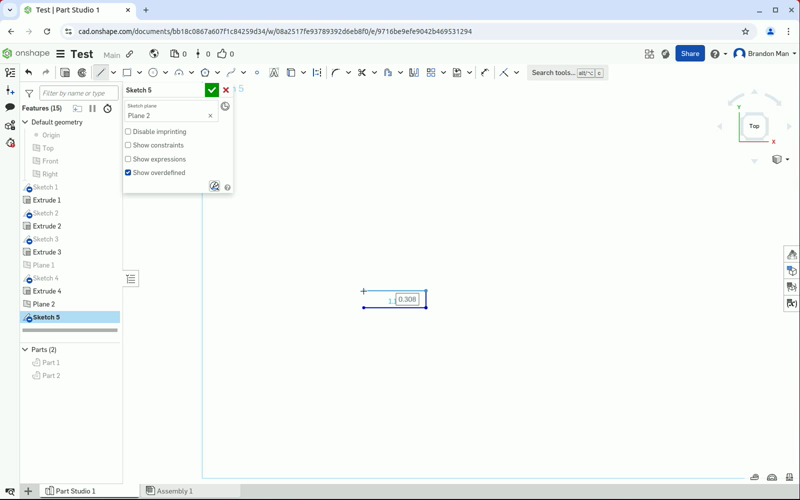
scroll(-6)
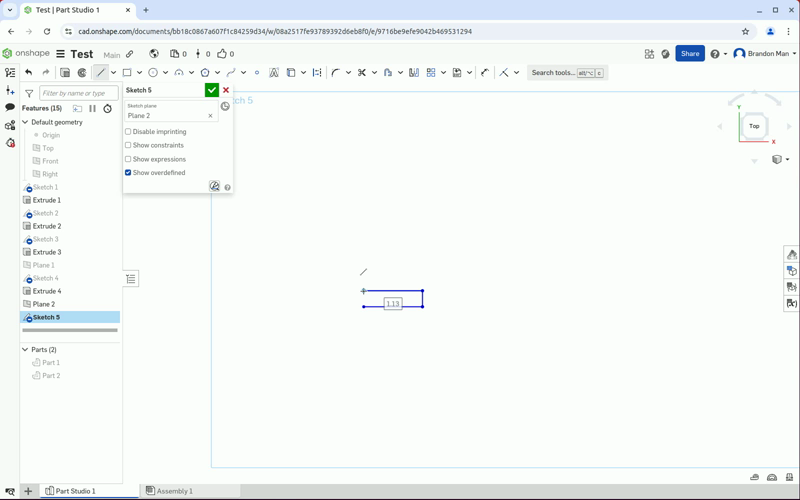
scroll(-6)
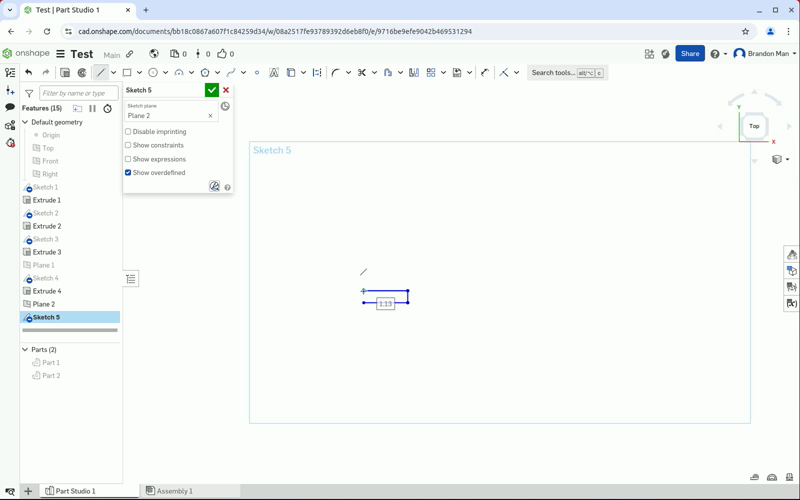
scroll(-6)
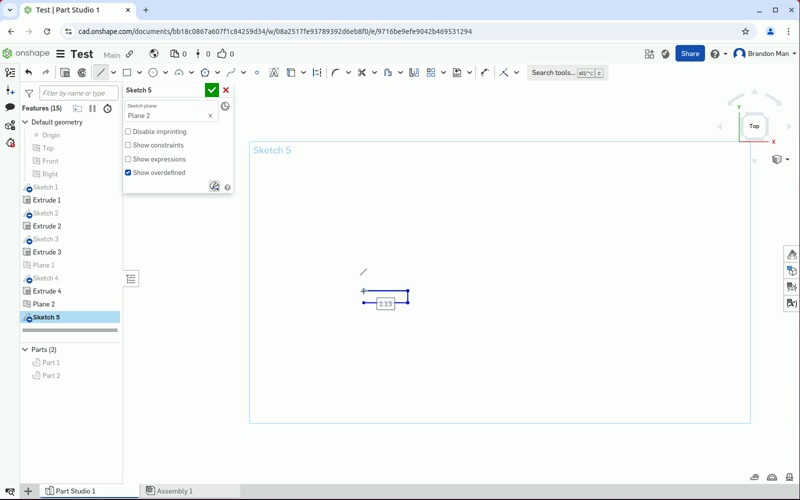
scroll(-6)
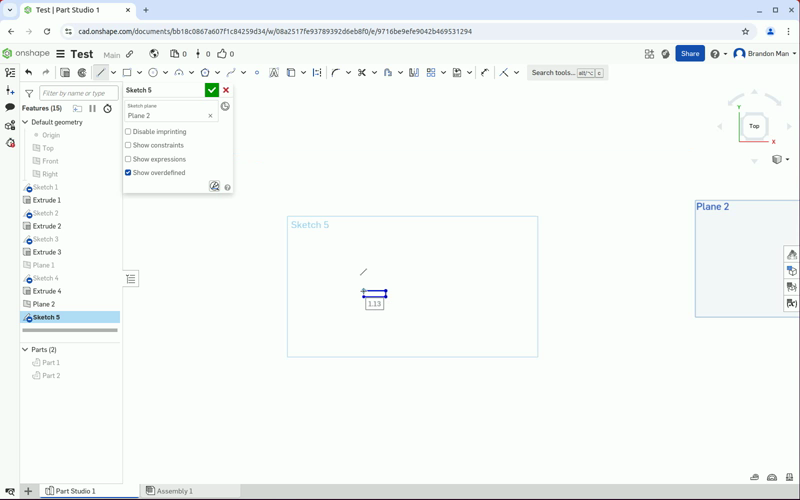
scroll(-6)
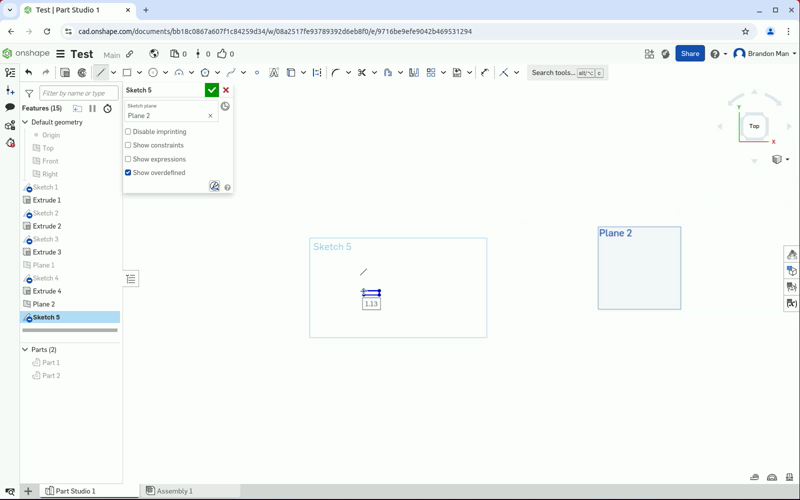
scroll(-6)
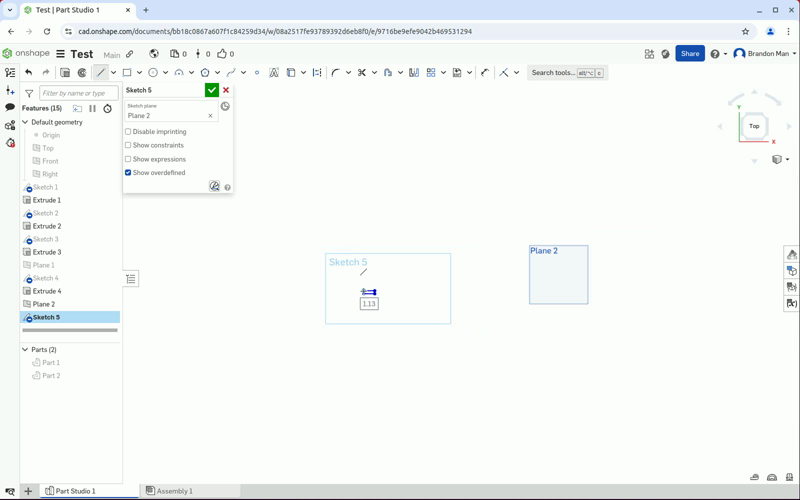
scroll(-6)
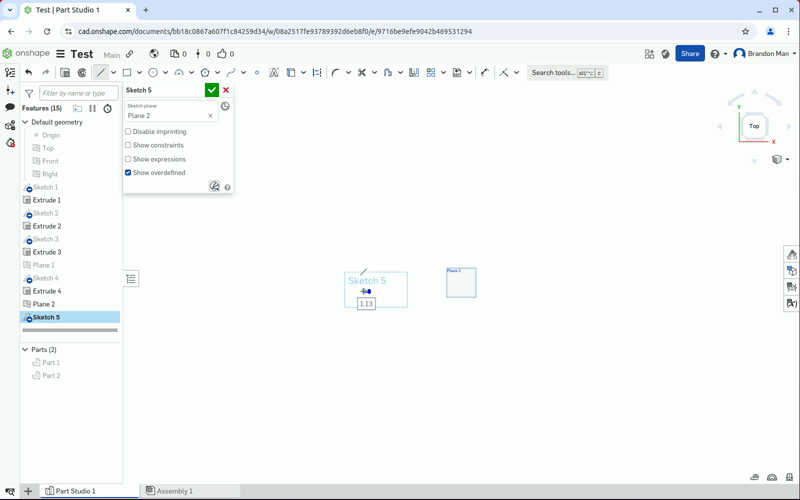
key_up(shift)
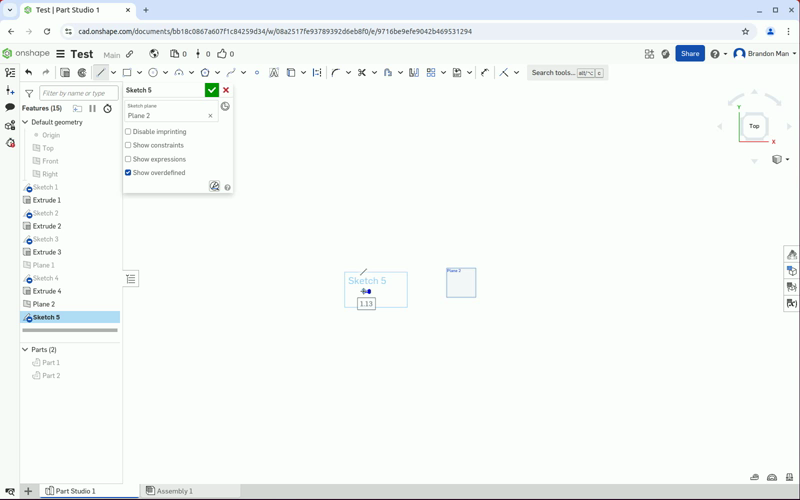
mouse_move(393, 290)
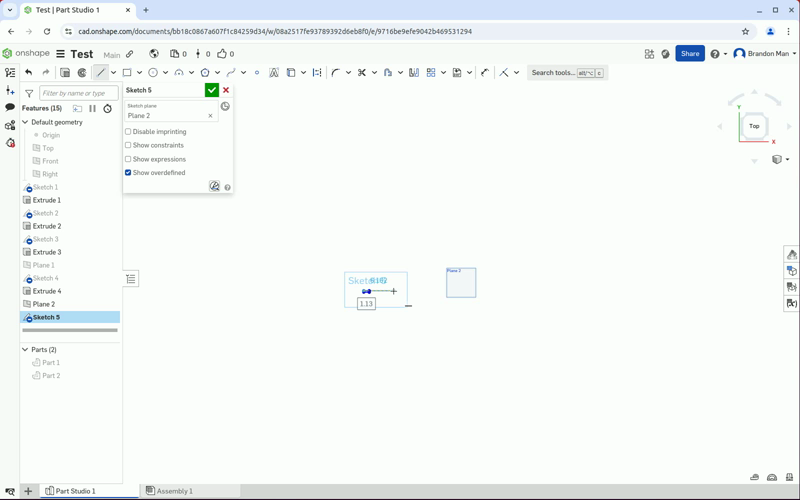
key_down(shift)
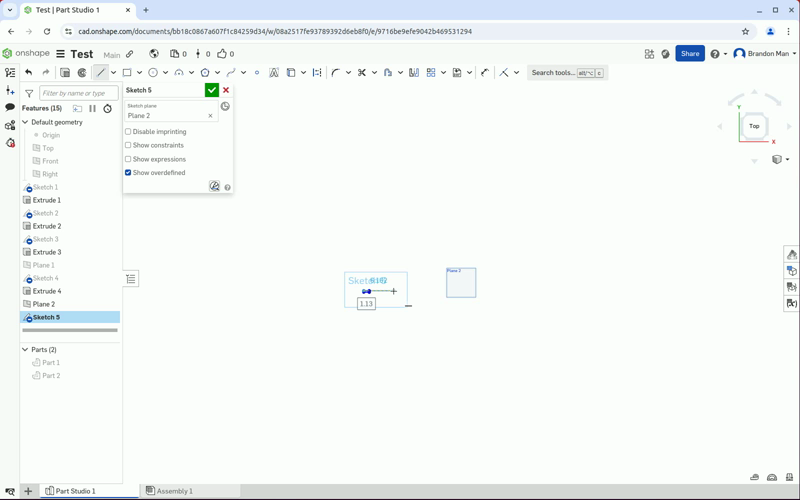
mouse_move(363, 292)
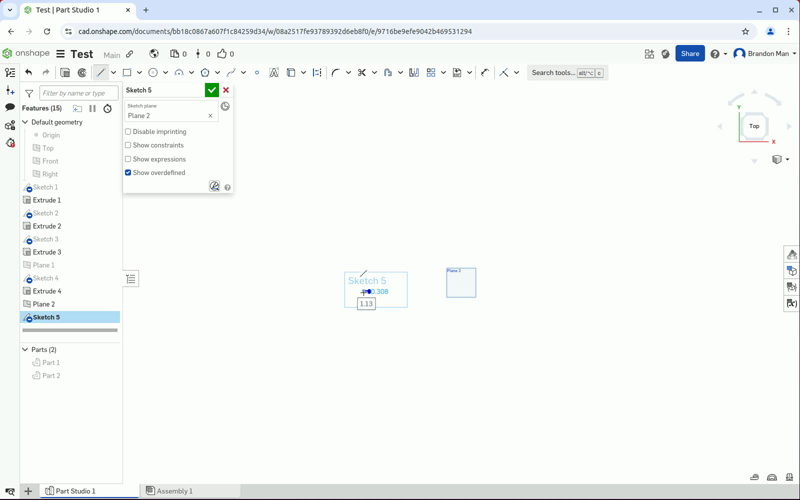
scroll(6)
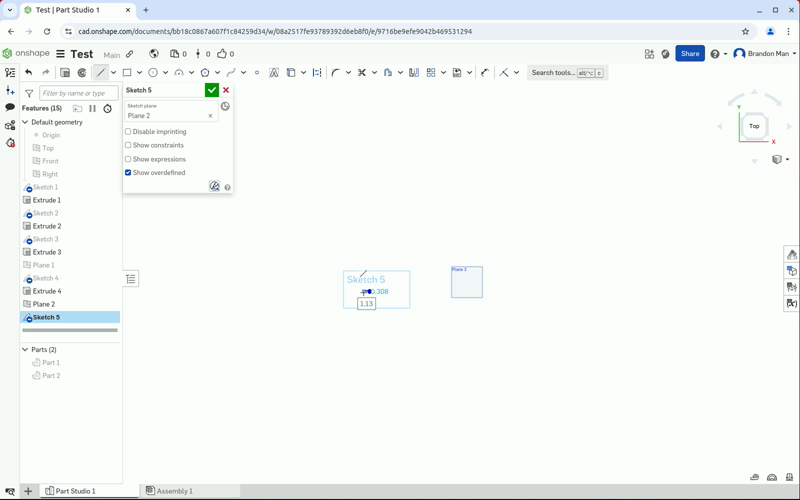
scroll(6)
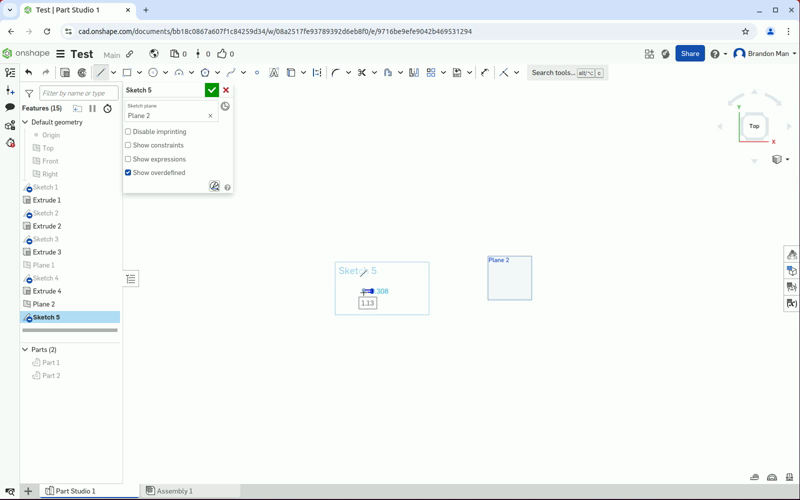
scroll(6)
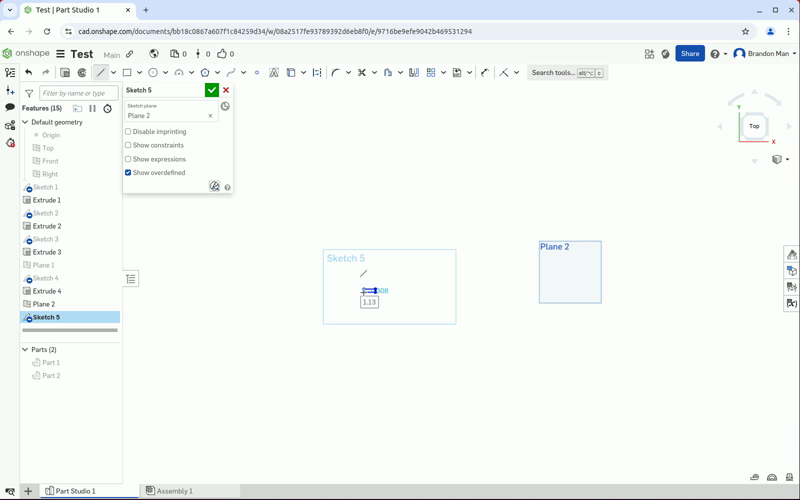
scroll(6)
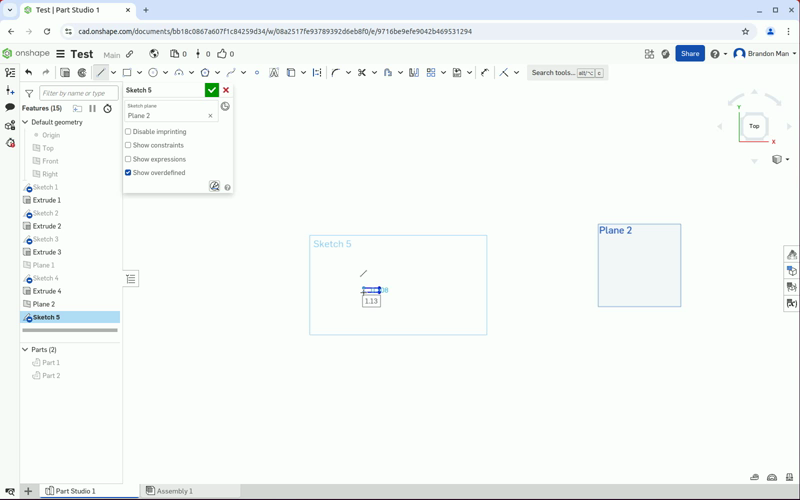
scroll(6)
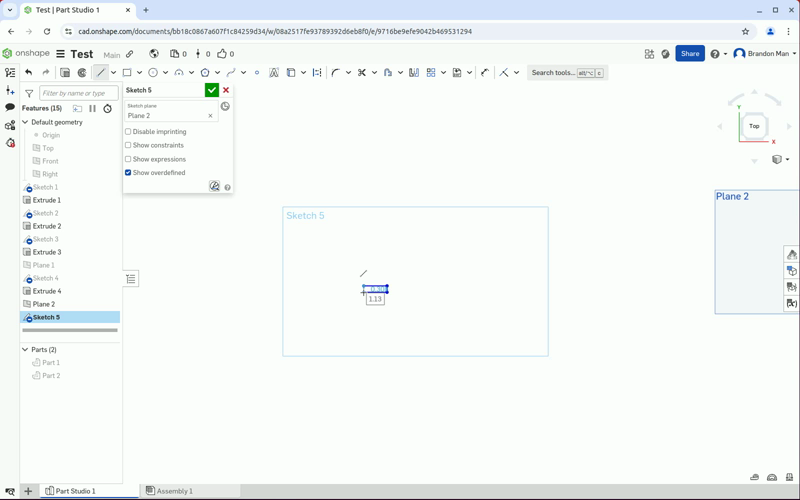
scroll(6)
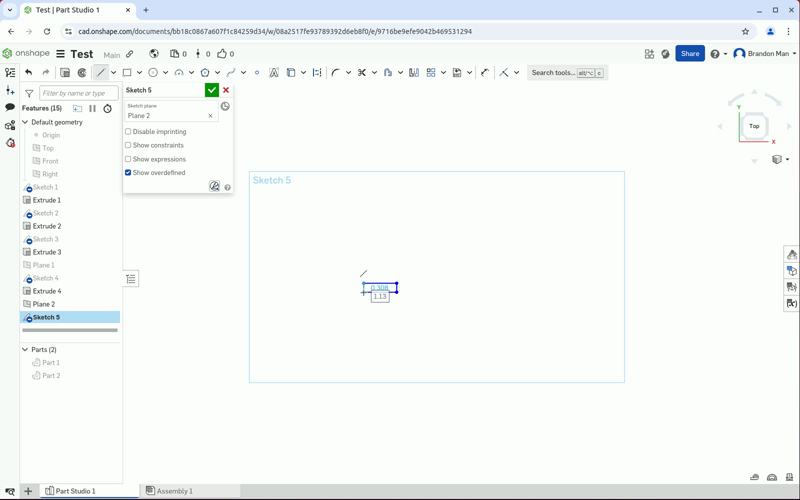
scroll(6)
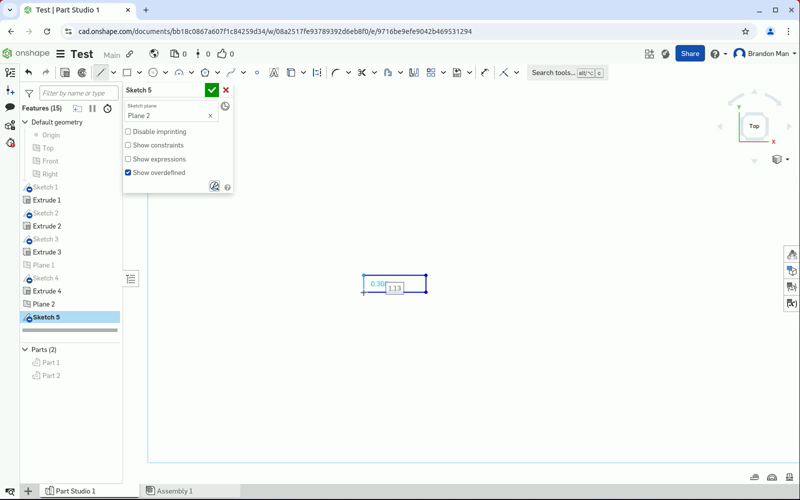
key_up(shift)
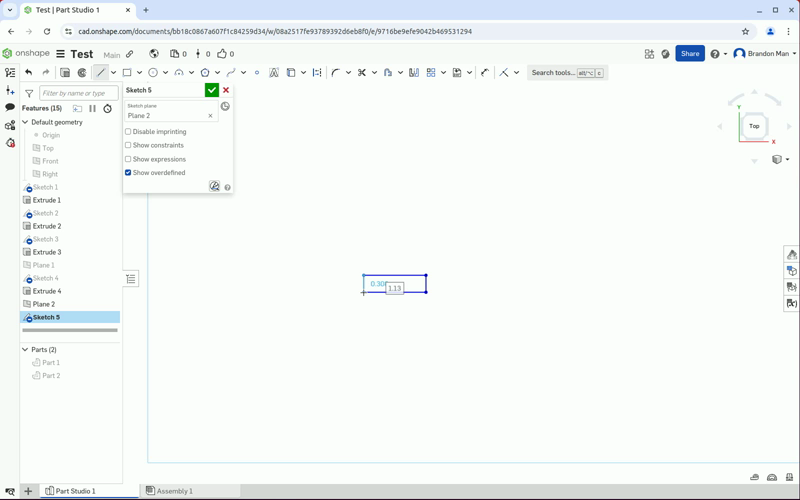
click(363, 292)
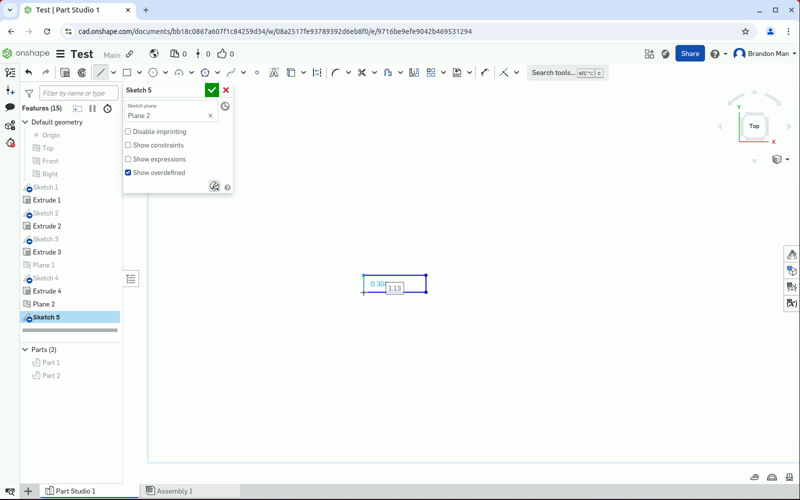
scroll(-6)
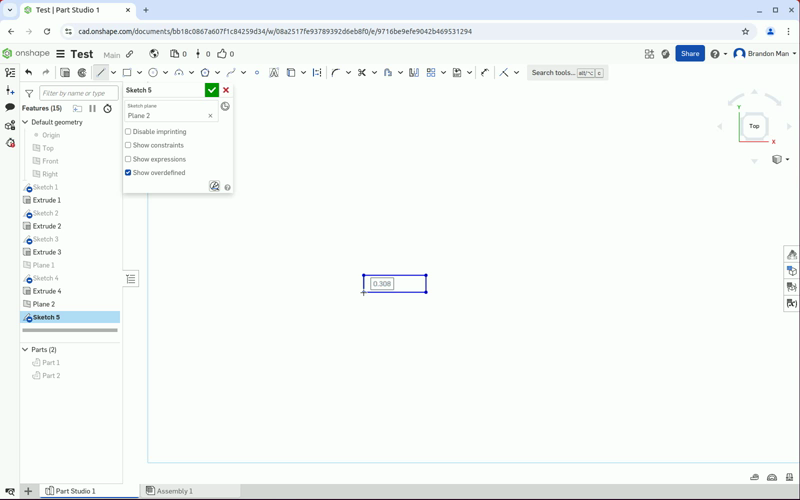
scroll(-6)
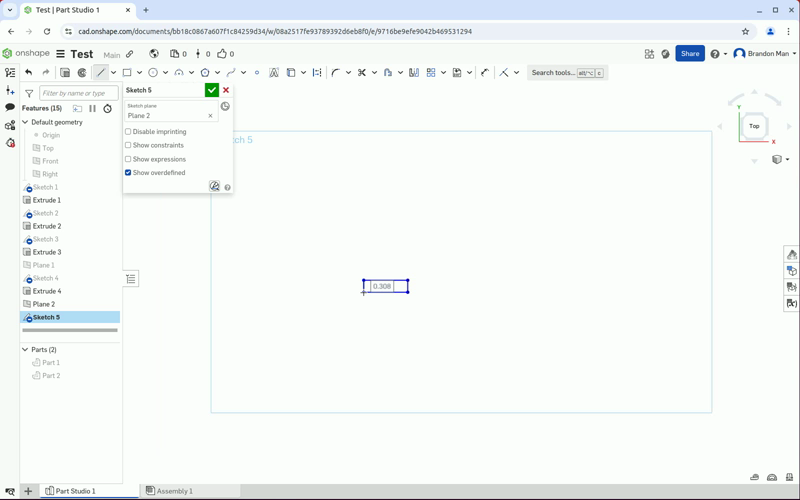
scroll(-6)
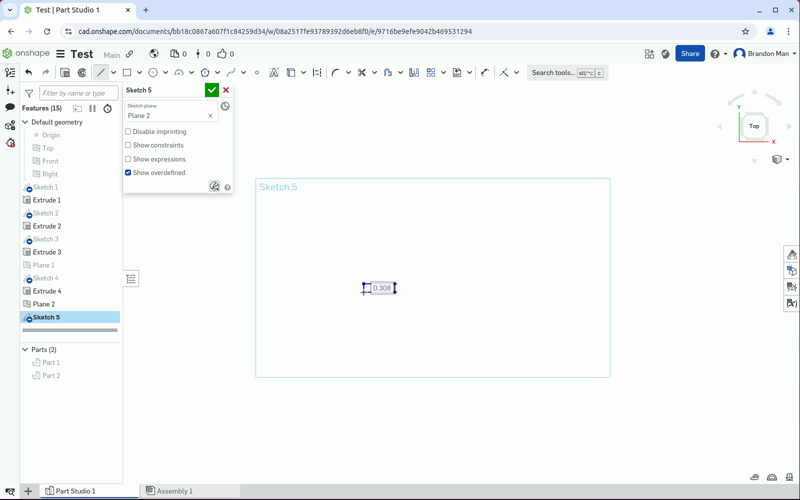
scroll(-6)
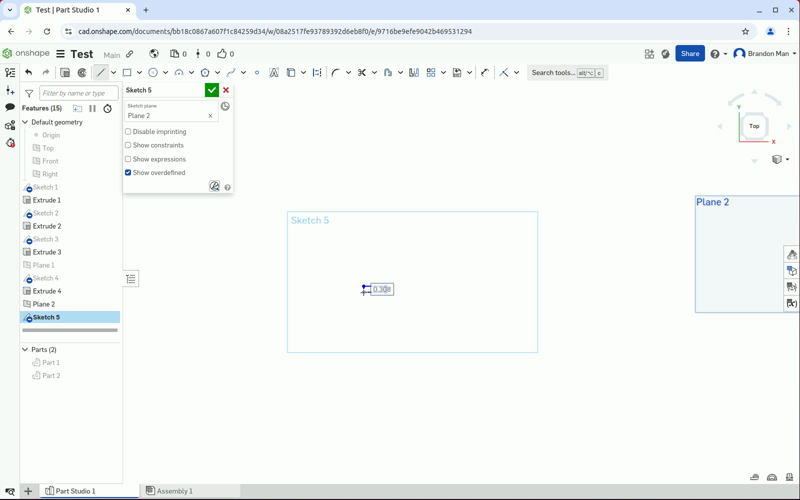
scroll(-6)
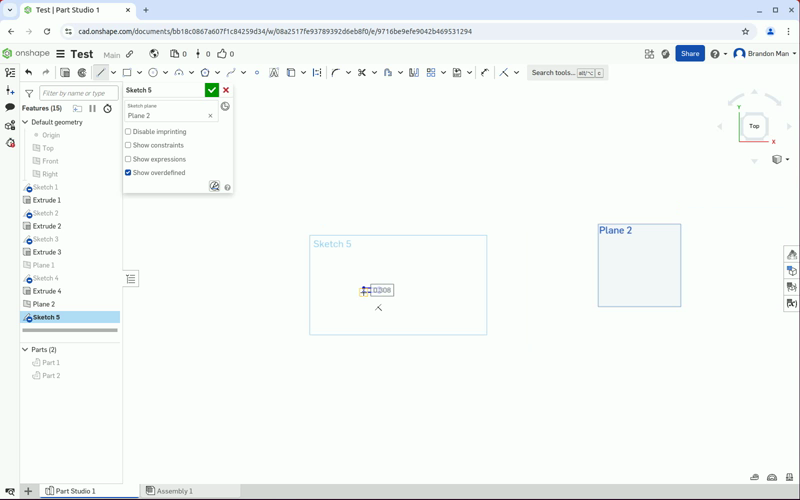
scroll(-6)
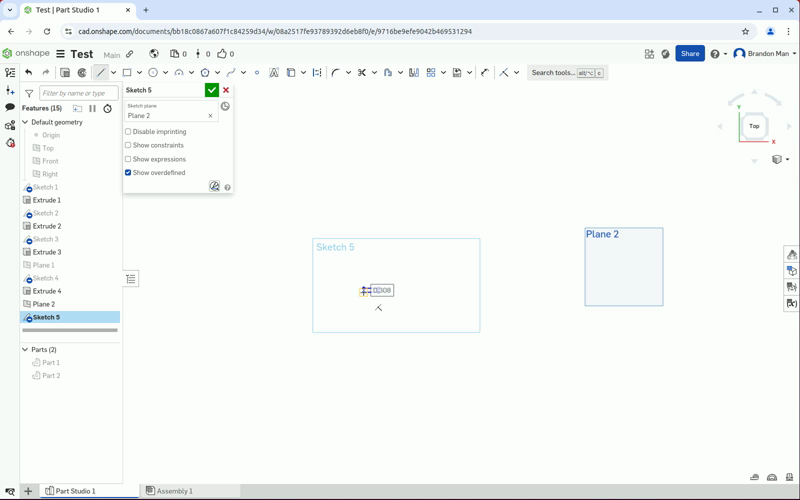
scroll(-6)
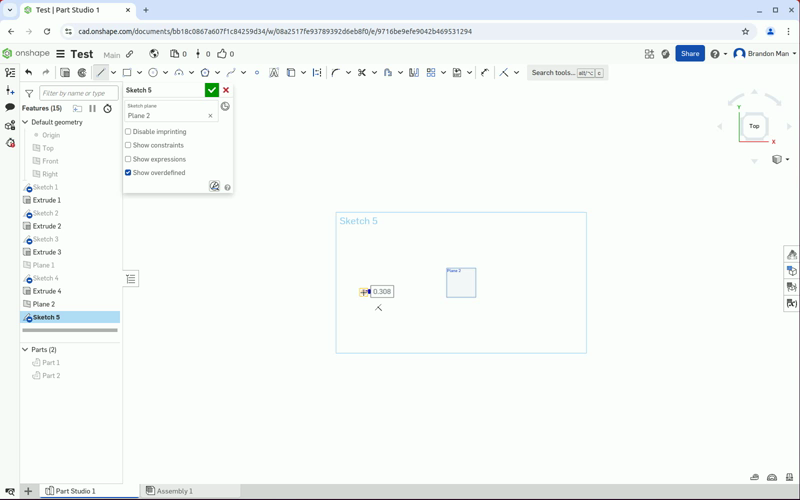
key(esc)
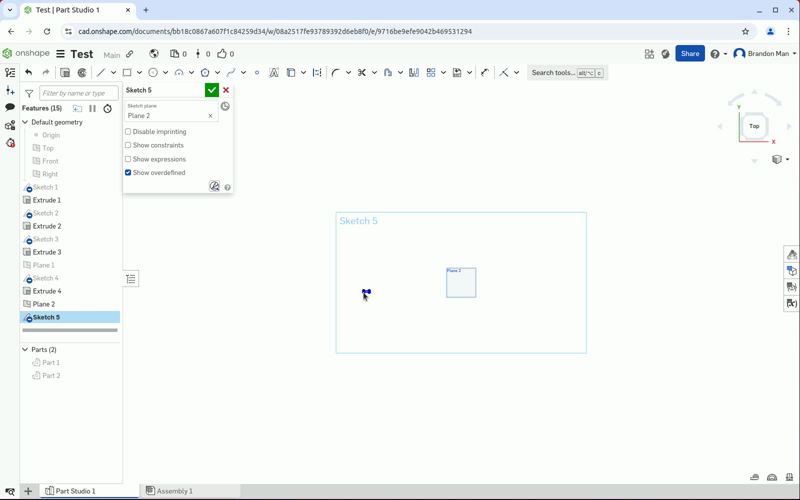
mouse_move(366, 291)
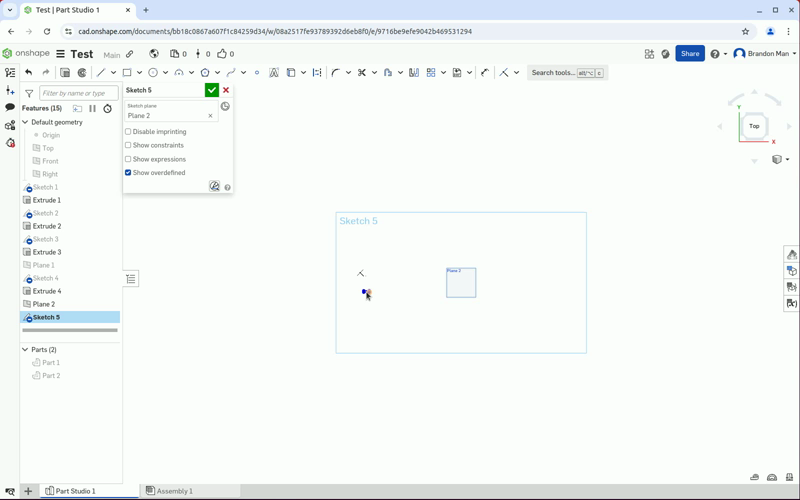
scroll(6)
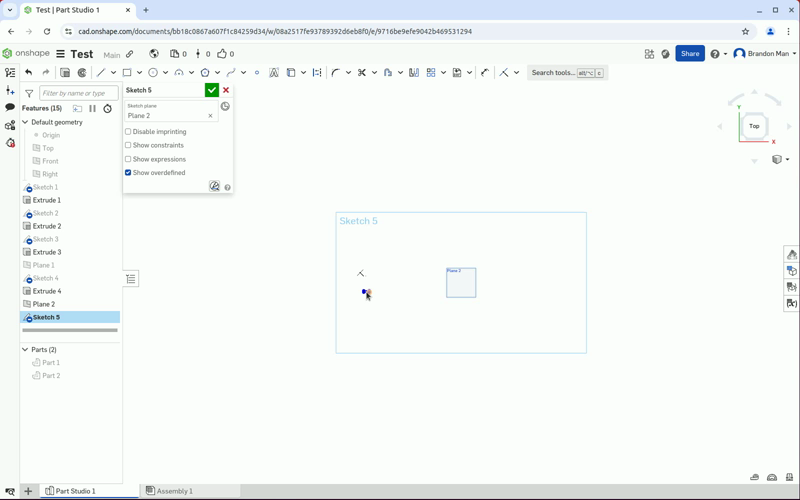
scroll(6)
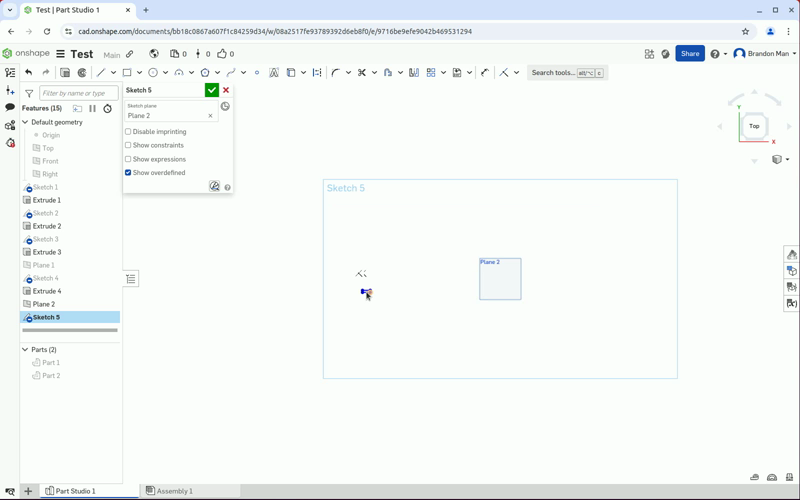
scroll(6)
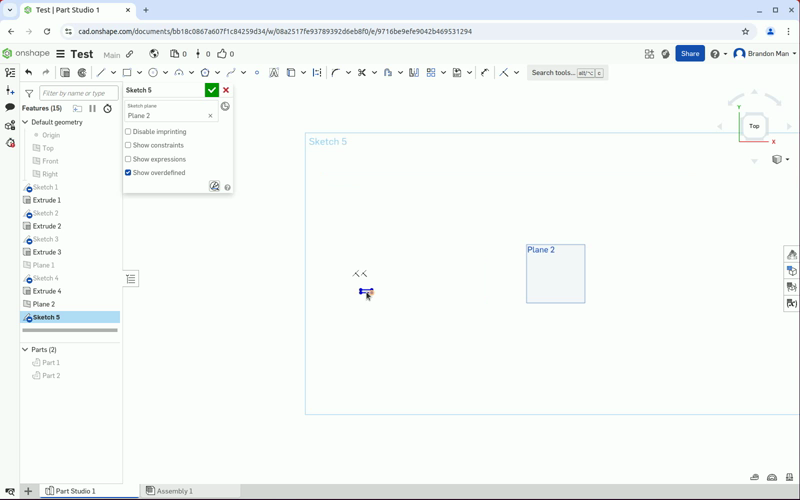
scroll(6)
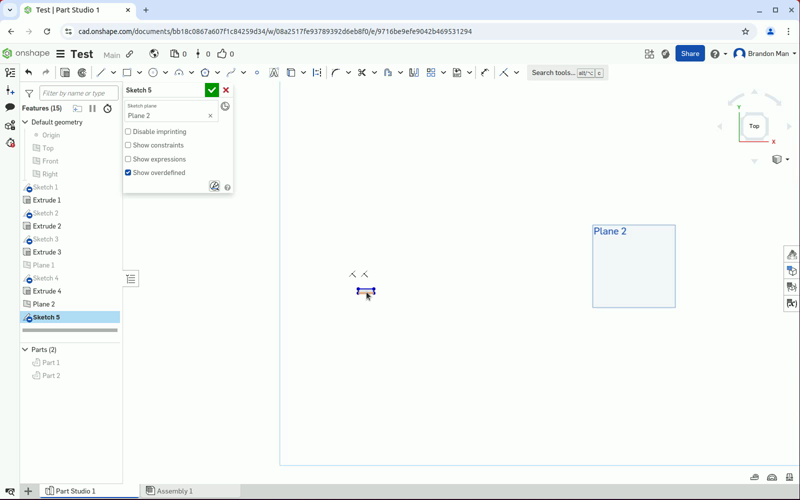
scroll(6)
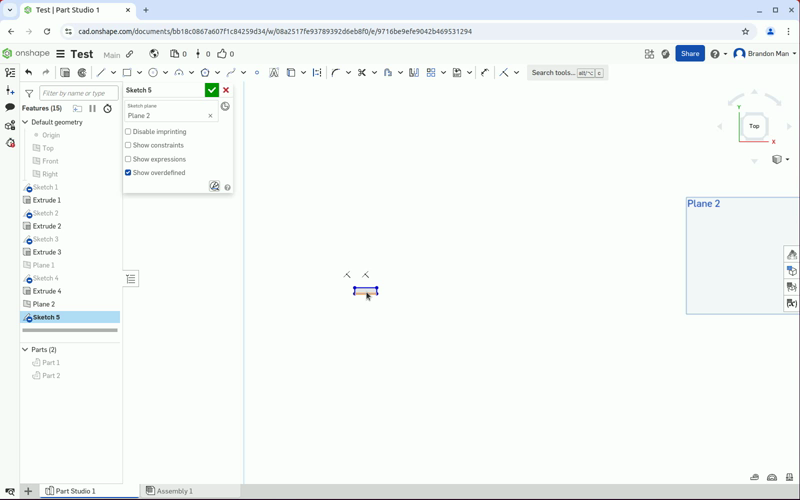
scroll(6)
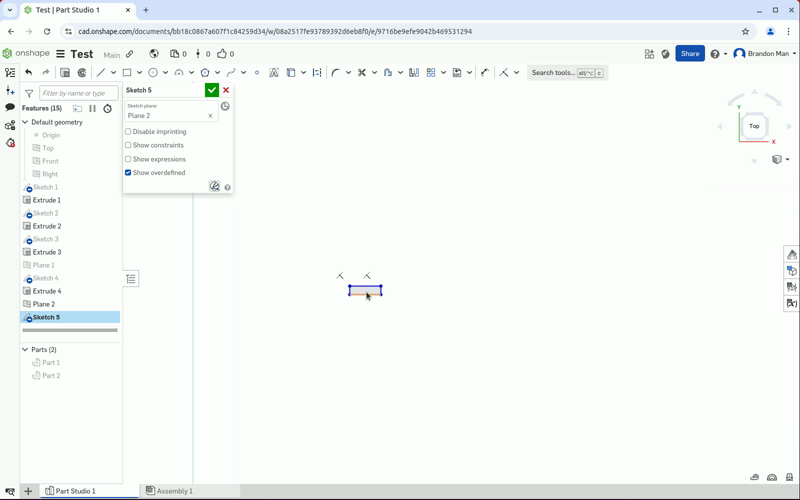
scroll(6)
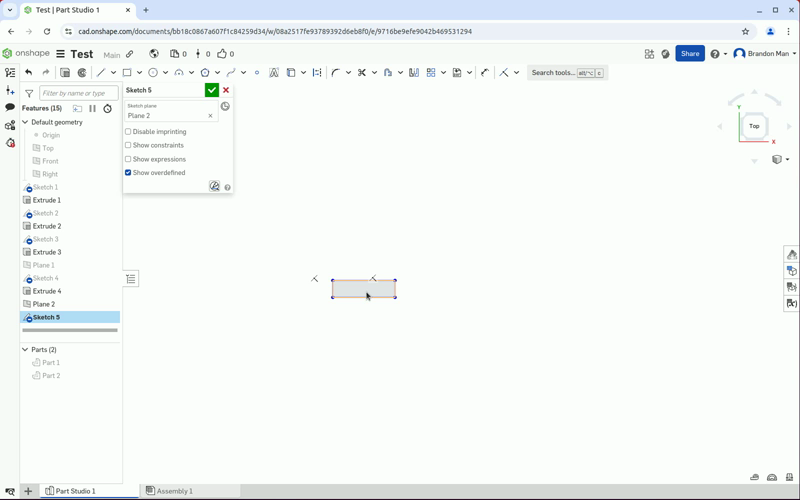
click(366, 291)
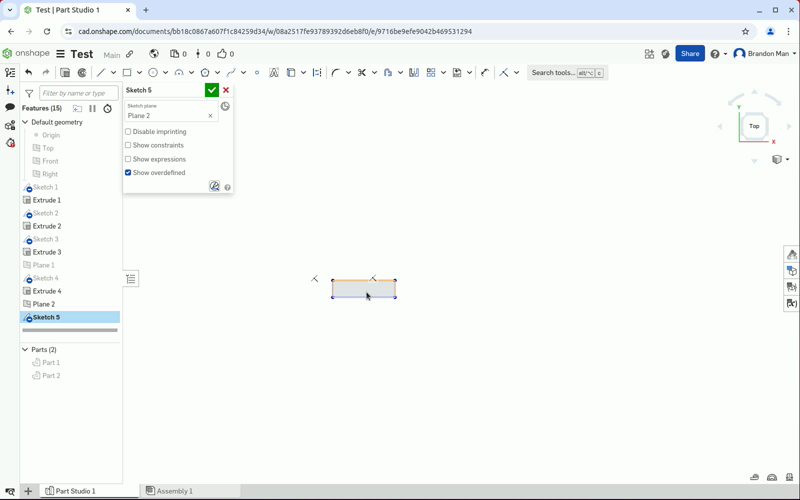
scroll(-6)
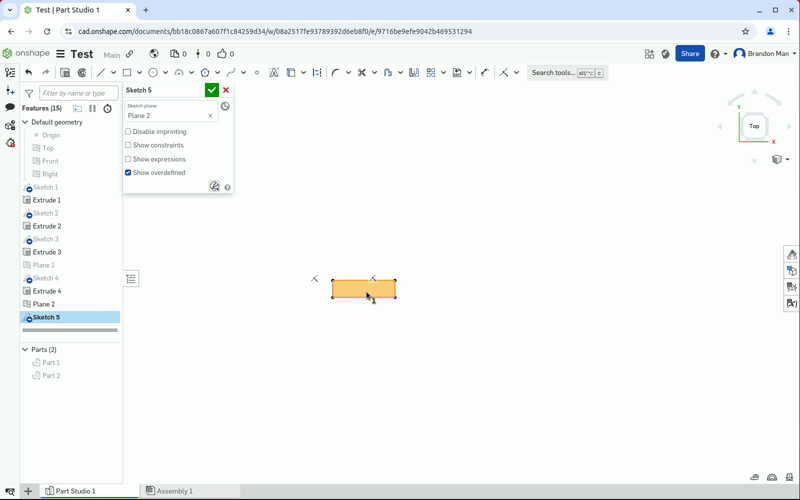
scroll(-6)
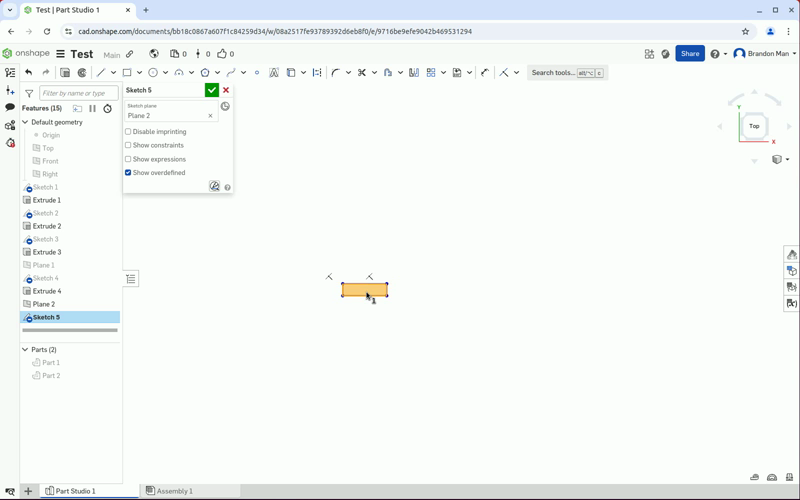
scroll(-6)
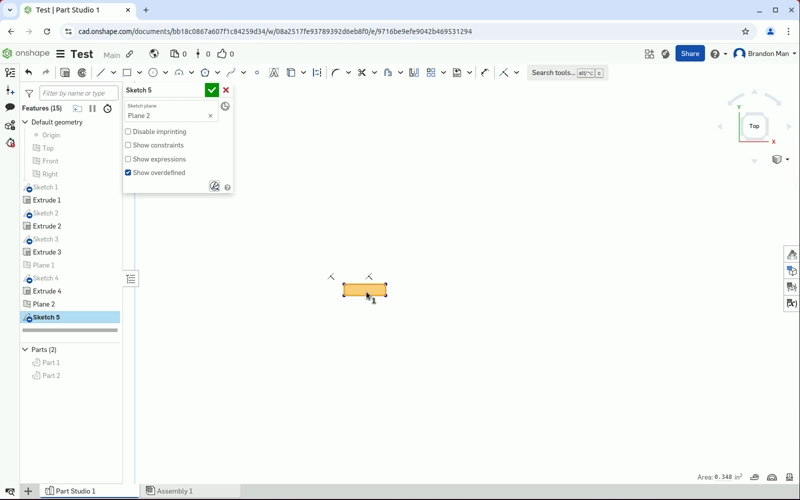
scroll(-6)
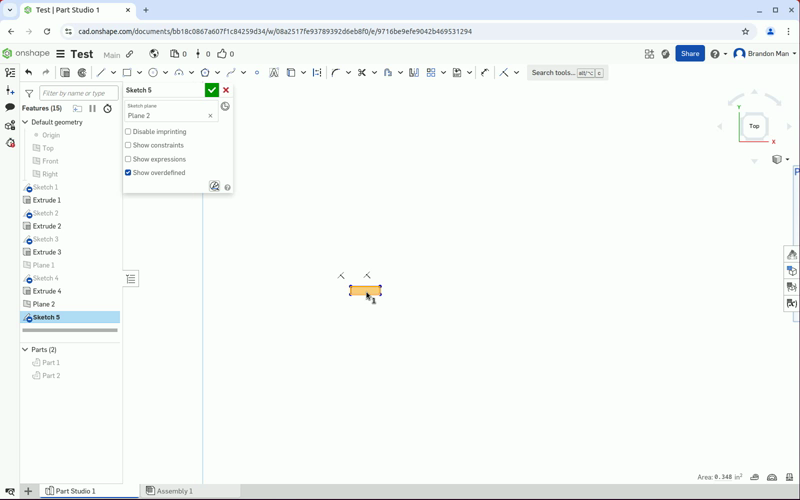
scroll(-6)
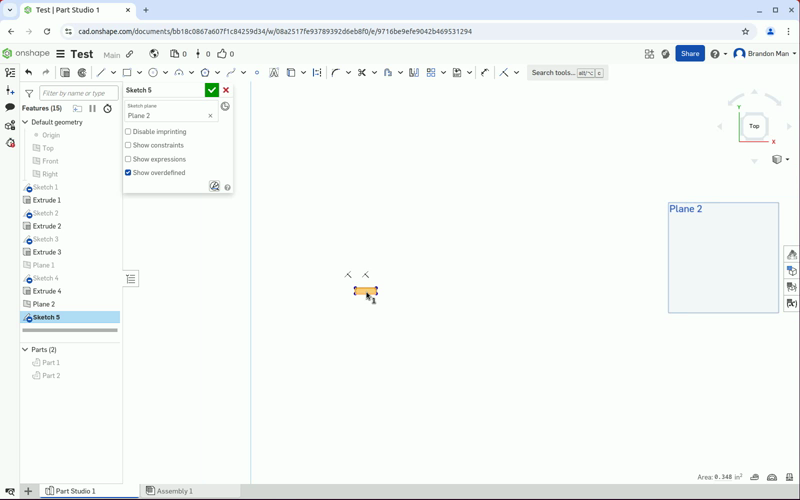
scroll(-6)
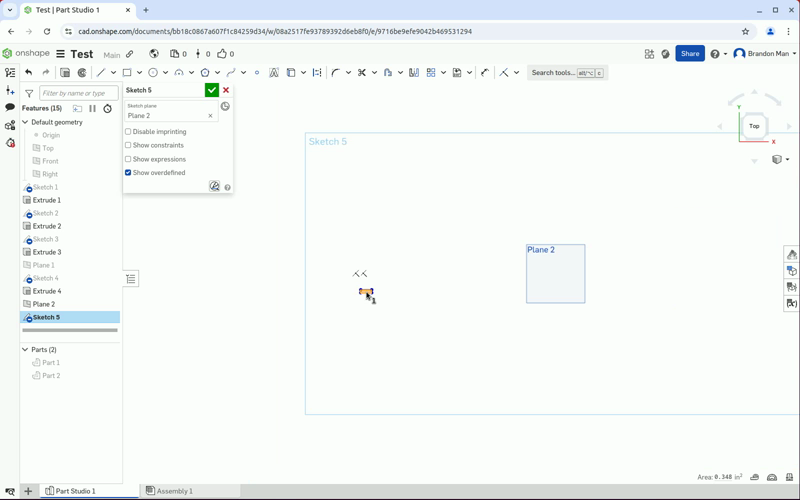
scroll(-6)
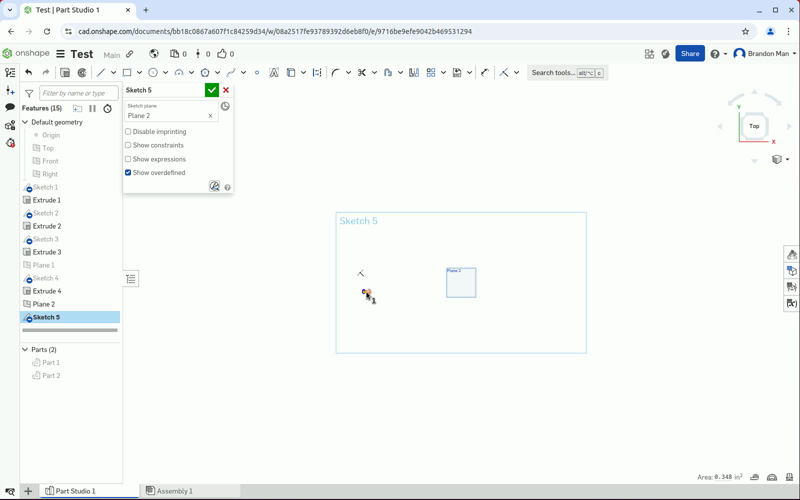
mouse_move(73, 352)
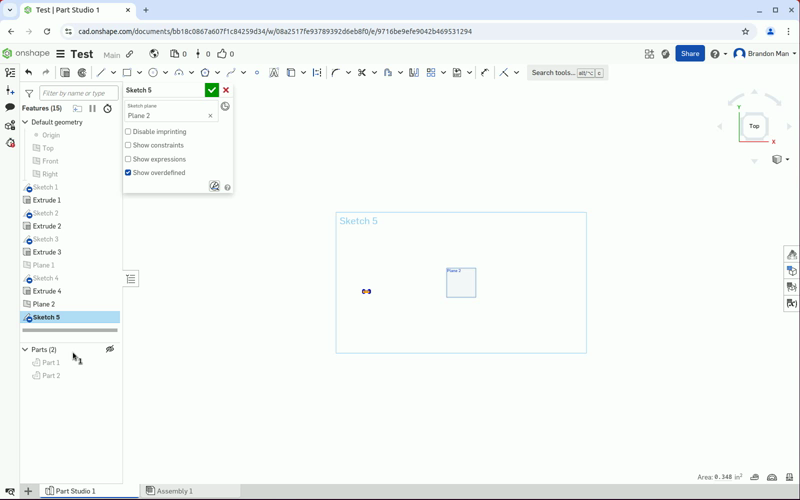
key(shift+y)
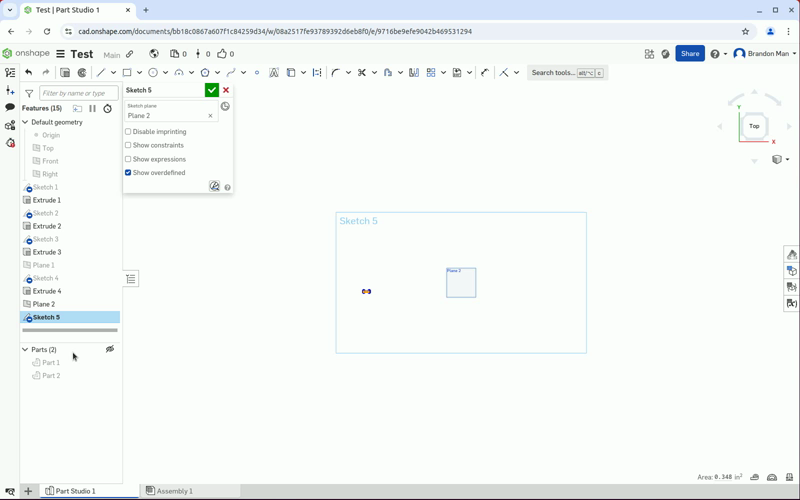
key(shift+e)
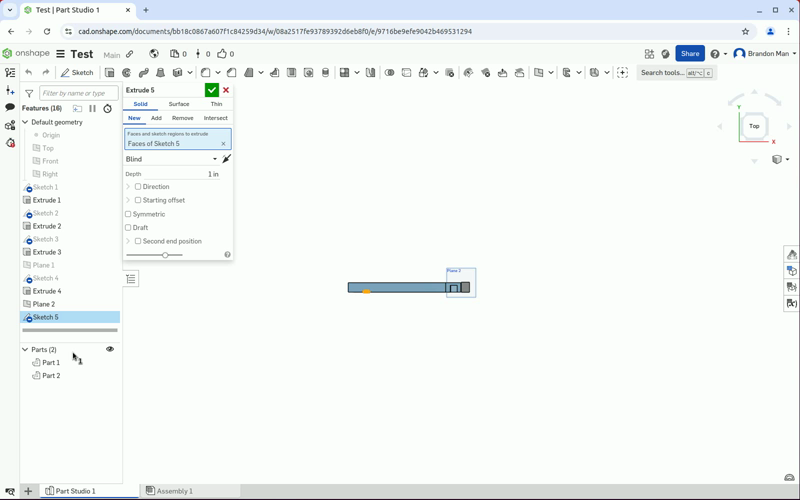
mouse_move(143, 106)
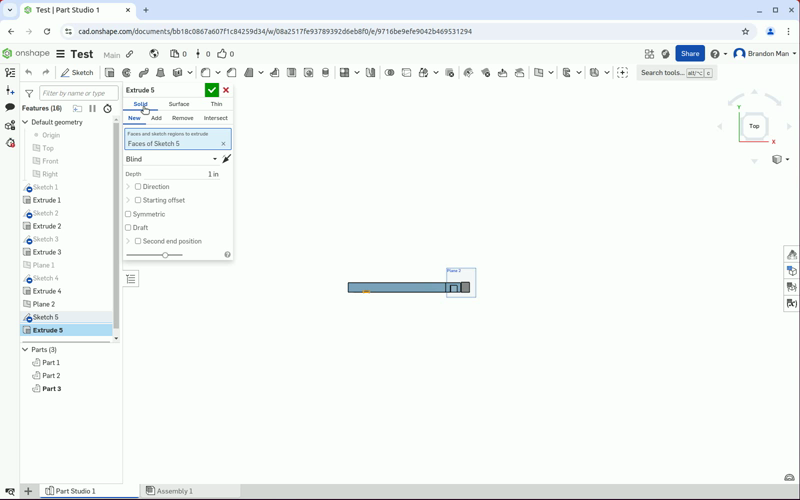
click(143, 106)
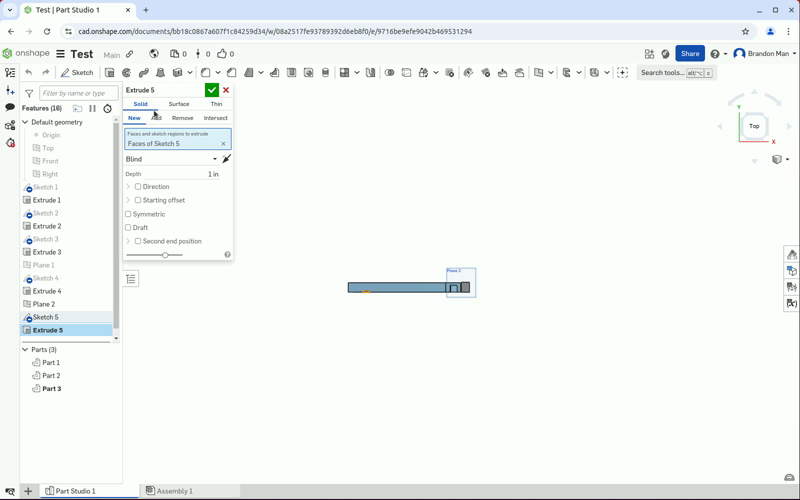
mouse_move(186, 120)
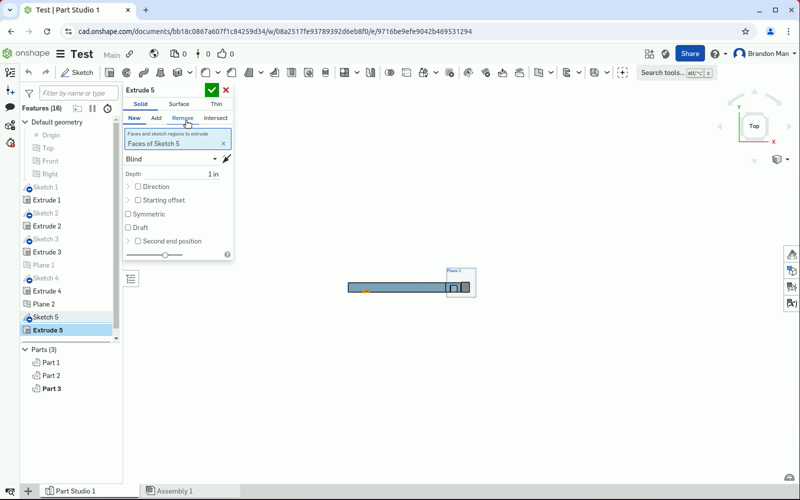
click(186, 120)
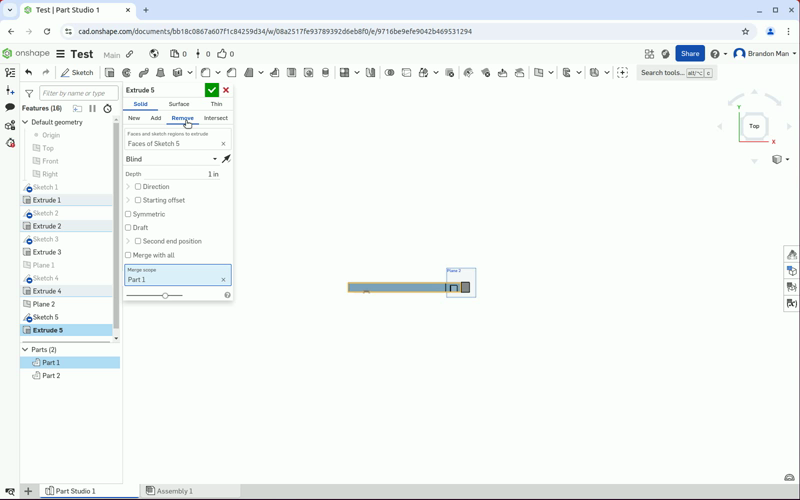
key(tab, 4)
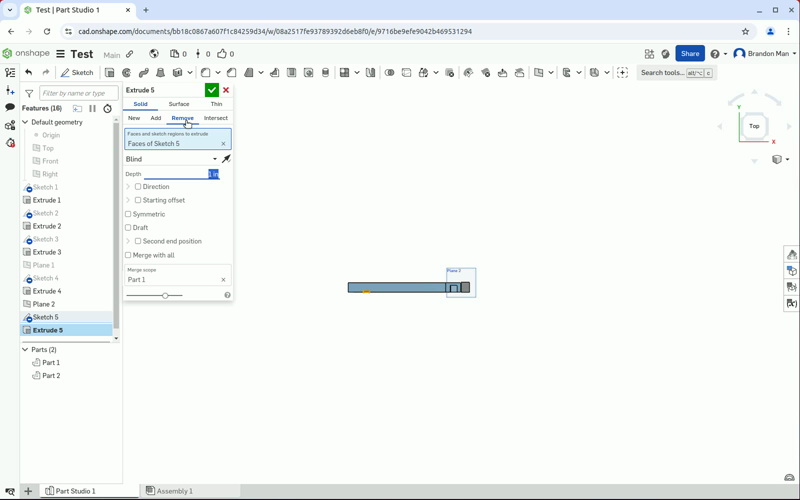
text(1.204)
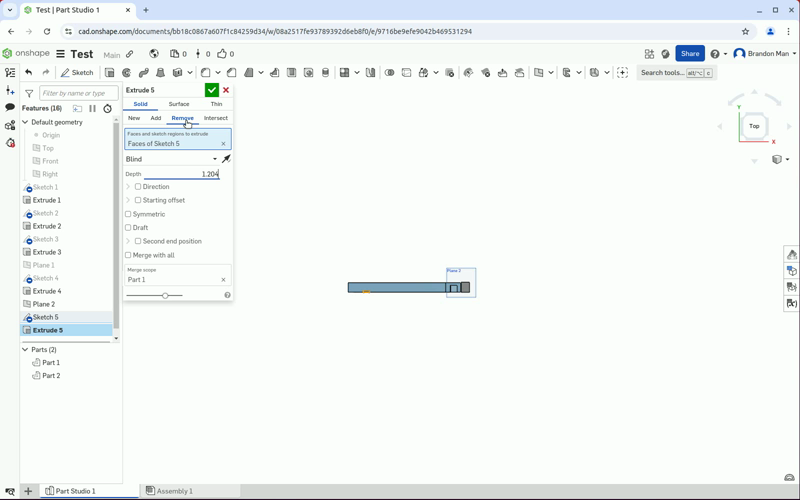
key(tab, 6)
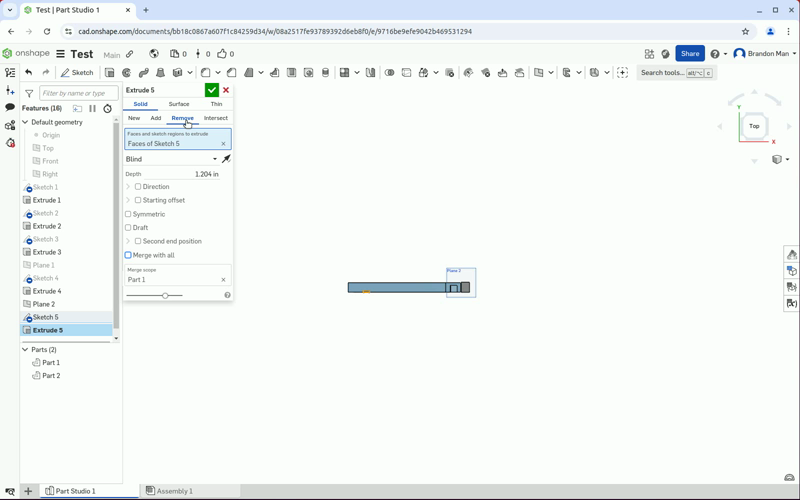
key(space)
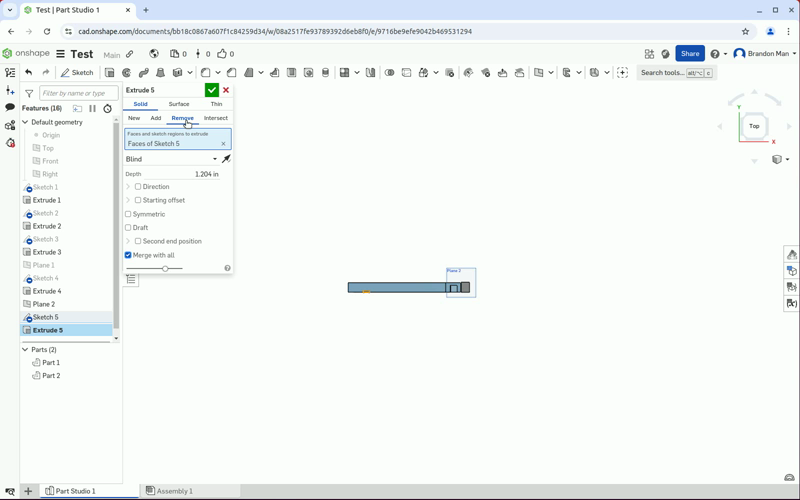
key(enter)
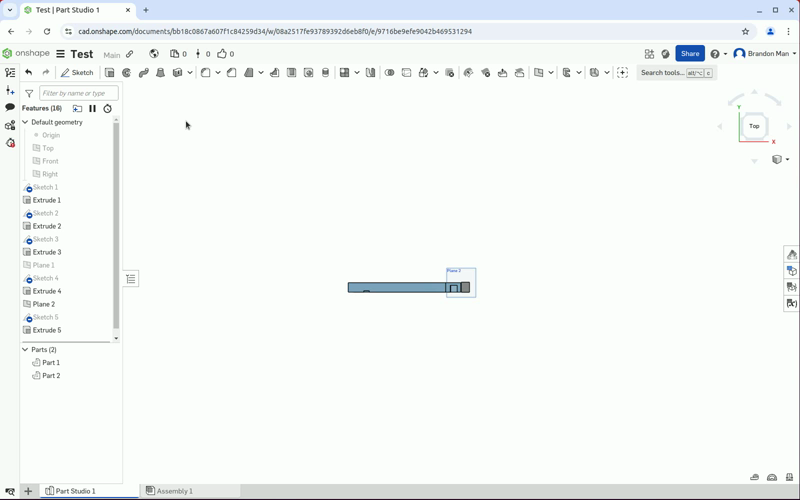
key(shift+h)
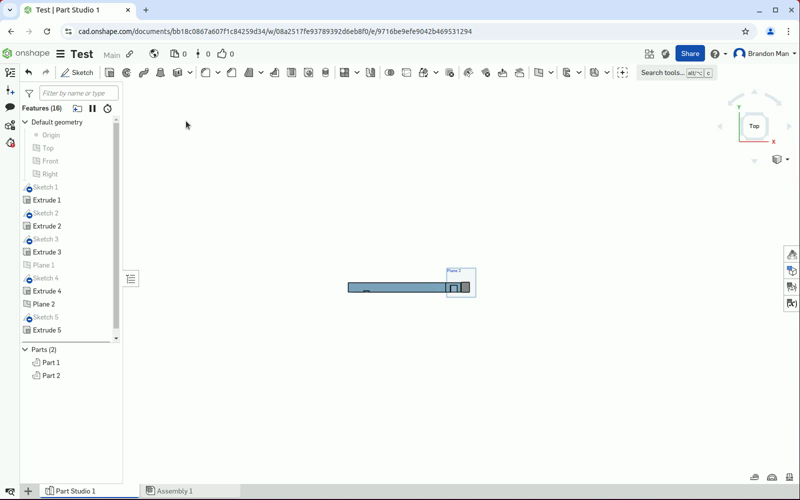
key(shift+h)
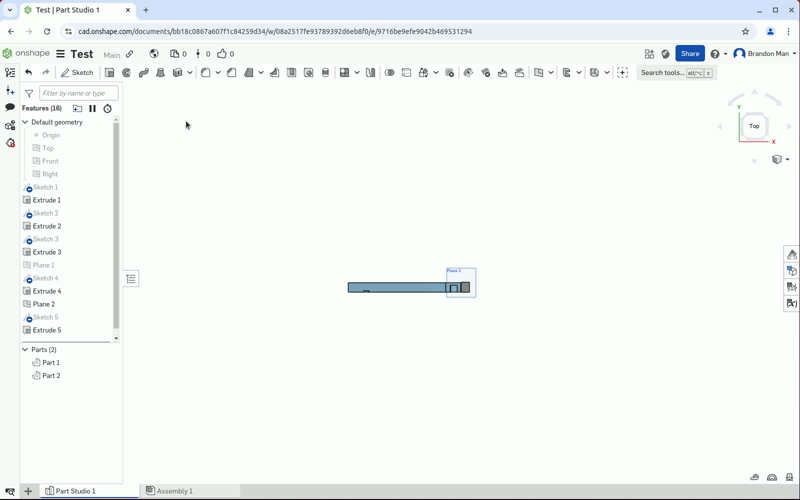
key(shift+7)
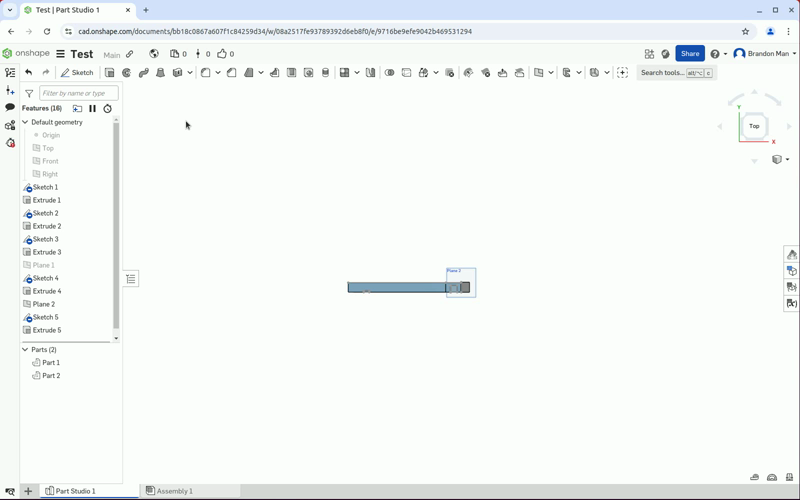
key(up, 3)
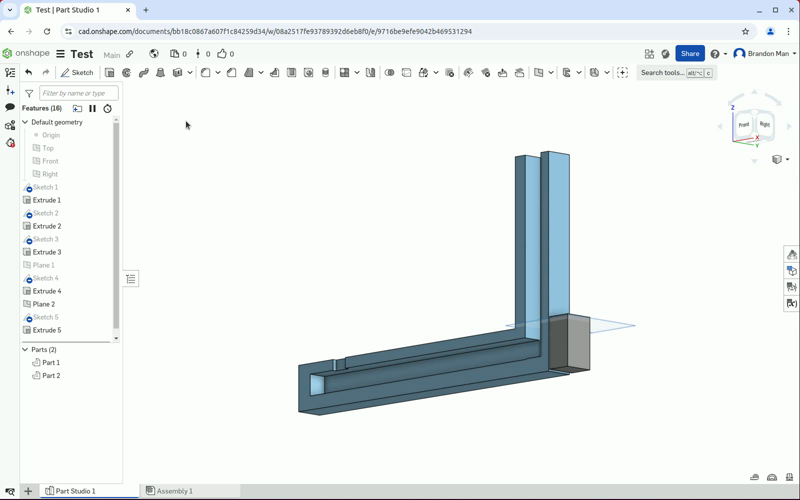
key(left, 3)
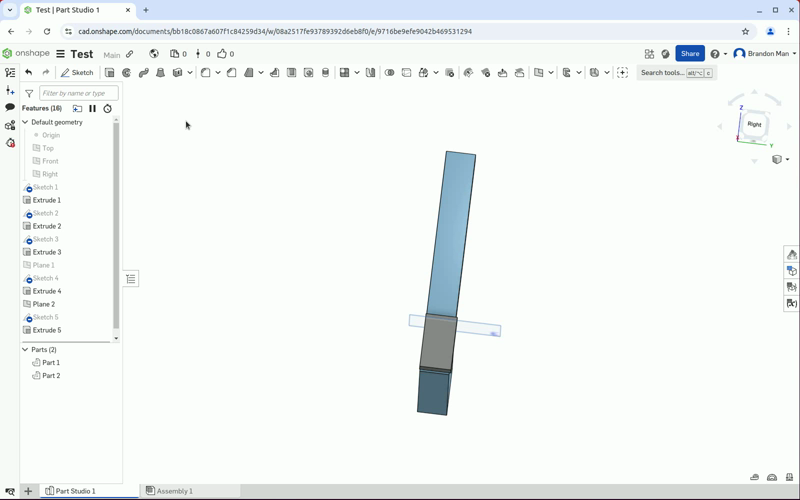
key(right, 3)
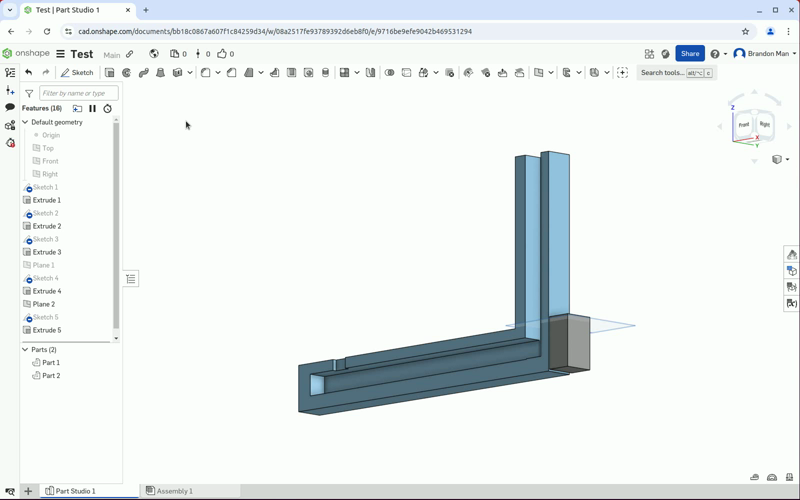
key(down, 3)
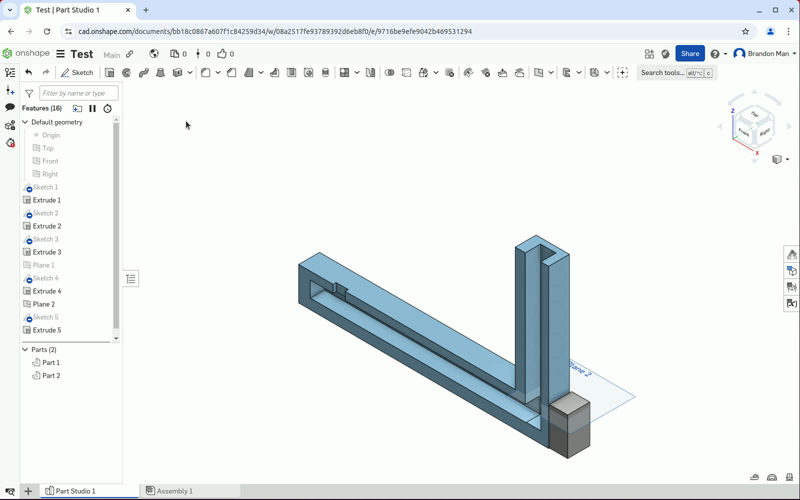
mouse_move(69, 189)
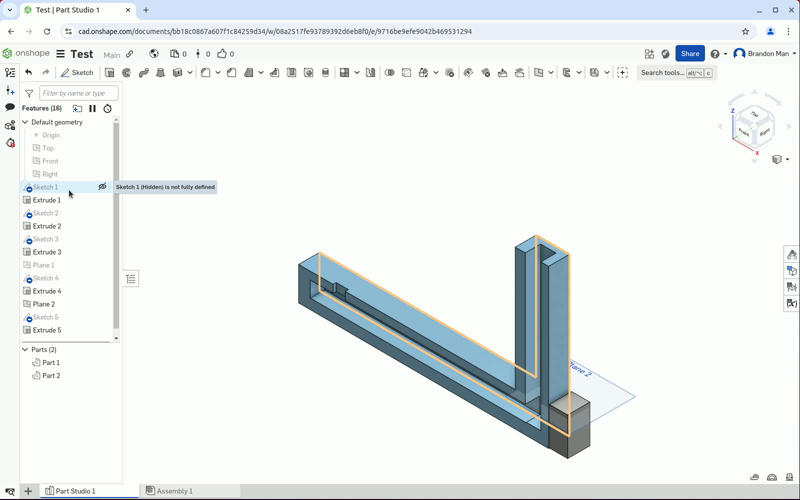
click(69, 189)